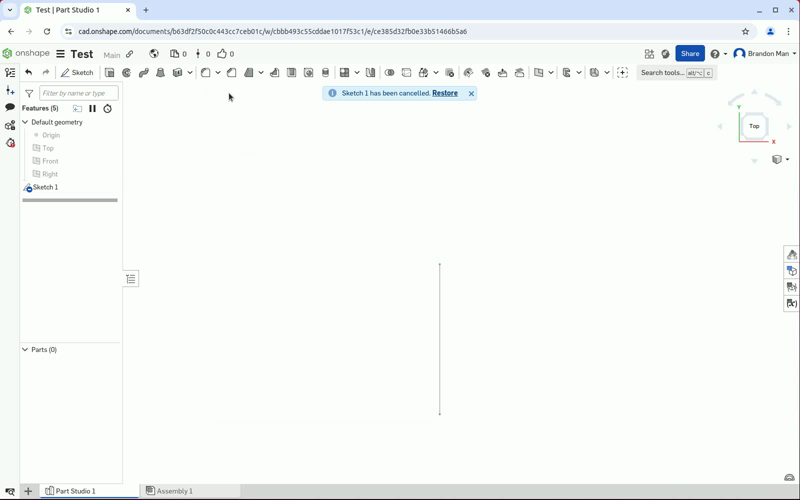
key(shift+h)
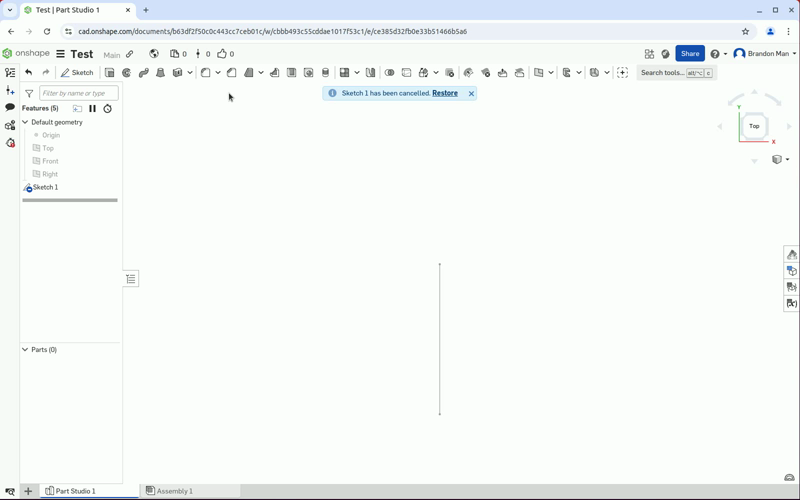
key(shift+s)
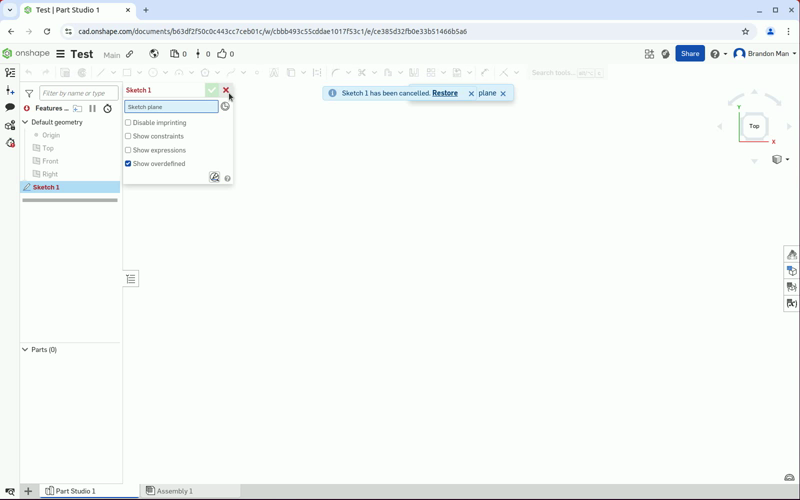
mouse_move(73, 150)
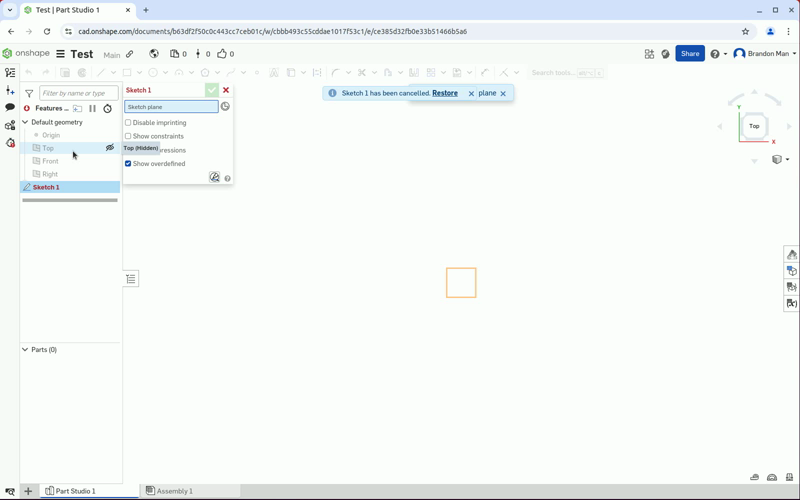
click(73, 150)
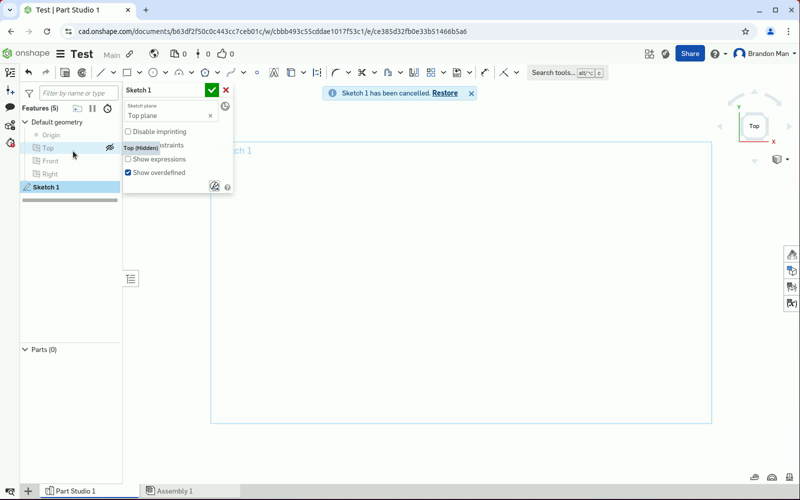
mouse_move(73, 352)
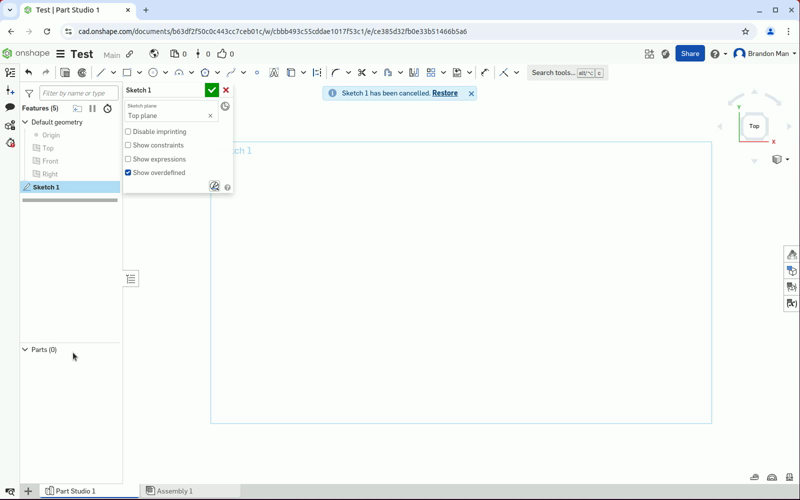
key(y)
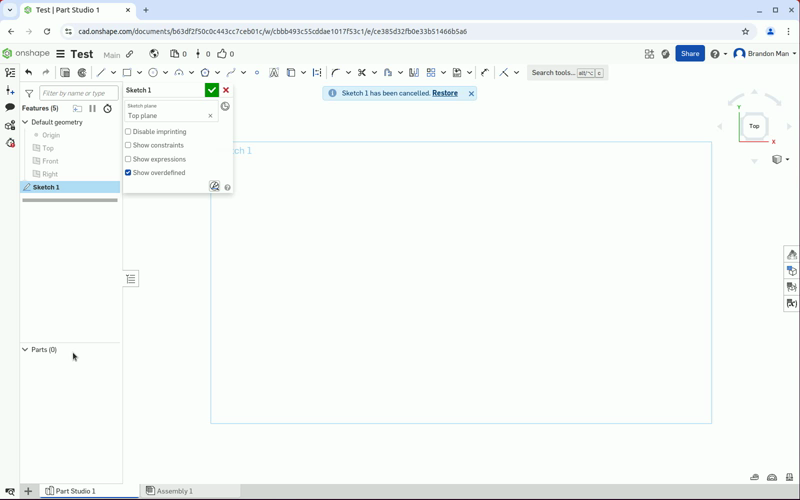
key(l)
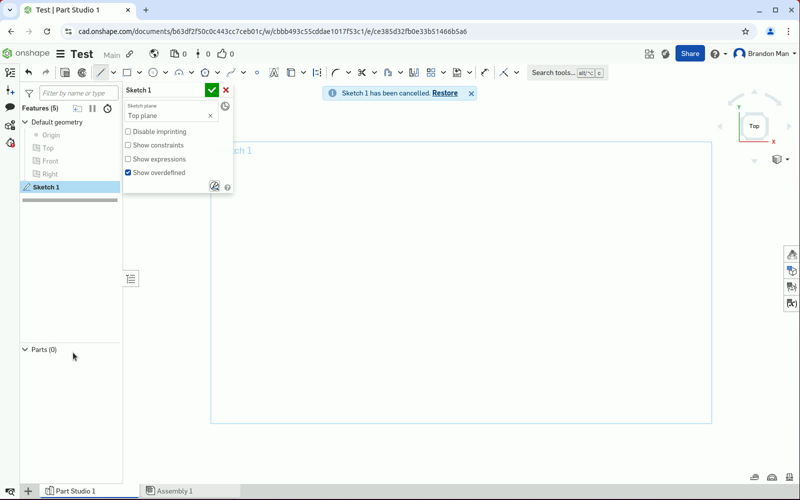
key_down(shift)
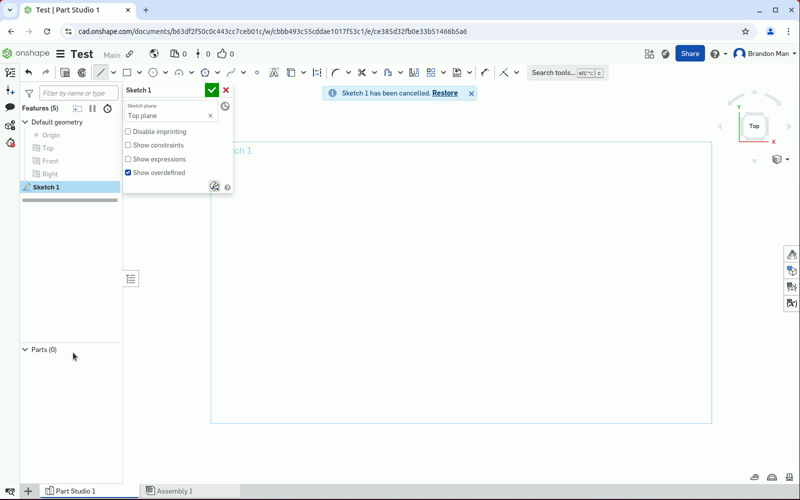
mouse_move(370, 373)
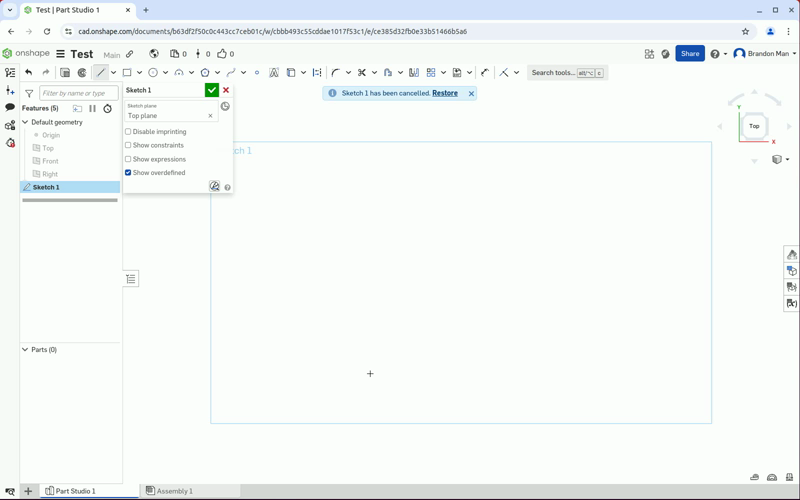
click(370, 373)
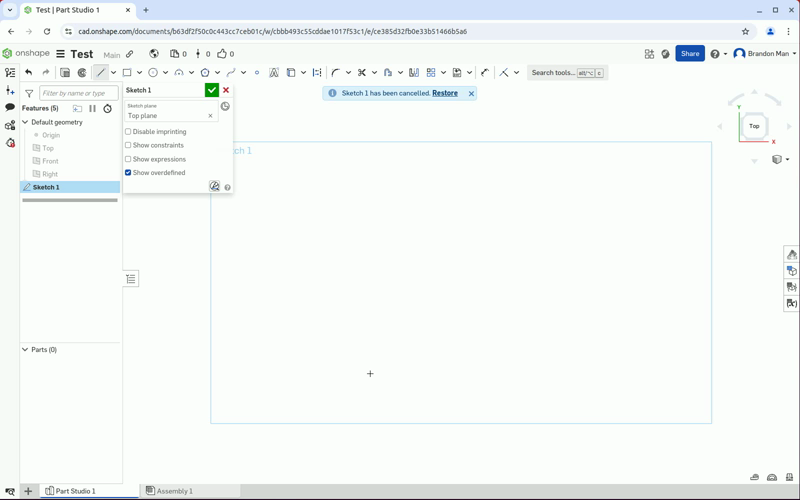
key_up(shift)
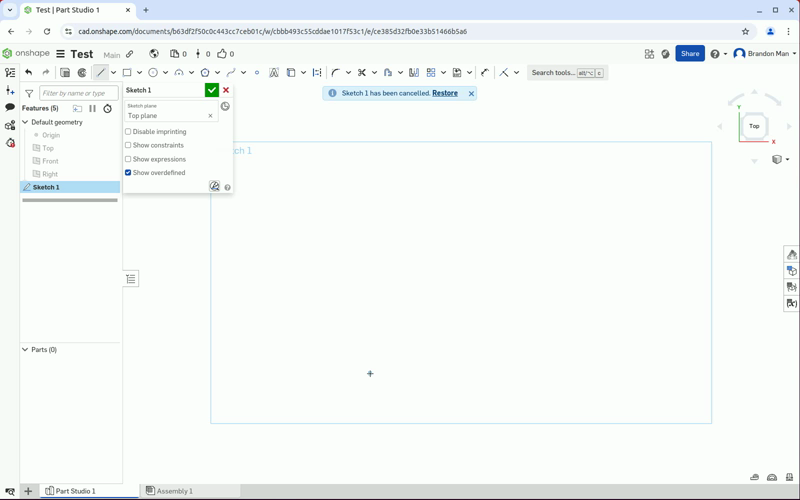
key_down(shift)
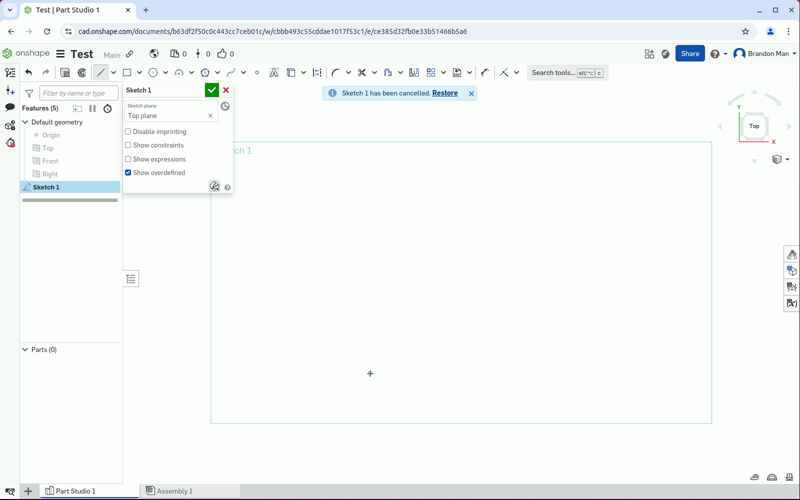
mouse_move(549, 373)
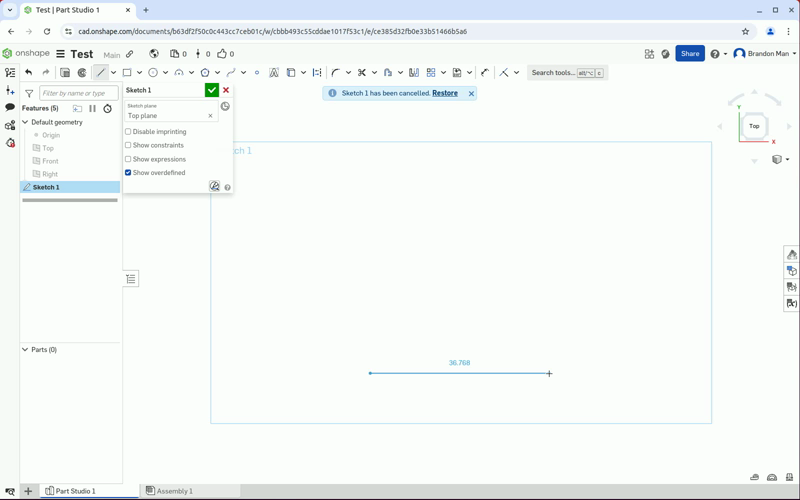
click(549, 373)
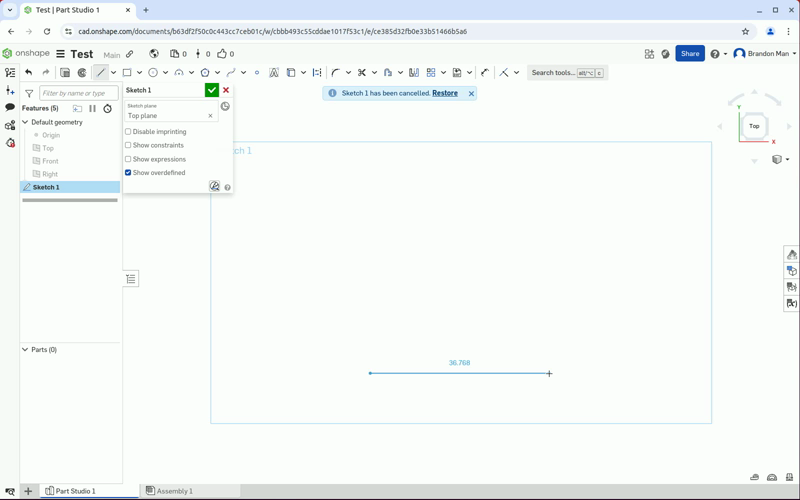
key_up(shift)
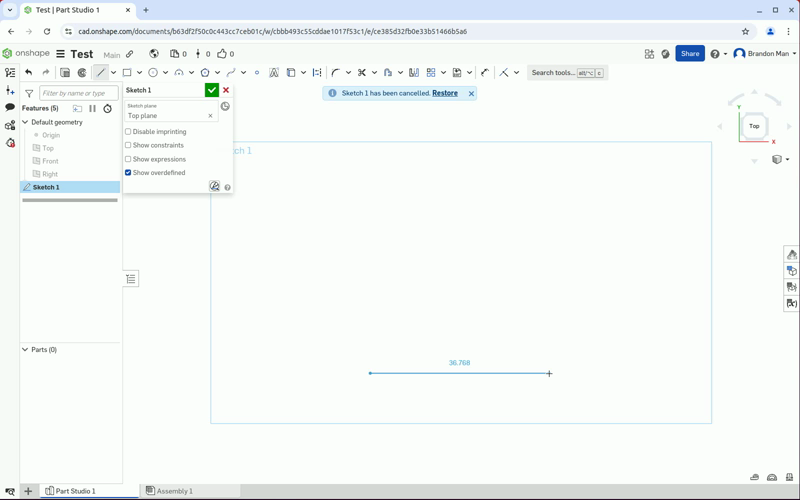
key_down(shift)
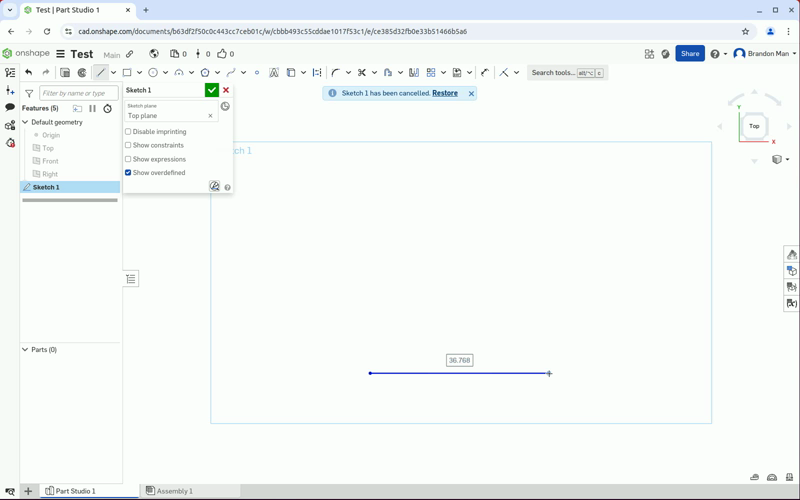
mouse_move(549, 194)
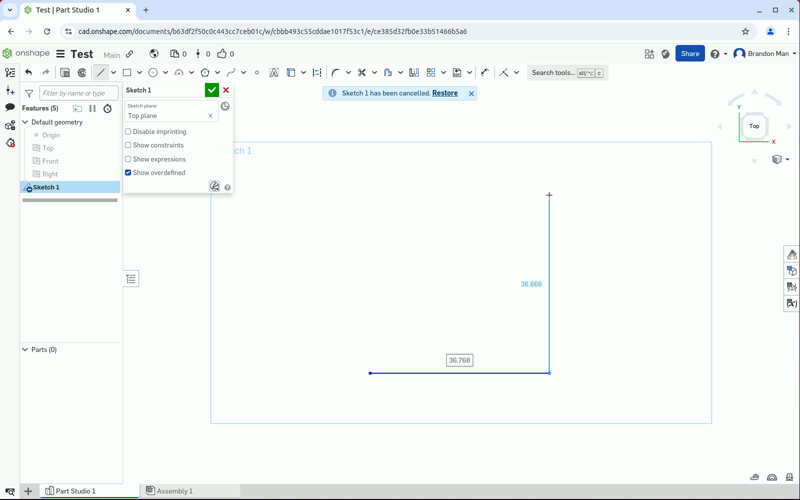
click(549, 194)
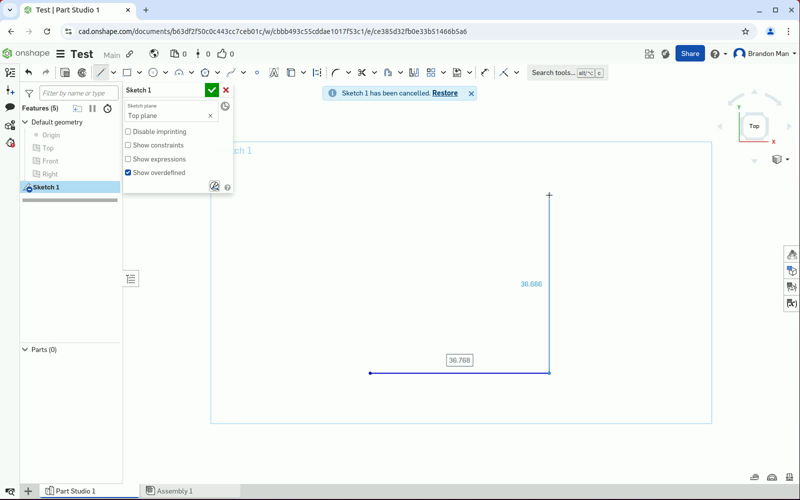
key_up(shift)
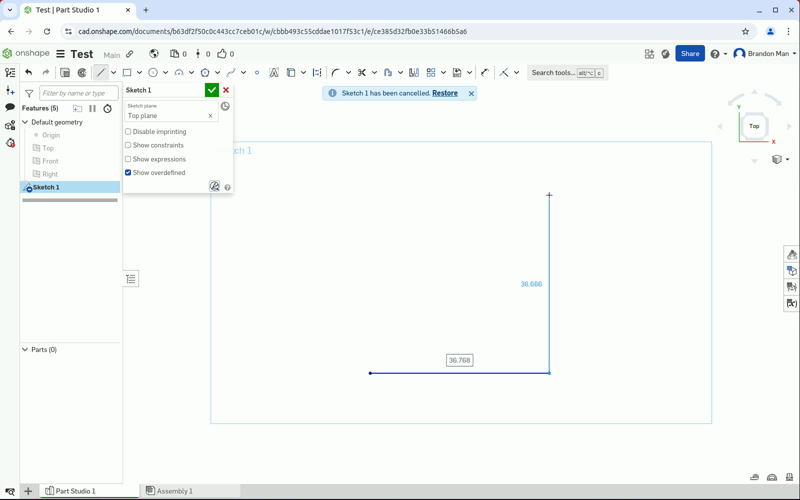
key_down(shift)
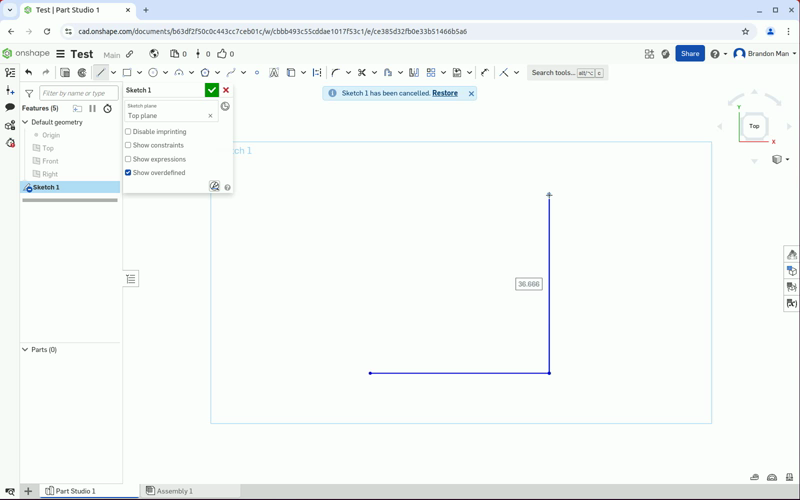
mouse_move(370, 194)
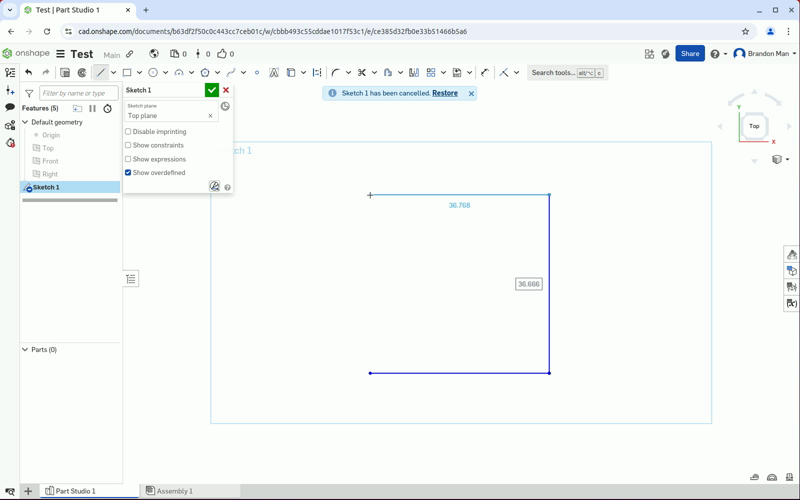
click(370, 194)
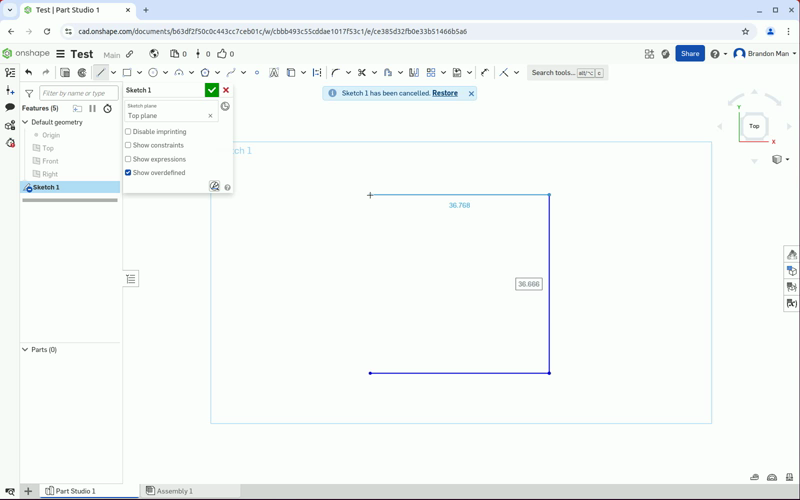
key_up(shift)
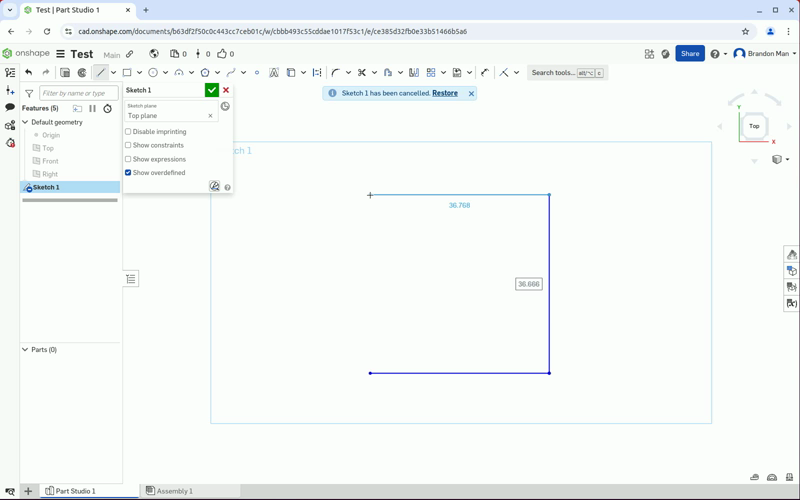
key_down(shift)
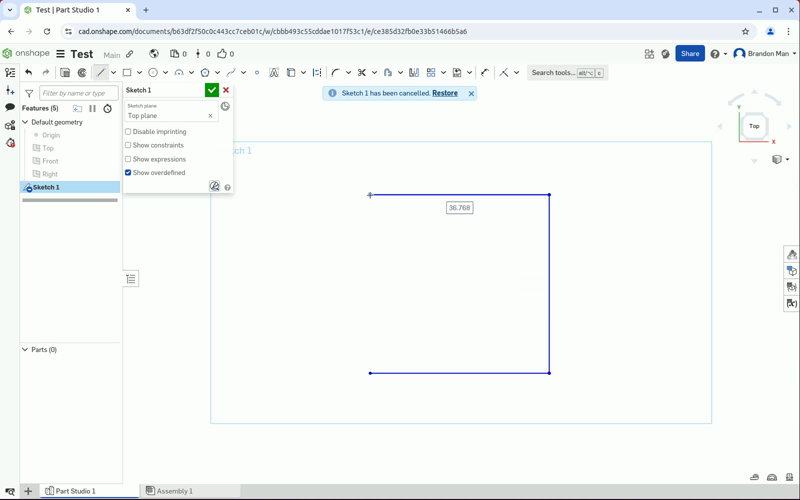
mouse_move(400, 194)
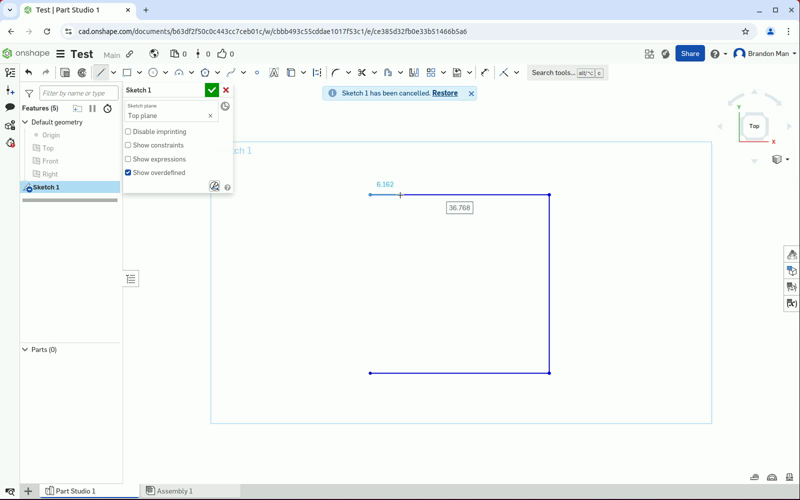
mouse_move(370, 232)
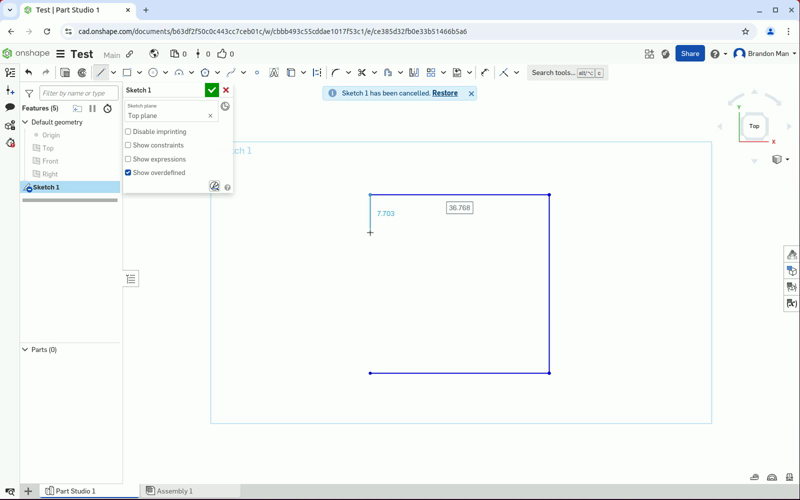
click(370, 232)
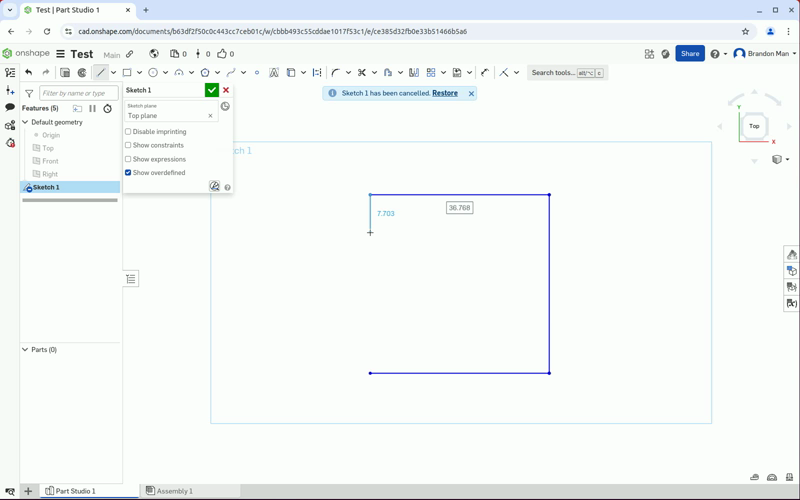
key_up(shift)
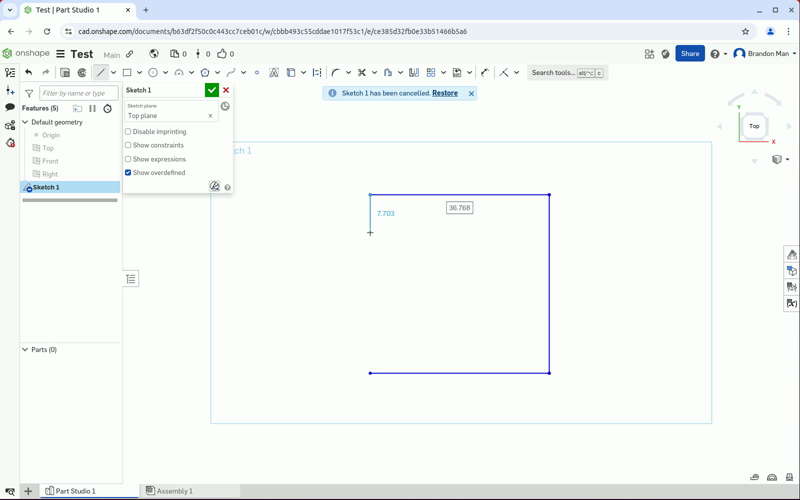
key_down(shift)
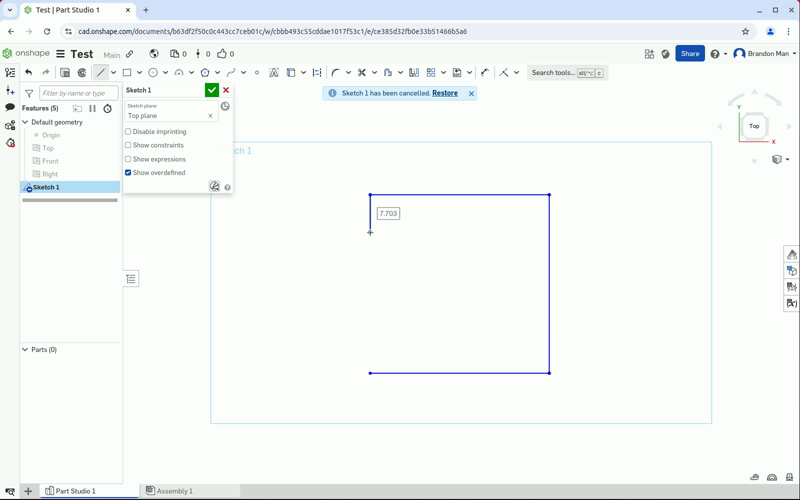
mouse_move(400, 232)
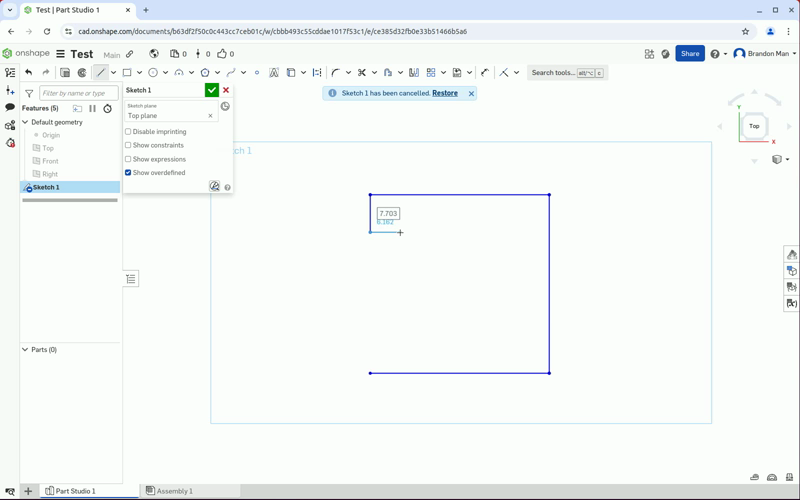
mouse_move(370, 245)
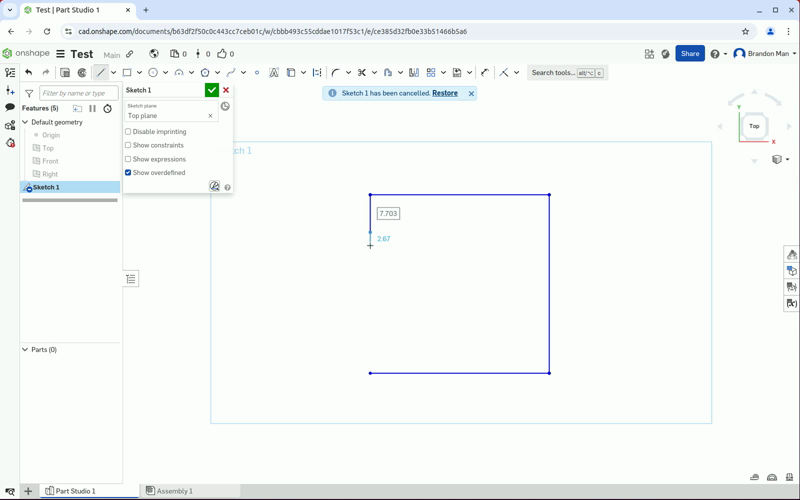
click(370, 245)
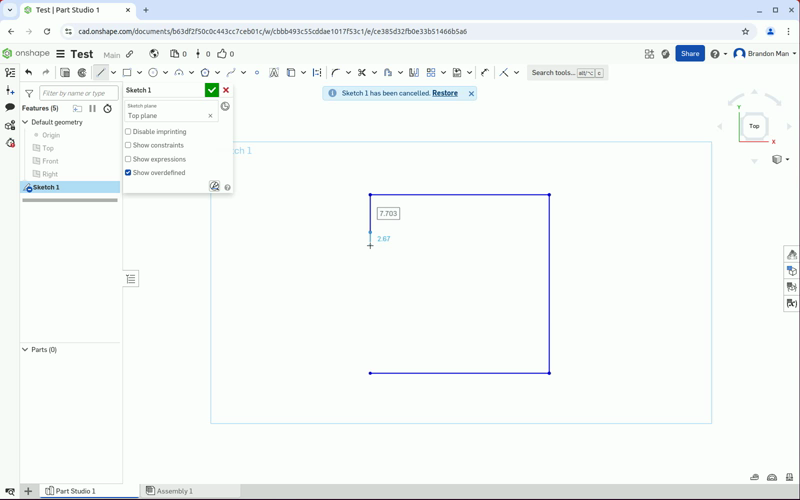
key_up(shift)
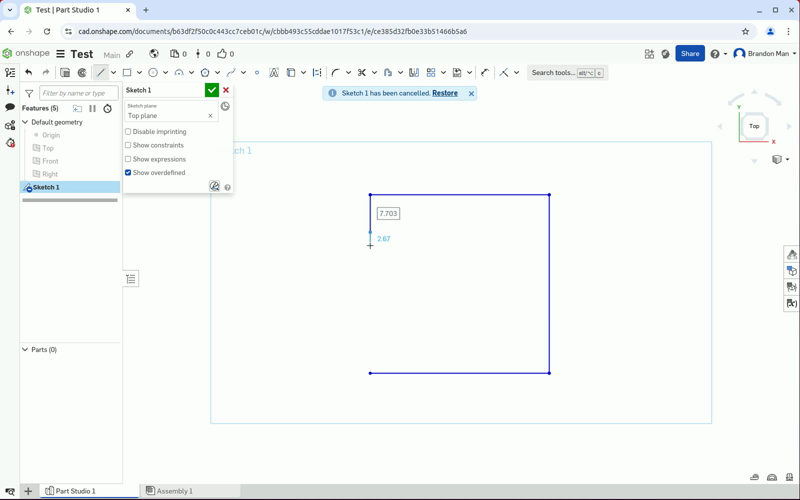
key_down(shift)
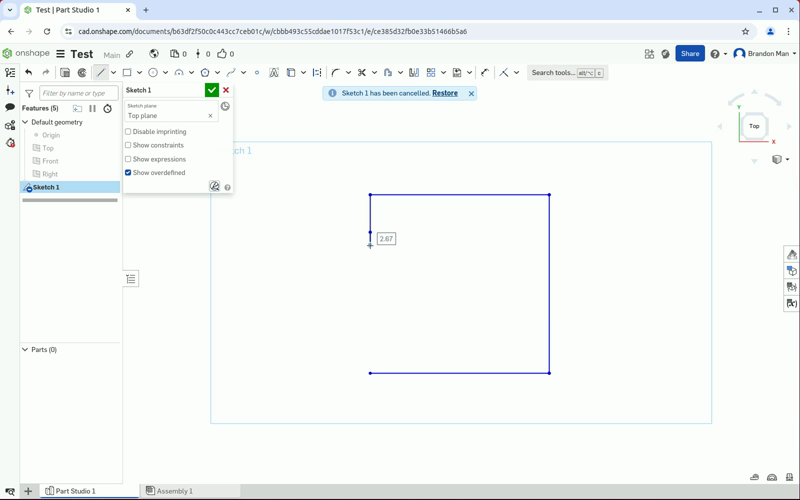
mouse_move(400, 245)
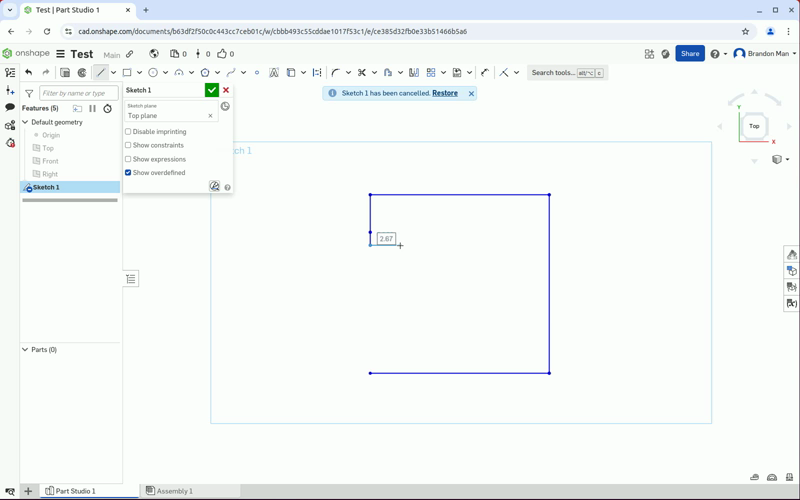
mouse_move(370, 277)
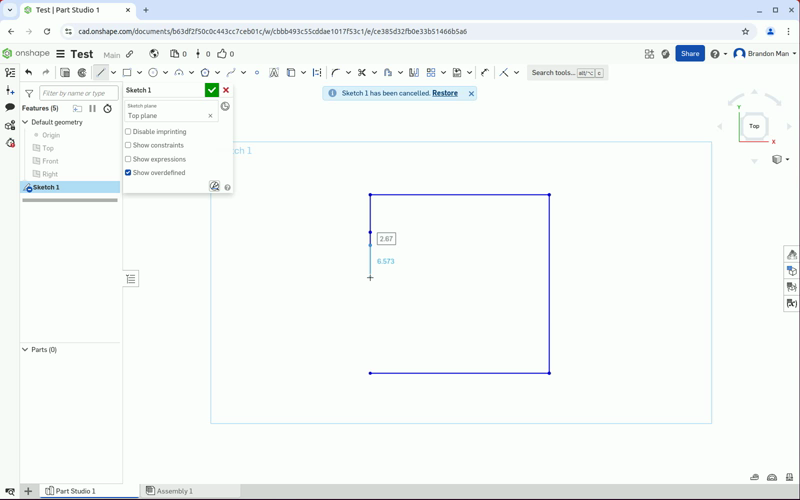
click(370, 277)
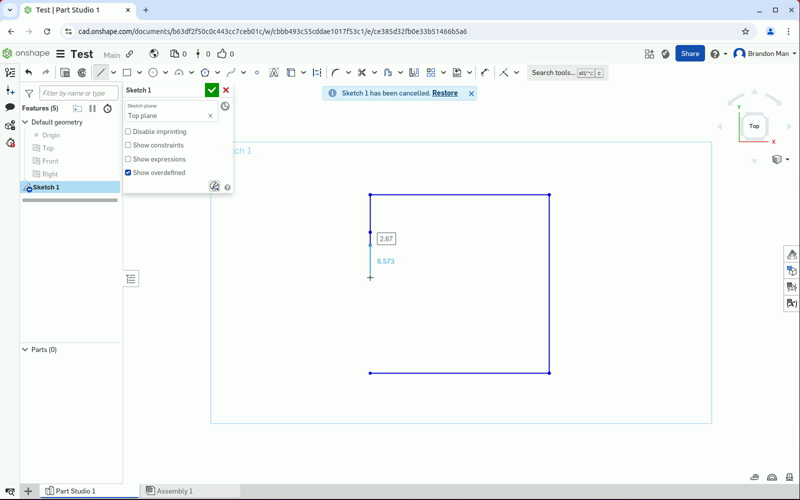
key_up(shift)
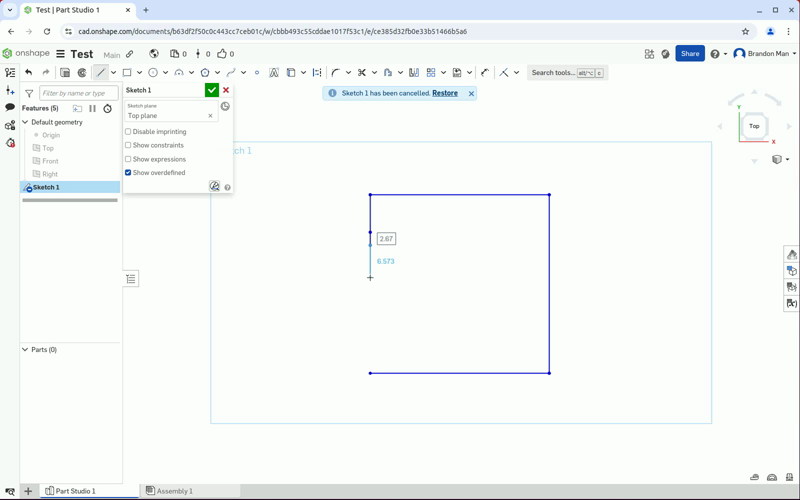
key_down(shift)
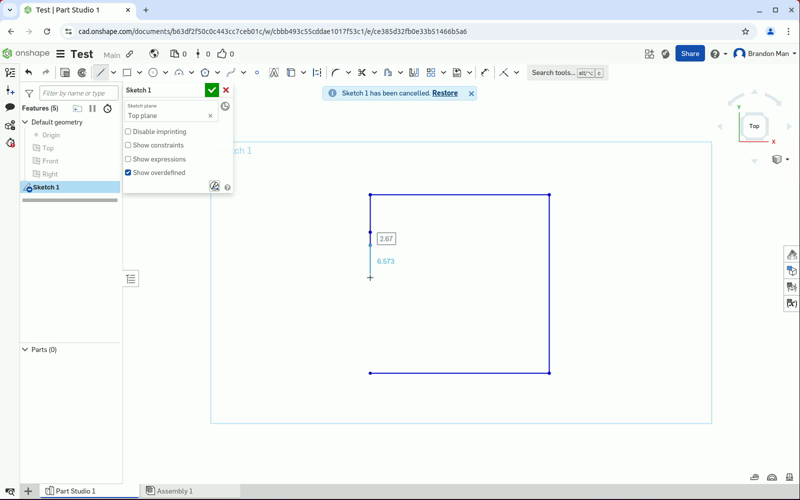
mouse_move(400, 277)
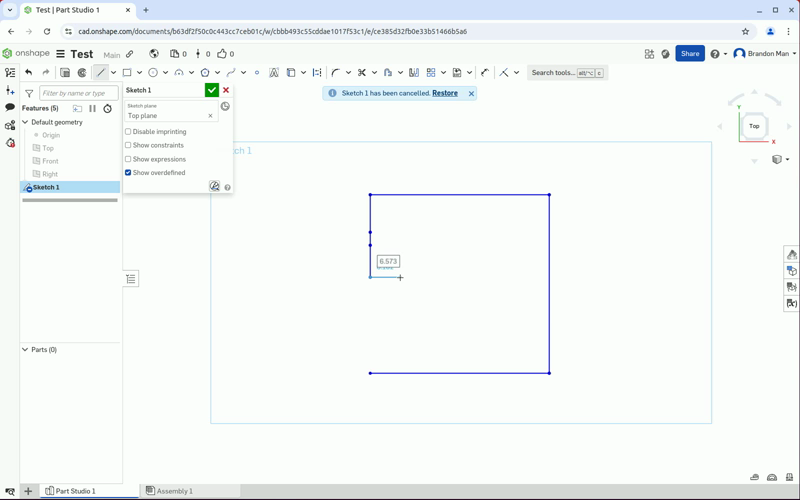
mouse_move(370, 290)
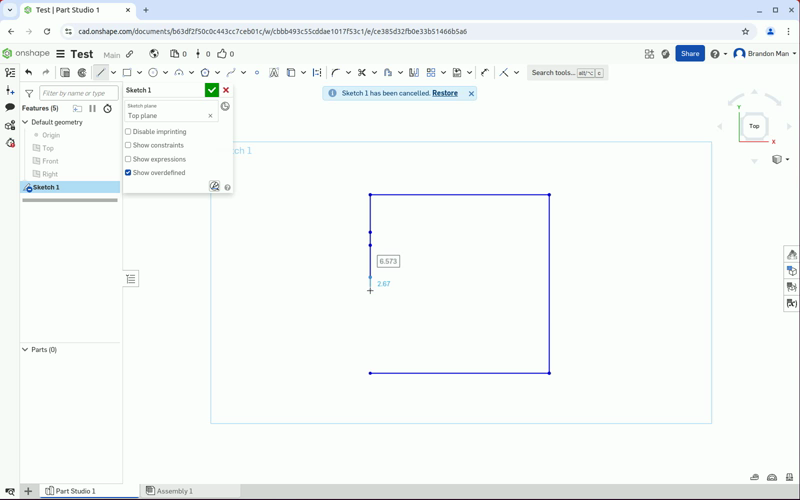
click(370, 290)
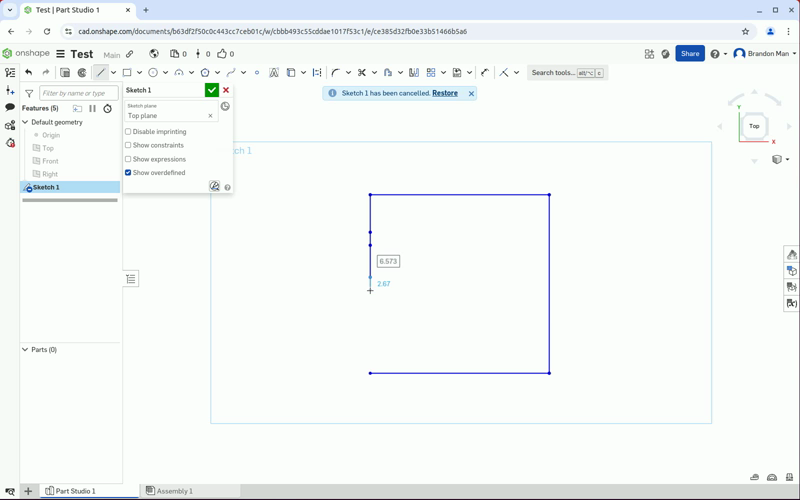
key_up(shift)
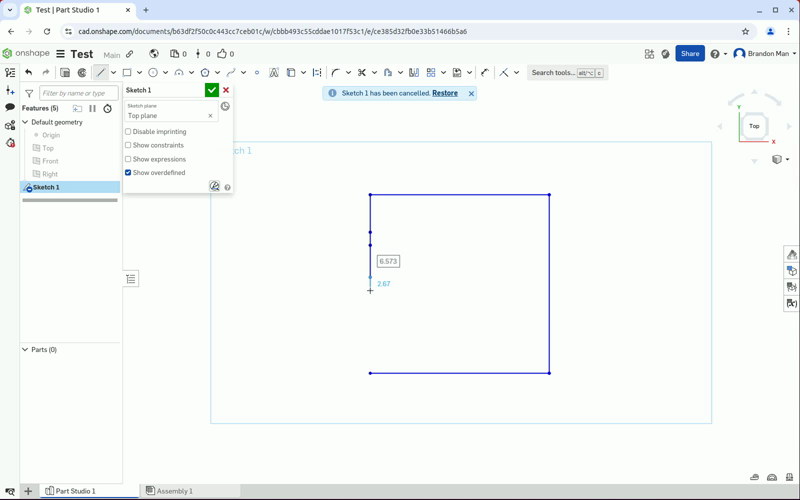
key_down(shift)
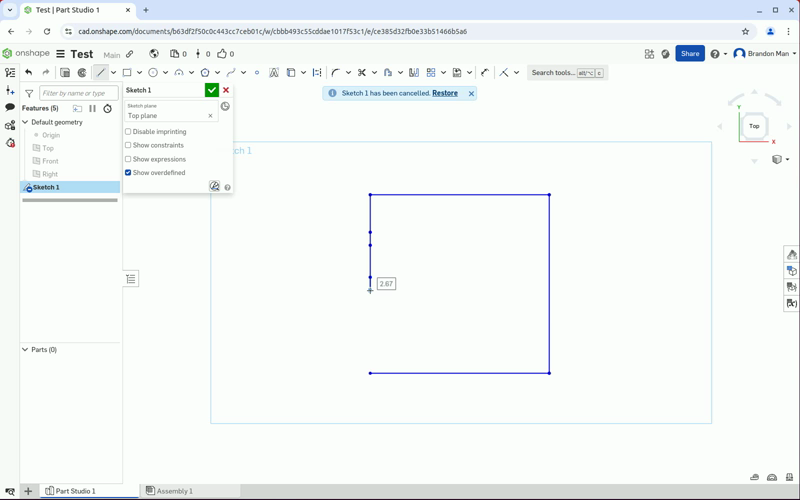
mouse_move(400, 290)
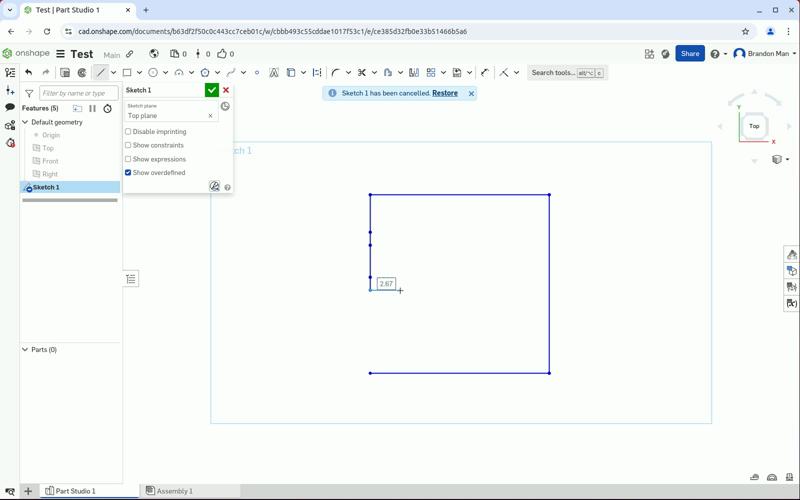
mouse_move(370, 322)
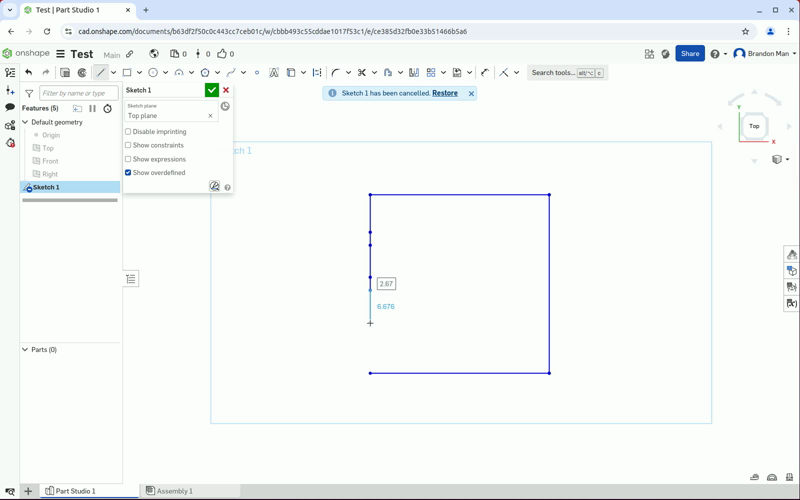
click(370, 322)
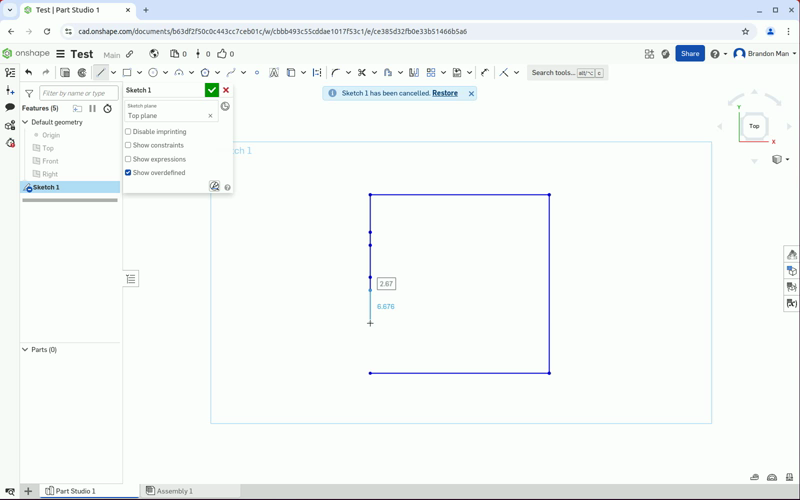
key_up(shift)
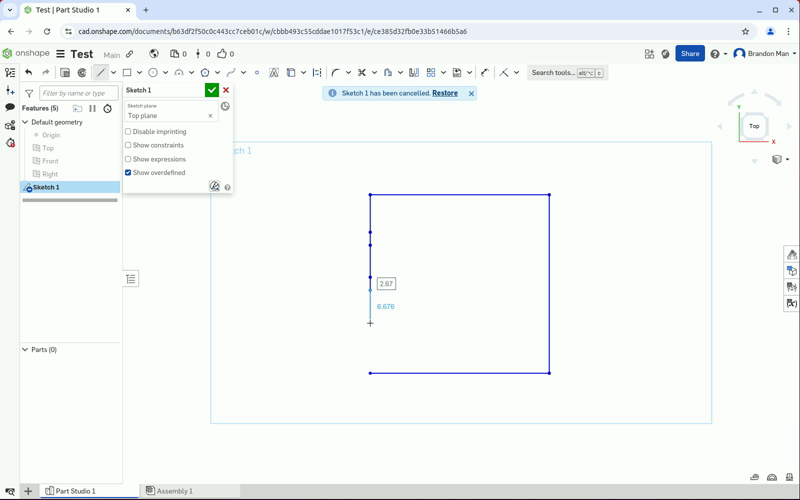
key_down(shift)
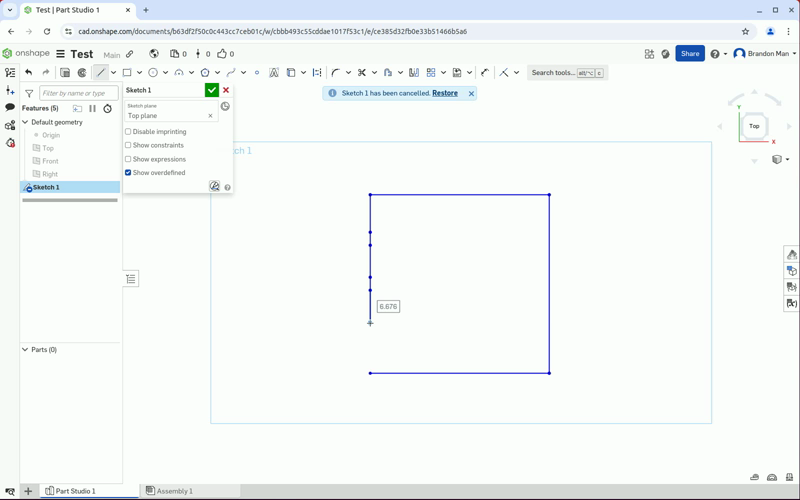
mouse_move(400, 322)
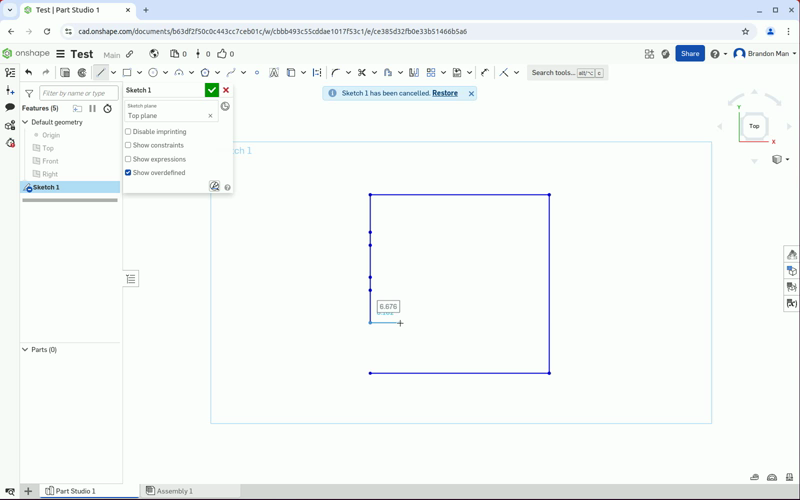
mouse_move(370, 335)
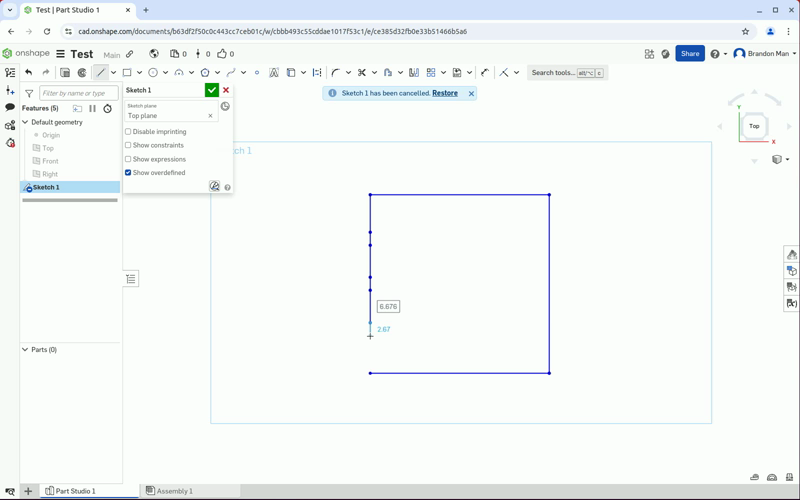
click(370, 335)
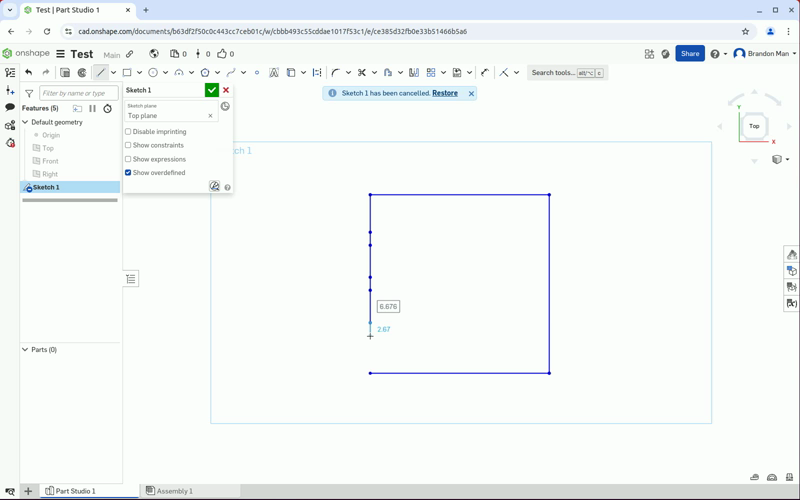
key_up(shift)
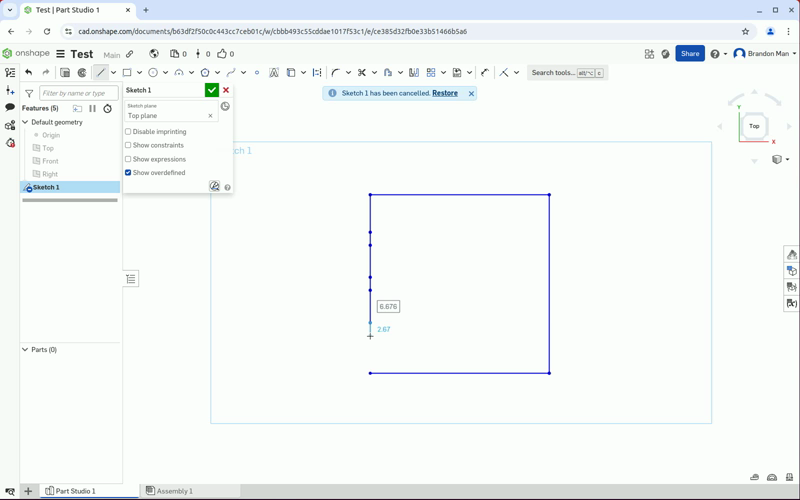
mouse_move(400, 335)
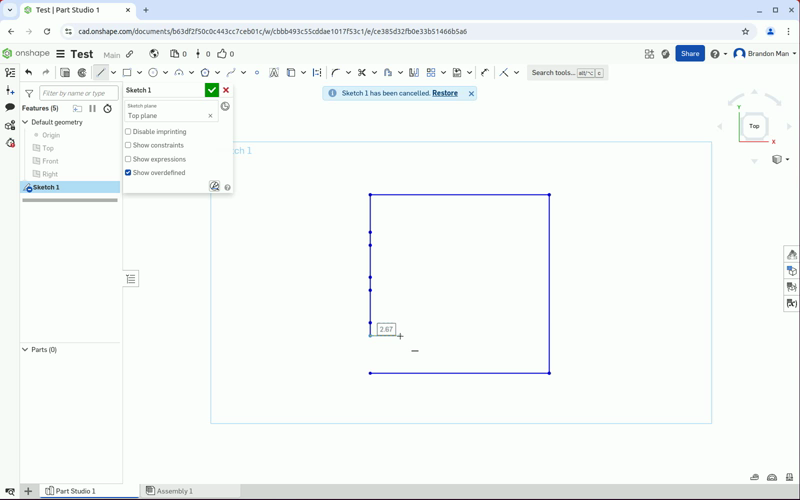
key_down(shift)
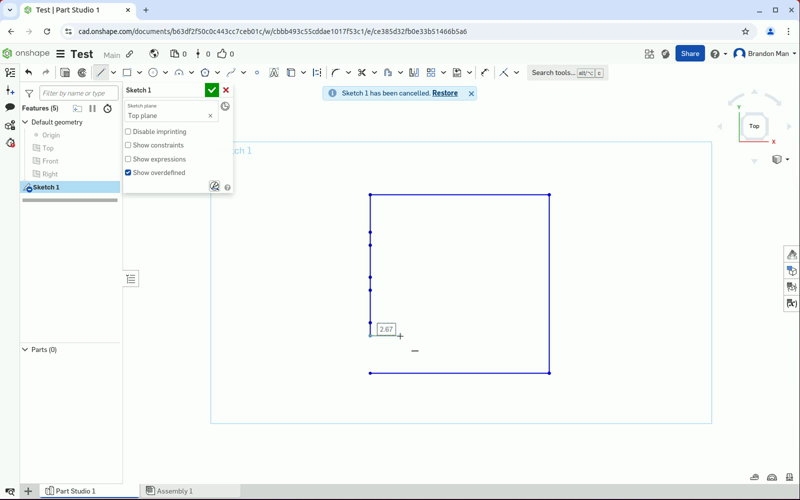
mouse_move(370, 373)
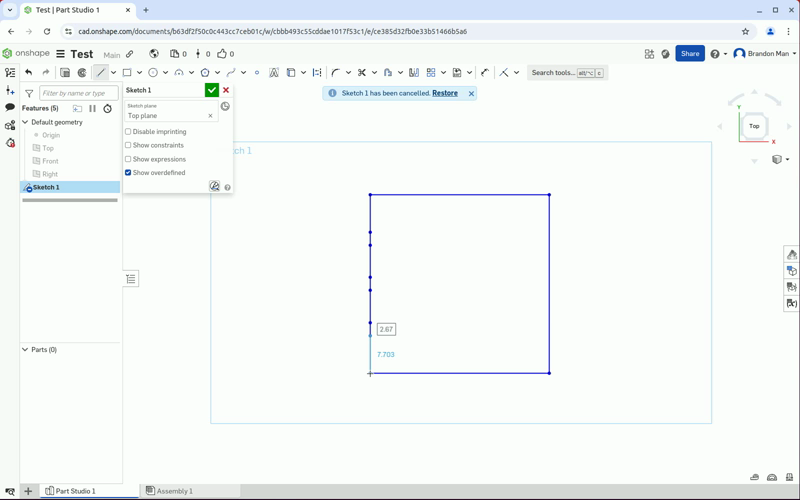
key_up(shift)
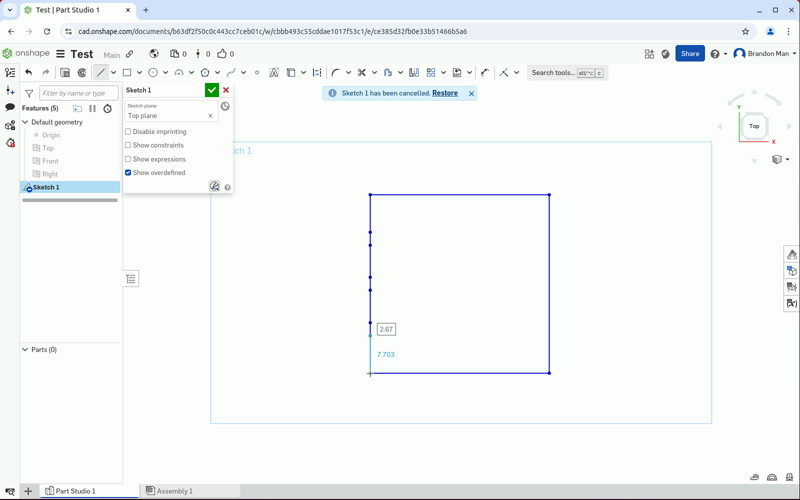
click(370, 373)
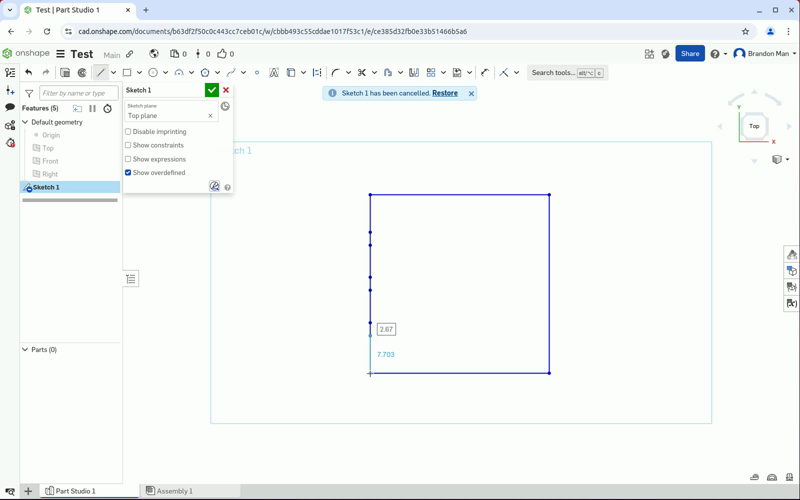
key(esc)
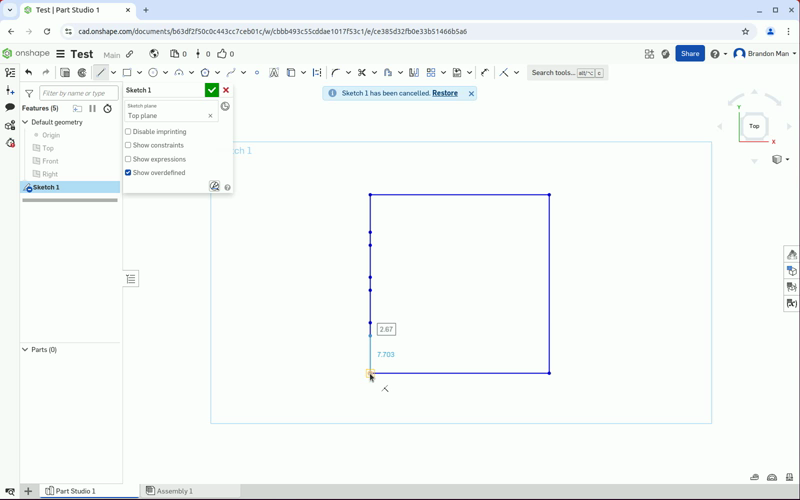
key(c)
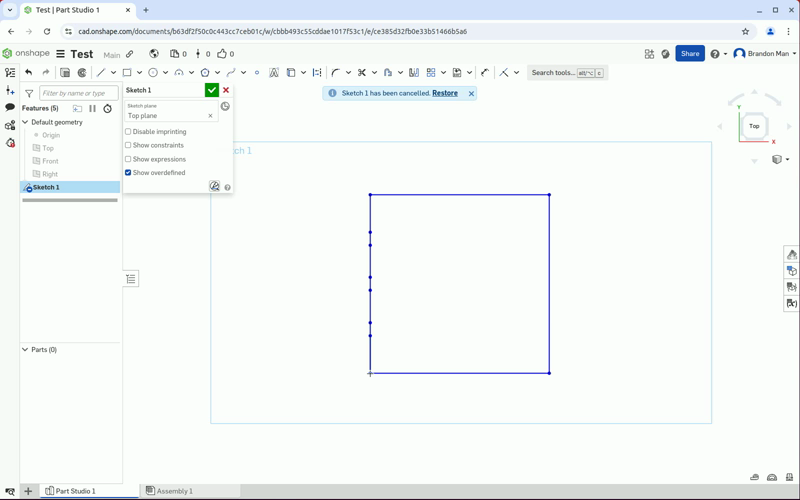
key_down(shift)
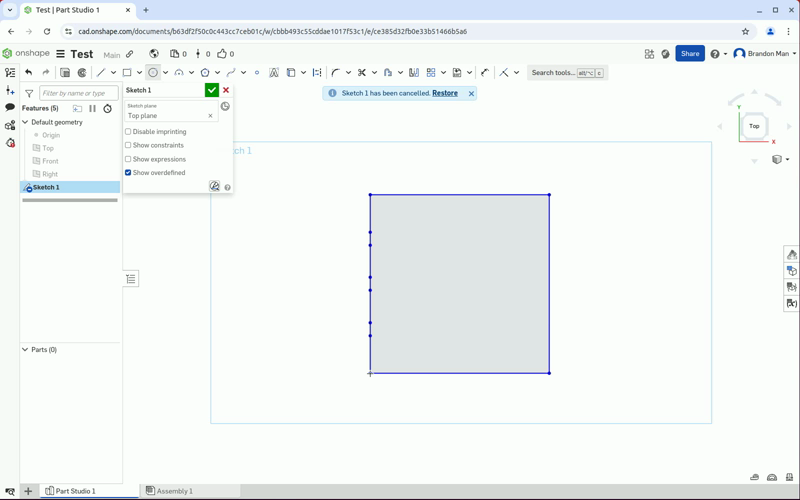
mouse_move(460, 282)
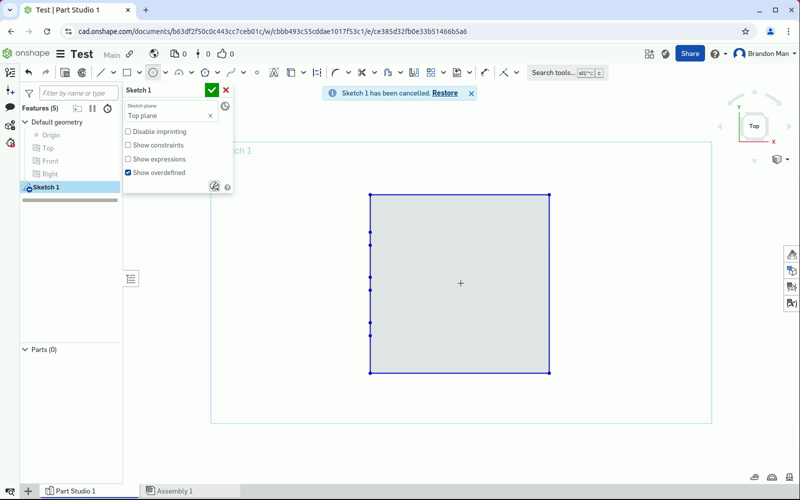
click(460, 282)
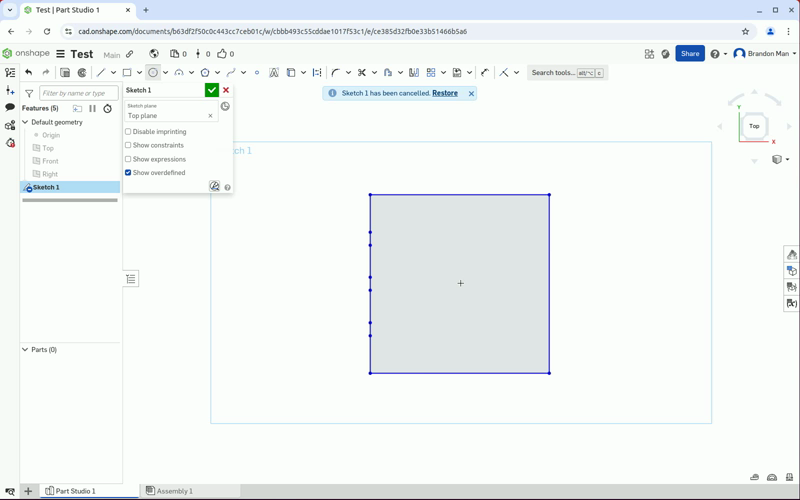
key_up(shift)
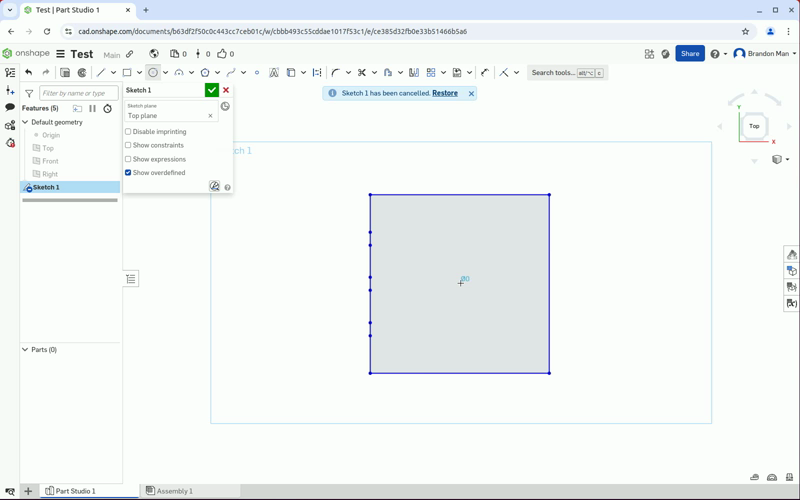
mouse_move(505, 282)
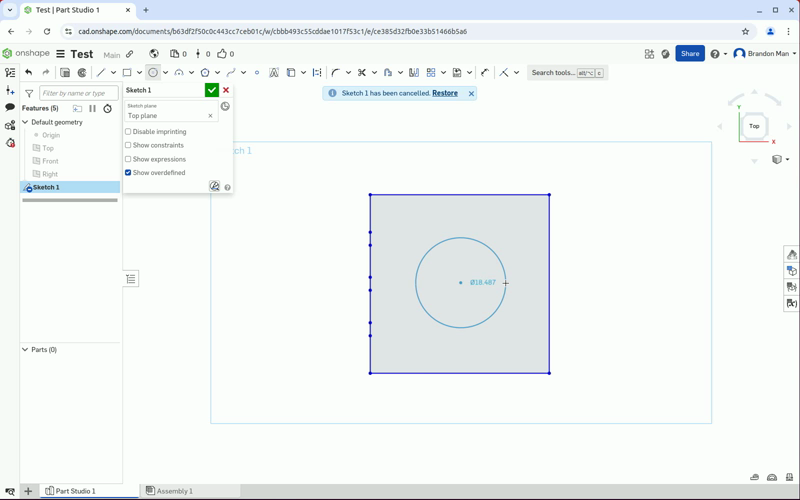
click(505, 282)
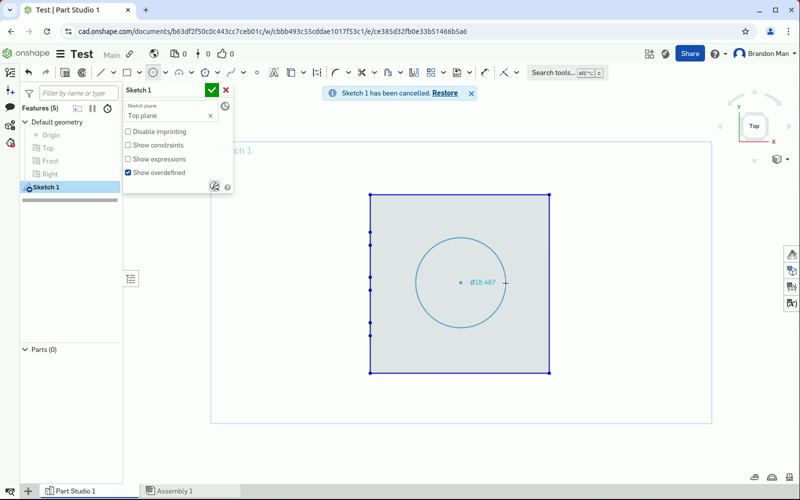
key(esc)
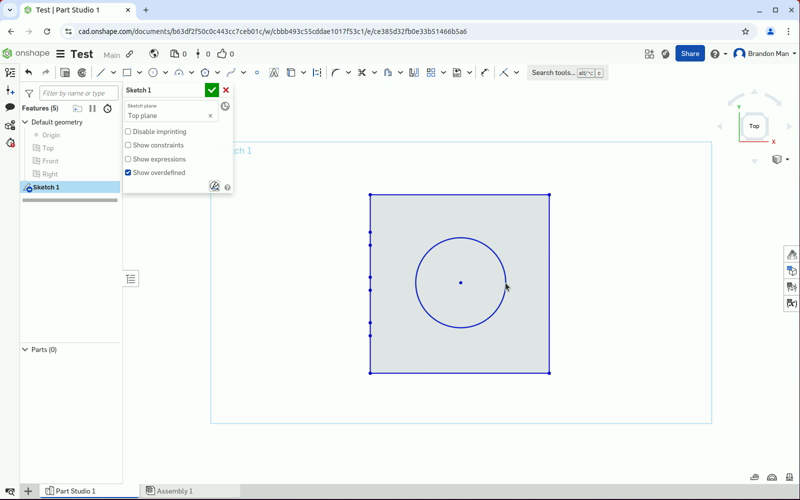
mouse_move(500, 350)
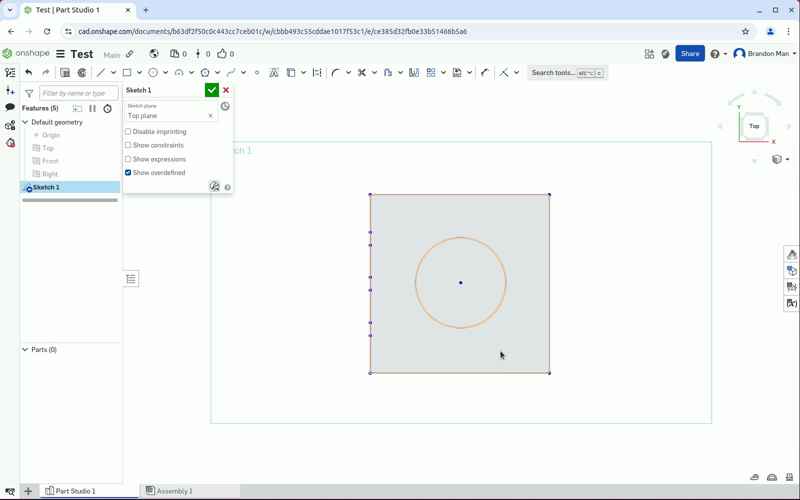
click(500, 350)
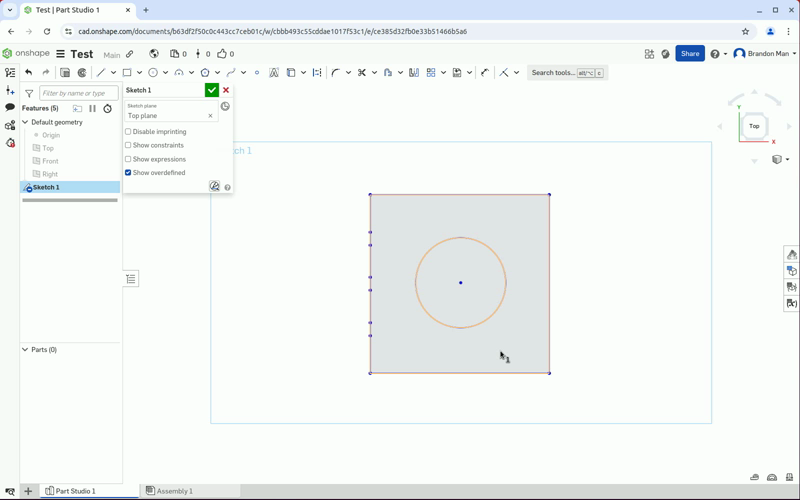
mouse_move(73, 352)
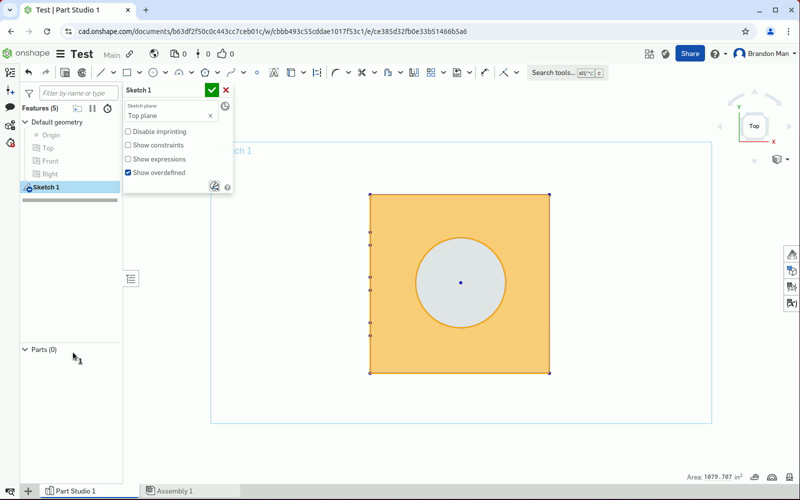
key(shift+y)
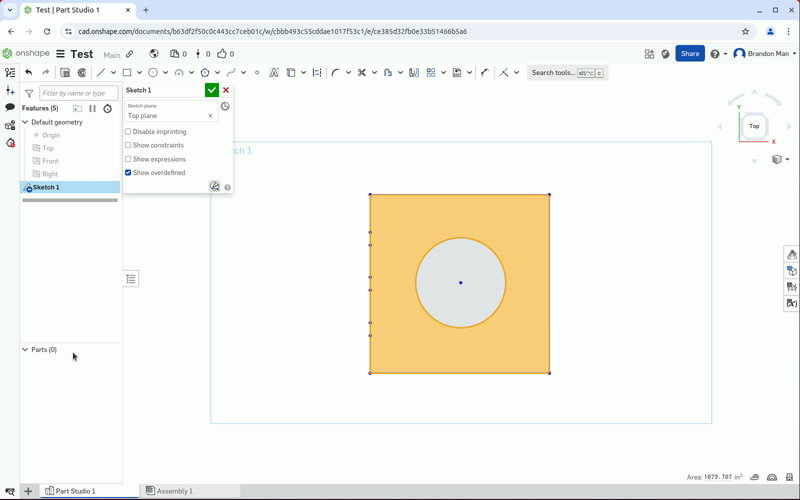
key(shift+e)
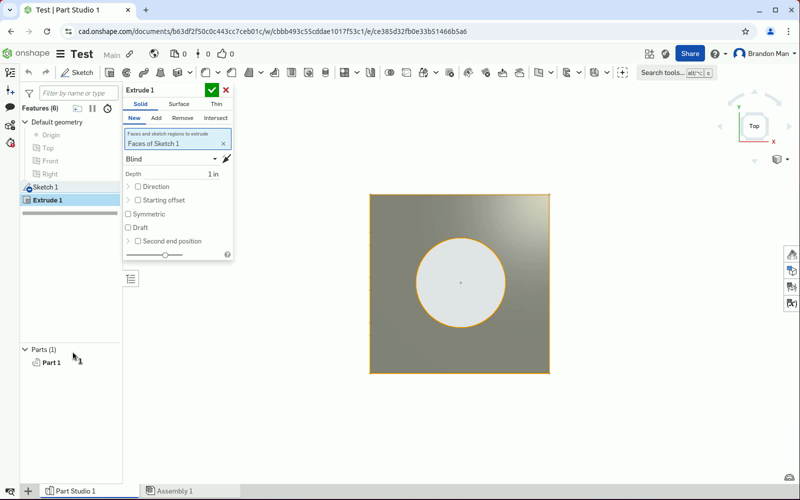
mouse_move(143, 106)
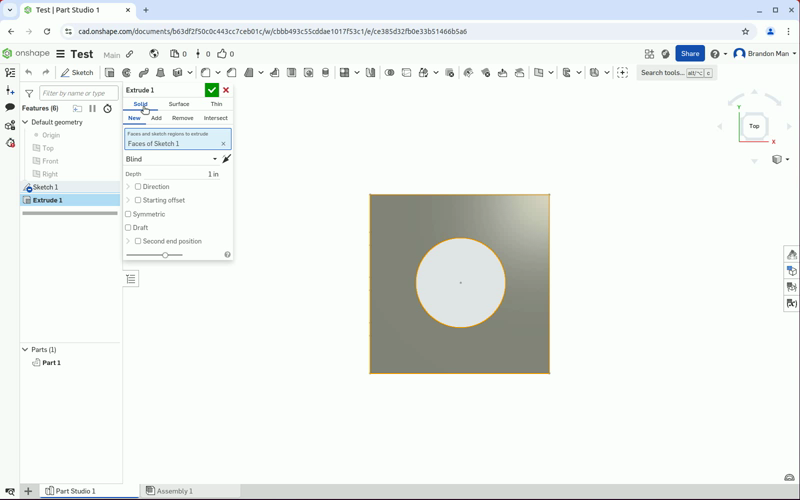
click(143, 106)
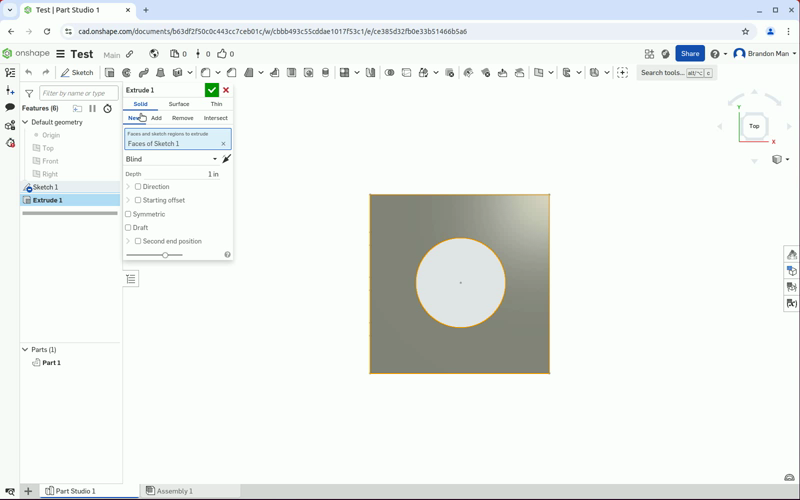
mouse_move(137, 120)
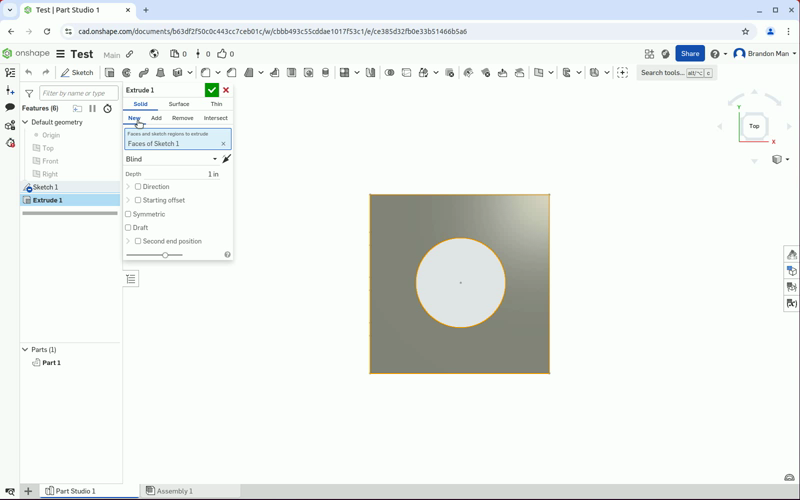
click(137, 120)
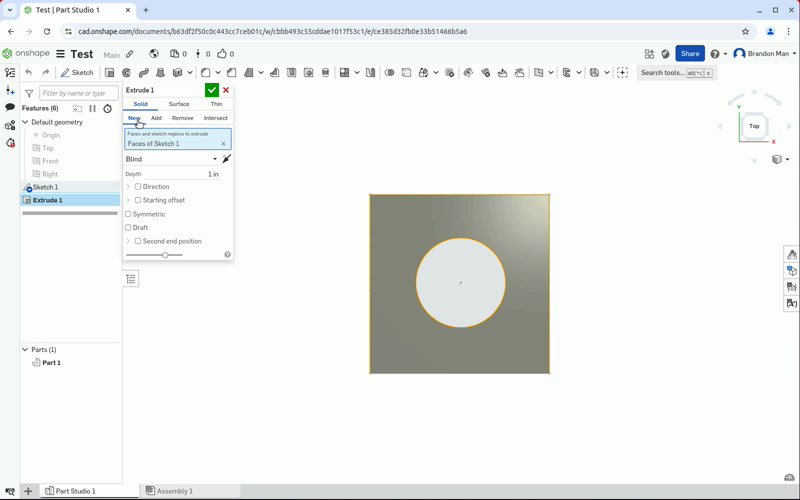
key(tab, 4)
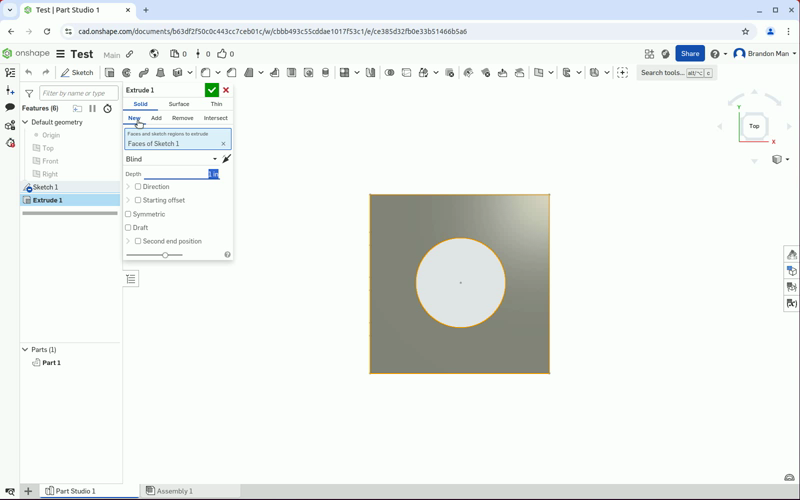
text(4.574)
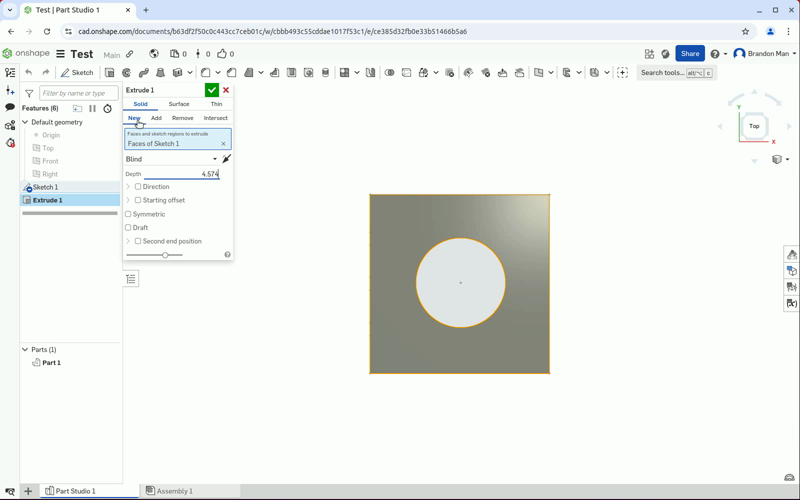
key(enter)
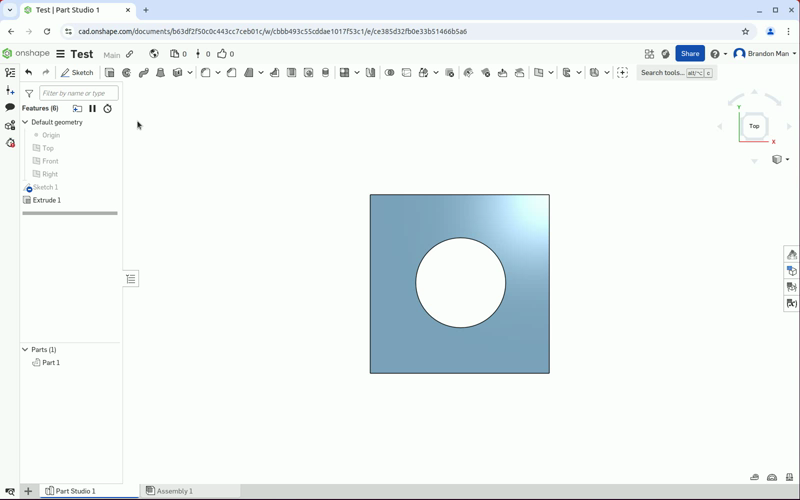
key(shift+h)
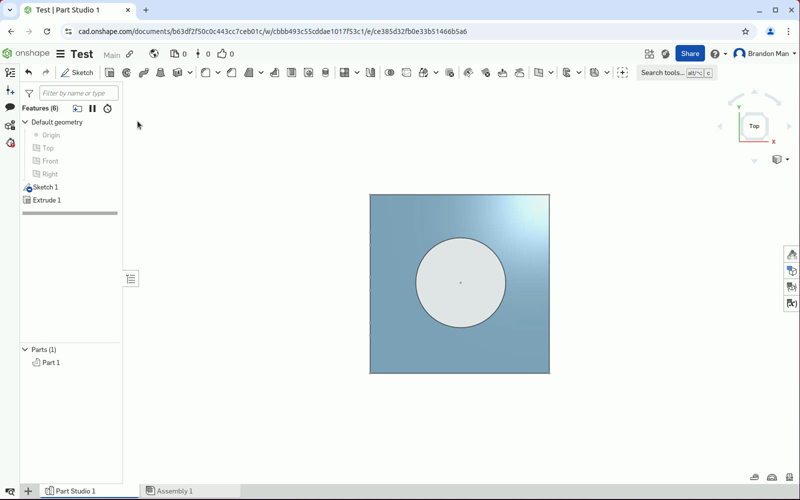
key(shift+h)
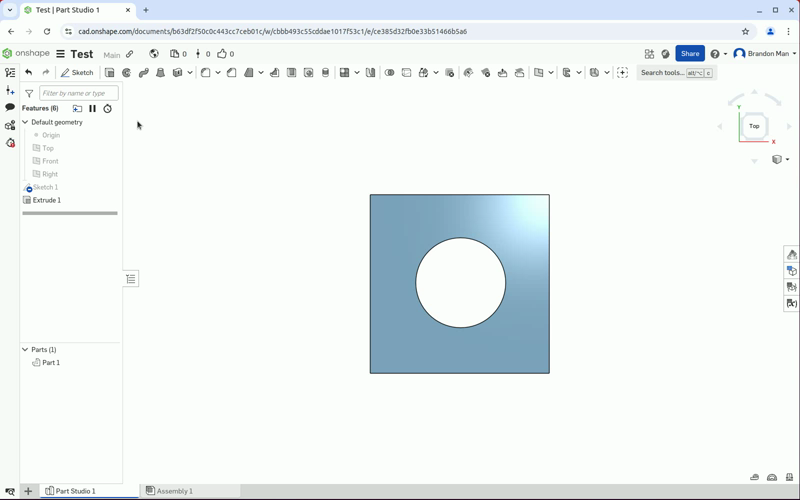
mouse_move(73, 189)
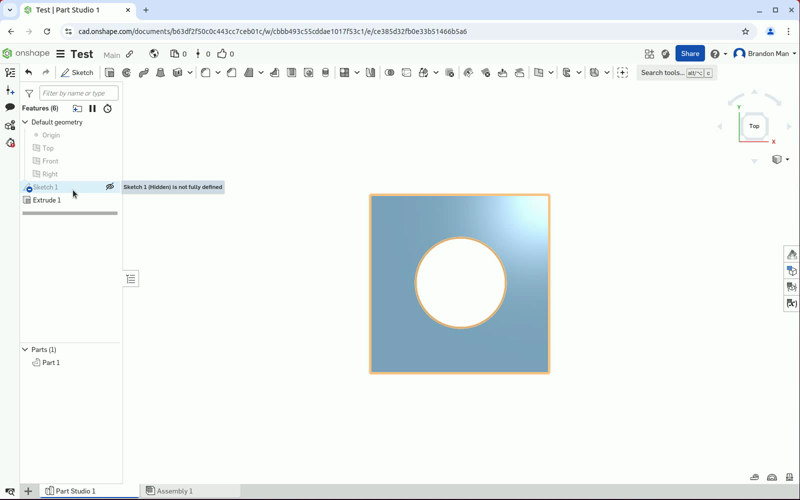
click(73, 189)
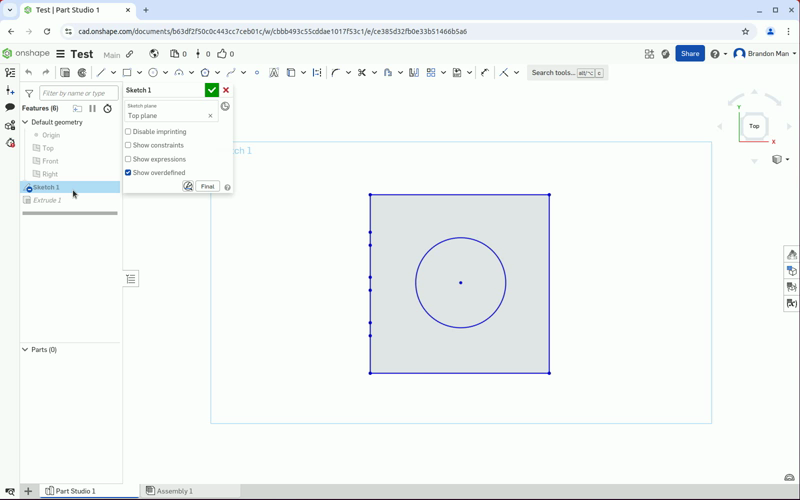
mouse_move(229, 92)
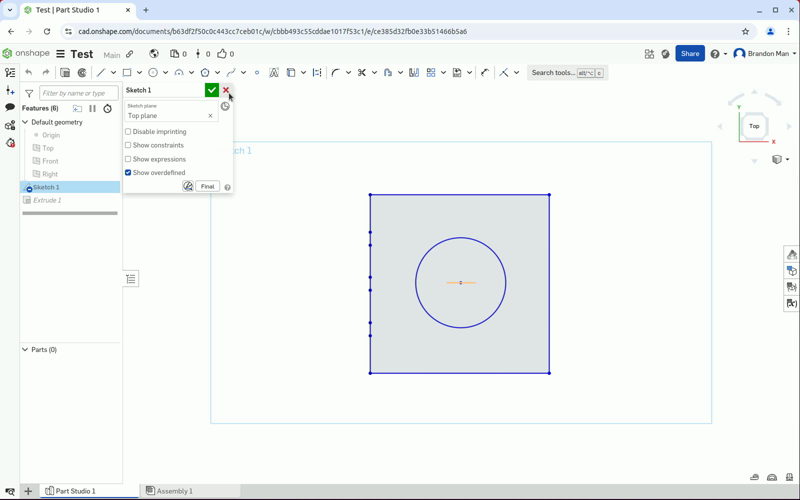
click(229, 92)
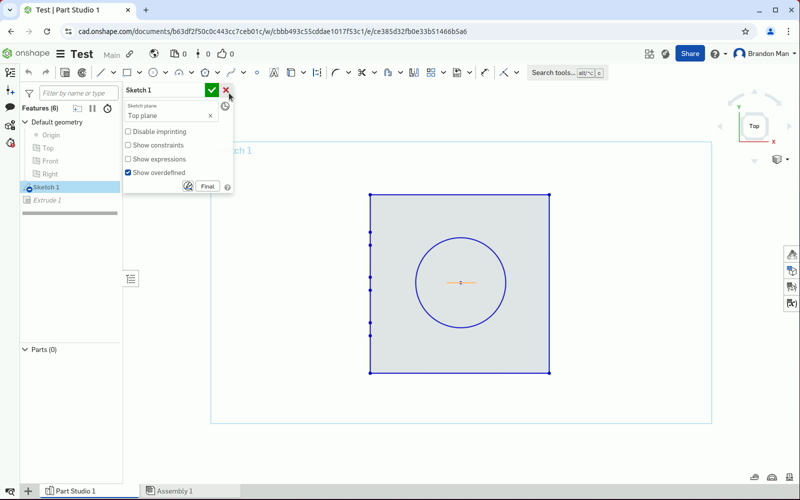
key(shift+s)
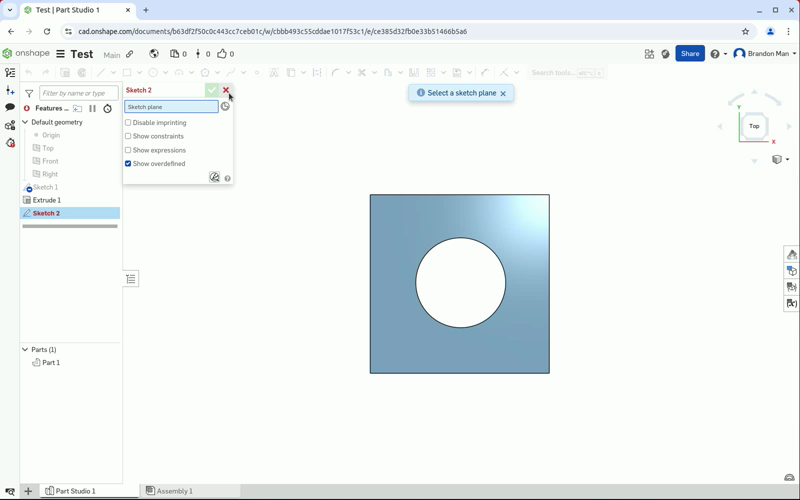
mouse_move(73, 150)
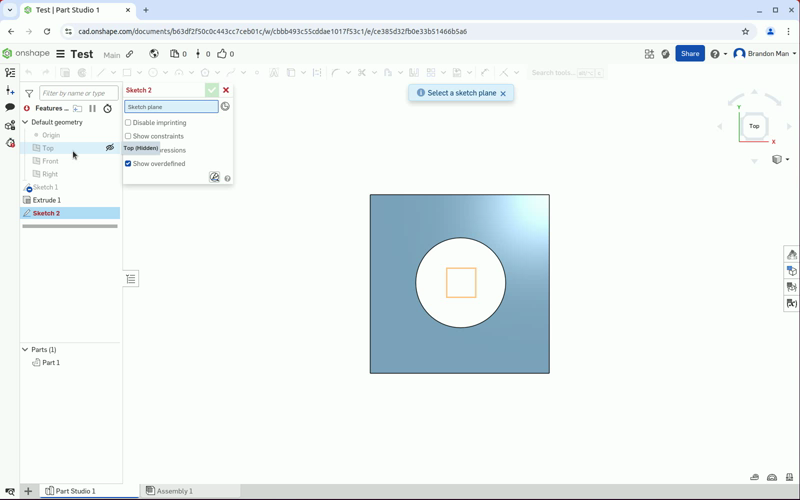
click(73, 150)
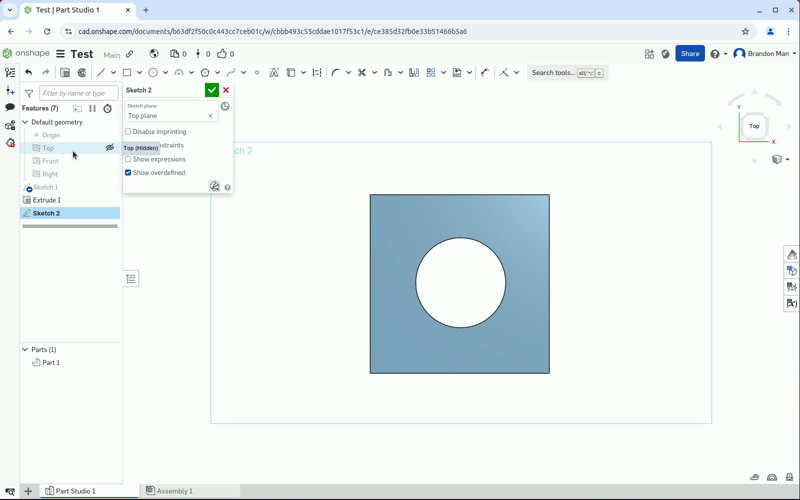
mouse_move(73, 352)
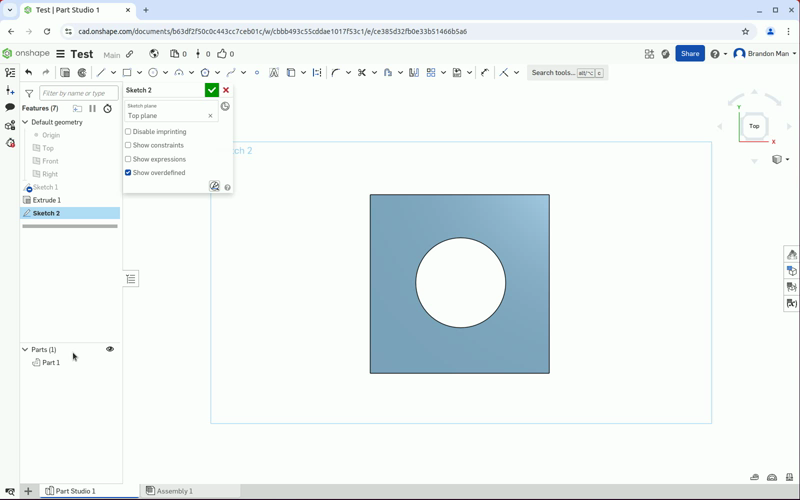
key(y)
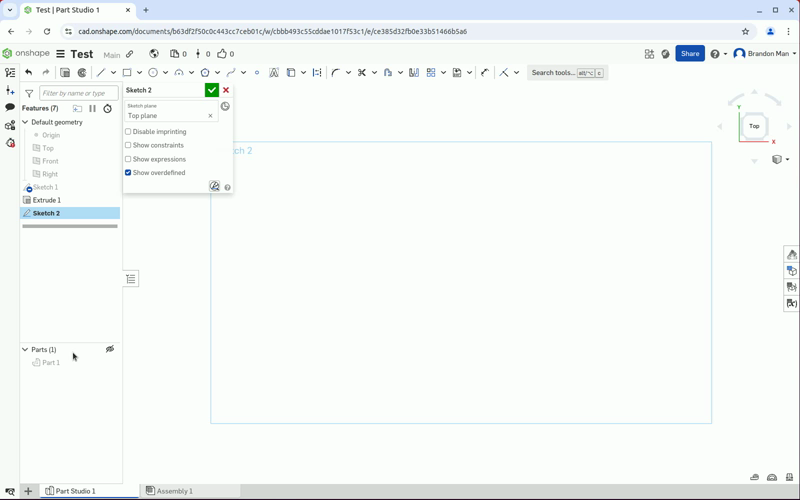
key(l)
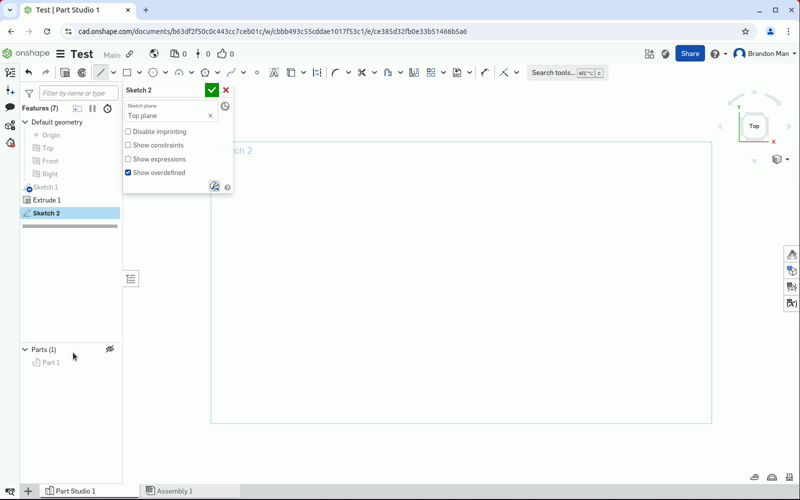
key_down(shift)
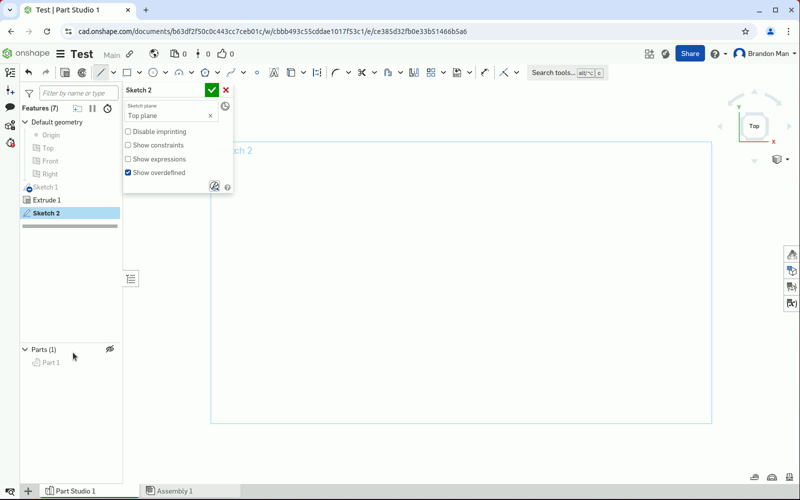
mouse_move(348, 244)
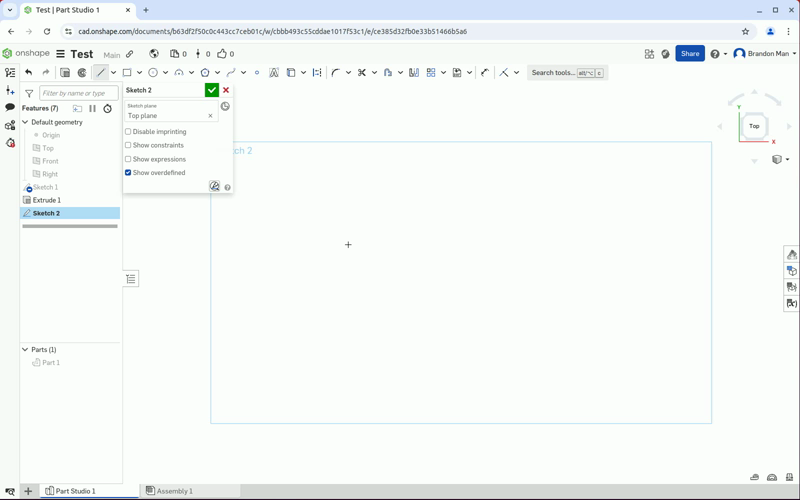
click(348, 244)
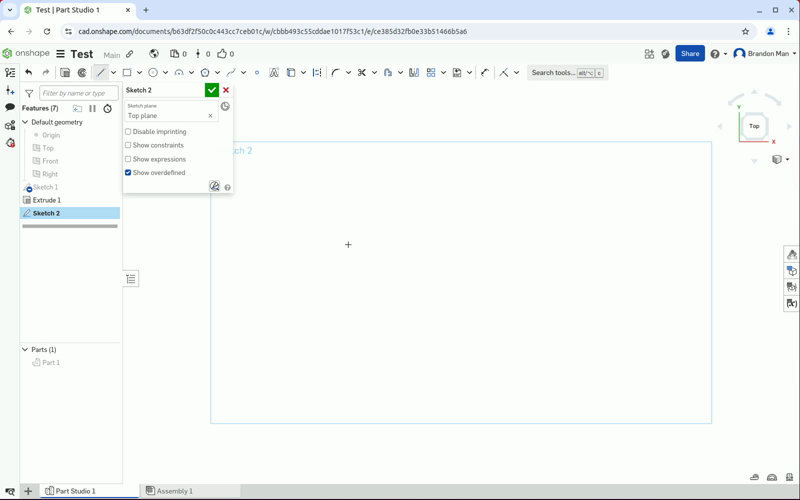
key_up(shift)
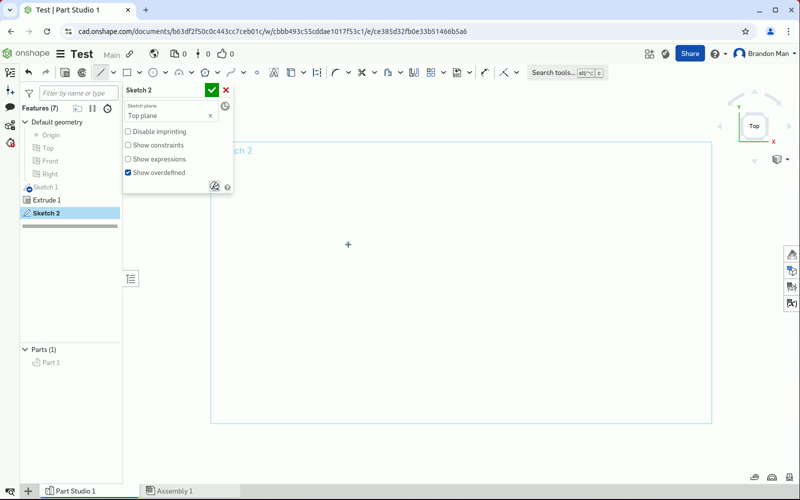
key_down(shift)
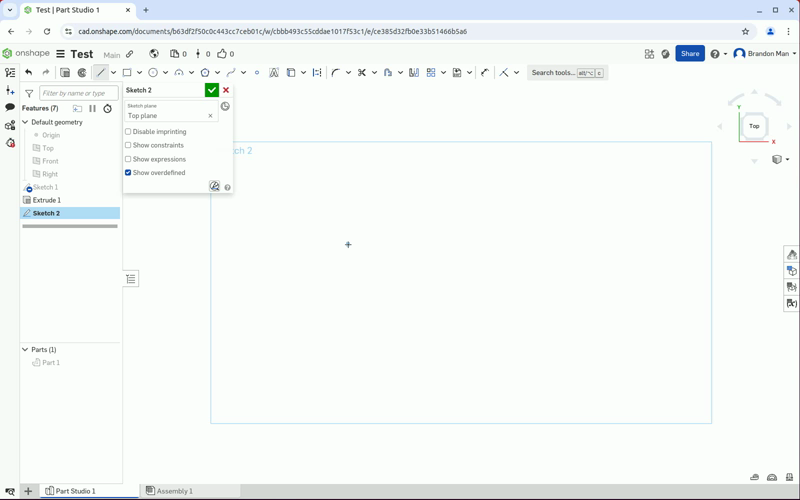
mouse_move(378, 244)
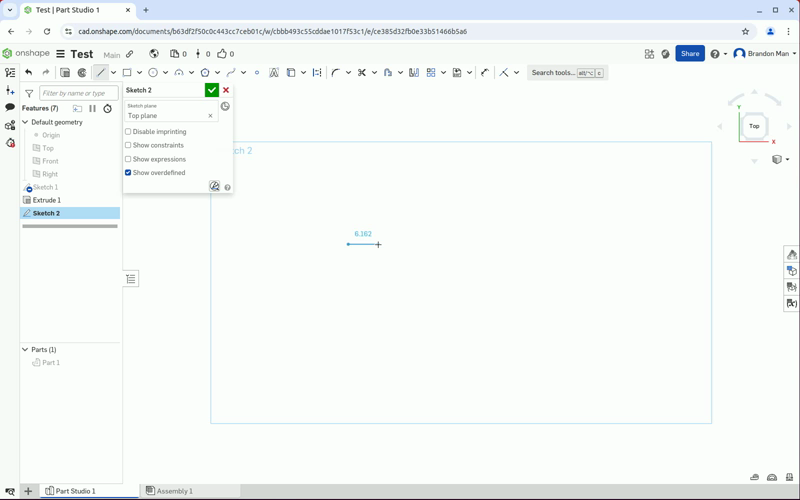
mouse_move(371, 244)
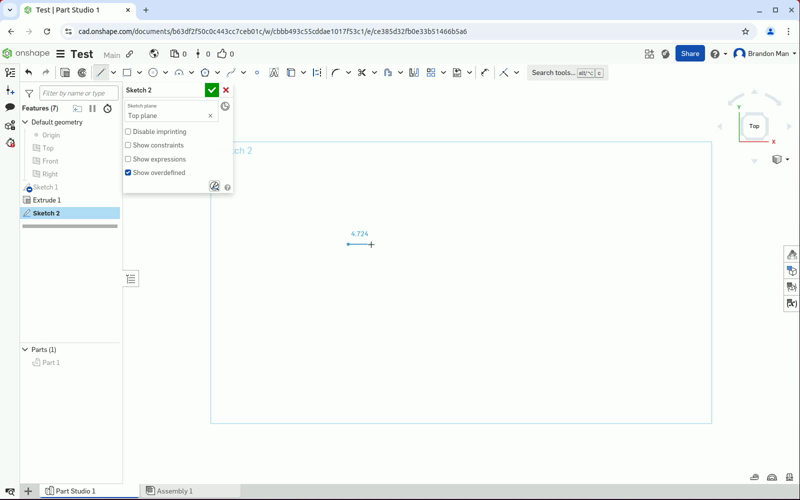
click(371, 244)
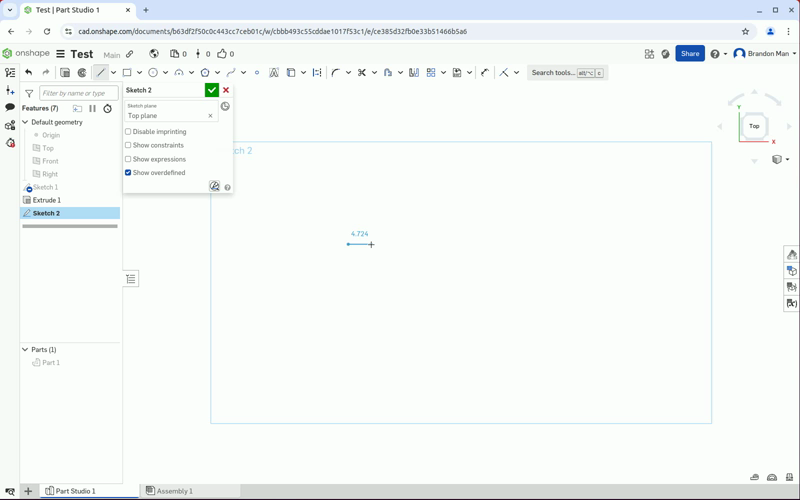
key_up(shift)
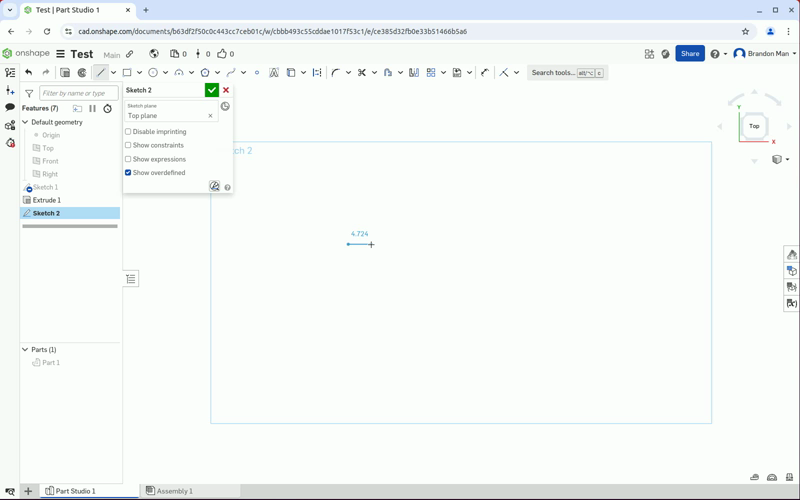
key_down(shift)
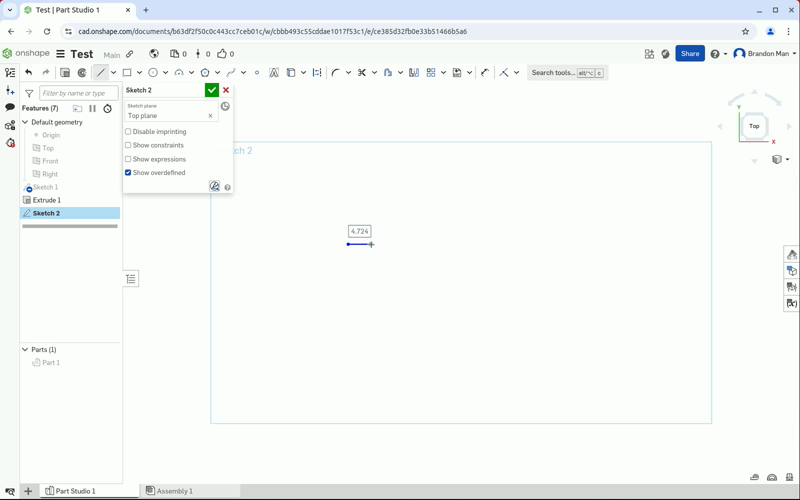
mouse_move(401, 244)
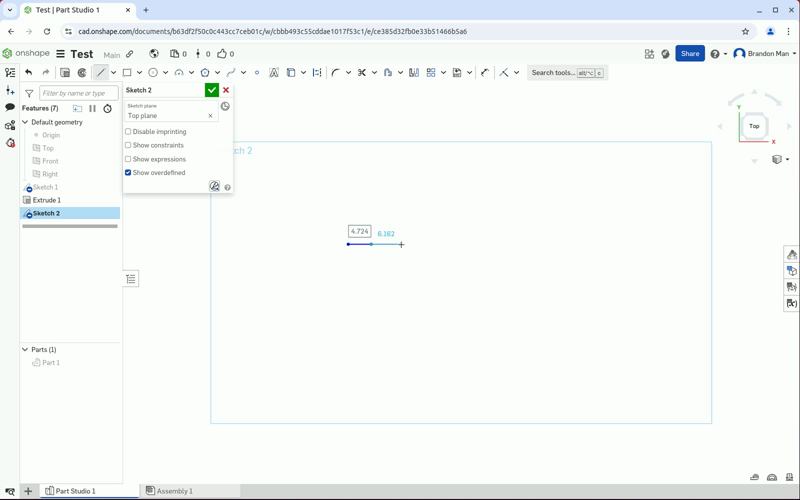
mouse_move(371, 230)
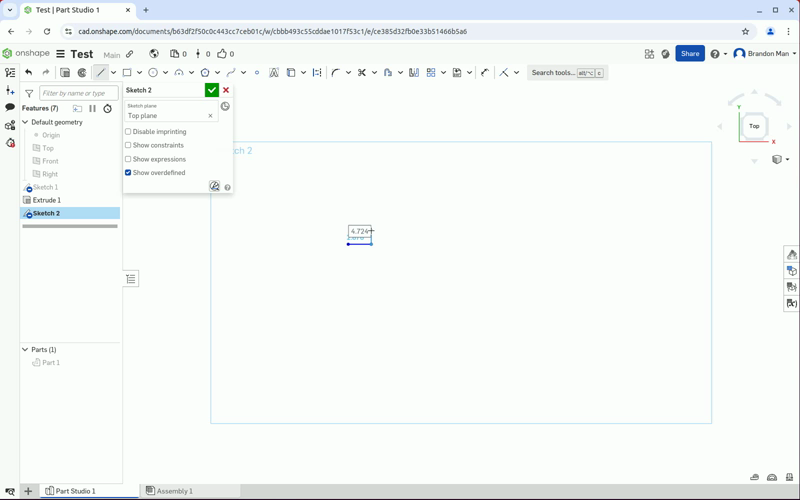
click(371, 230)
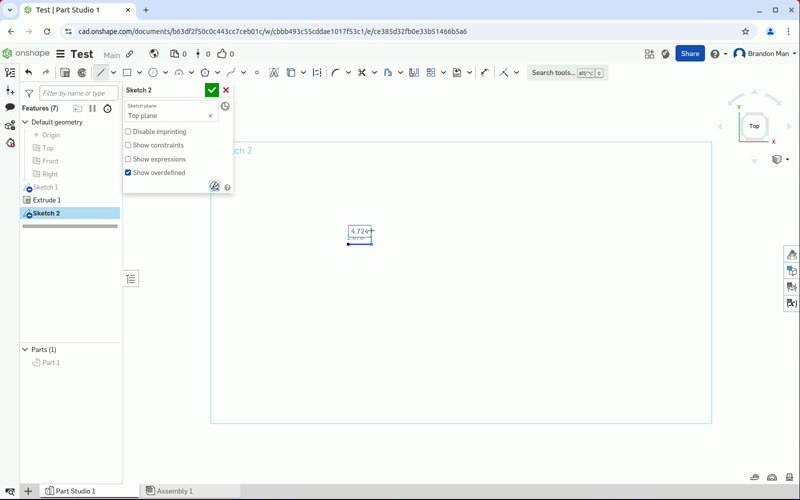
key_up(shift)
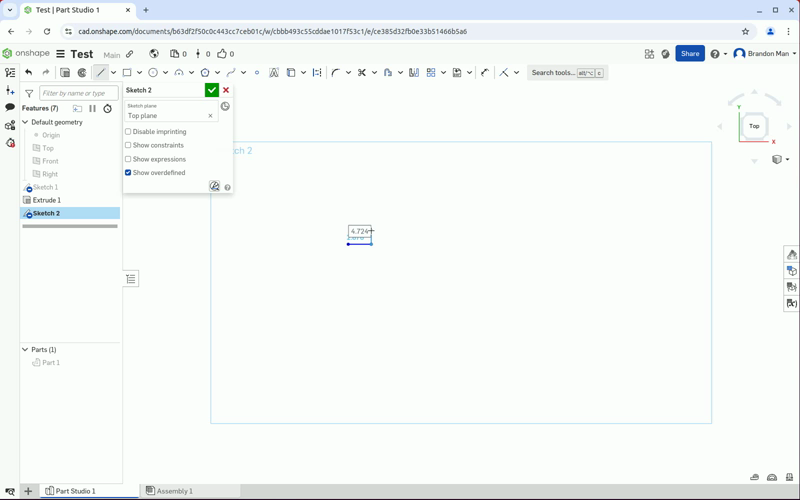
key_down(shift)
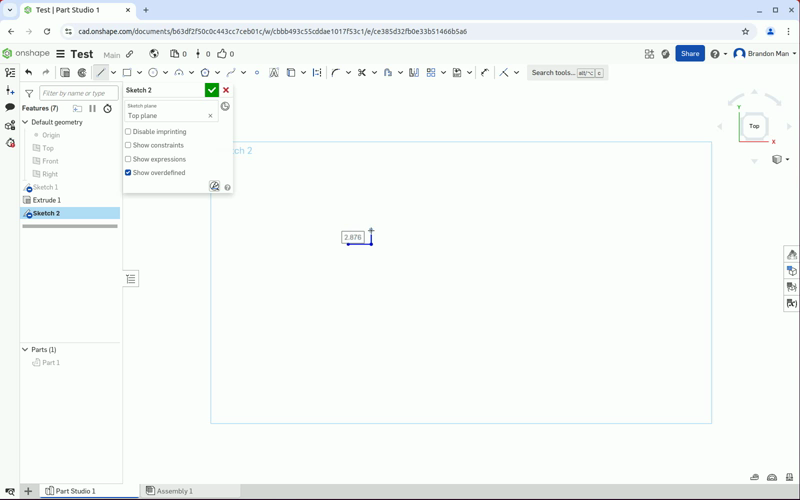
mouse_move(401, 230)
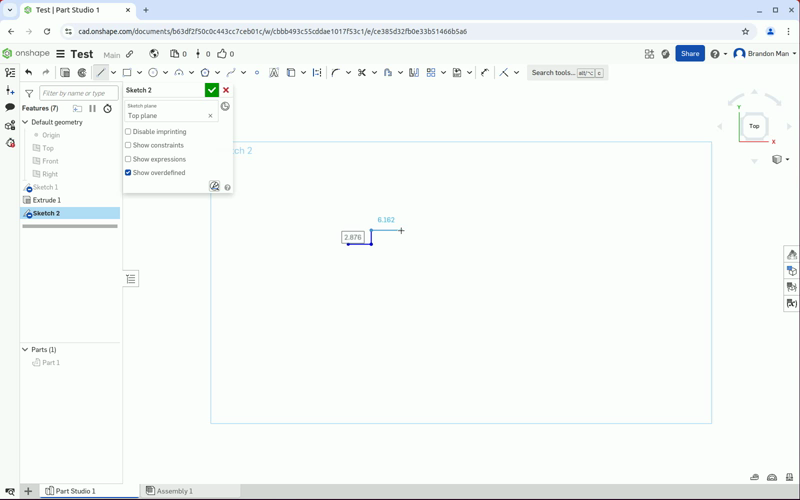
mouse_move(348, 230)
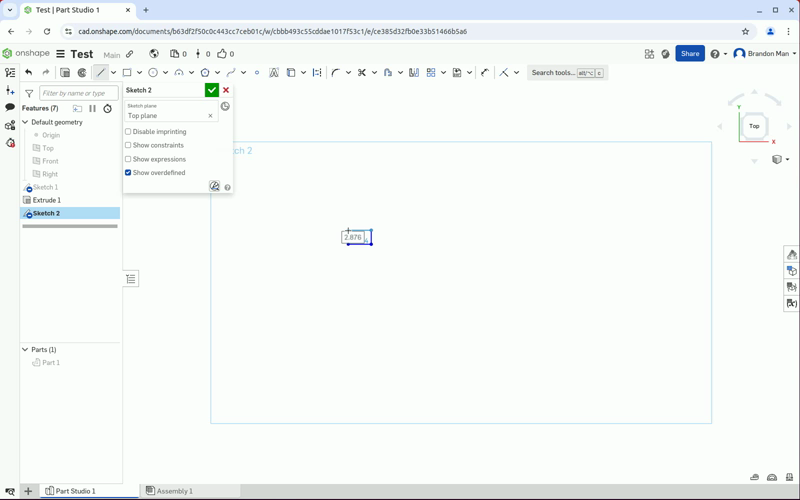
click(348, 230)
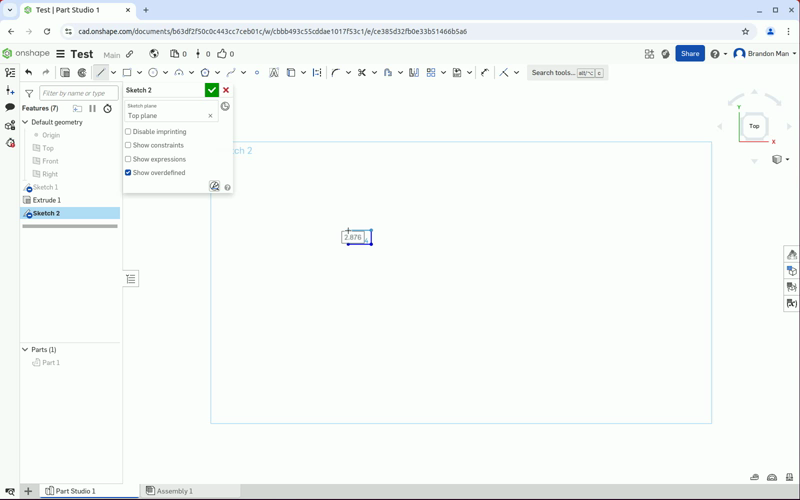
key_up(shift)
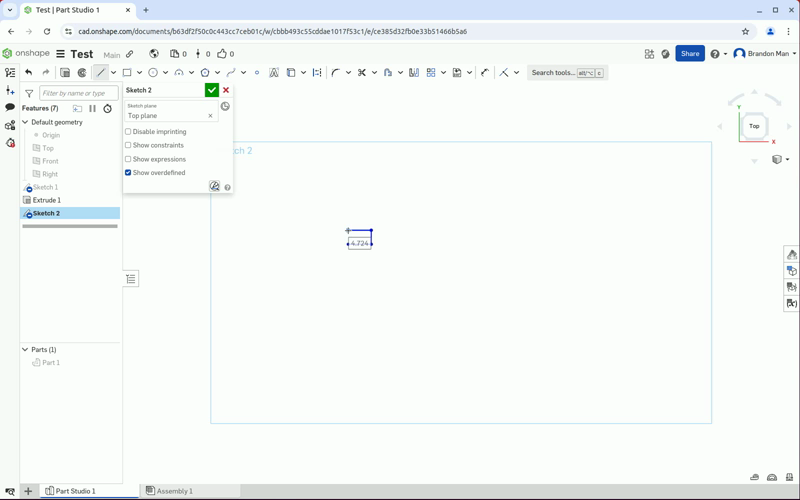
mouse_move(378, 230)
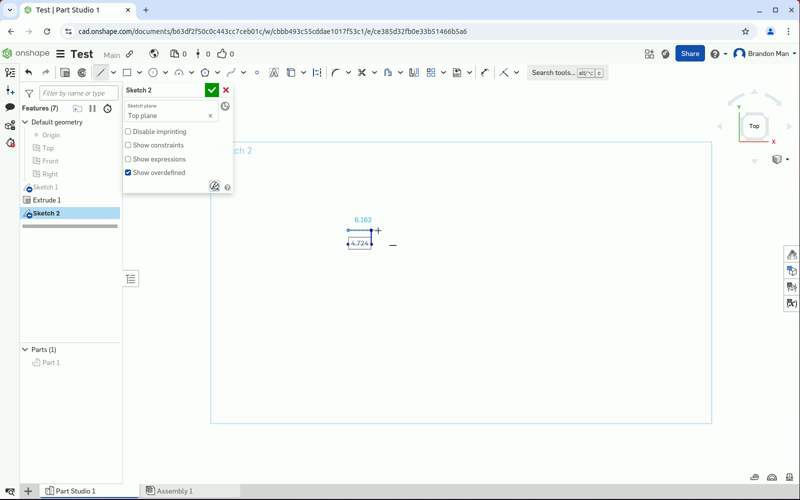
key_down(shift)
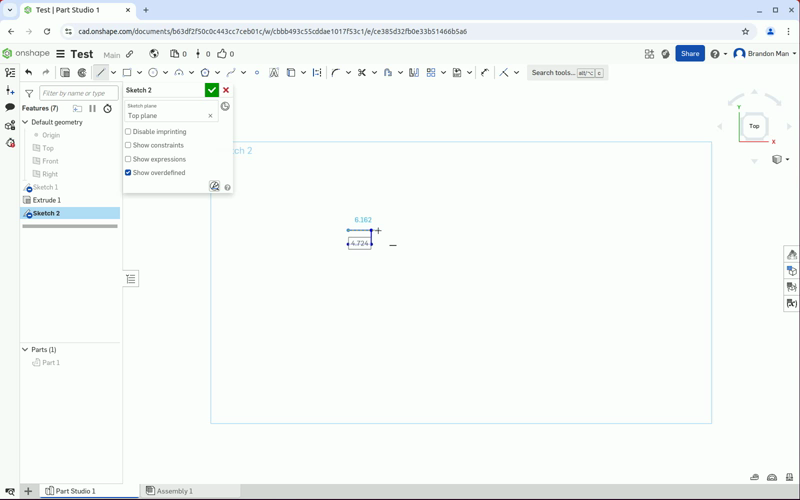
mouse_move(348, 244)
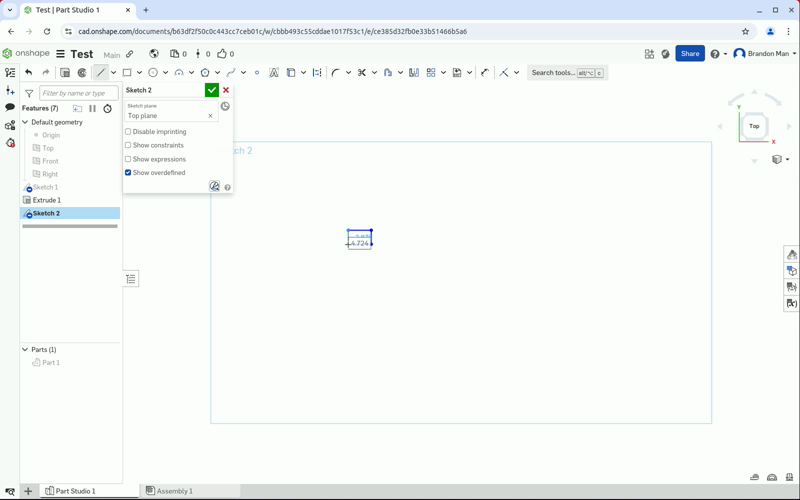
key_up(shift)
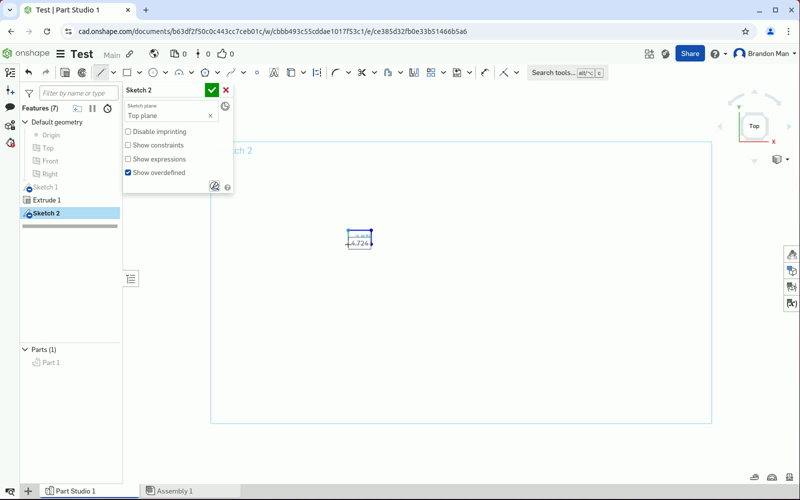
click(348, 244)
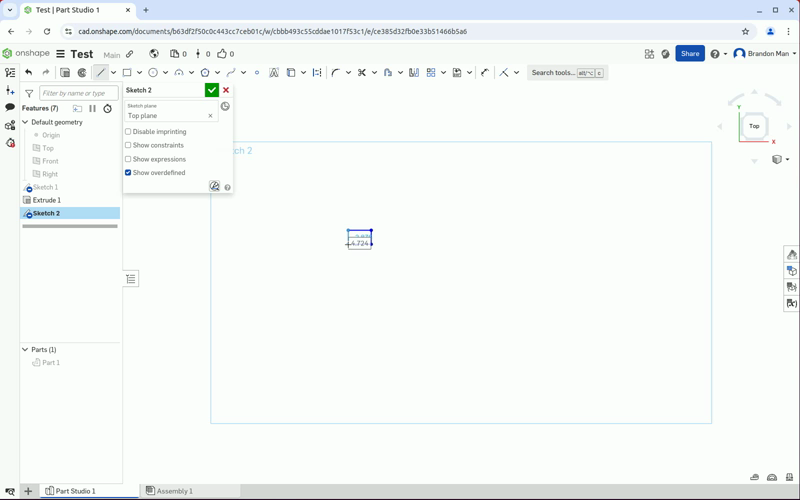
key(esc)
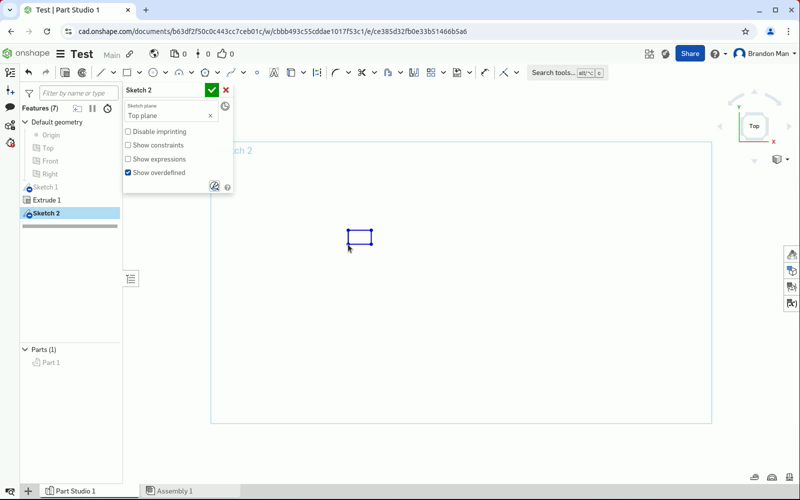
mouse_move(357, 231)
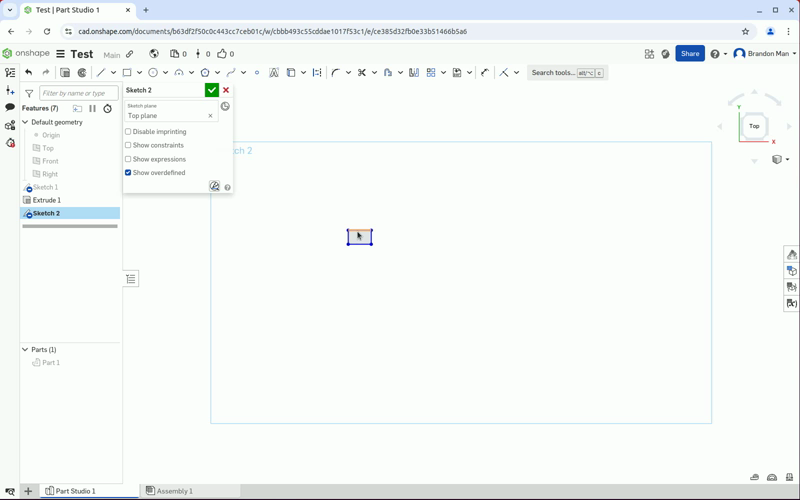
scroll(6)
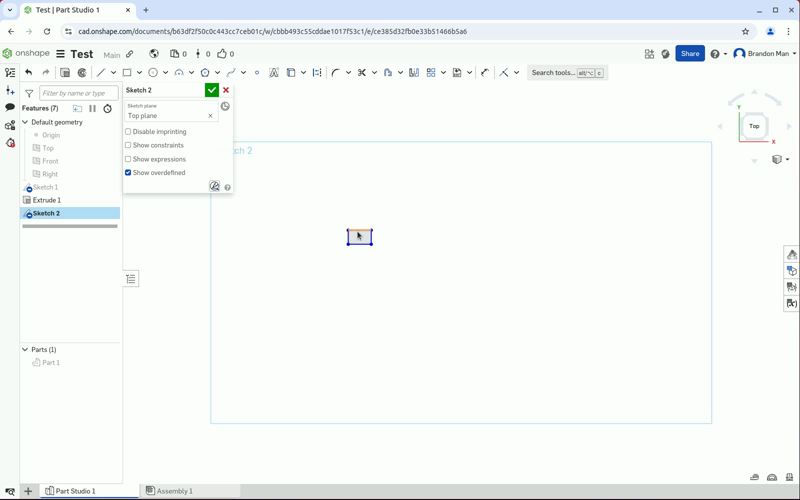
scroll(6)
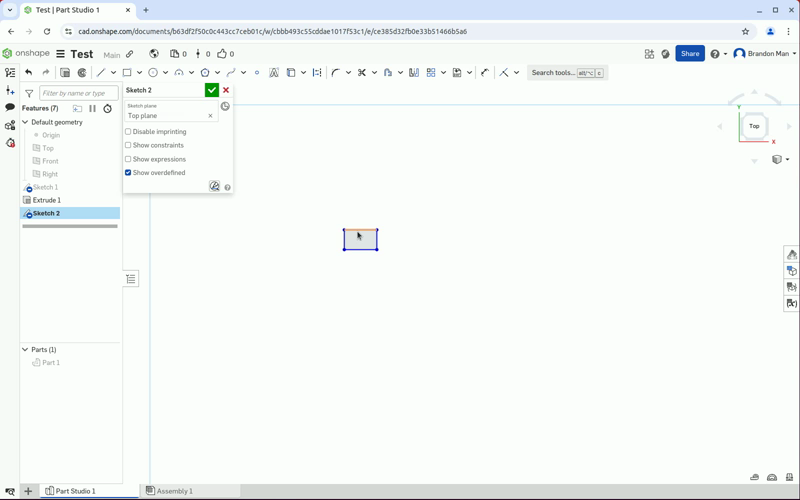
scroll(6)
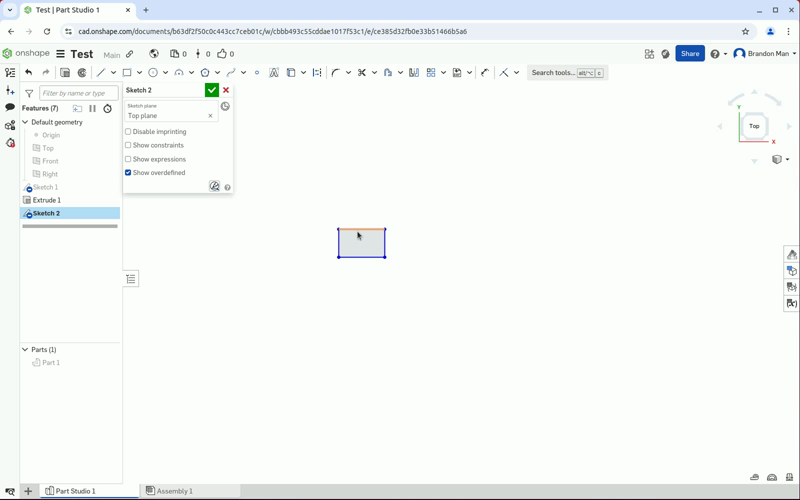
scroll(6)
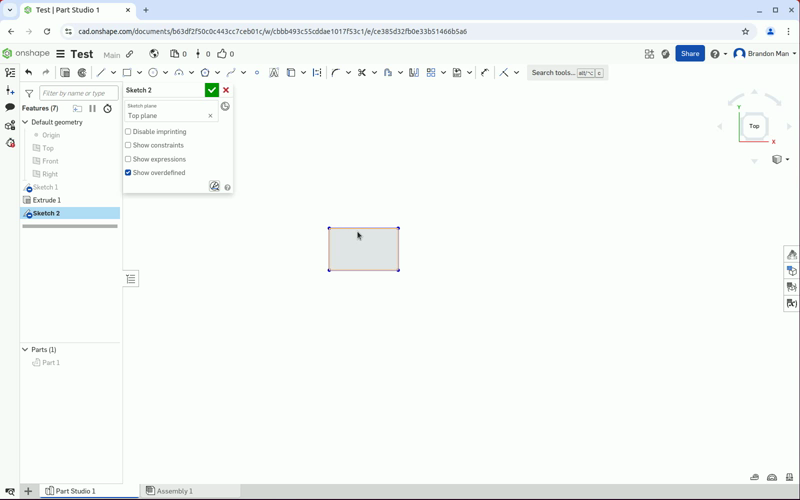
scroll(6)
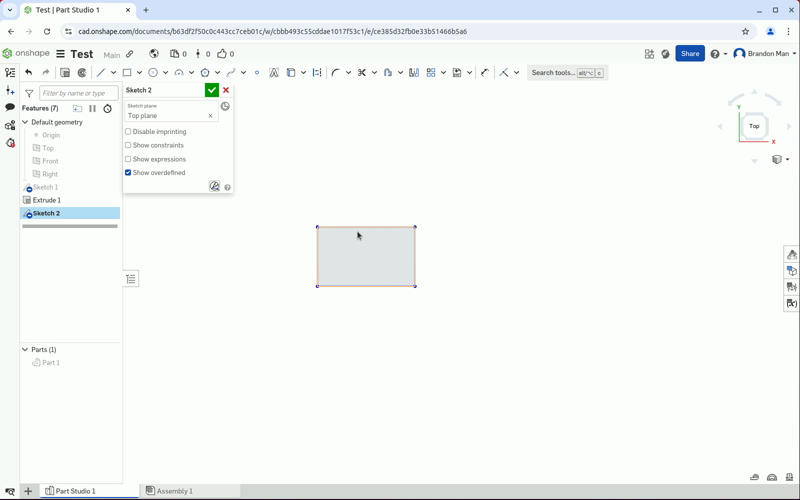
scroll(6)
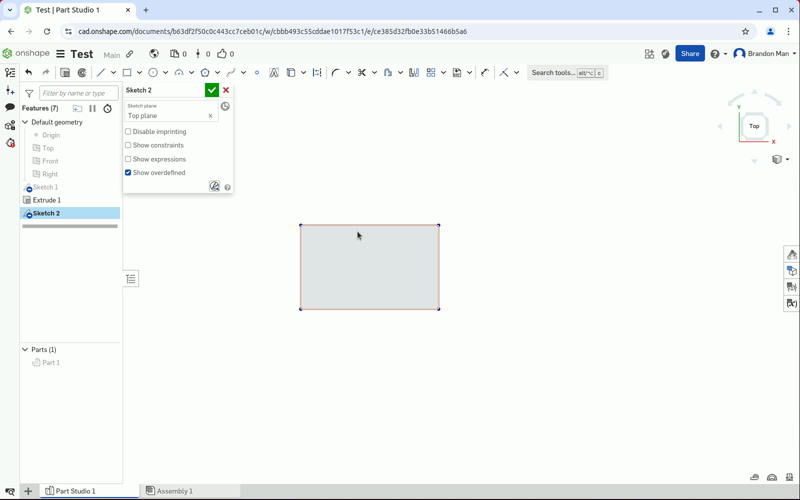
scroll(6)
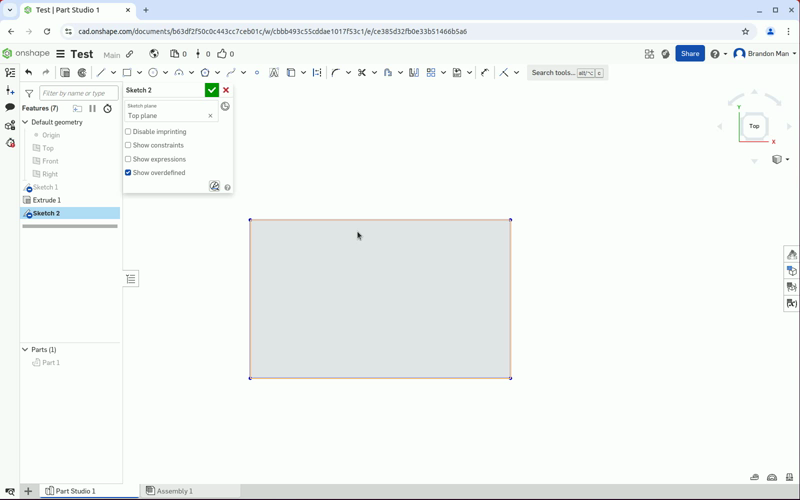
click(357, 231)
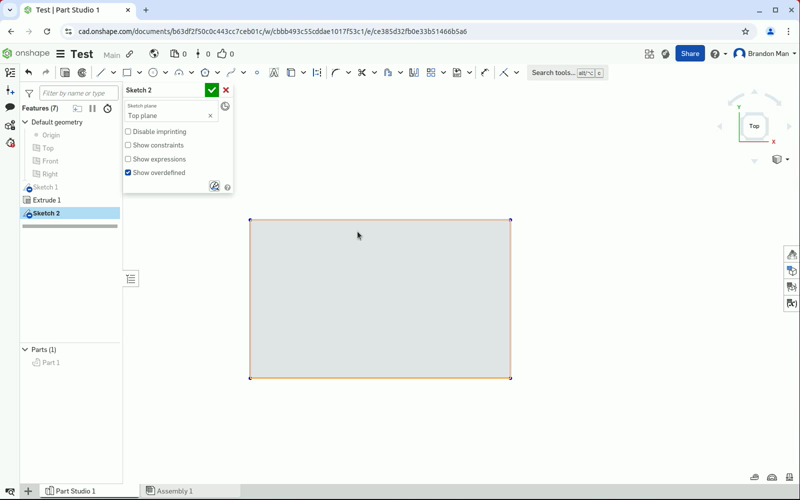
scroll(-6)
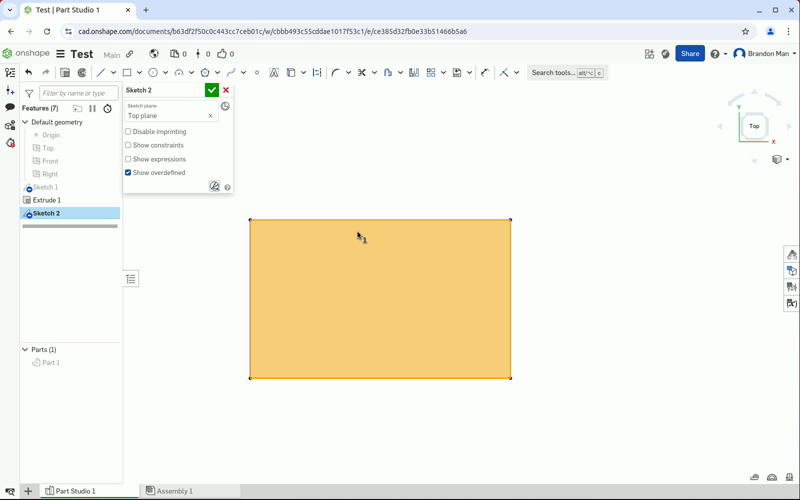
scroll(-6)
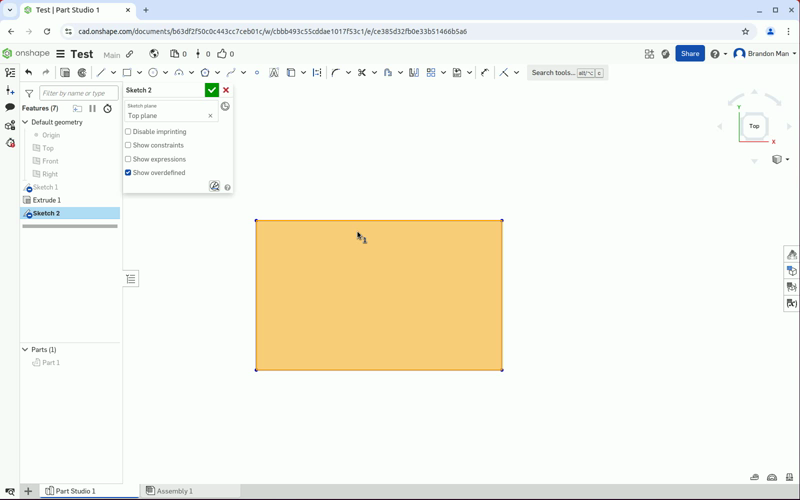
scroll(-6)
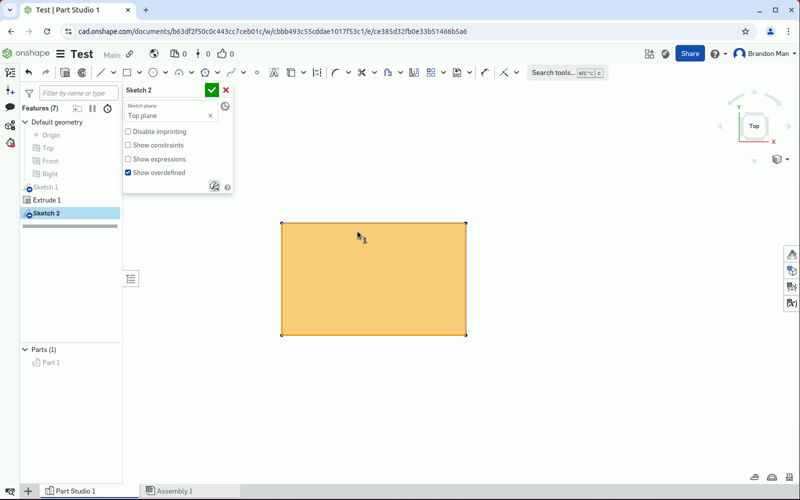
scroll(-6)
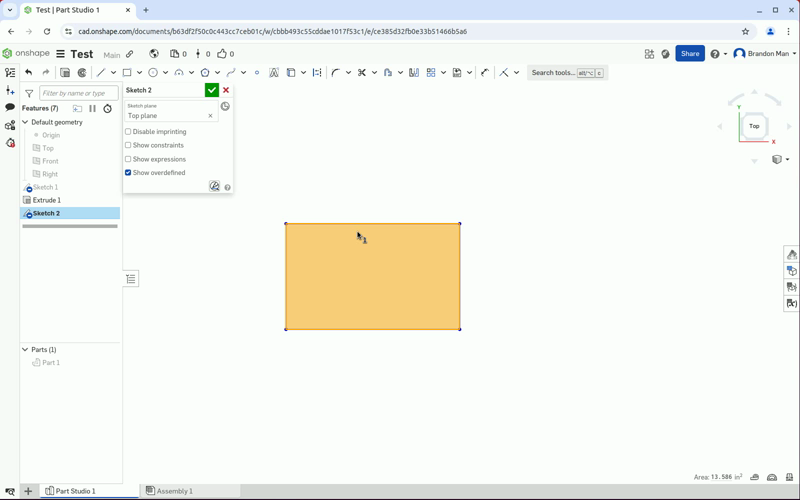
scroll(-6)
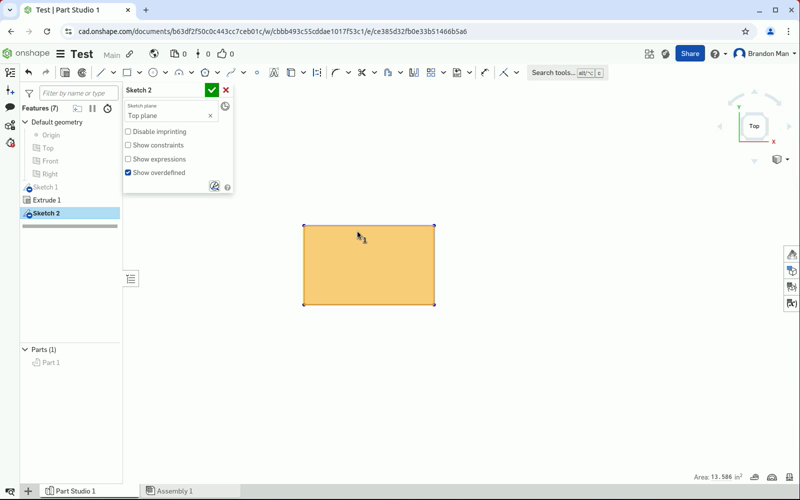
scroll(-6)
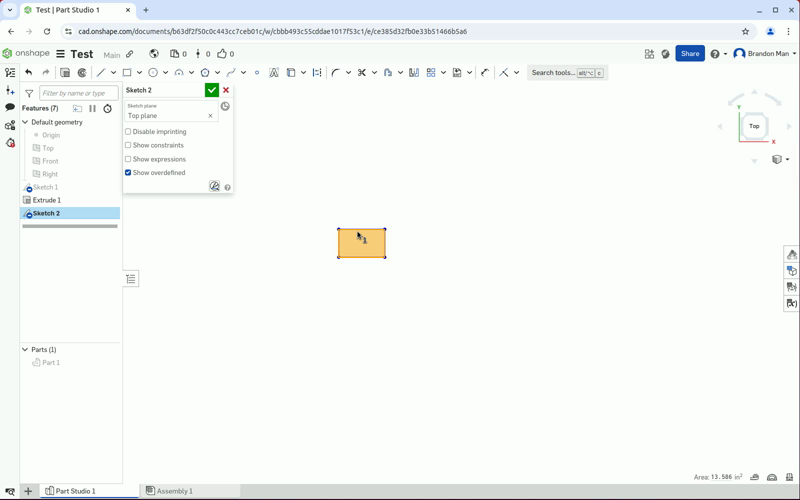
scroll(-6)
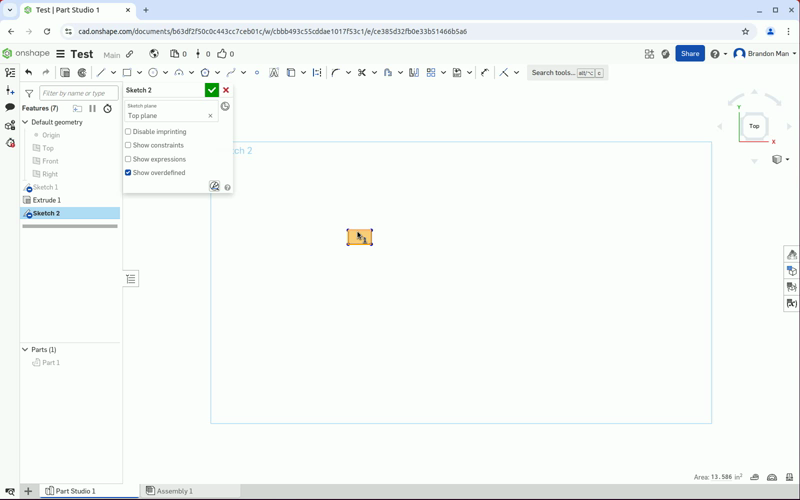
mouse_move(73, 352)
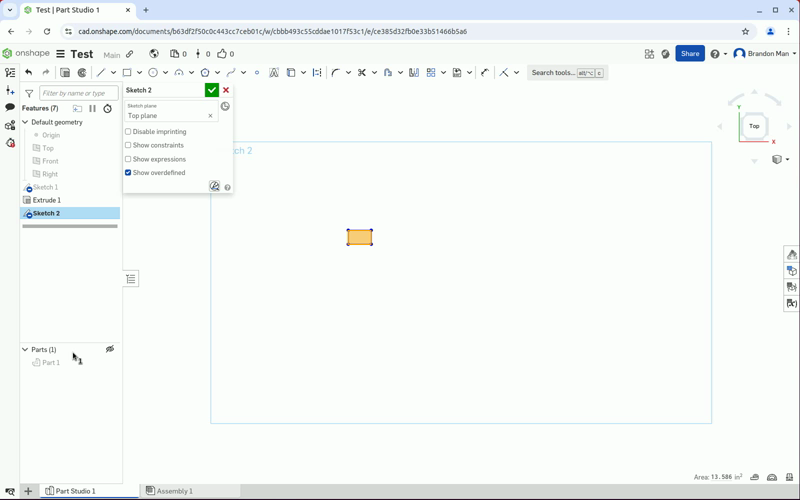
key(shift+y)
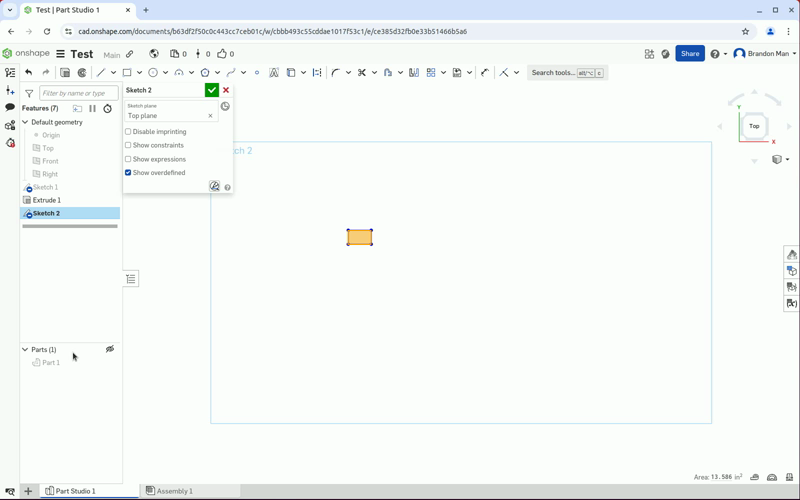
key(shift+e)
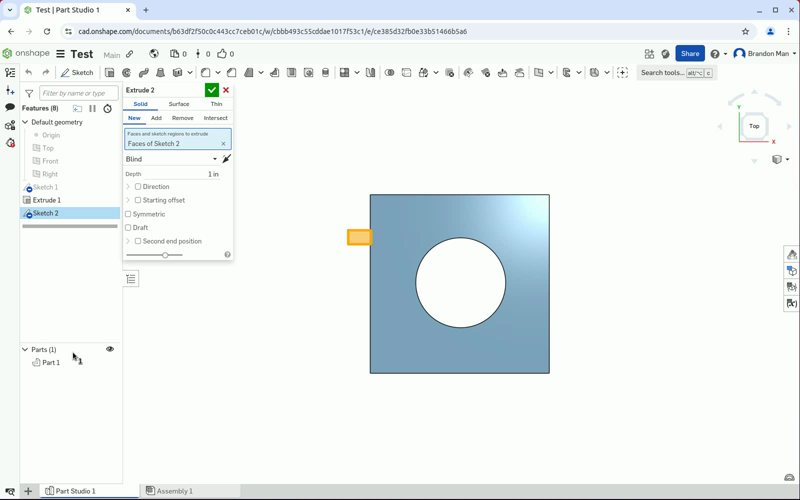
mouse_move(143, 106)
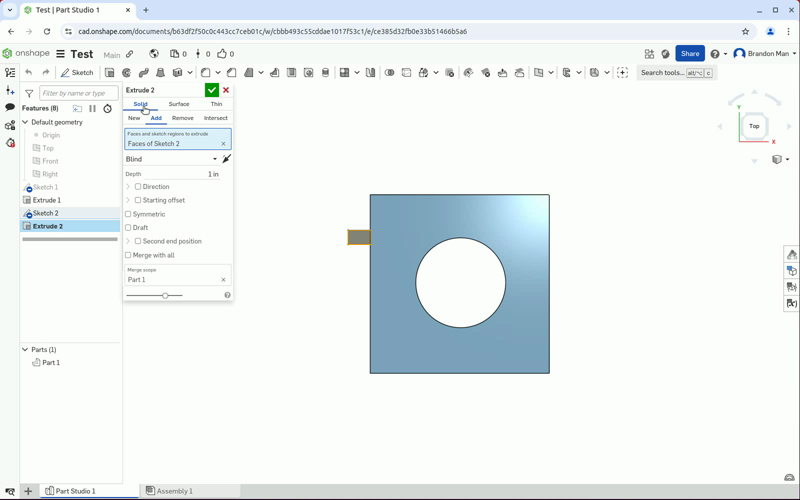
click(143, 106)
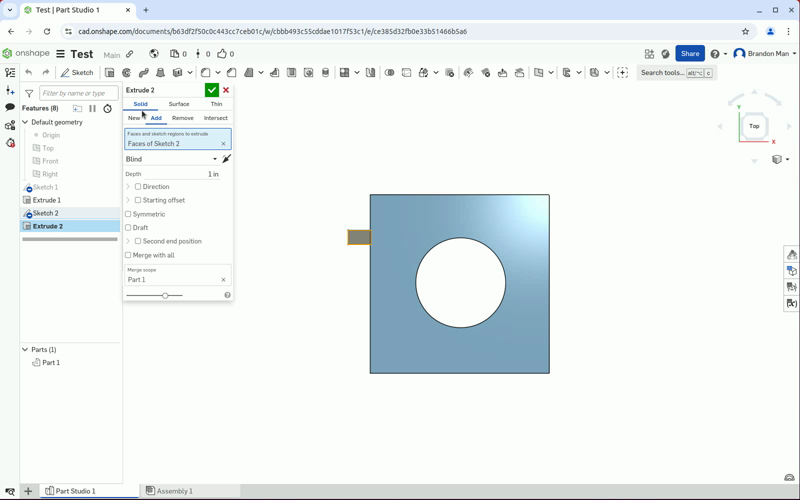
mouse_move(137, 120)
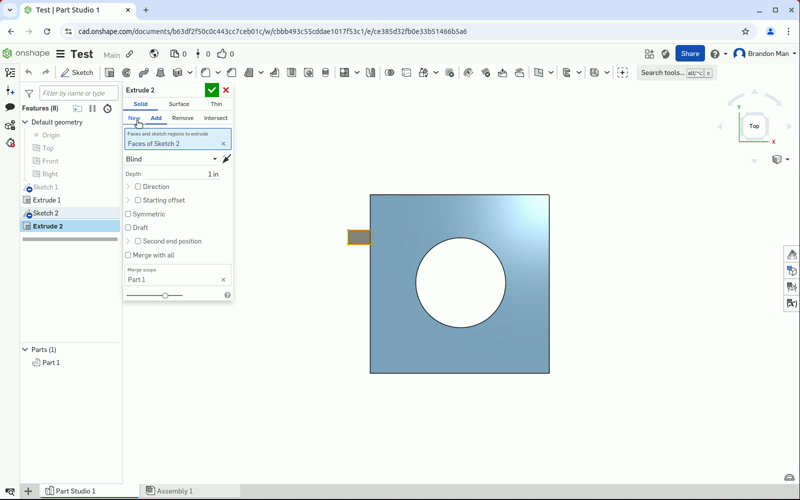
click(137, 120)
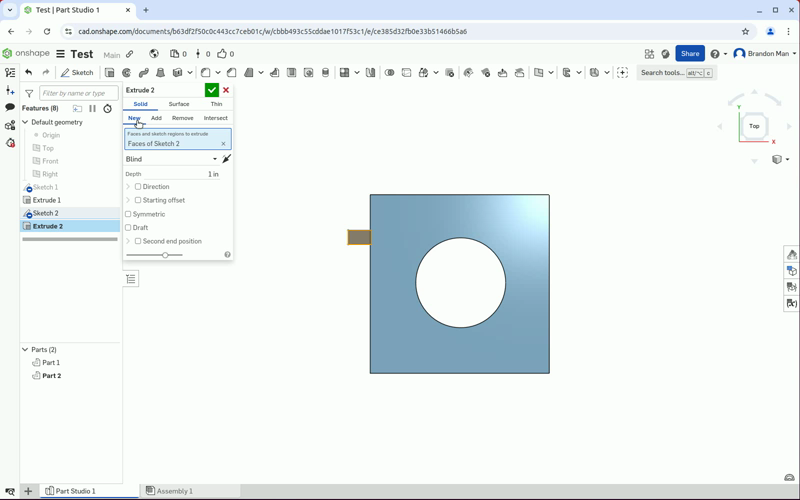
key(tab, 4)
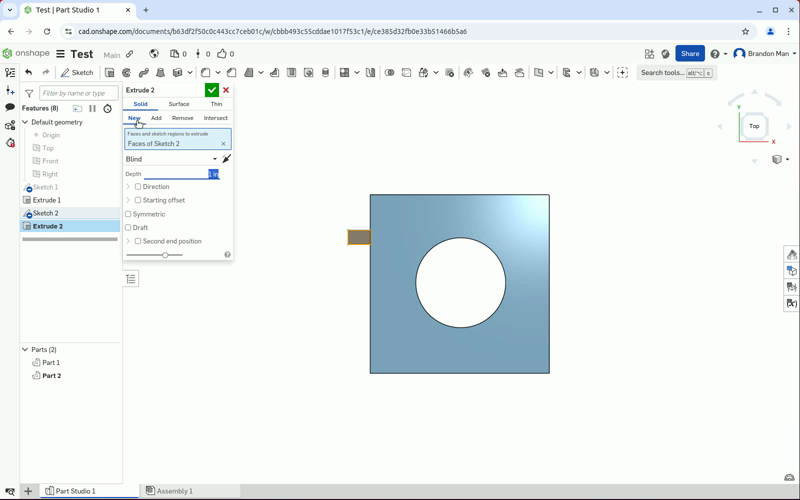
text(4.574)
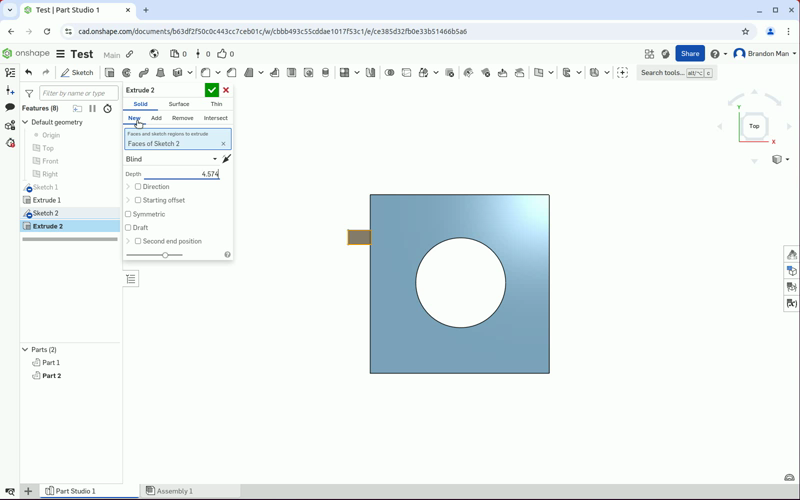
key(enter)
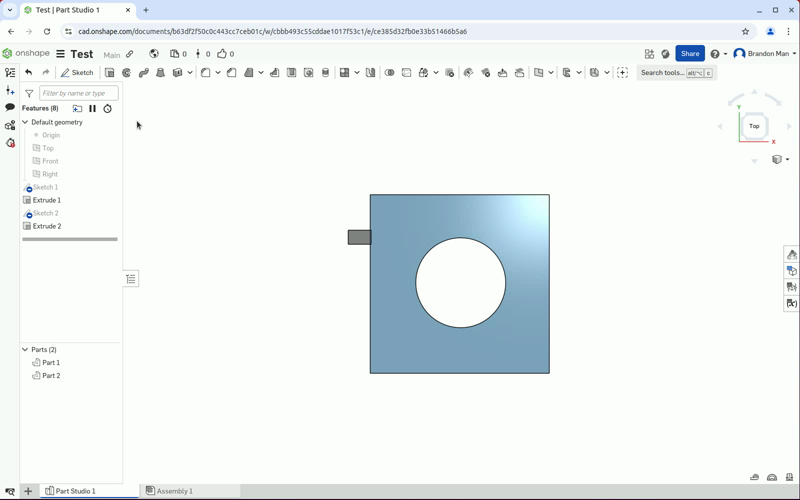
key(shift+h)
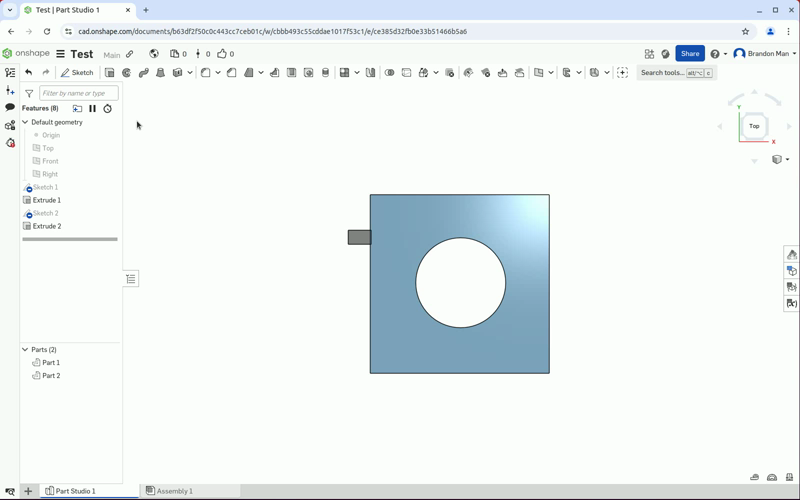
key(shift+h)
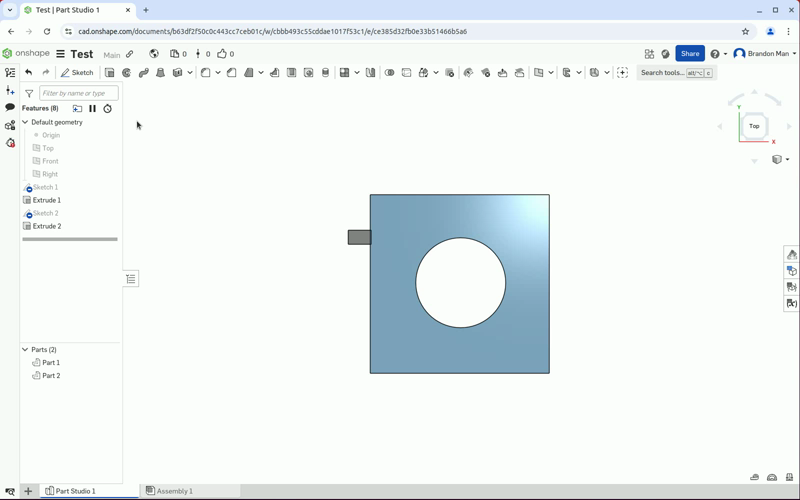
mouse_move(73, 189)
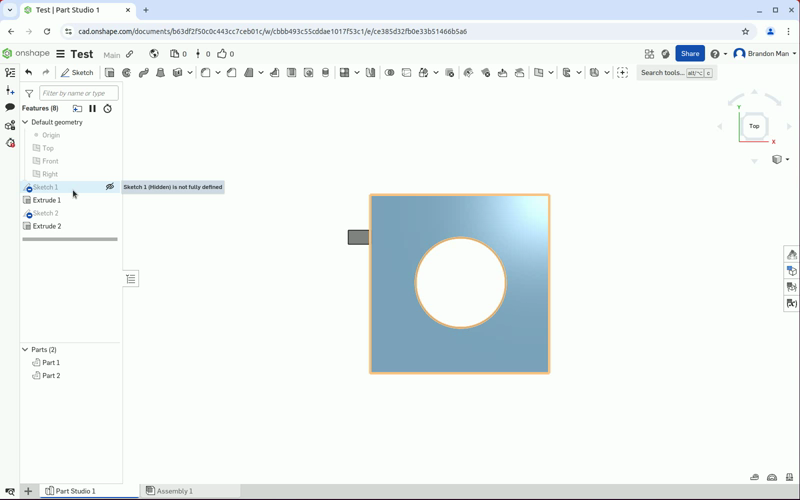
click(73, 189)
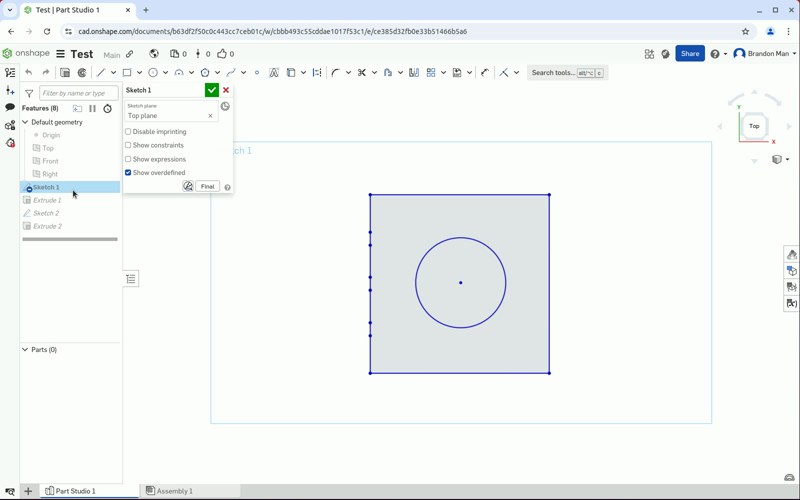
mouse_move(229, 92)
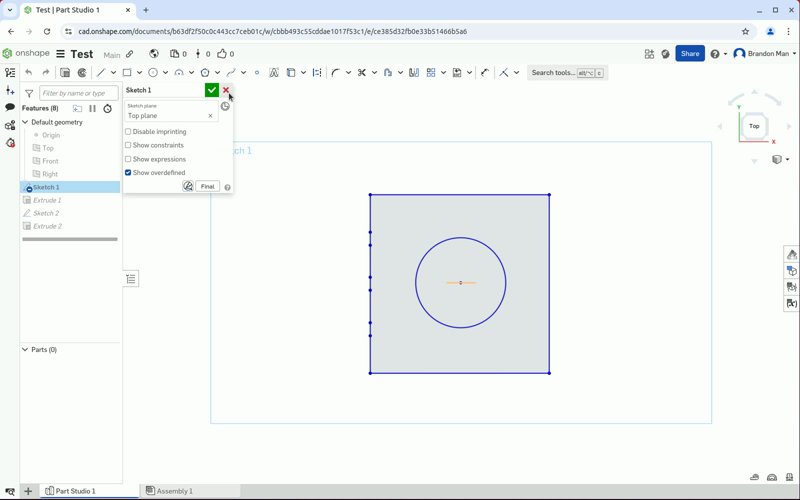
click(229, 92)
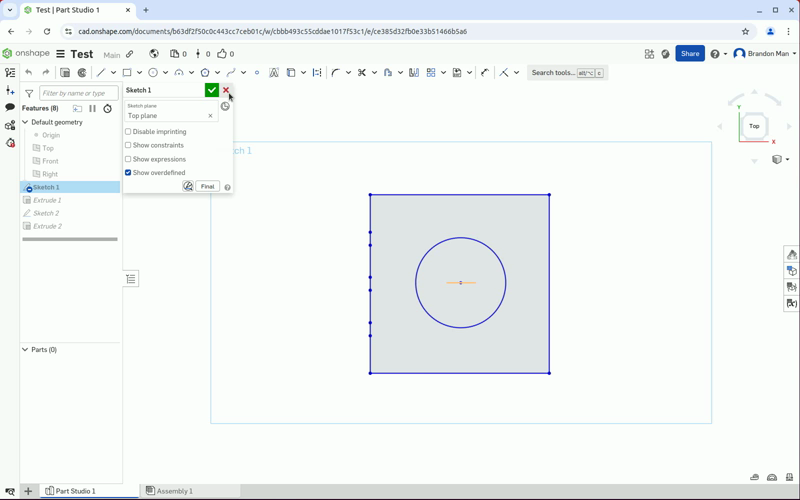
key(shift+s)
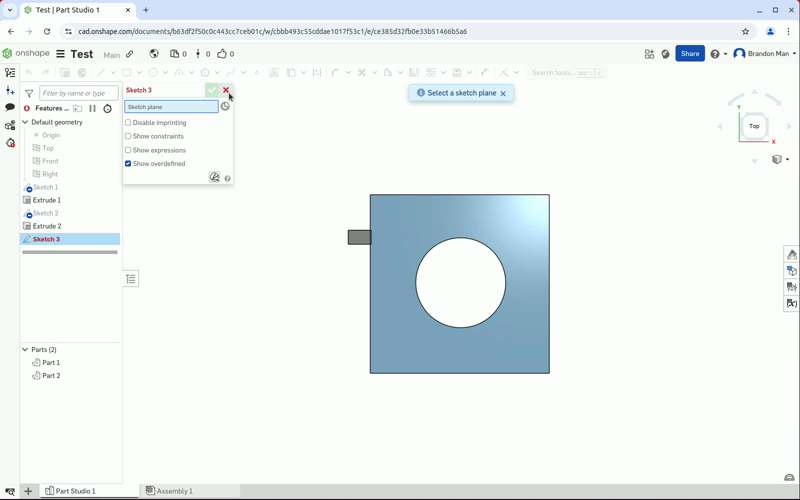
mouse_move(73, 150)
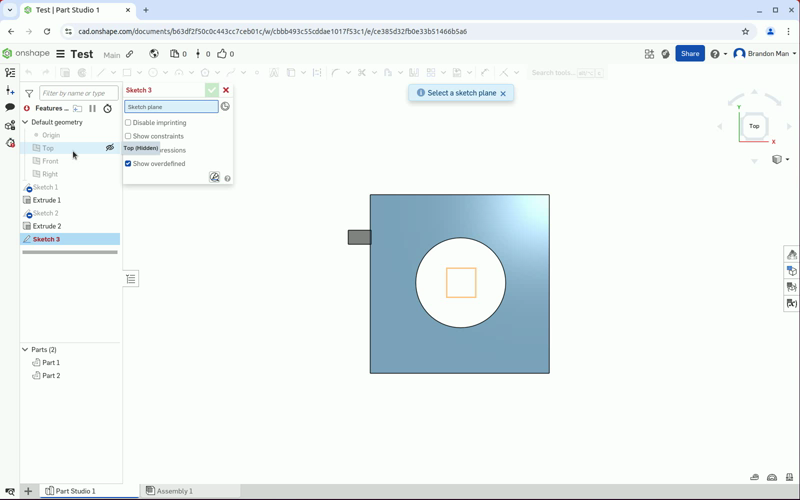
click(73, 150)
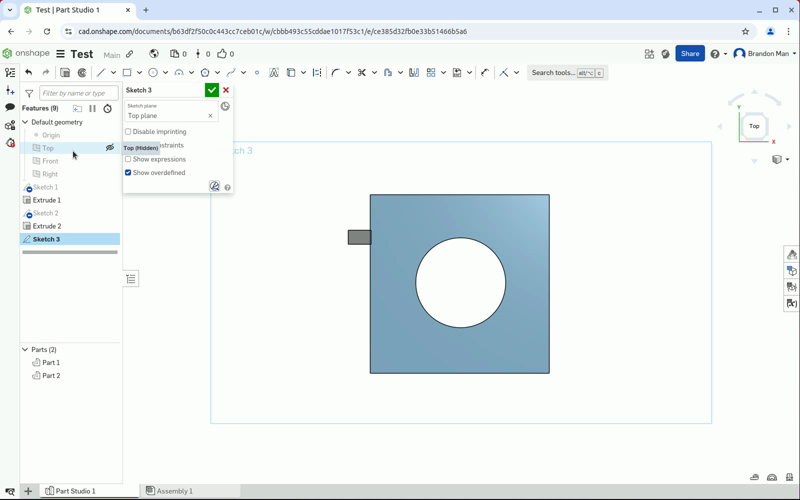
mouse_move(73, 352)
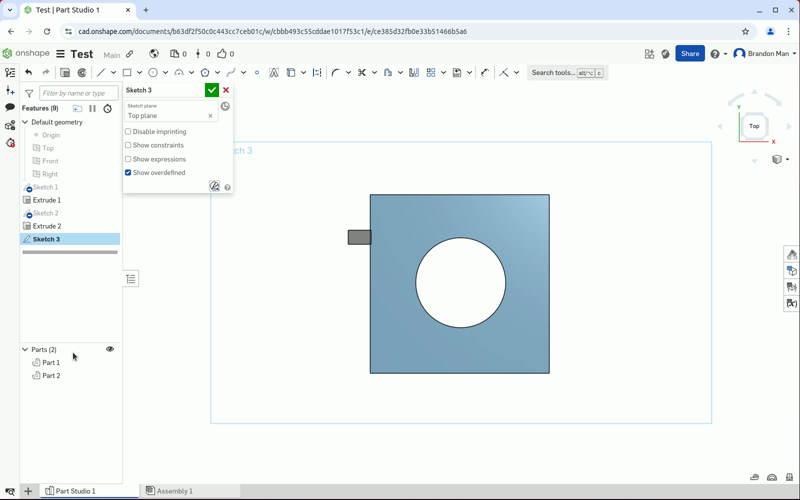
key(y)
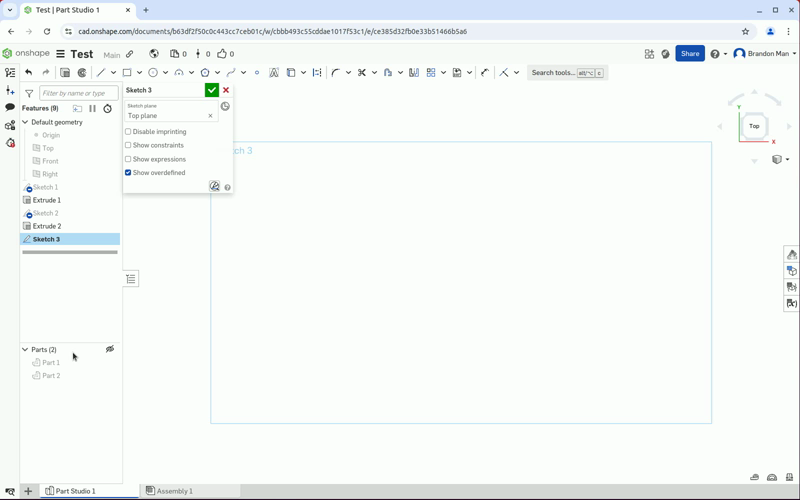
key(l)
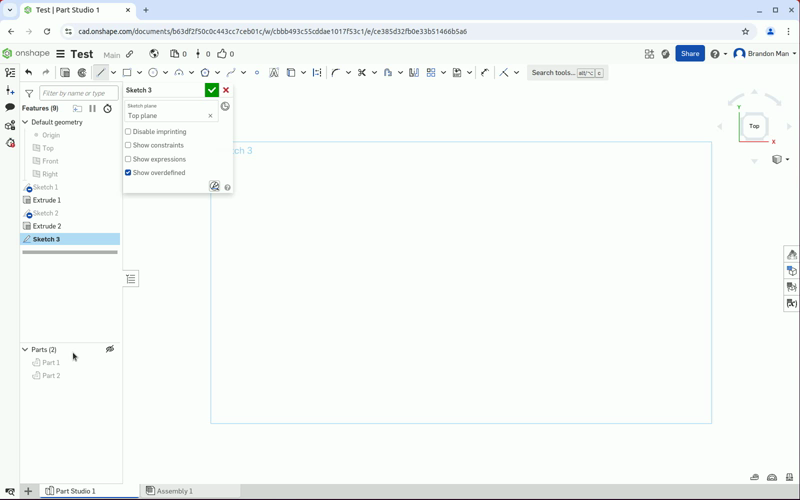
key_down(shift)
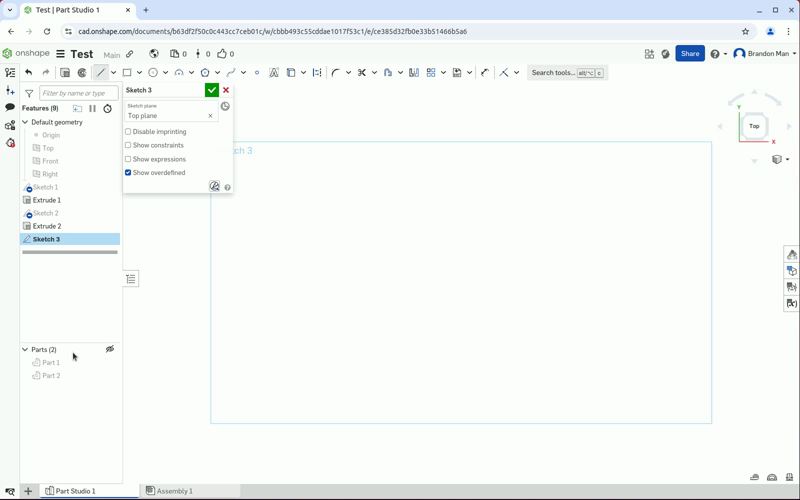
mouse_move(348, 290)
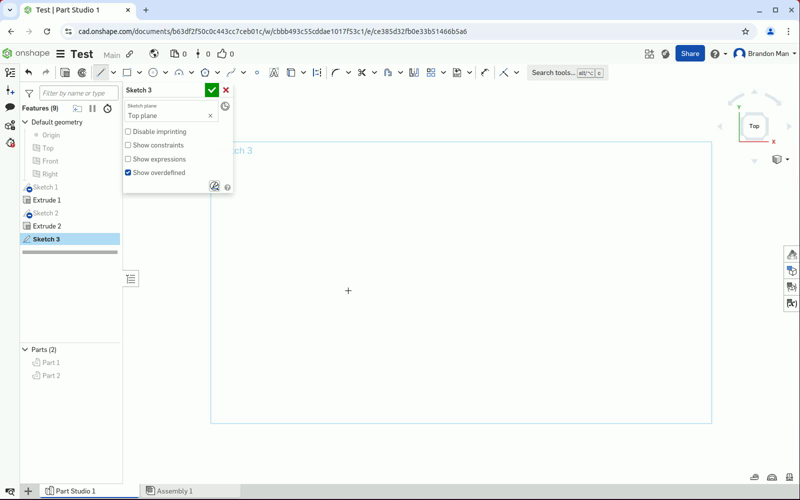
click(348, 290)
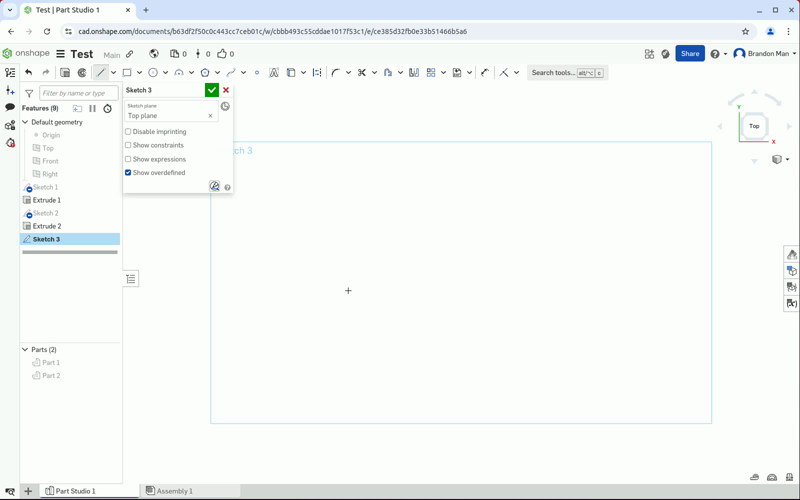
key_up(shift)
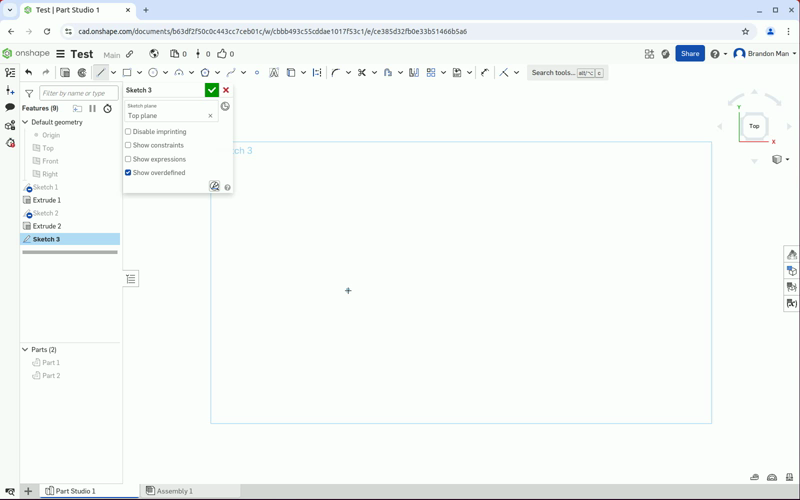
key_down(shift)
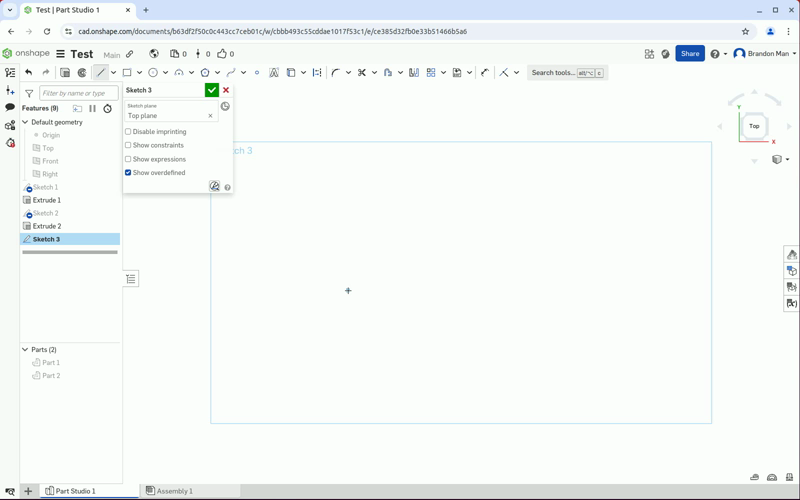
mouse_move(378, 290)
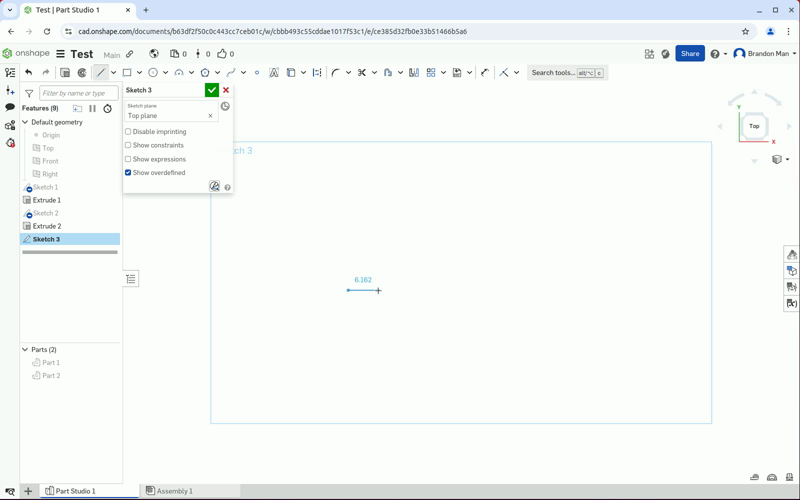
mouse_move(371, 290)
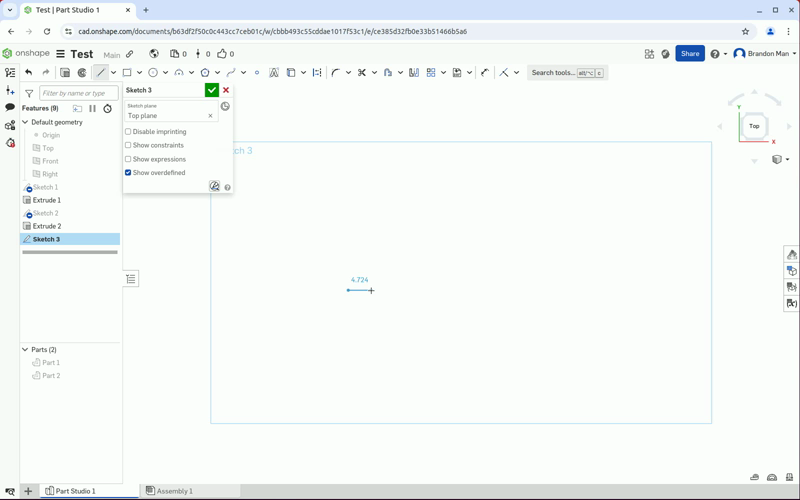
click(371, 290)
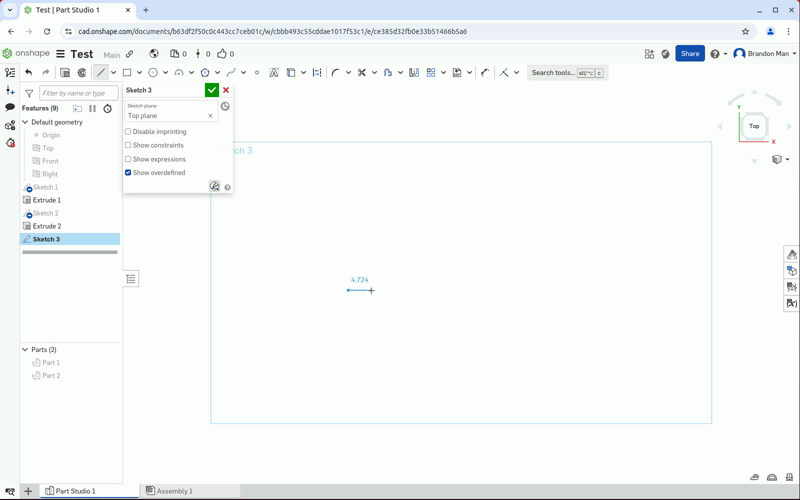
key_up(shift)
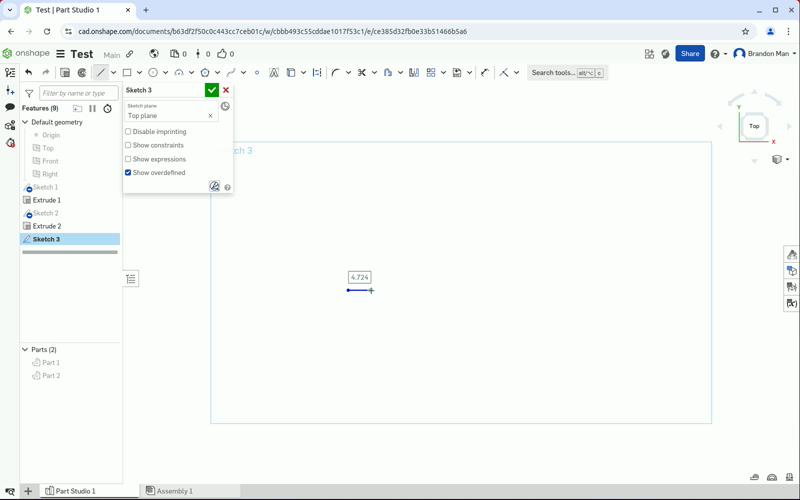
key_down(shift)
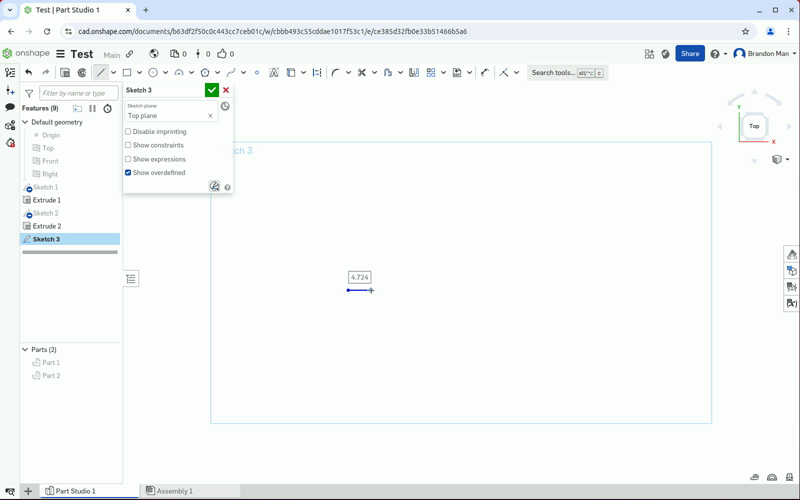
mouse_move(401, 290)
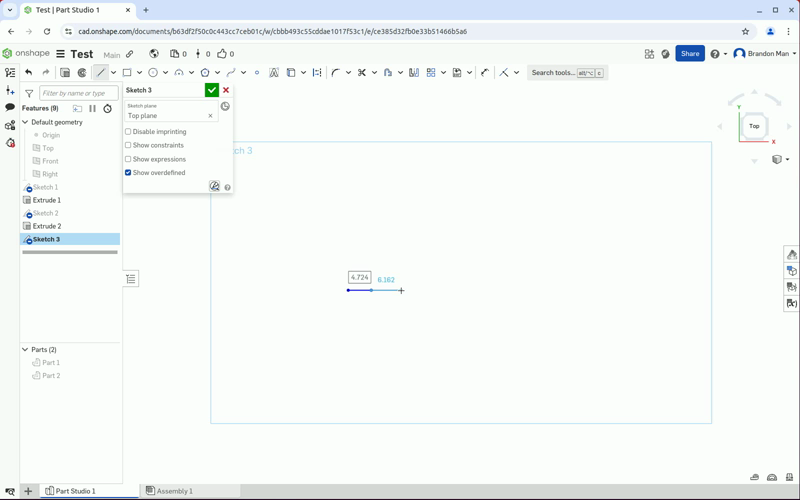
mouse_move(371, 276)
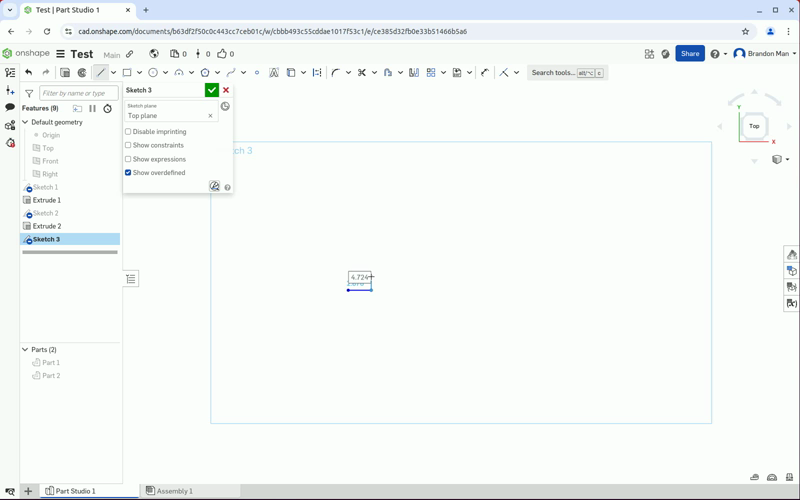
click(371, 276)
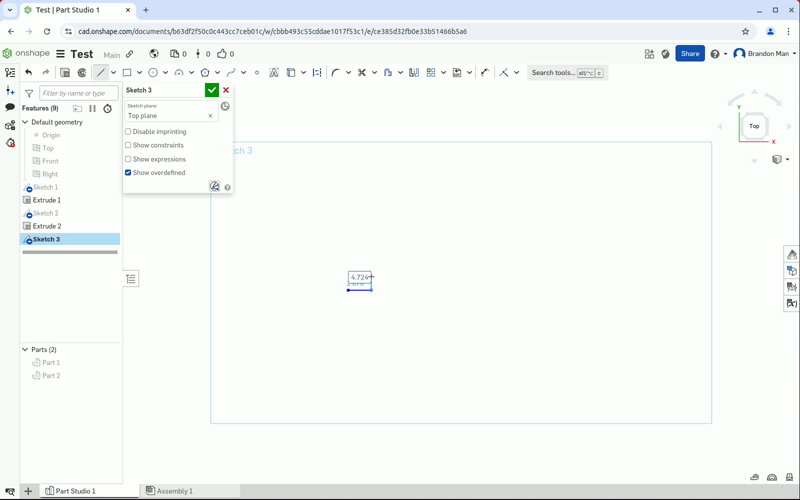
key_up(shift)
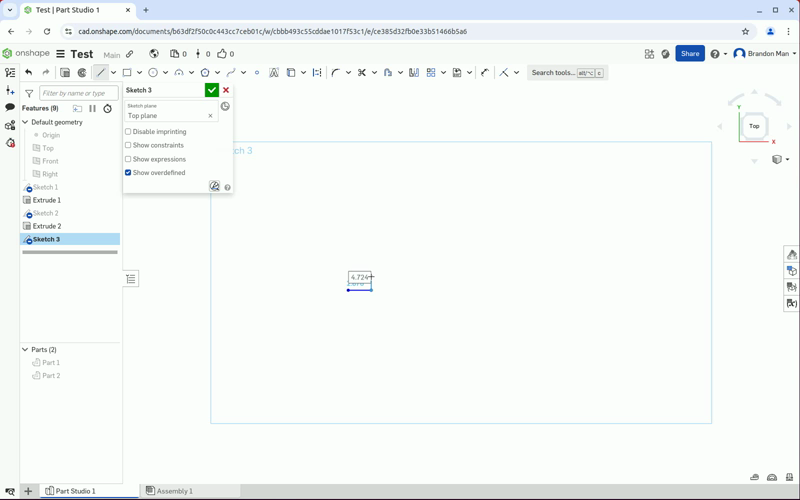
key_down(shift)
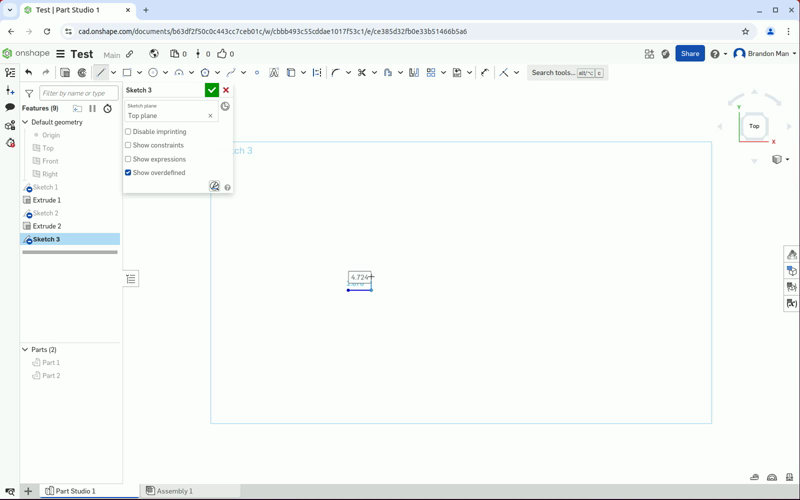
mouse_move(401, 276)
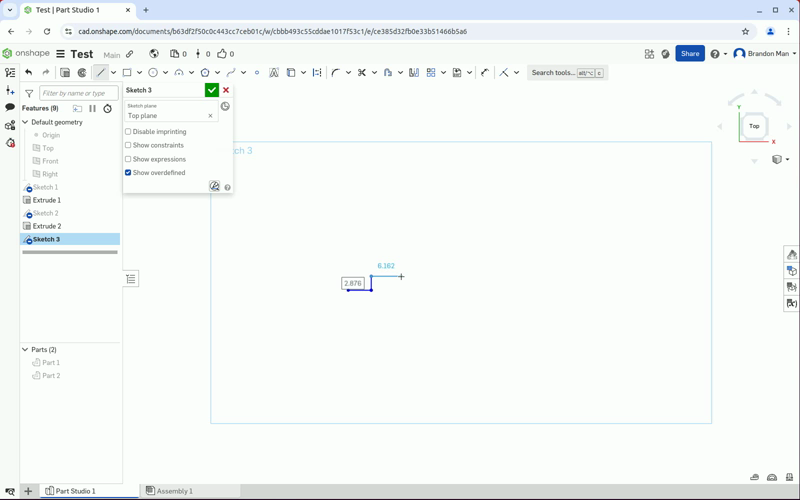
mouse_move(348, 276)
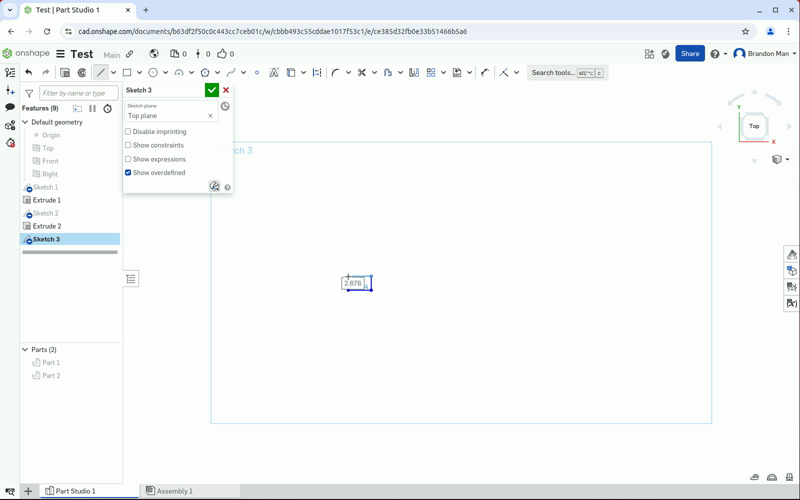
click(348, 276)
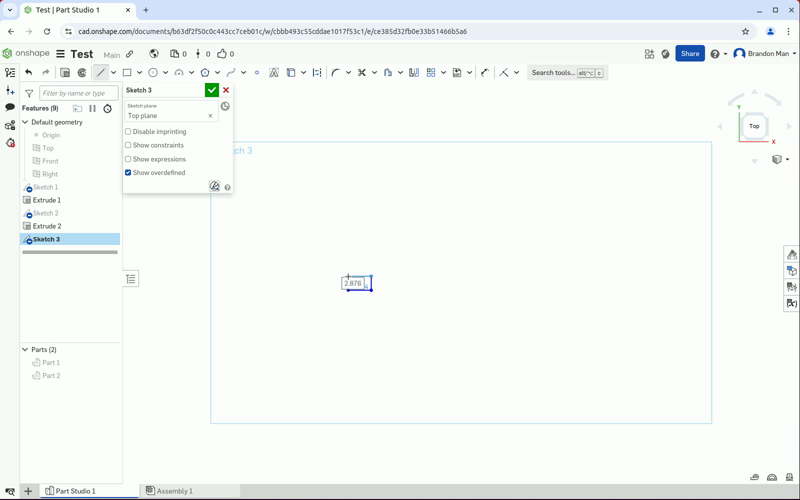
key_up(shift)
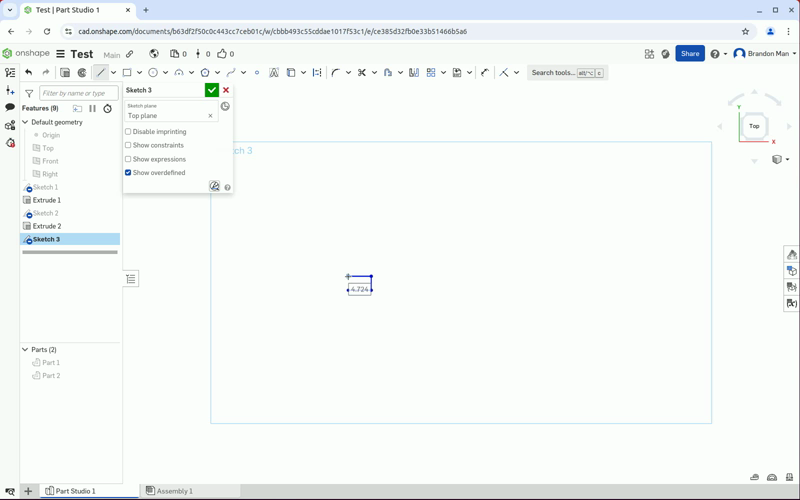
mouse_move(378, 276)
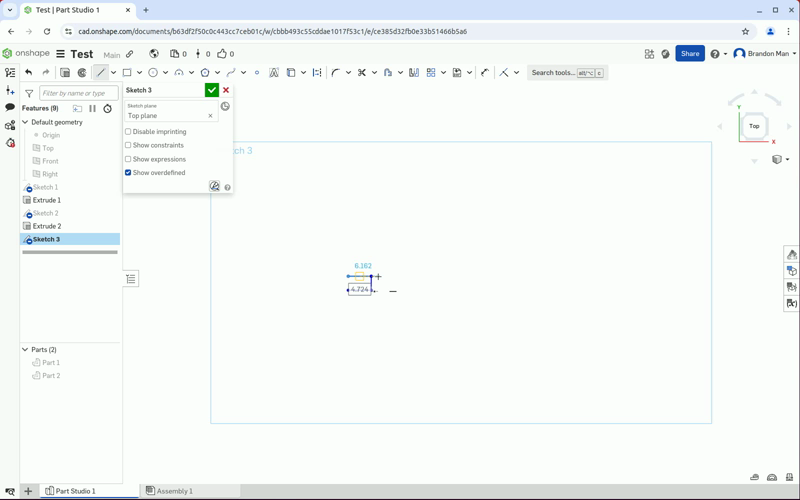
key_down(shift)
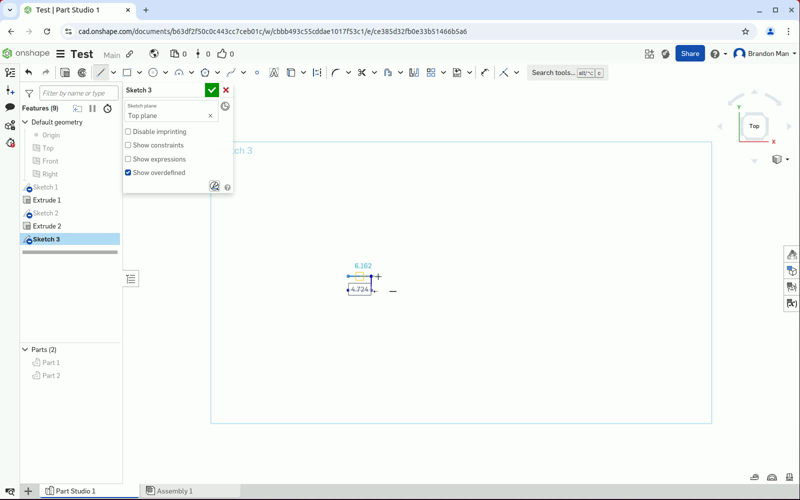
mouse_move(348, 290)
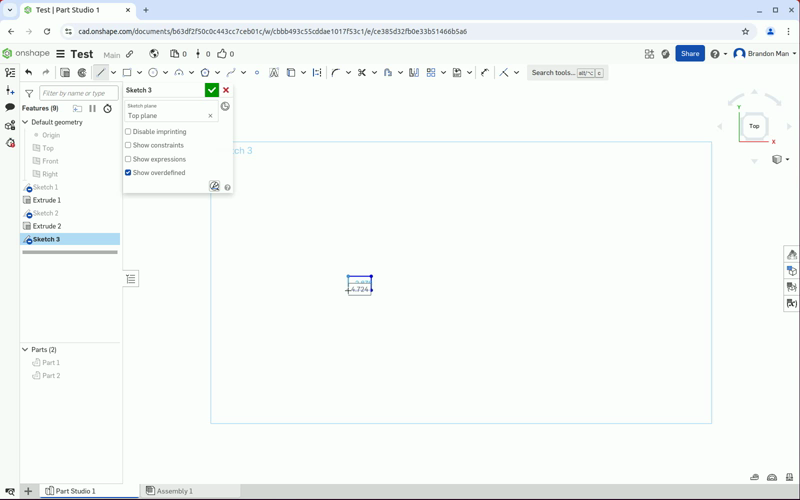
key_up(shift)
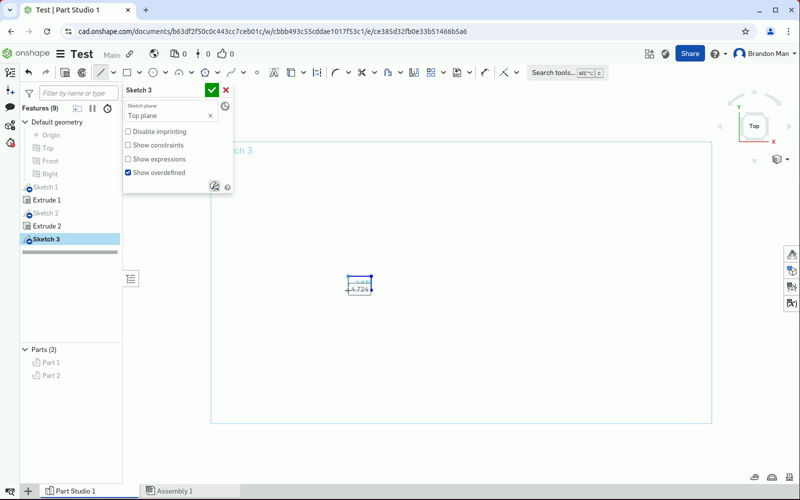
click(348, 290)
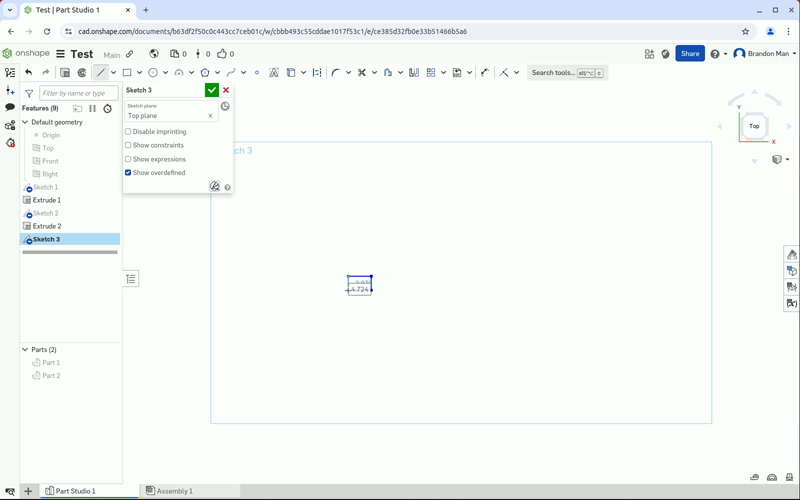
key(esc)
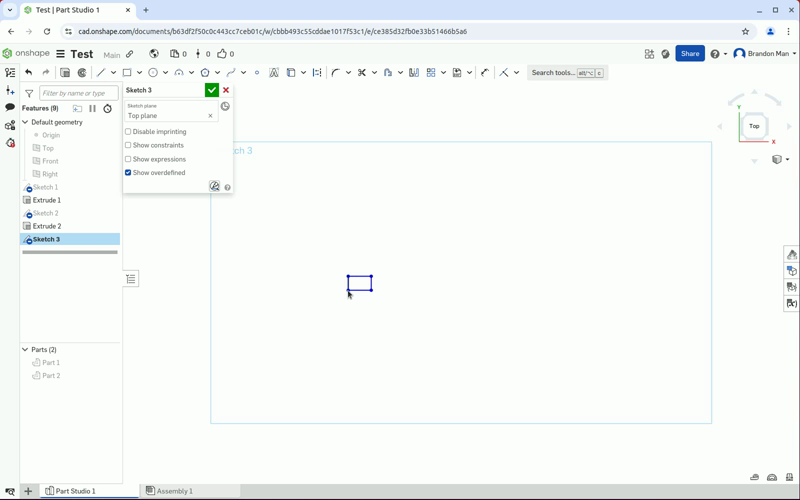
mouse_move(349, 286)
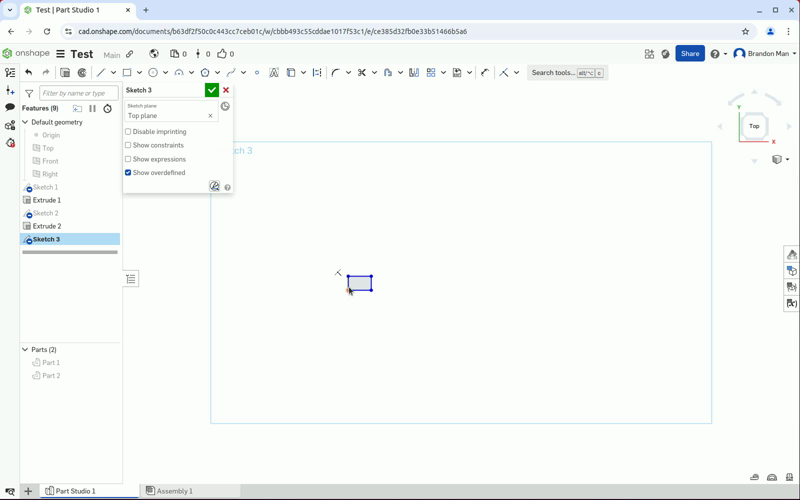
scroll(6)
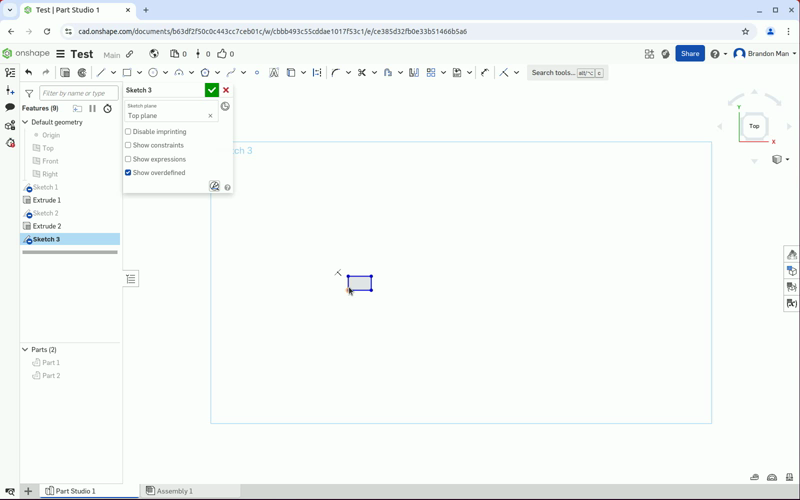
scroll(6)
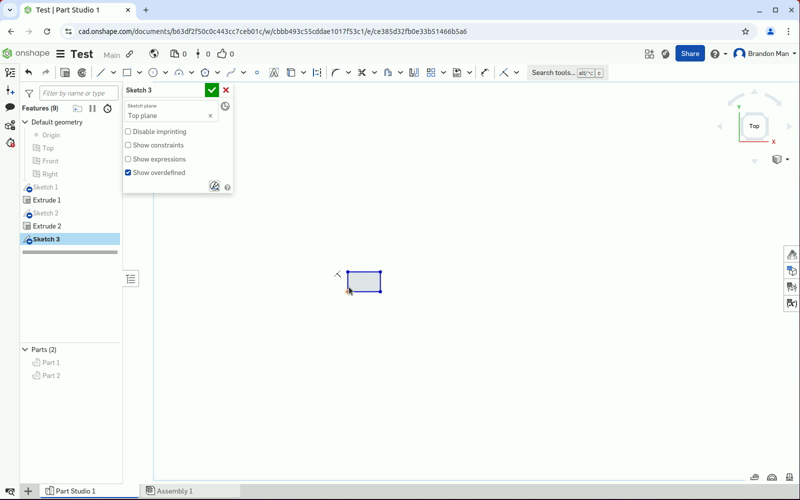
scroll(6)
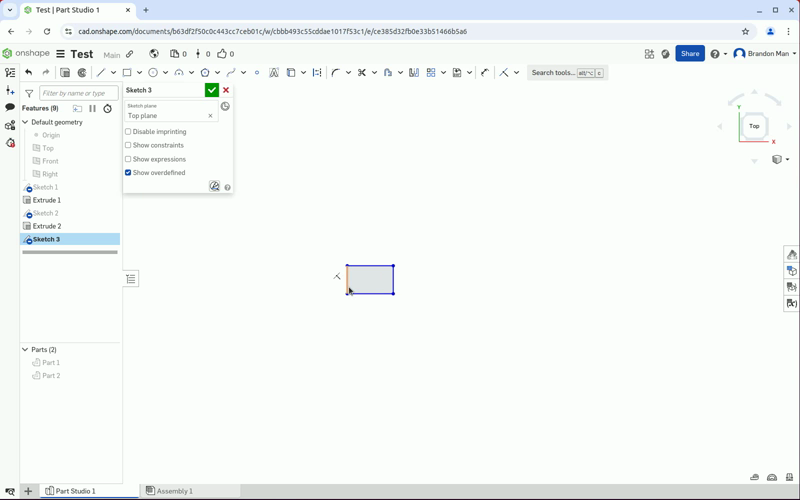
scroll(6)
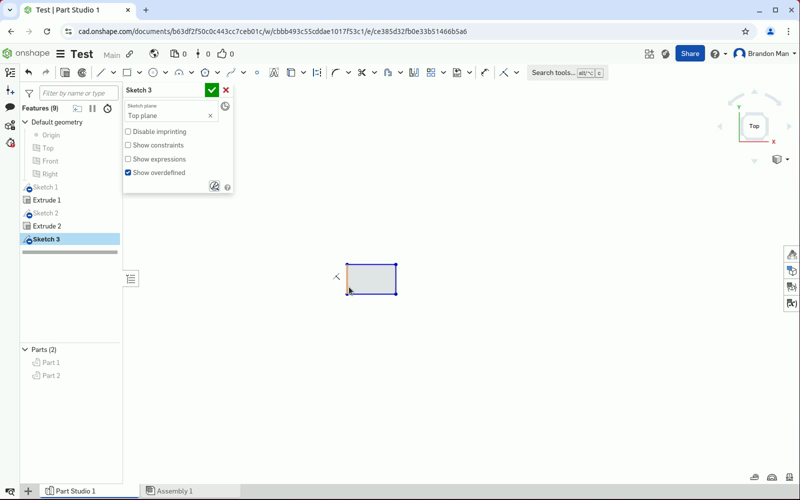
scroll(6)
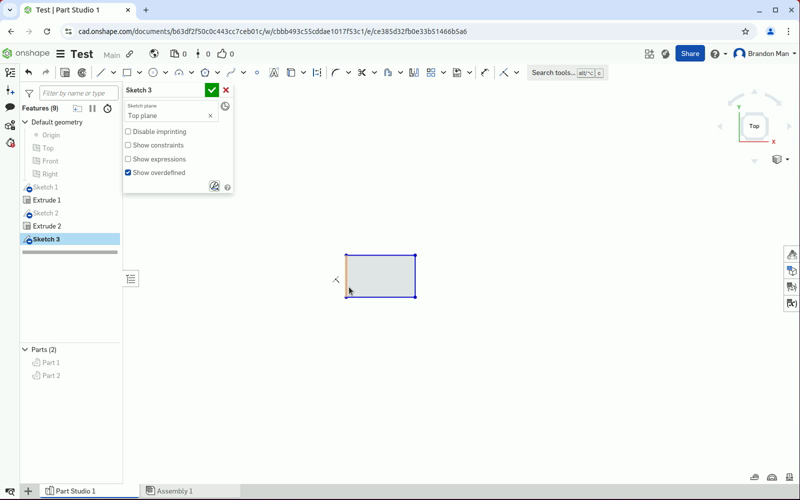
scroll(6)
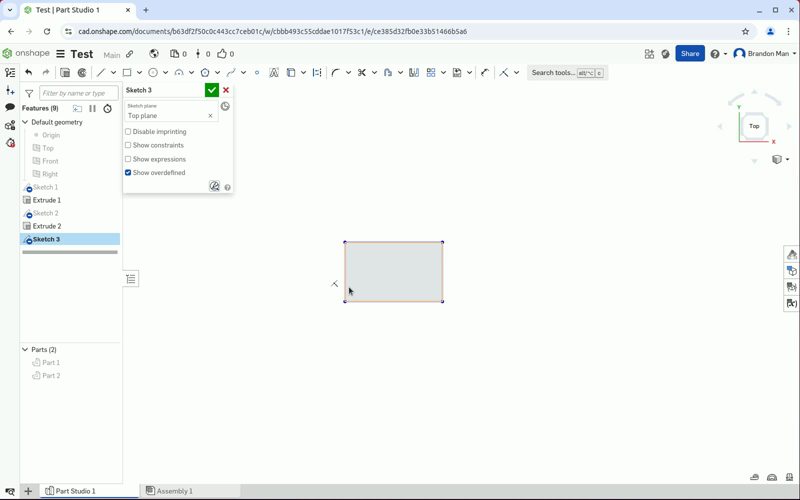
scroll(6)
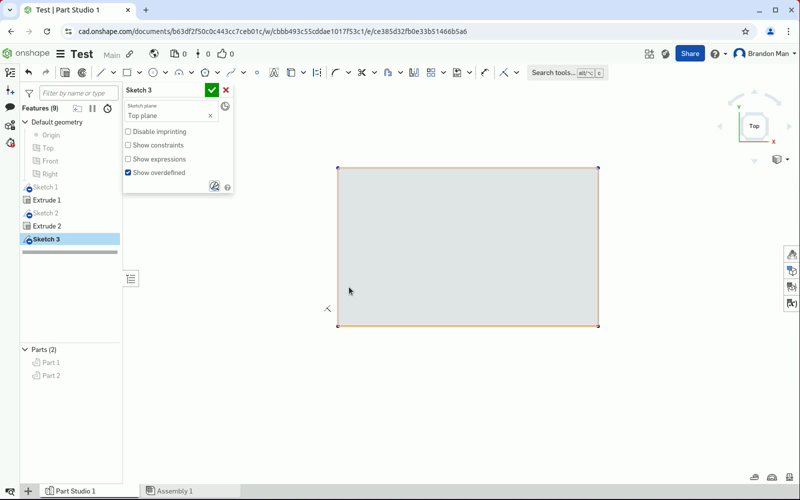
click(349, 286)
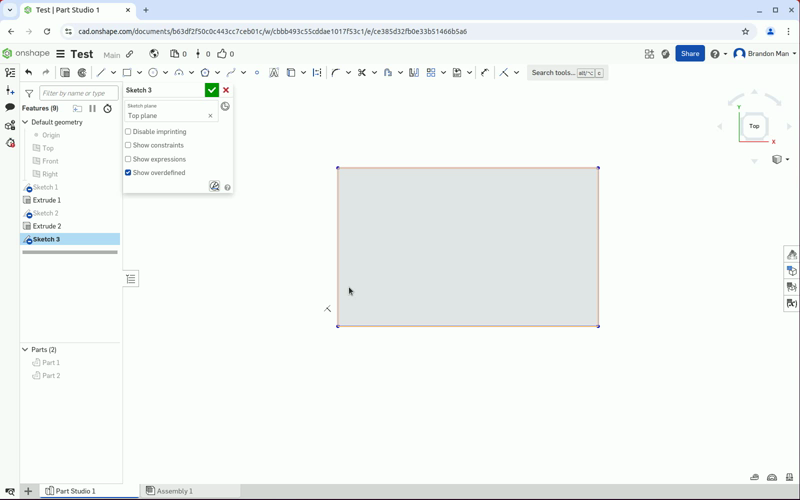
scroll(-6)
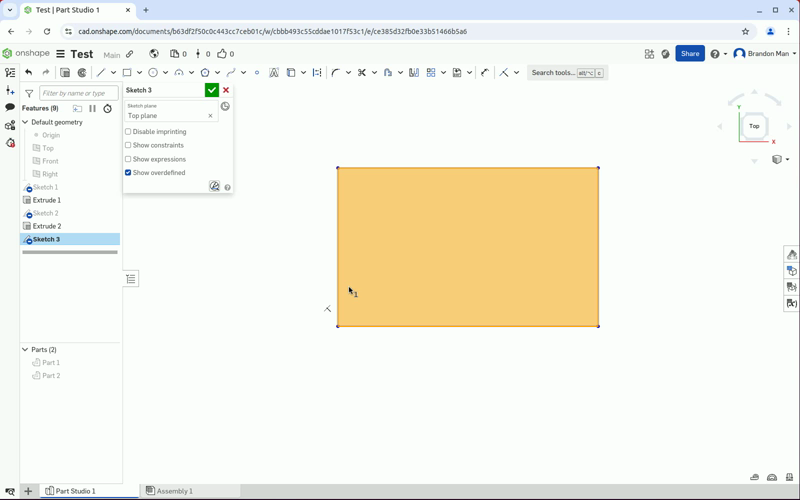
scroll(-6)
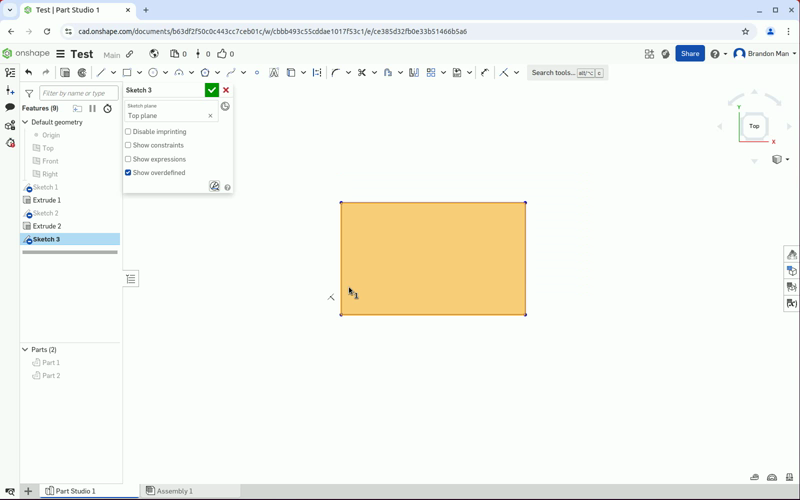
scroll(-6)
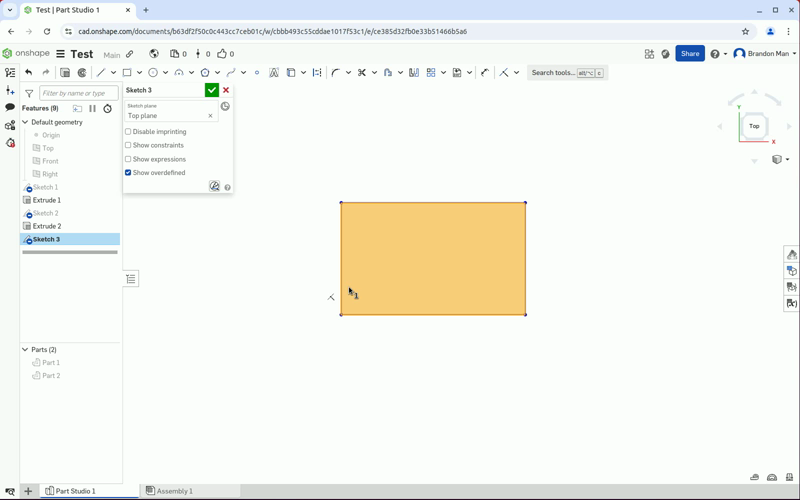
scroll(-6)
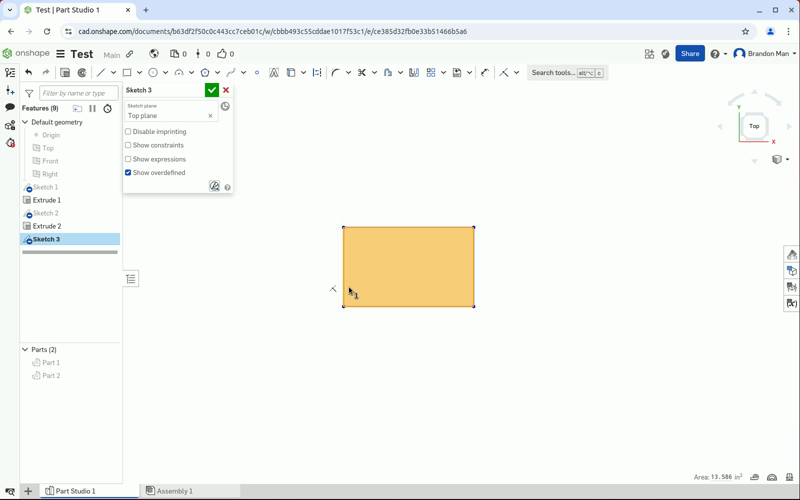
scroll(-6)
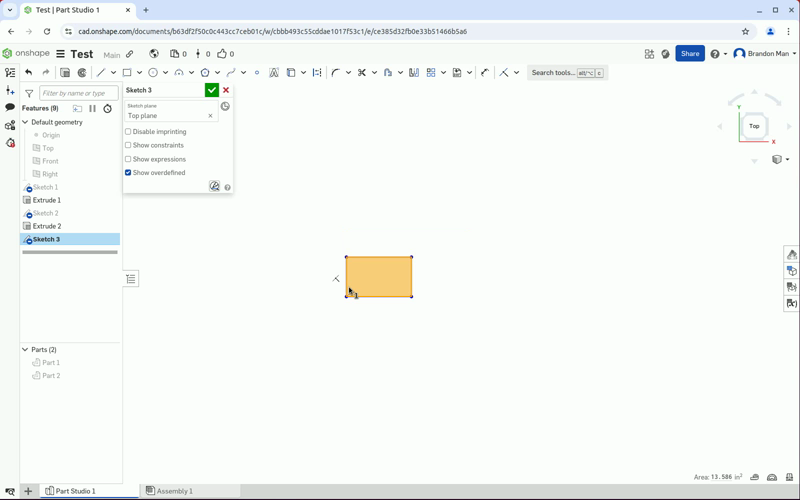
scroll(-6)
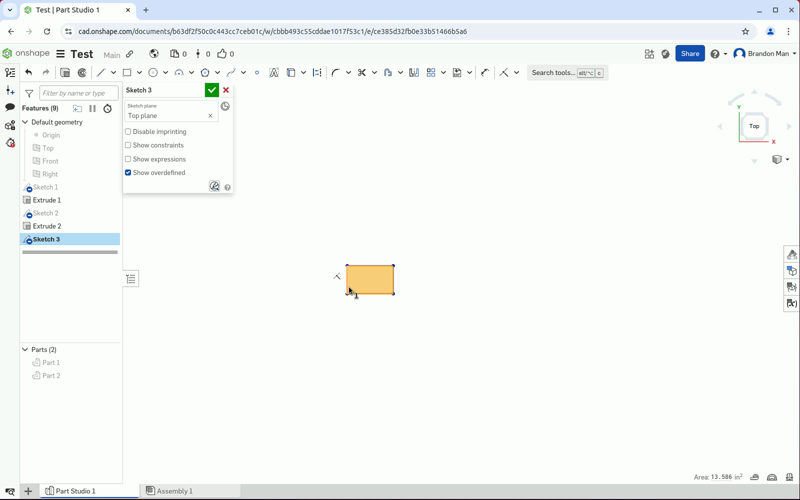
scroll(-6)
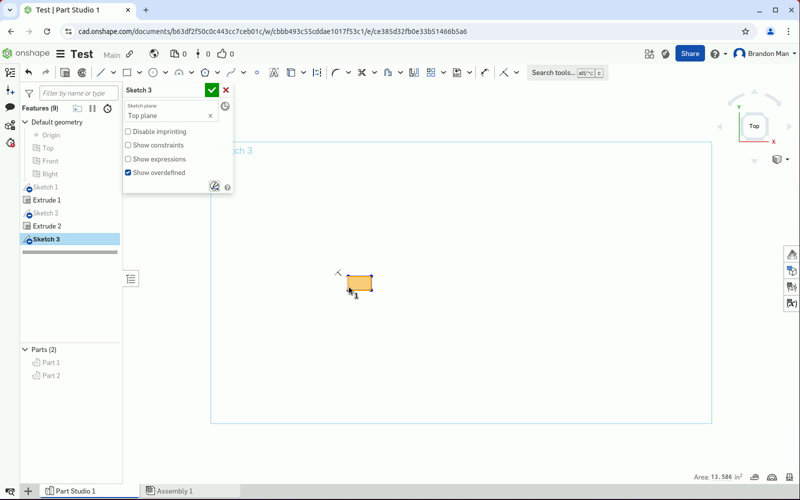
mouse_move(73, 352)
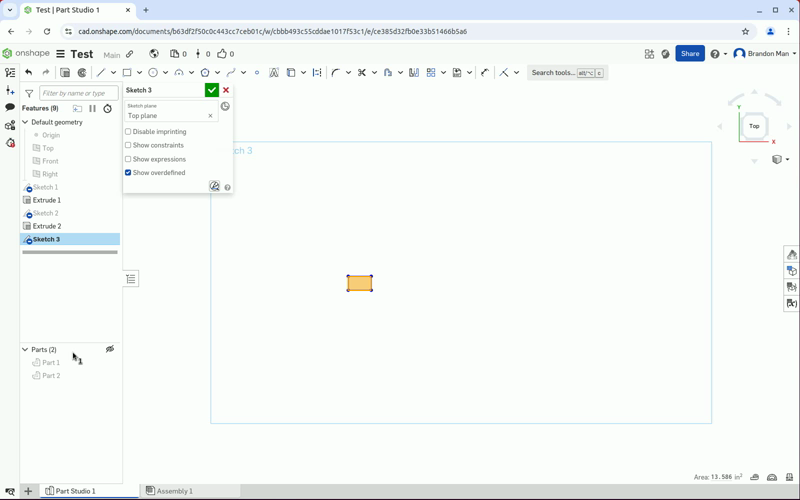
key(shift+y)
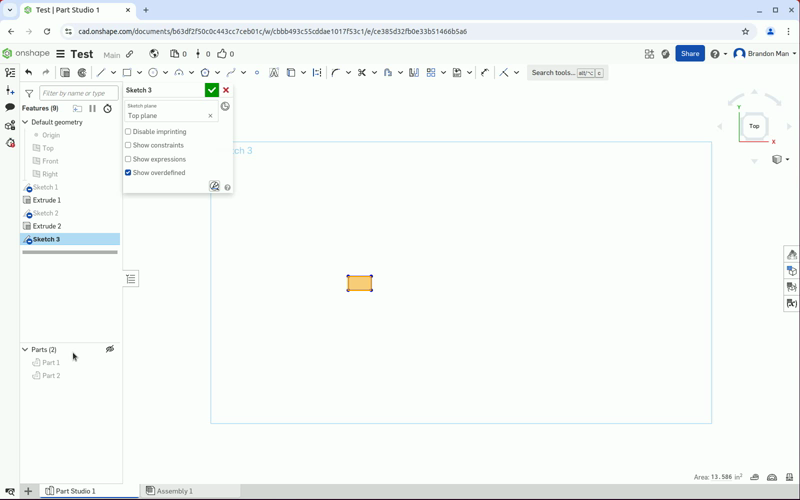
key(shift+e)
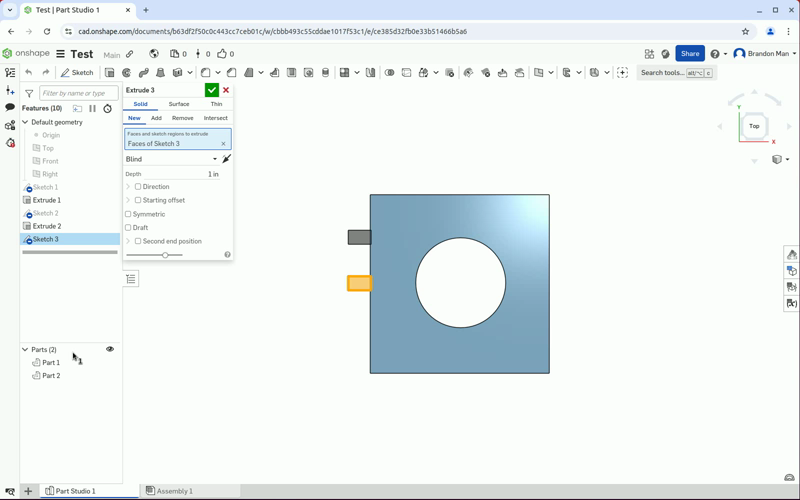
mouse_move(143, 106)
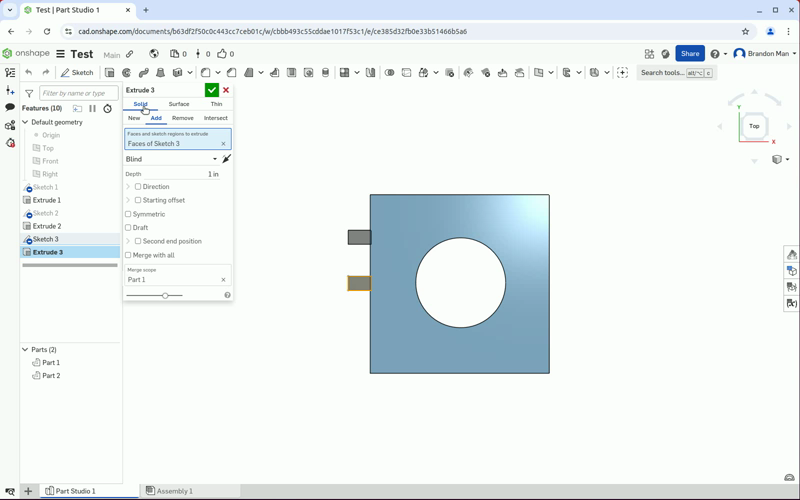
click(143, 106)
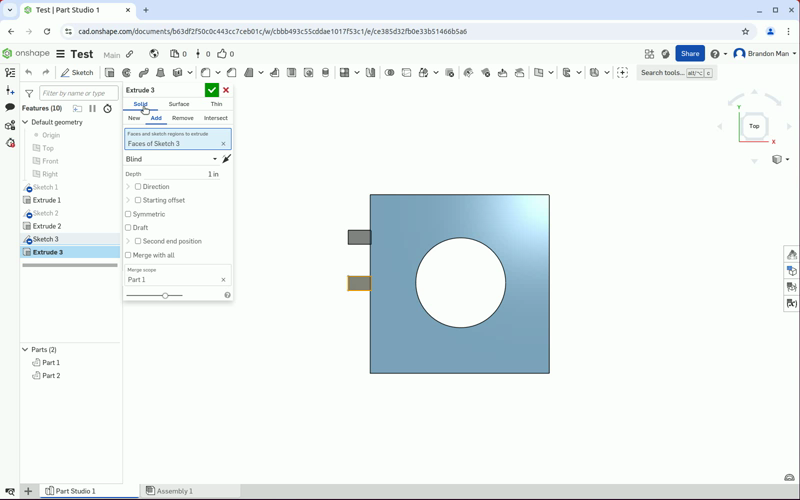
mouse_move(137, 120)
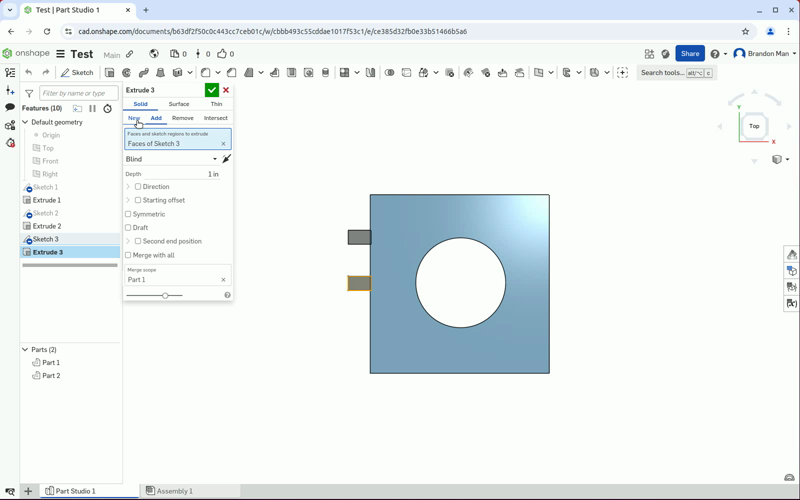
click(137, 120)
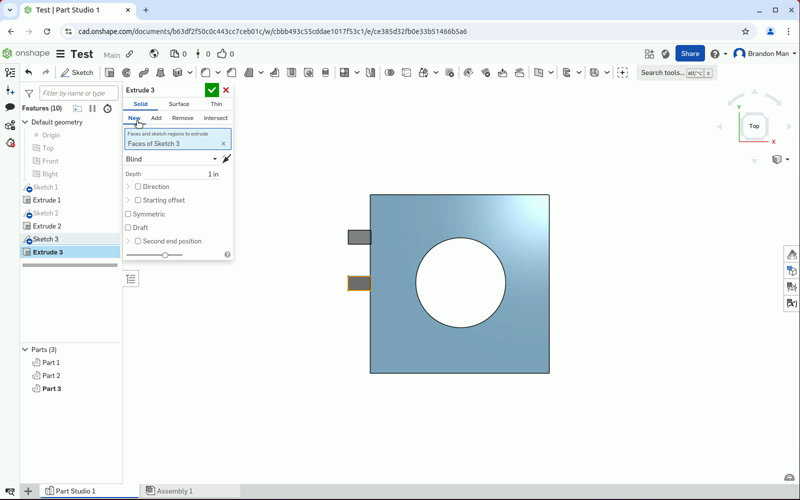
key(tab, 4)
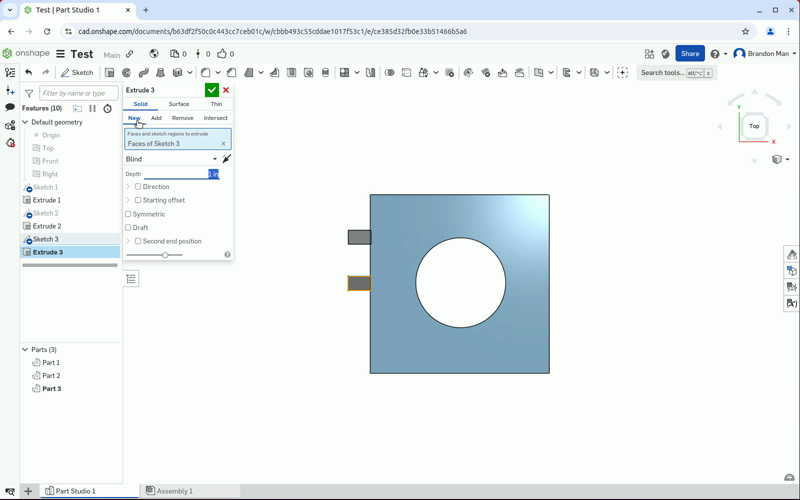
text(4.574)
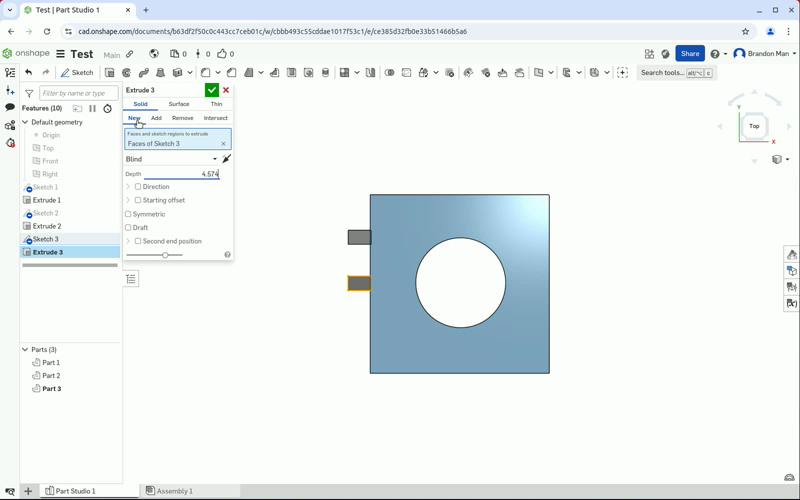
key(enter)
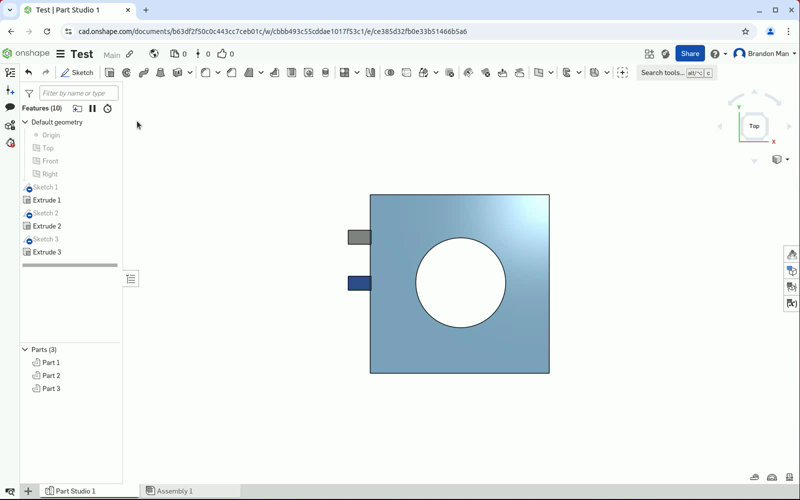
key(shift+h)
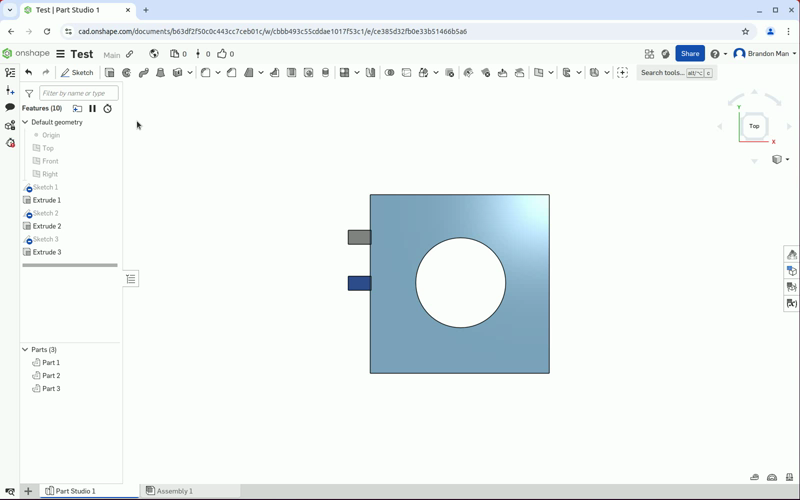
key(shift+h)
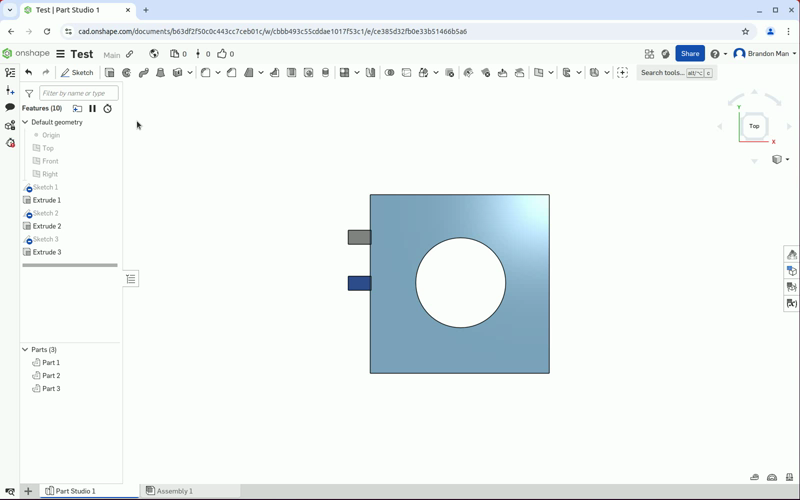
mouse_move(73, 189)
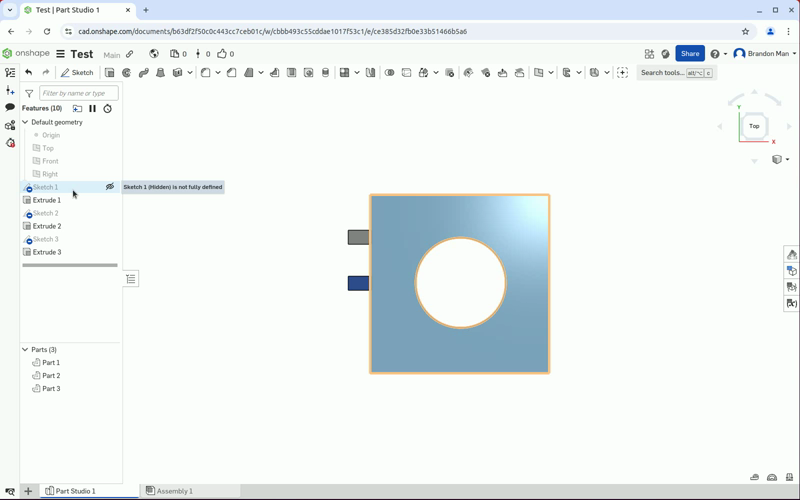
click(73, 189)
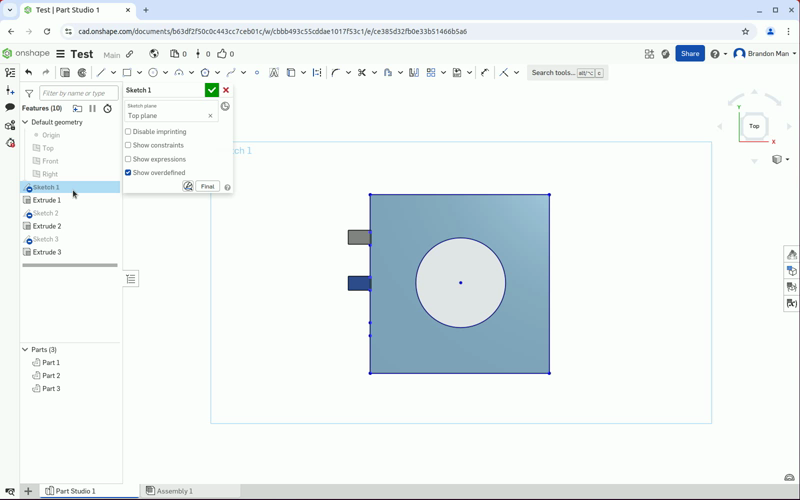
mouse_move(229, 92)
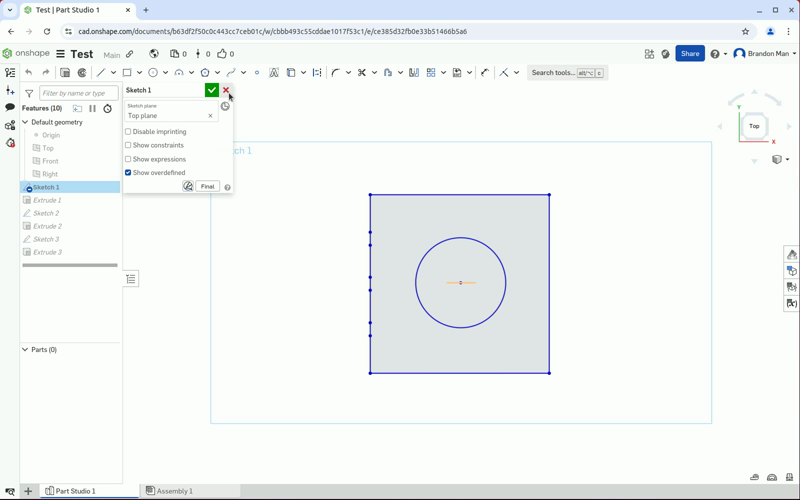
click(229, 92)
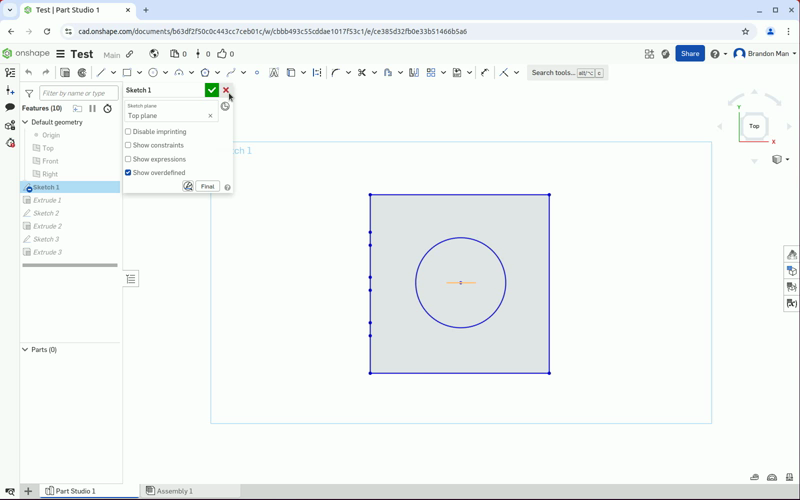
key(shift+s)
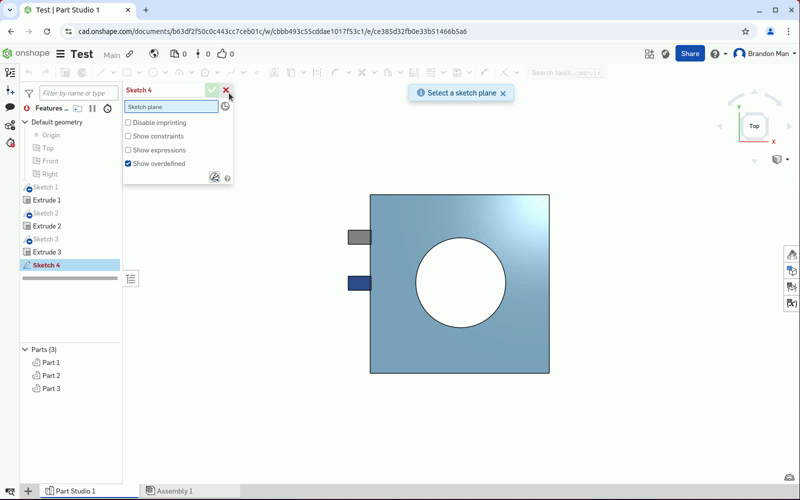
mouse_move(73, 150)
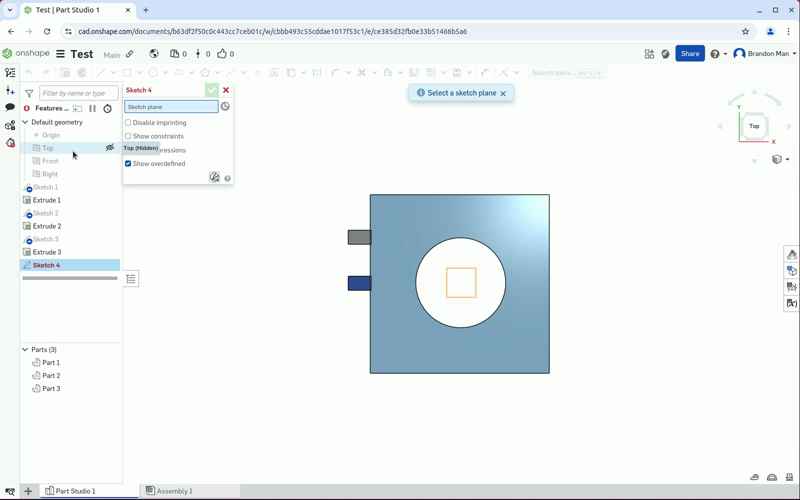
click(73, 150)
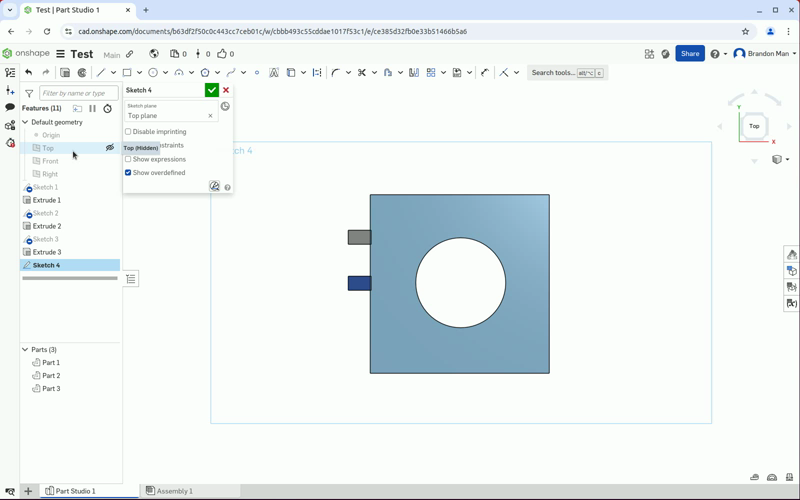
mouse_move(73, 352)
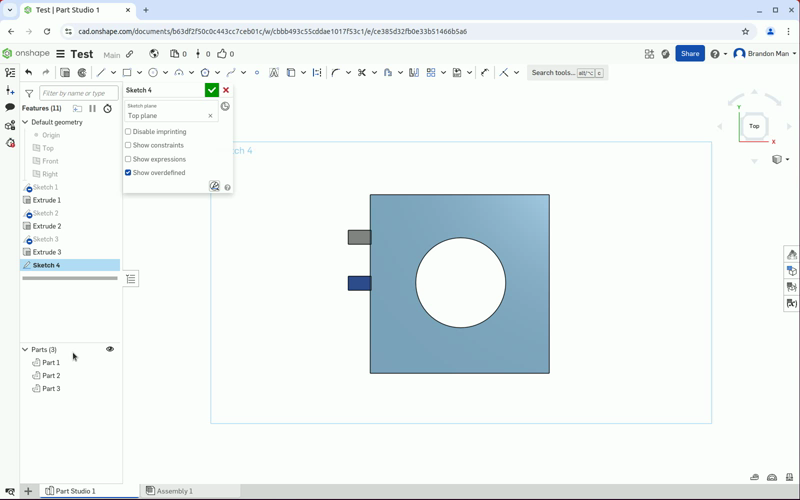
key(y)
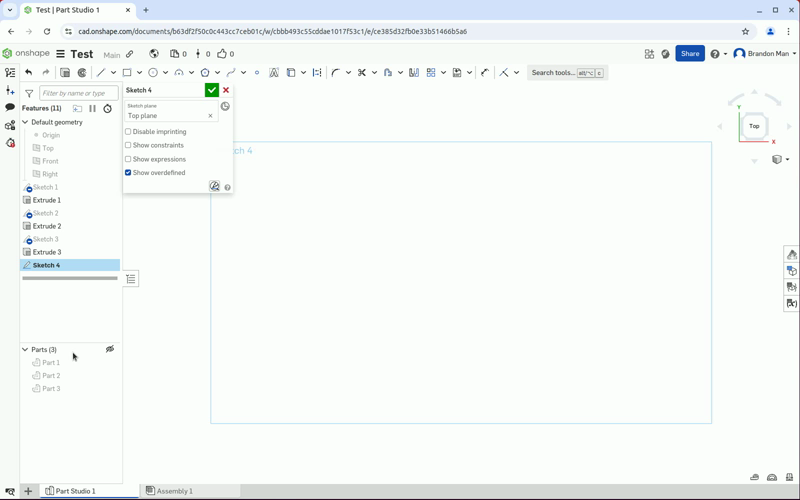
key(l)
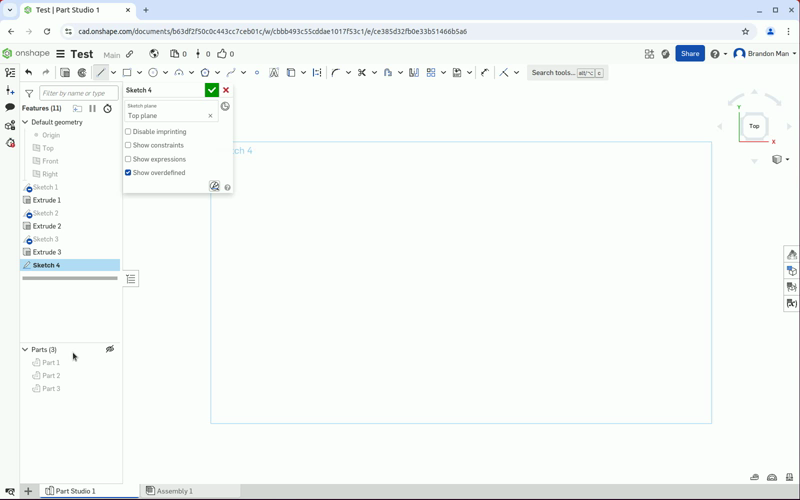
key_down(shift)
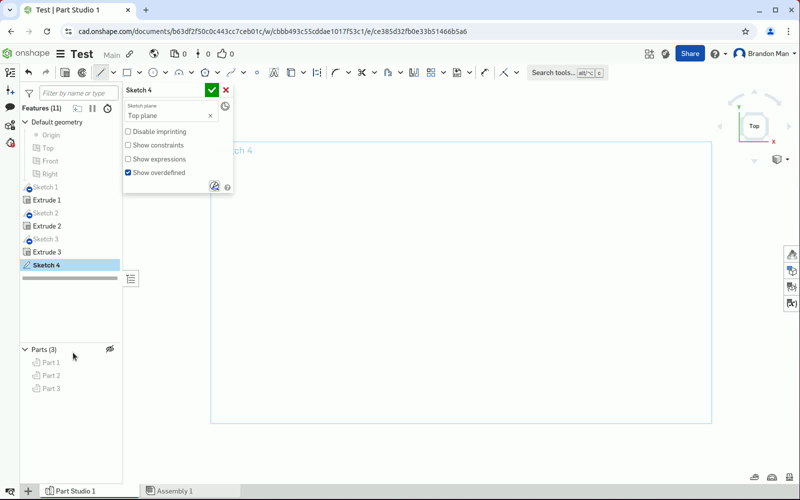
mouse_move(348, 335)
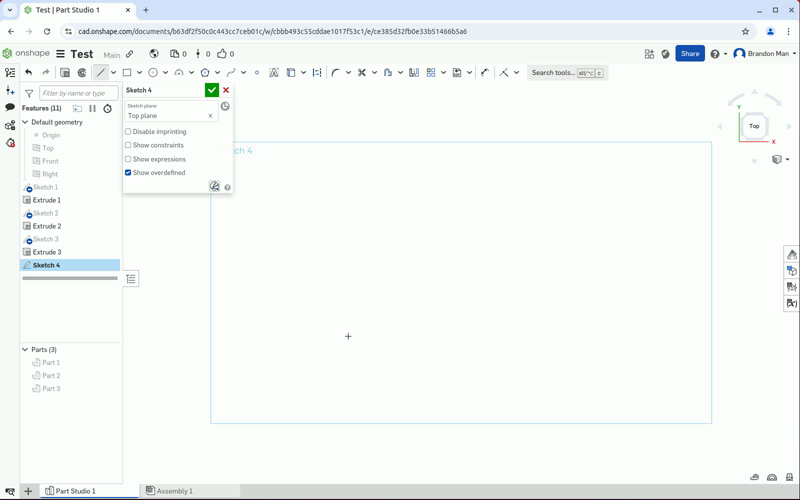
click(348, 335)
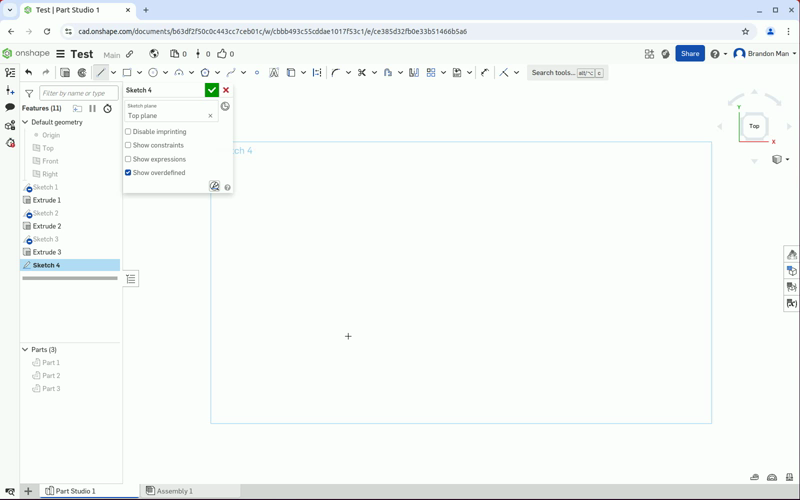
key_up(shift)
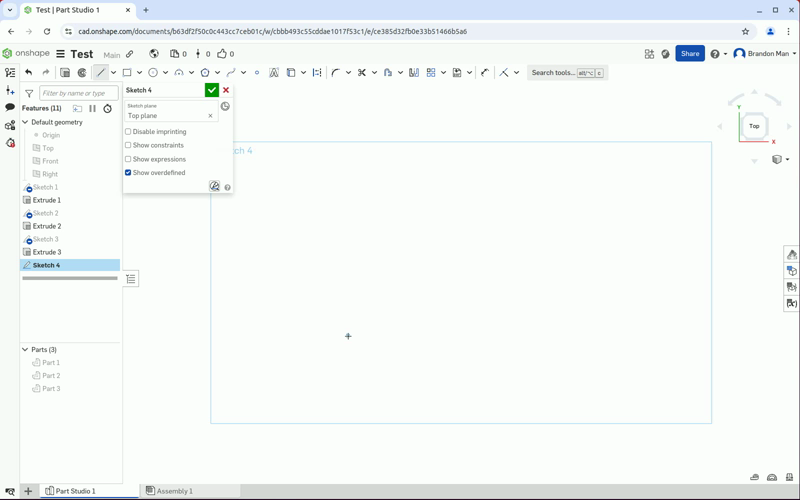
key_down(shift)
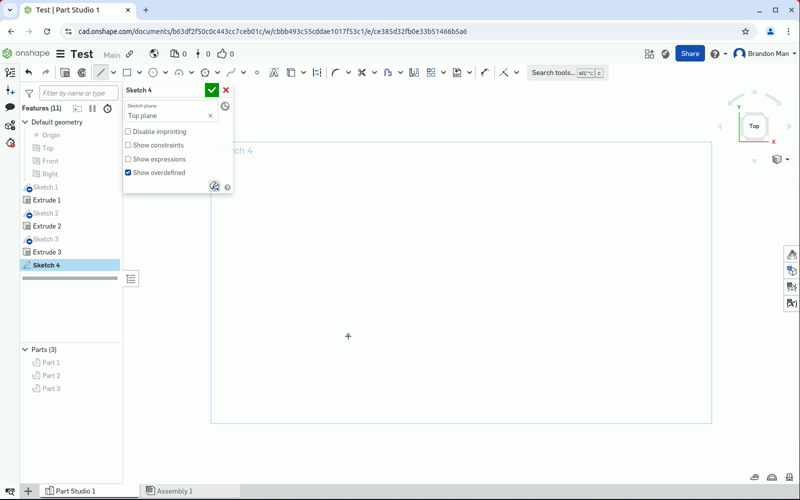
mouse_move(378, 335)
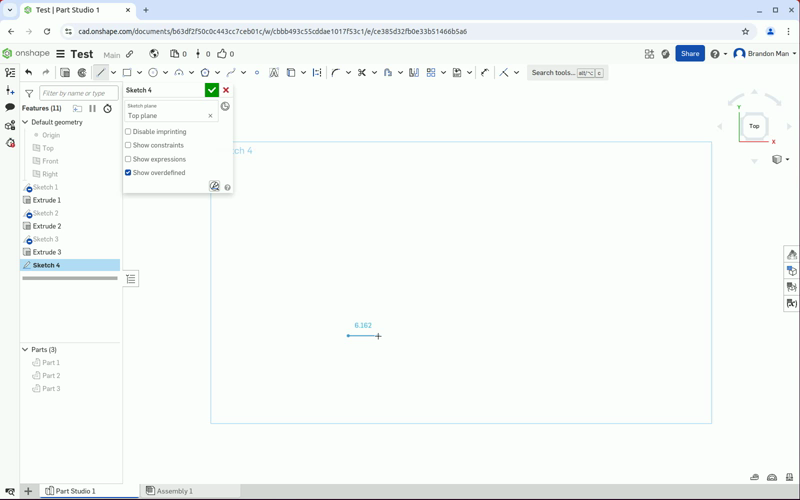
mouse_move(371, 335)
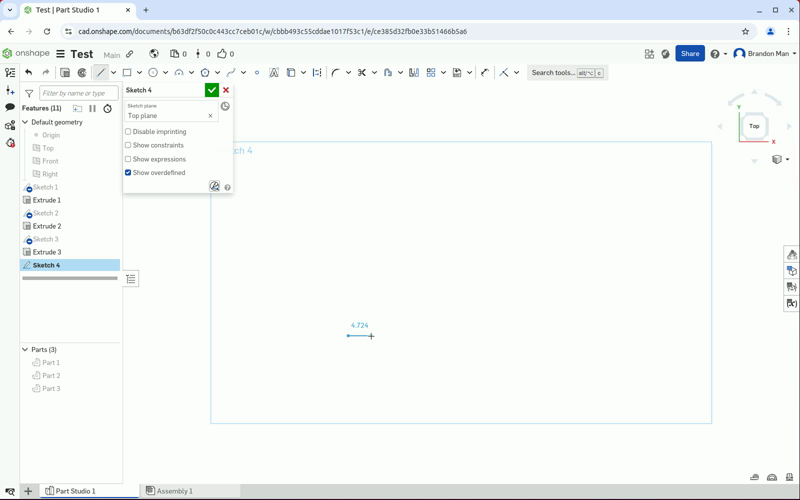
click(371, 335)
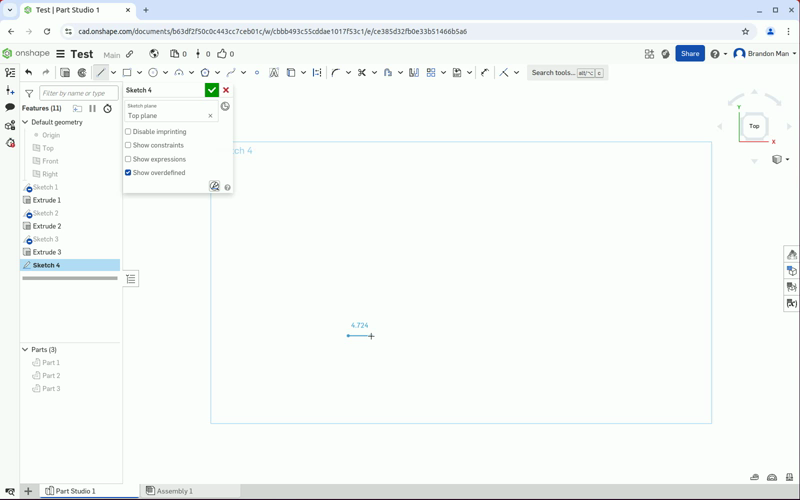
key_up(shift)
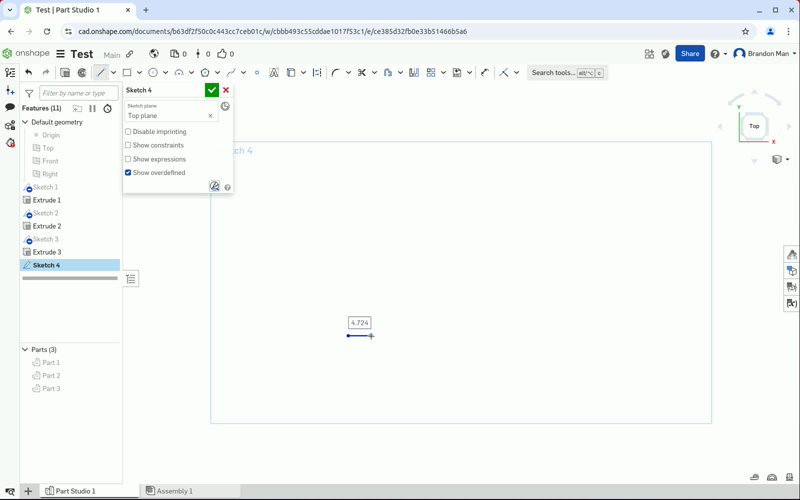
key_down(shift)
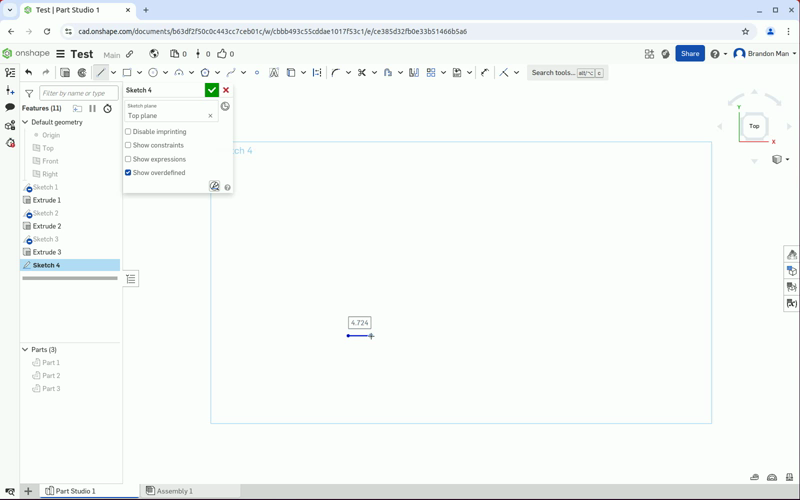
mouse_move(401, 335)
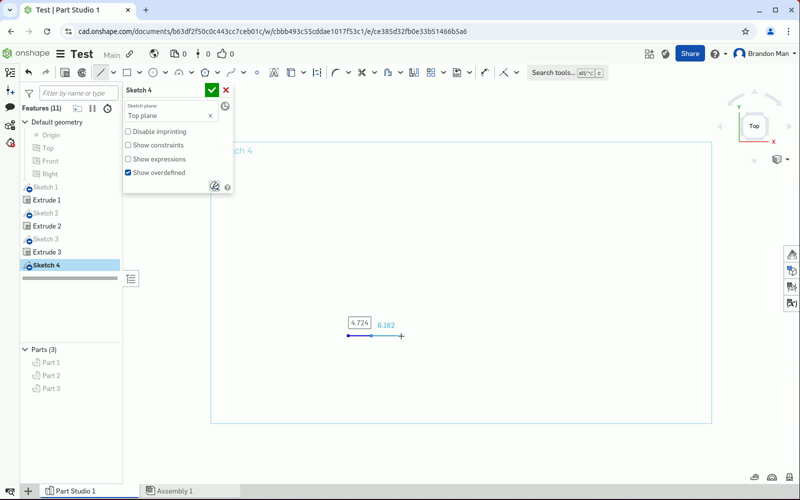
mouse_move(371, 321)
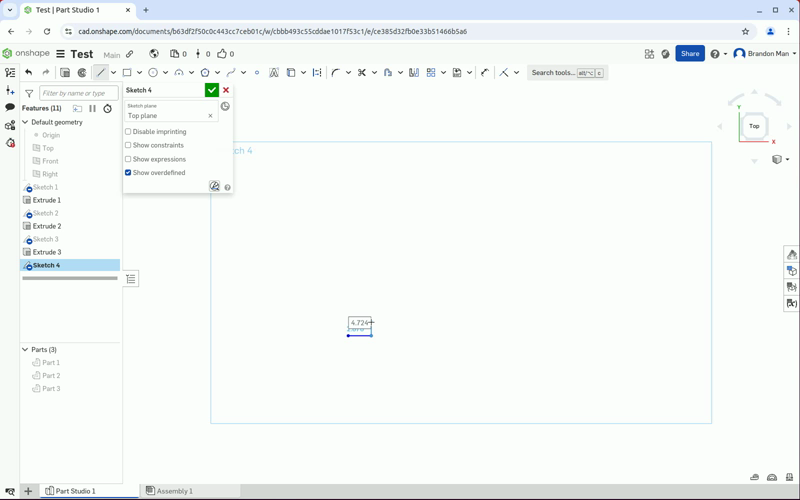
click(371, 321)
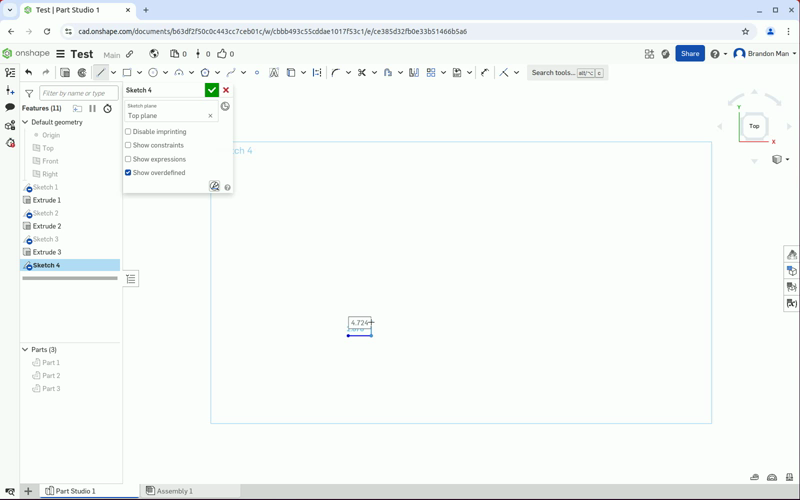
key_up(shift)
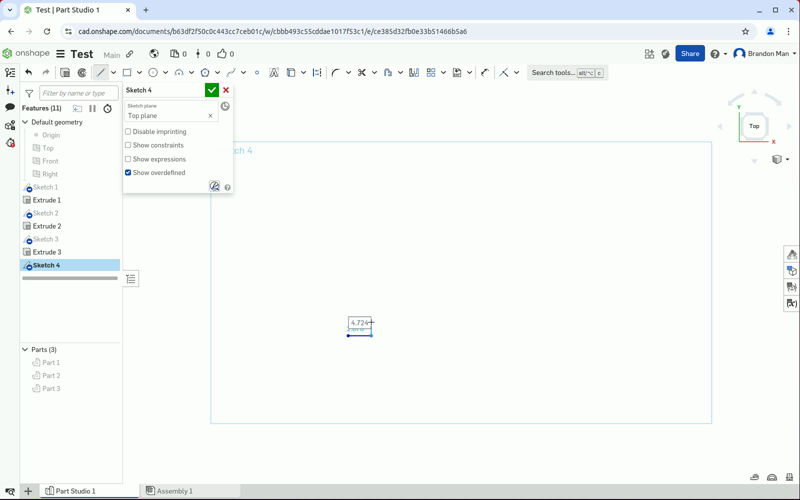
key_down(shift)
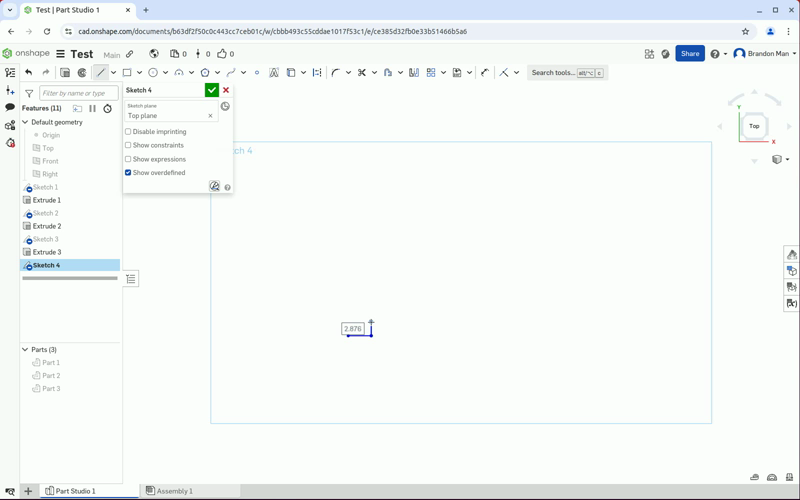
mouse_move(401, 321)
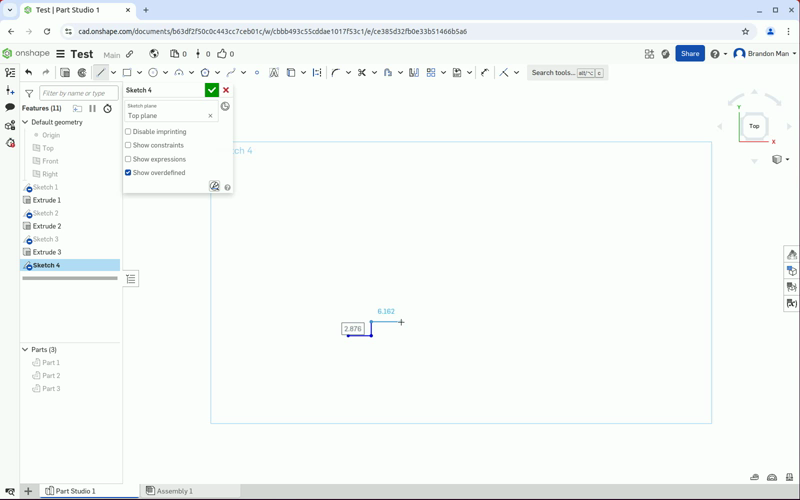
mouse_move(348, 321)
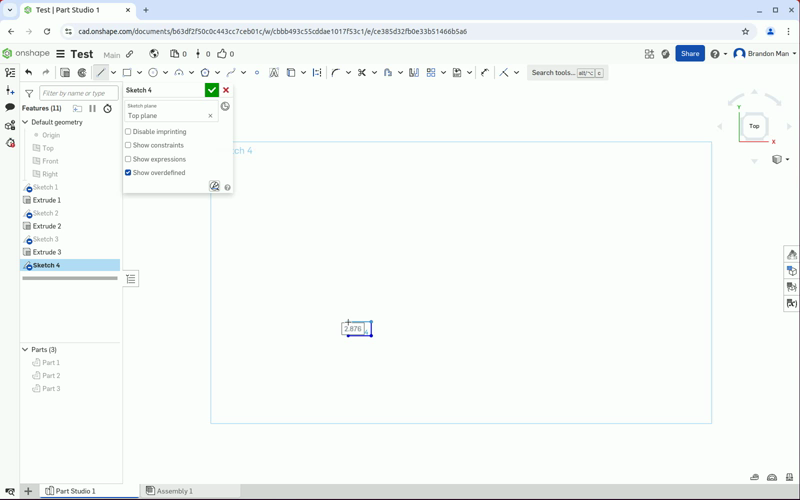
click(348, 321)
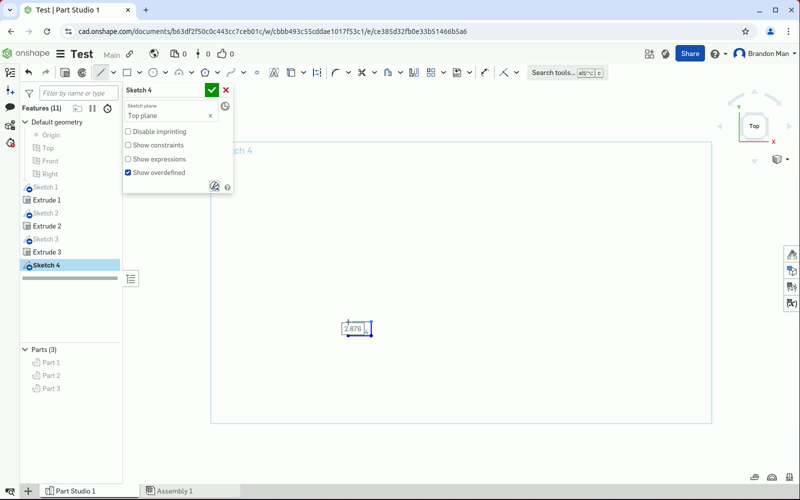
key_up(shift)
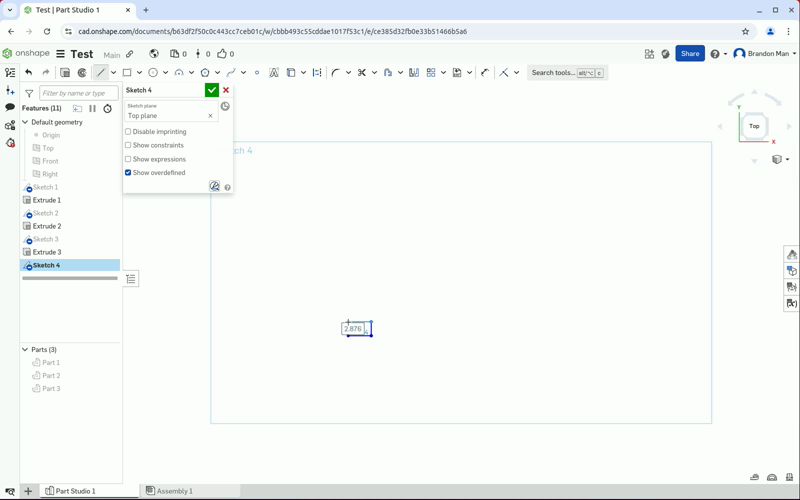
mouse_move(378, 321)
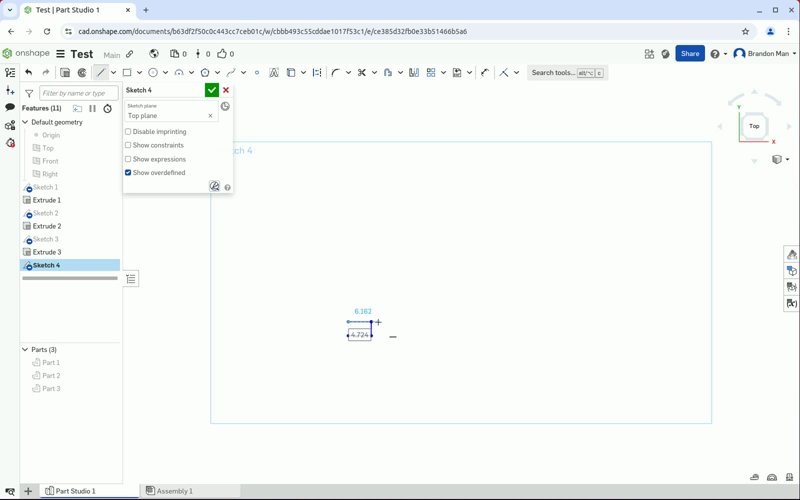
key_down(shift)
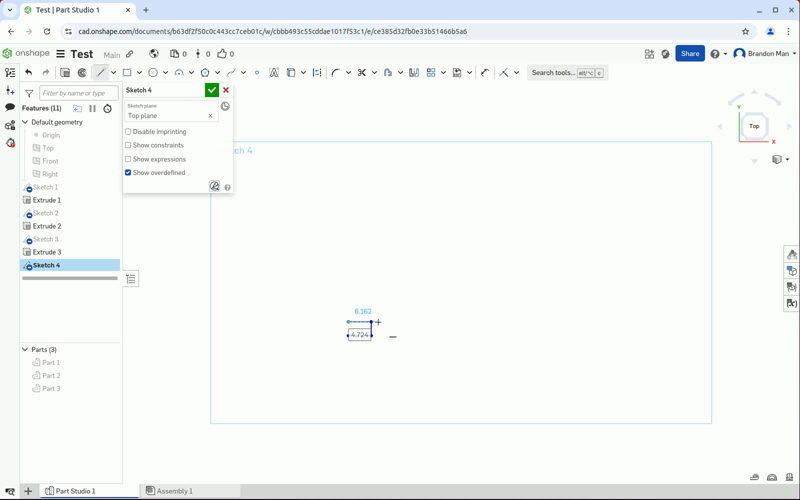
mouse_move(348, 335)
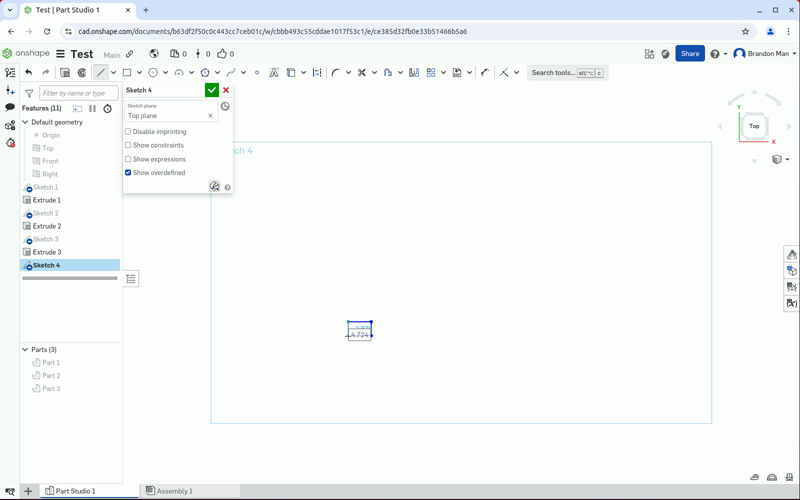
key_up(shift)
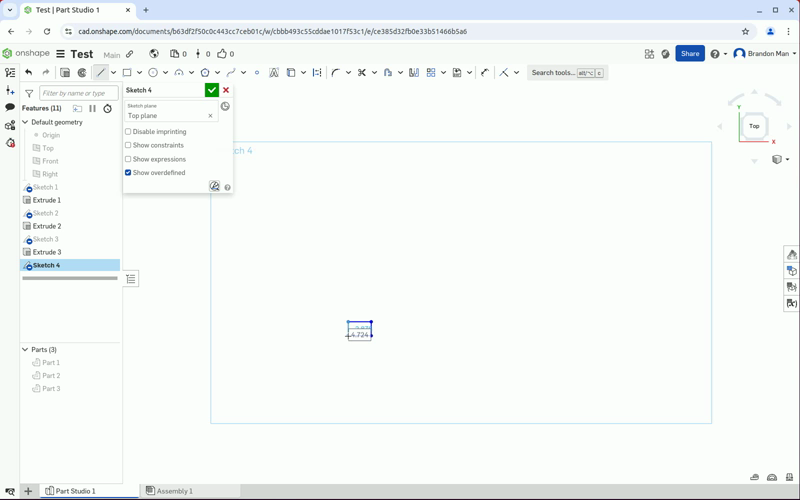
click(348, 335)
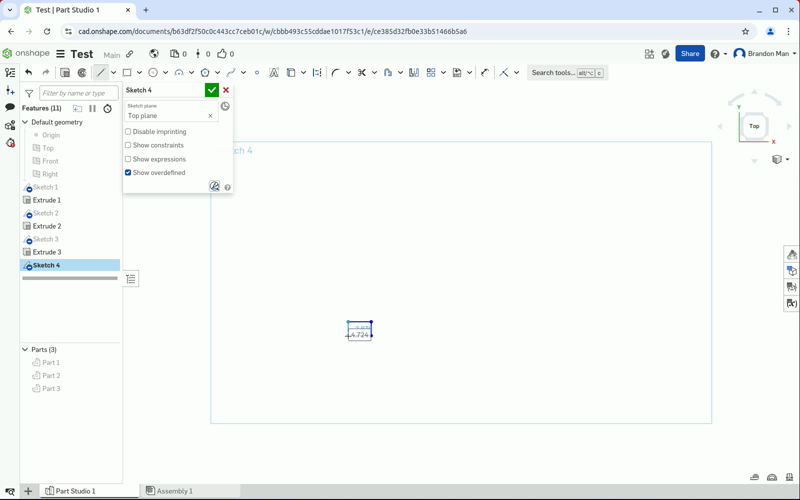
key(esc)
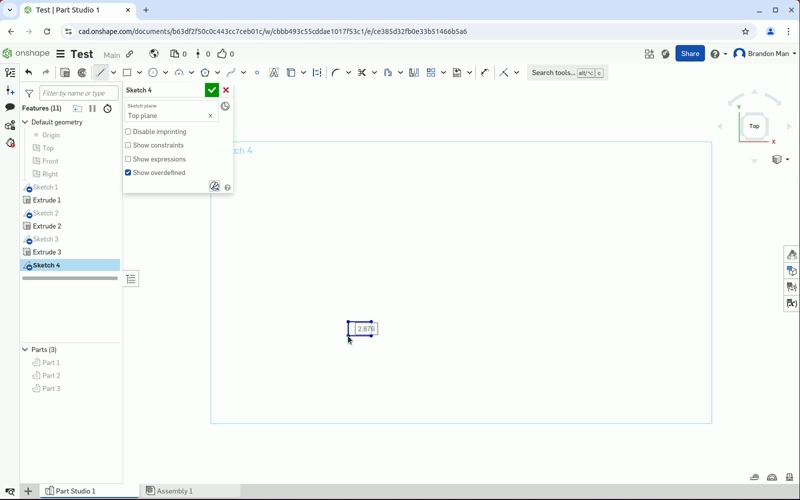
mouse_move(364, 328)
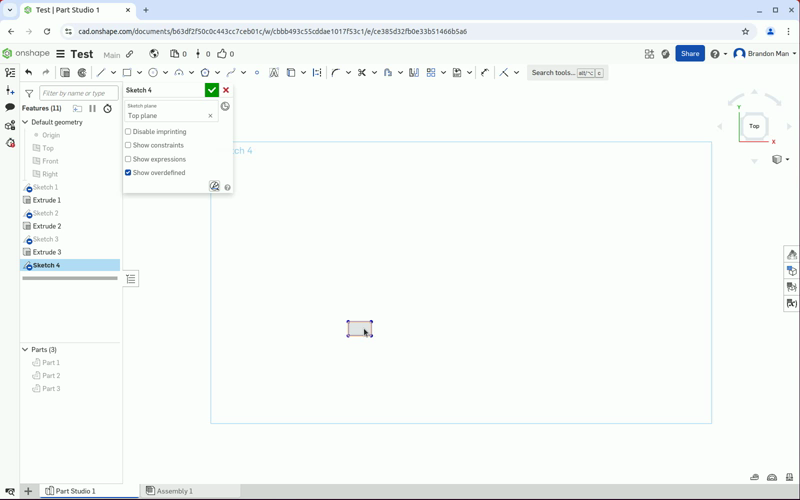
scroll(6)
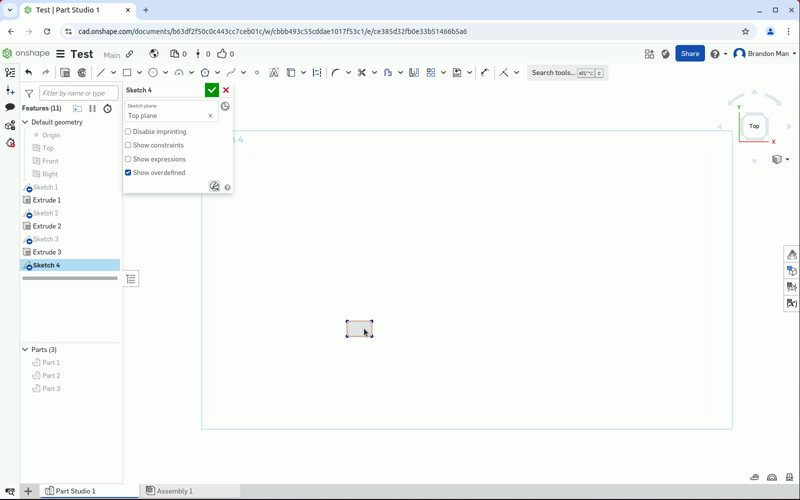
scroll(6)
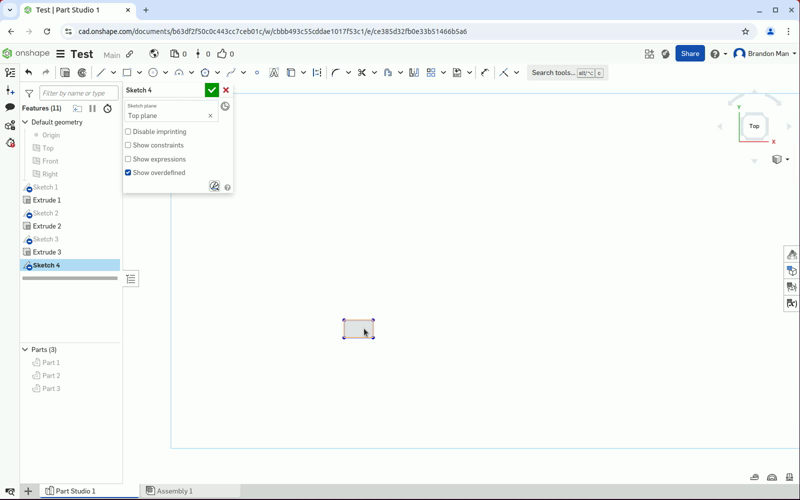
scroll(6)
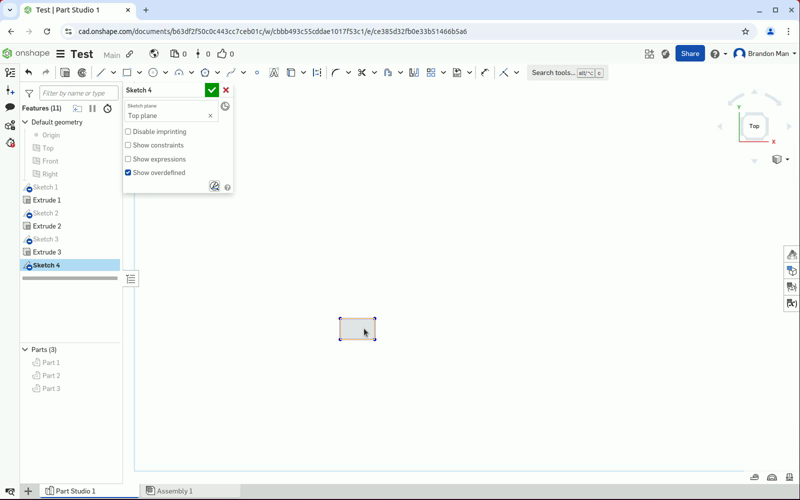
scroll(6)
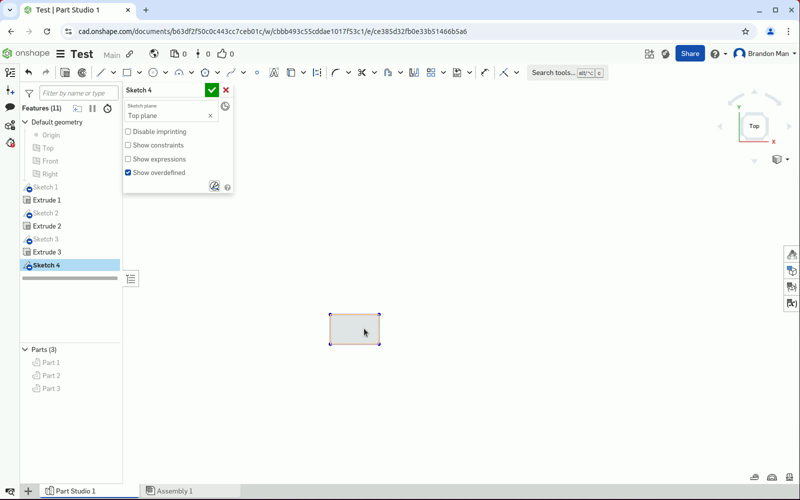
scroll(6)
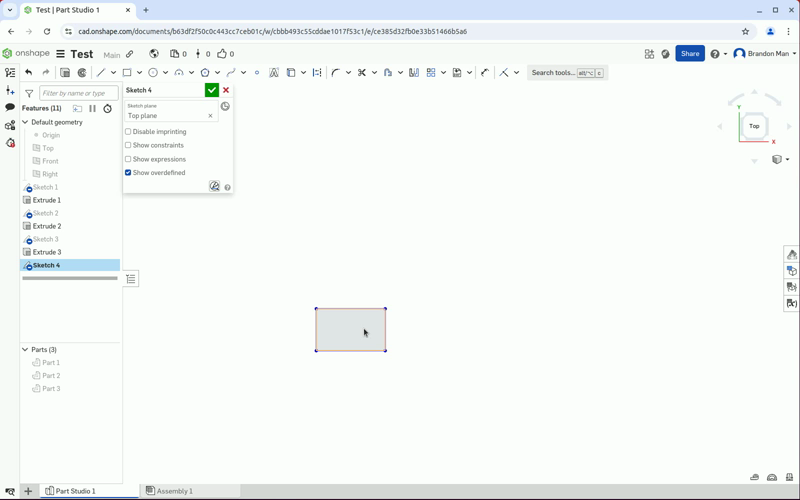
scroll(6)
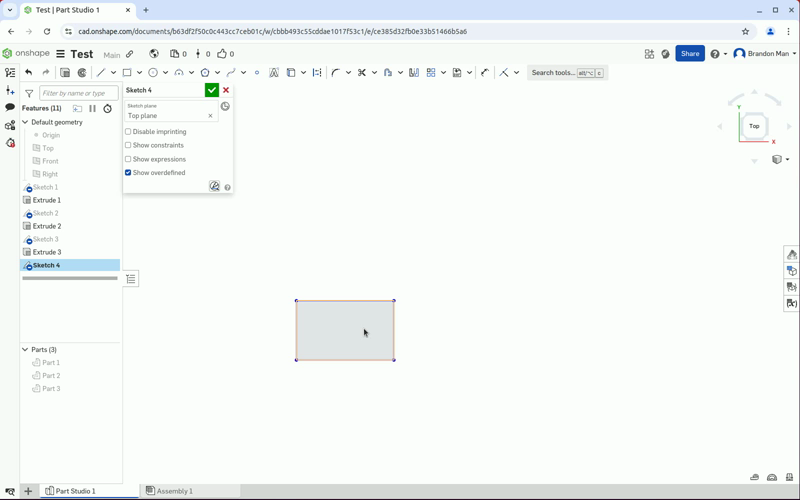
scroll(6)
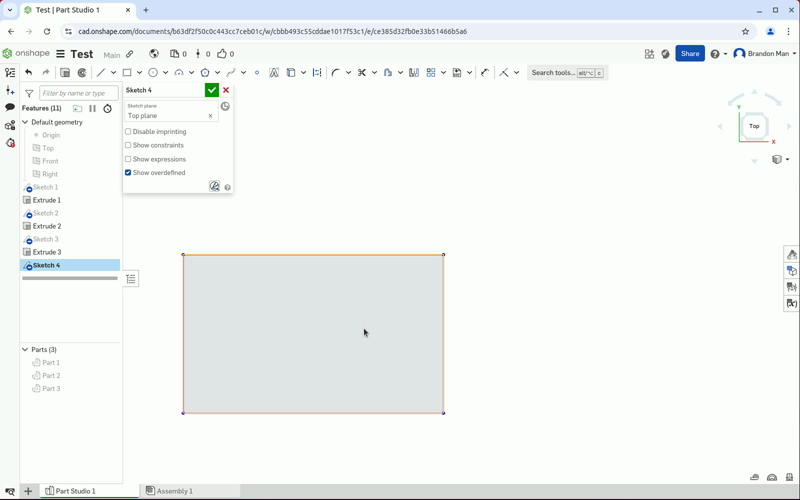
click(364, 328)
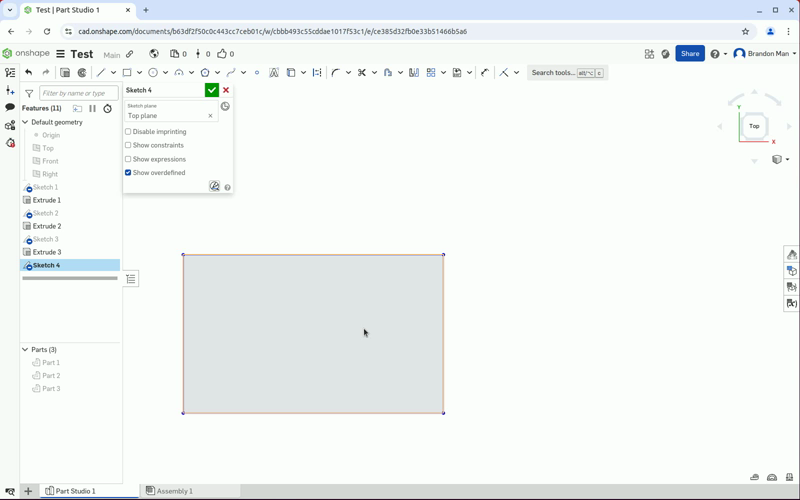
scroll(-6)
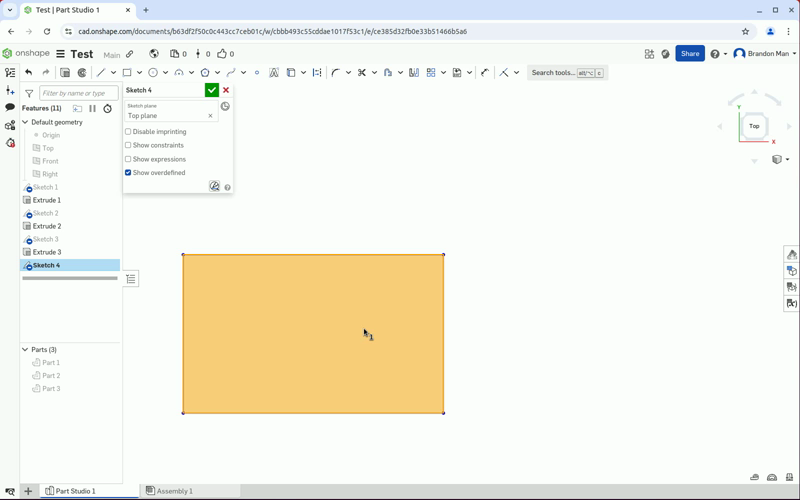
scroll(-6)
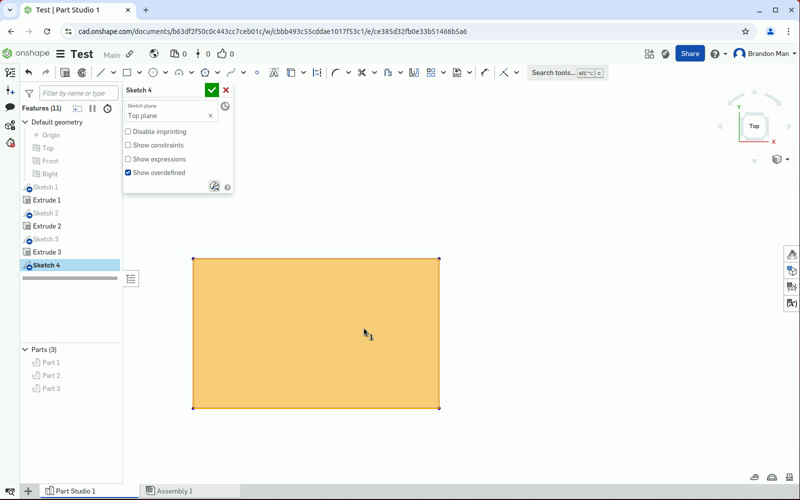
scroll(-6)
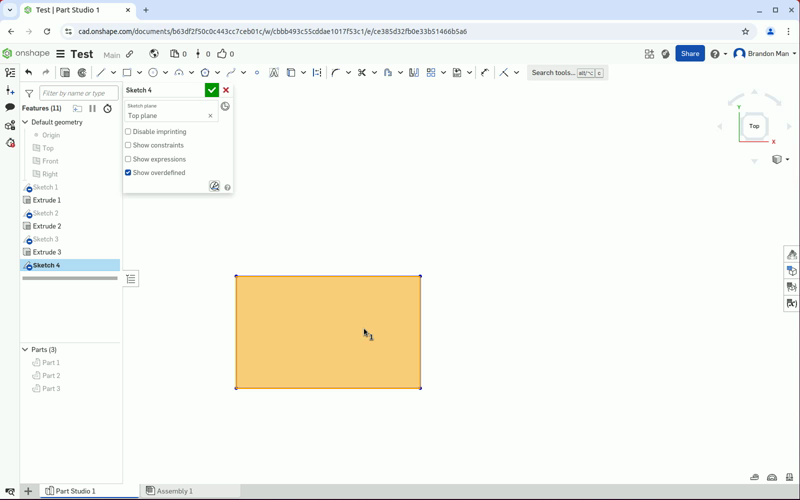
scroll(-6)
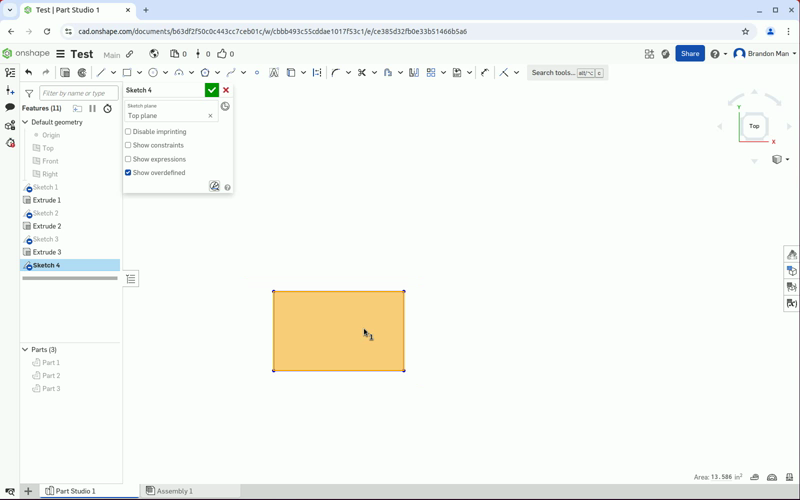
scroll(-6)
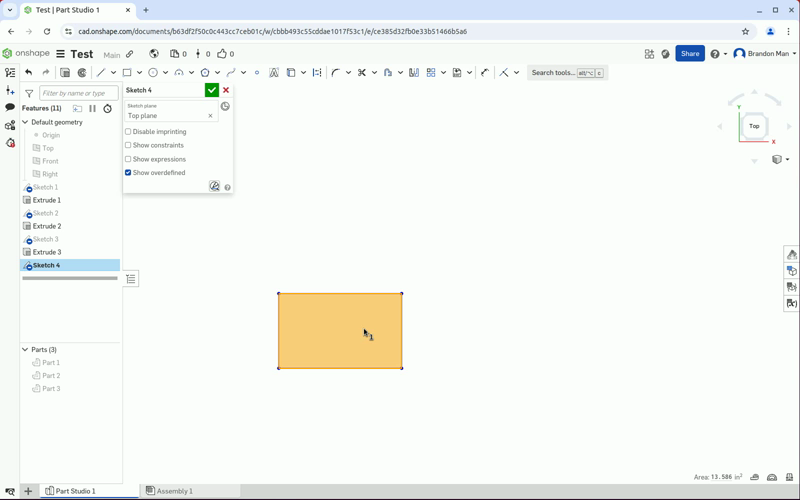
scroll(-6)
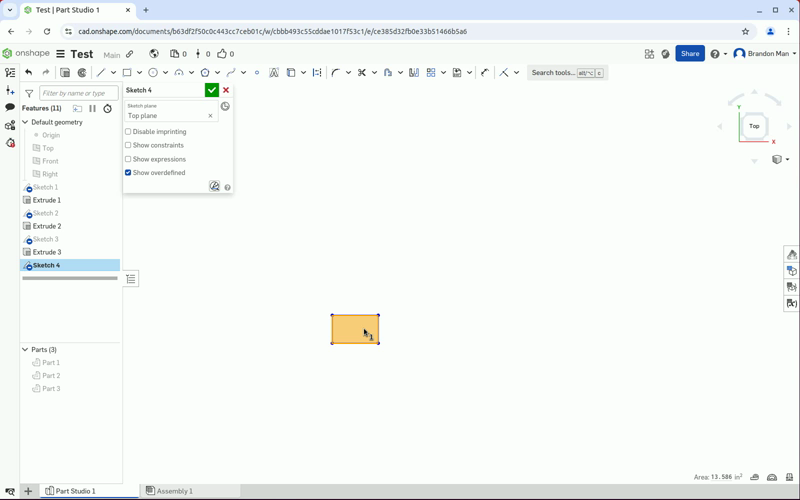
scroll(-6)
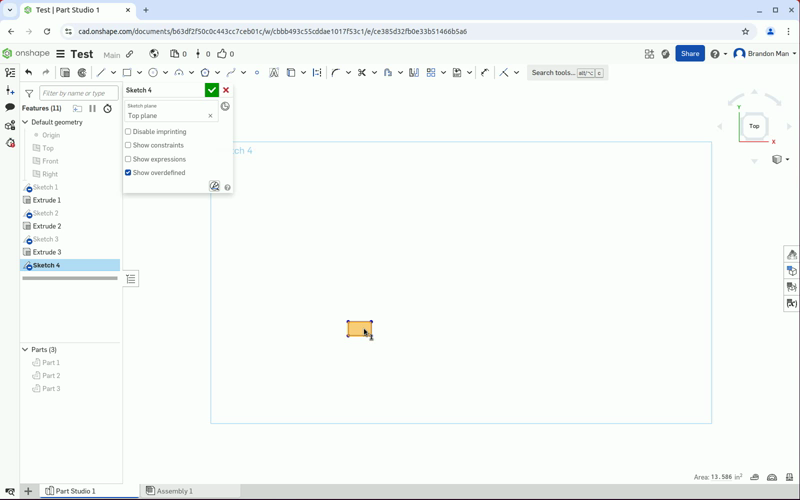
mouse_move(73, 352)
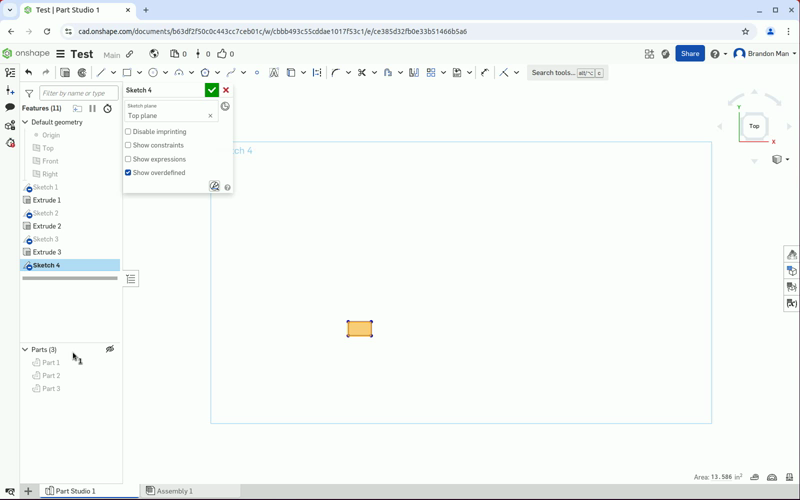
key(shift+y)
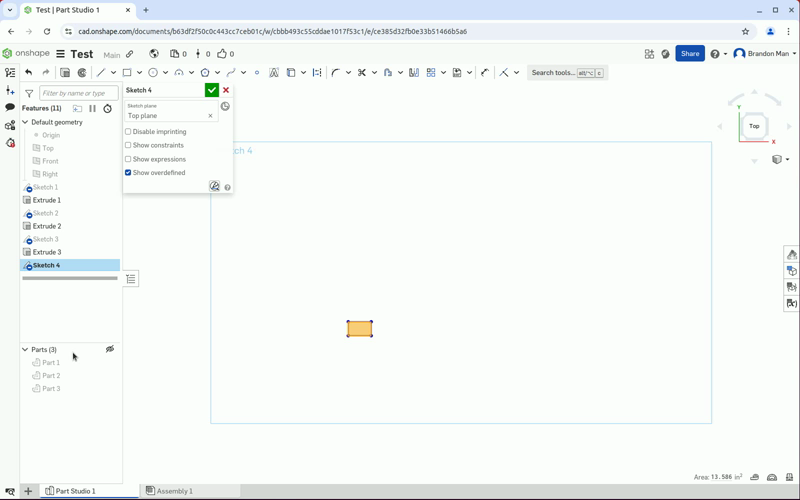
key(shift+e)
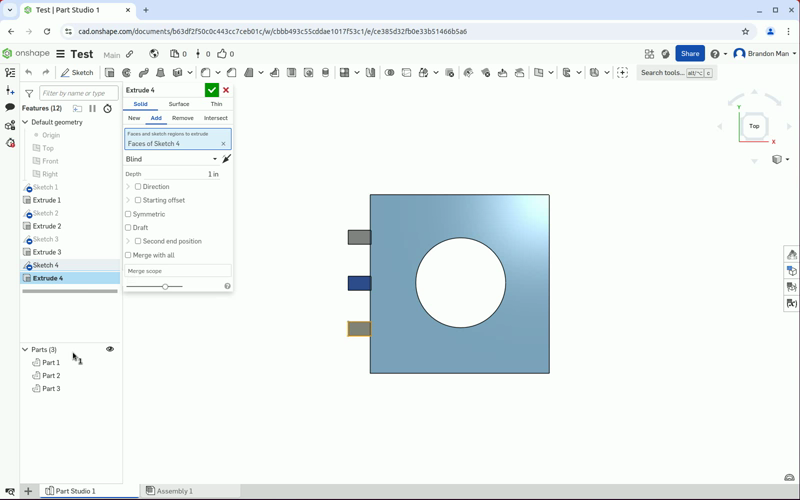
mouse_move(143, 106)
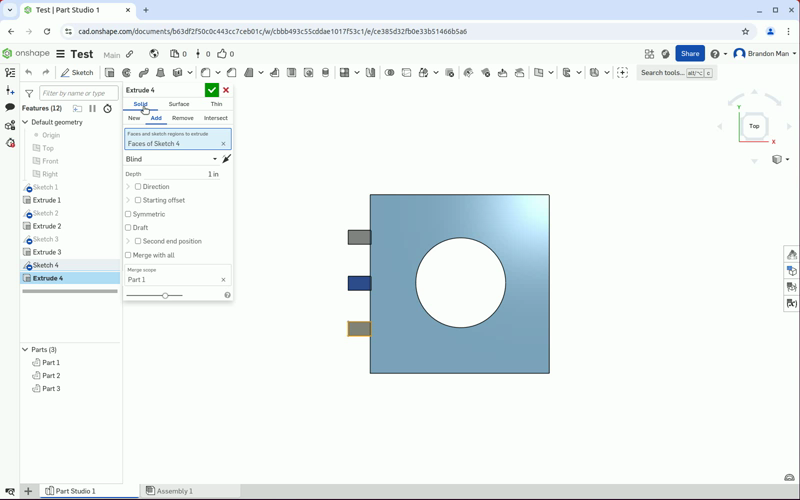
click(143, 106)
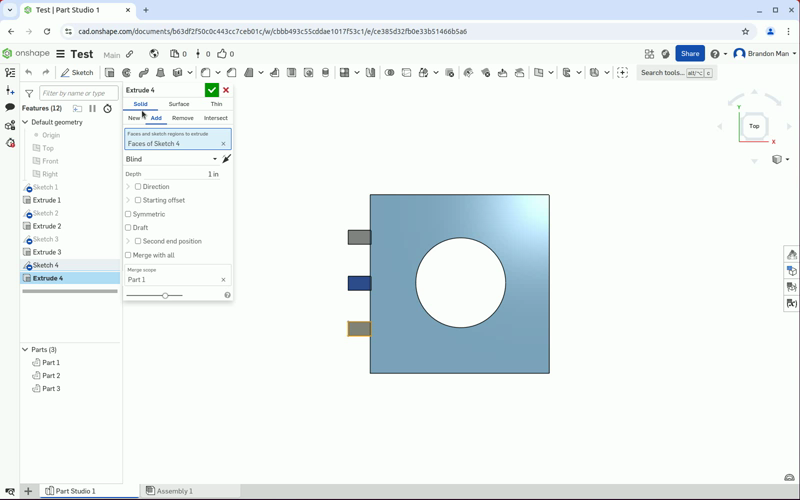
mouse_move(137, 120)
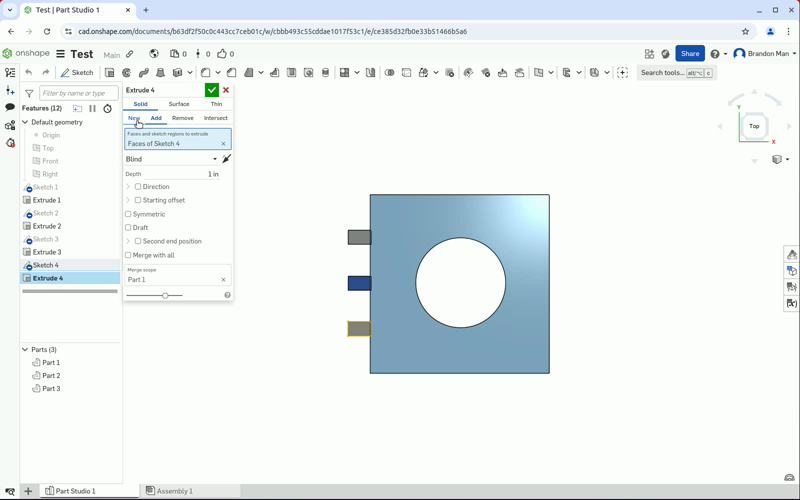
click(137, 120)
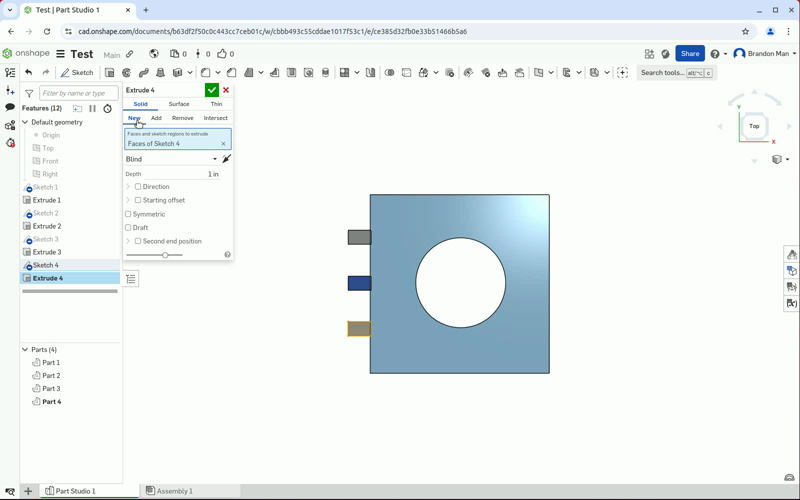
key(tab, 4)
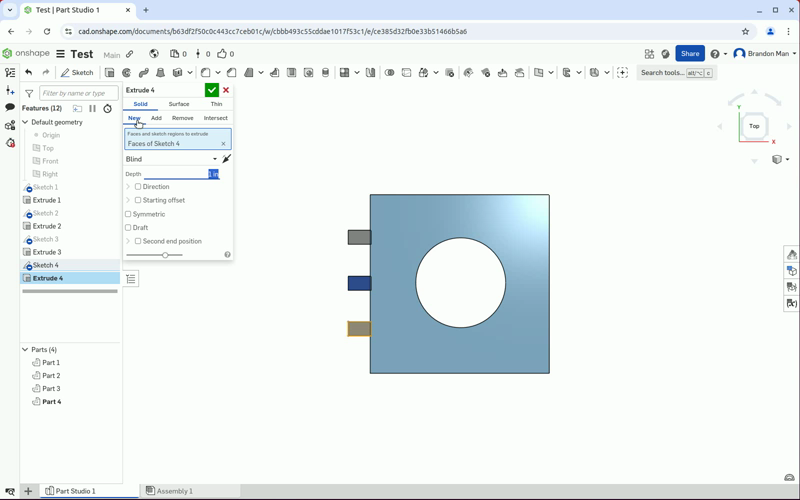
text(4.574)
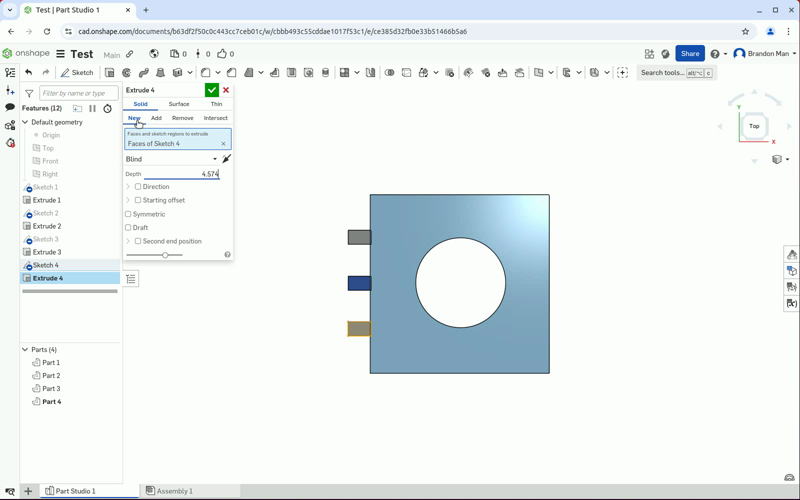
key(enter)
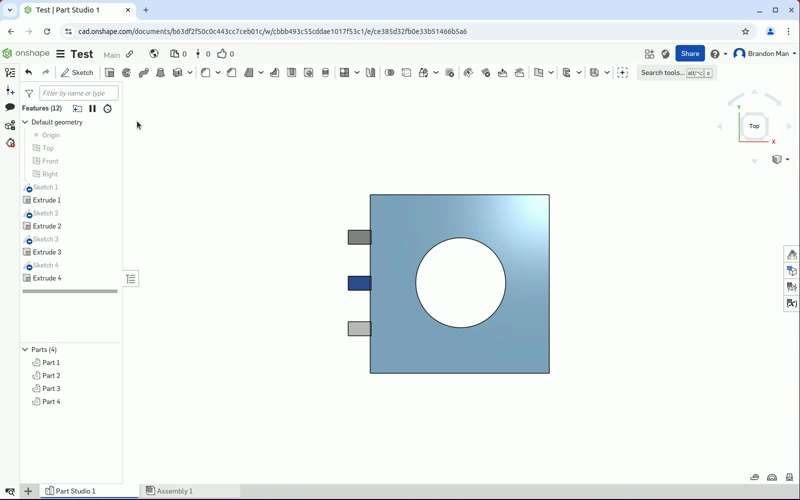
key(shift+h)
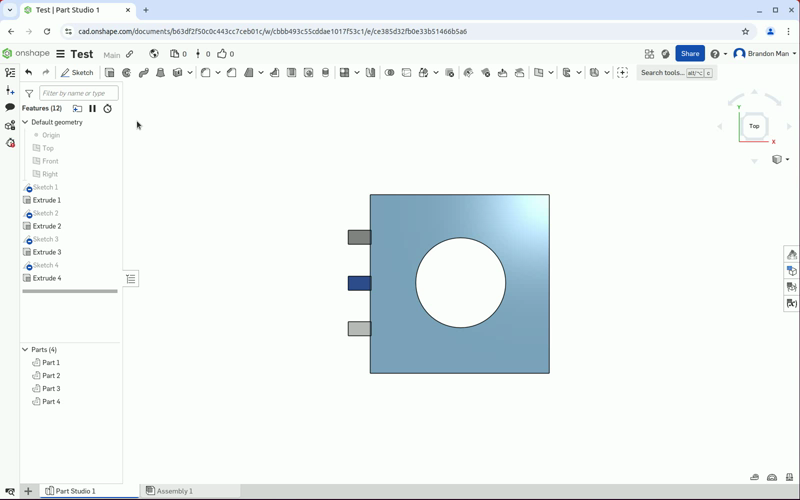
key(shift+h)
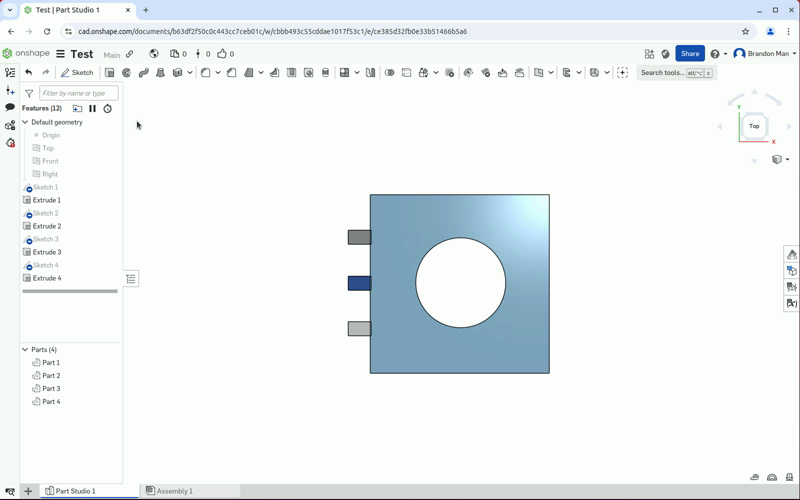
mouse_move(73, 189)
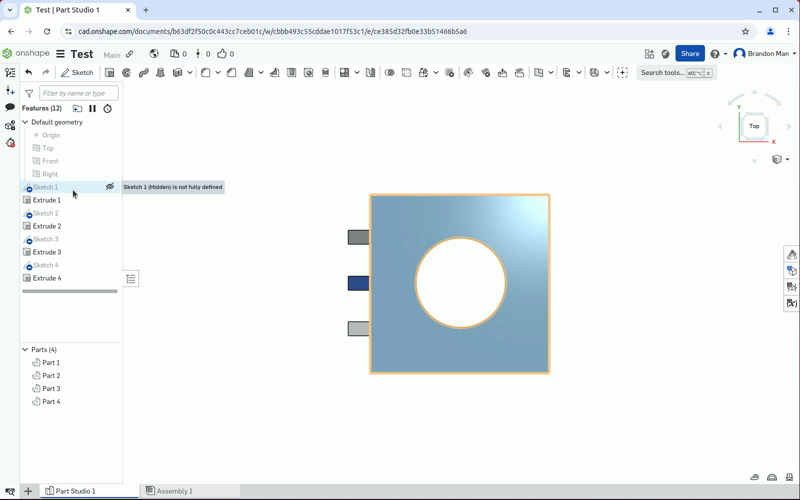
click(73, 189)
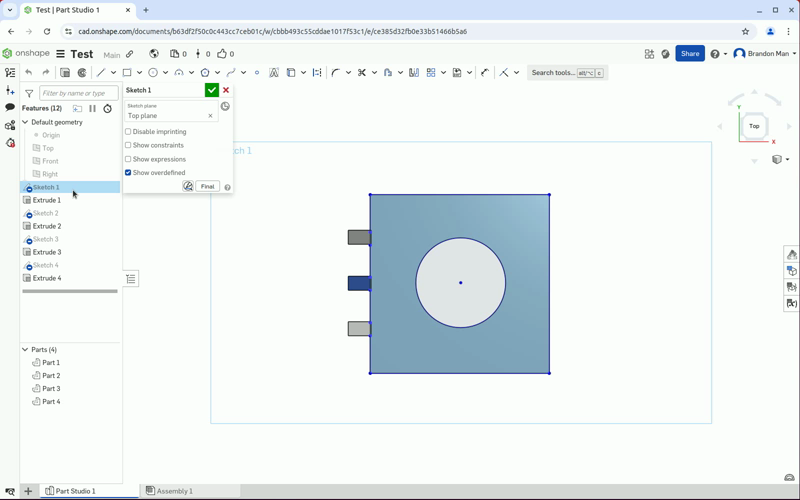
mouse_move(229, 92)
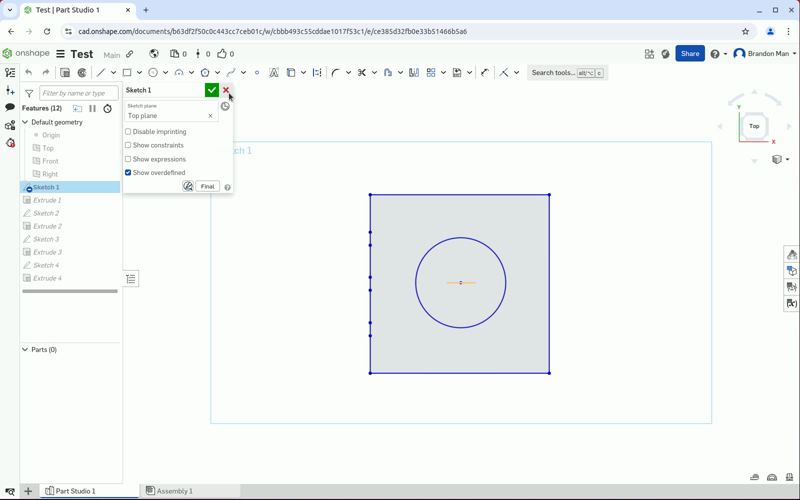
click(229, 92)
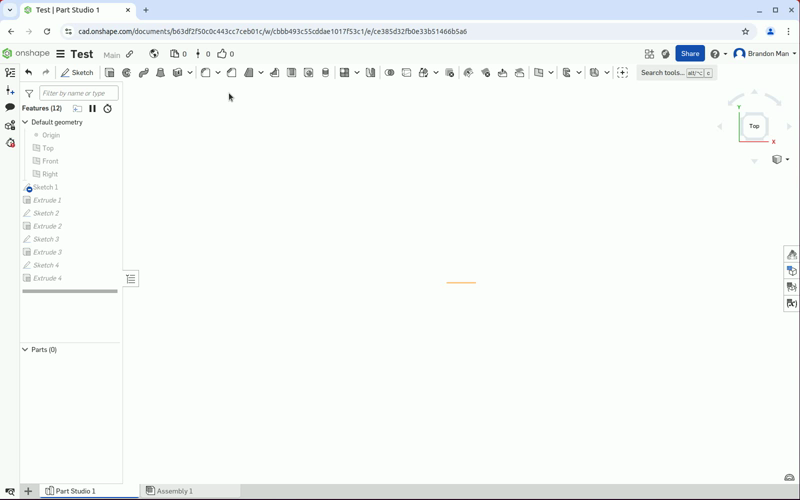
mouse_move(73, 352)
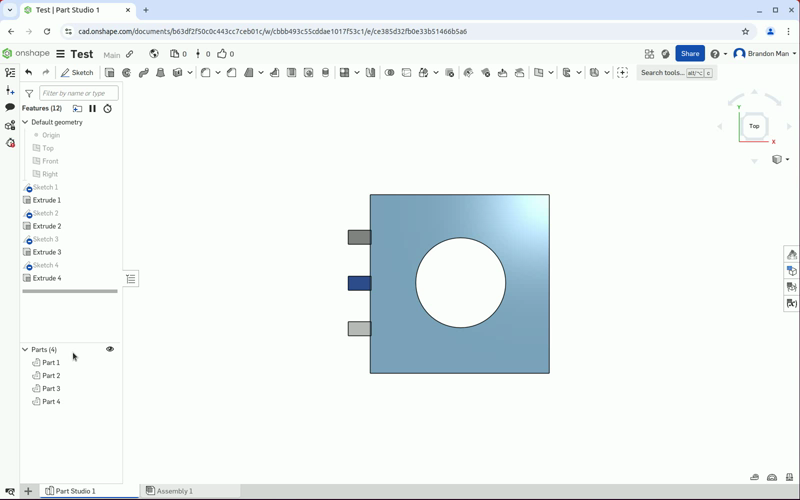
key(y)
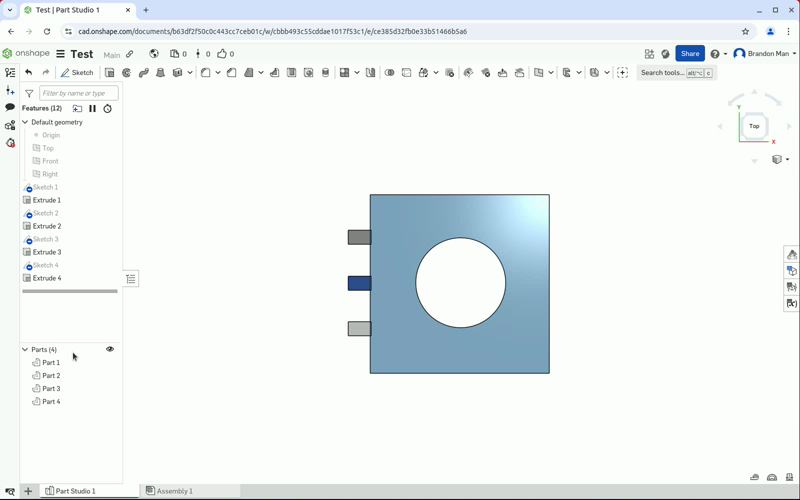
key(shift+p)
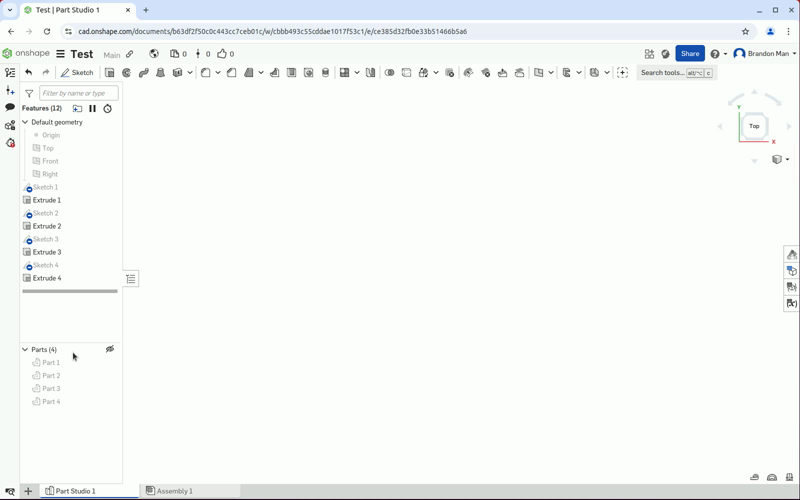
key(space)
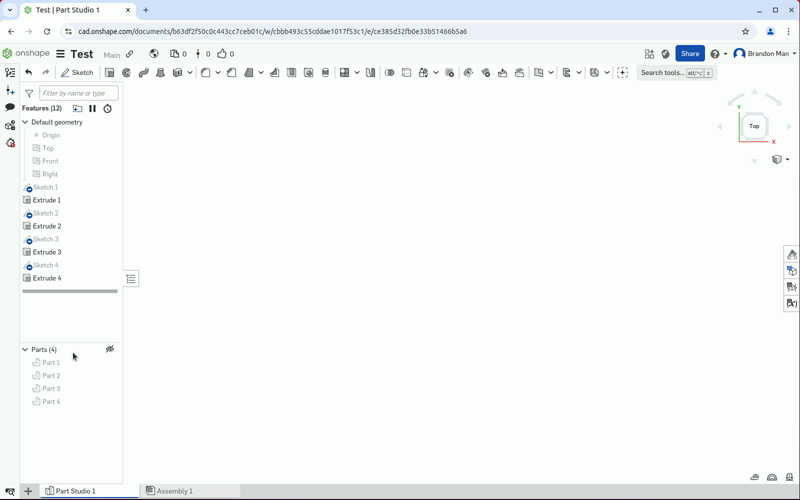
key_down(shift)
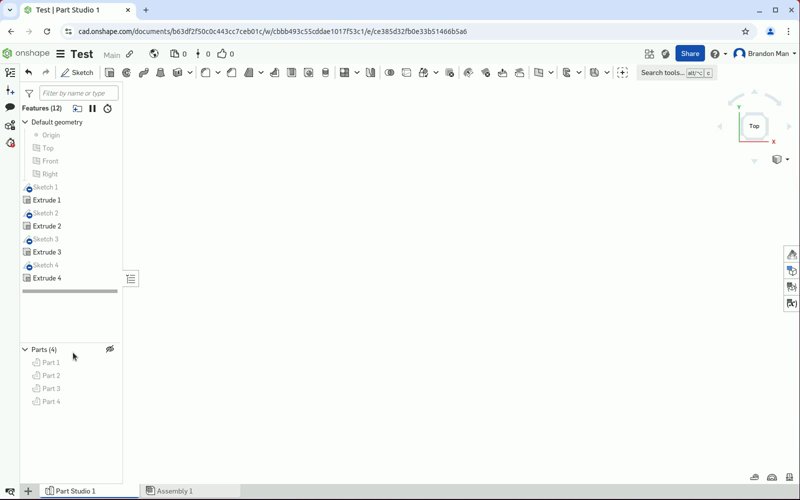
key(up)
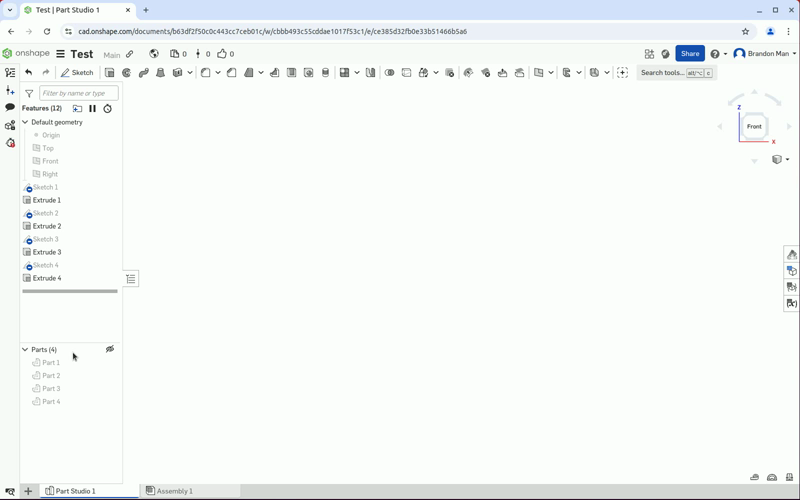
key_up(shift)
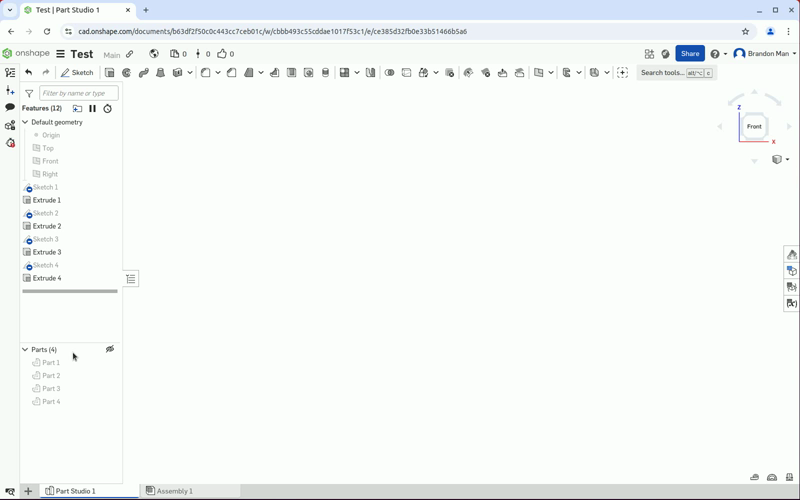
key(space)
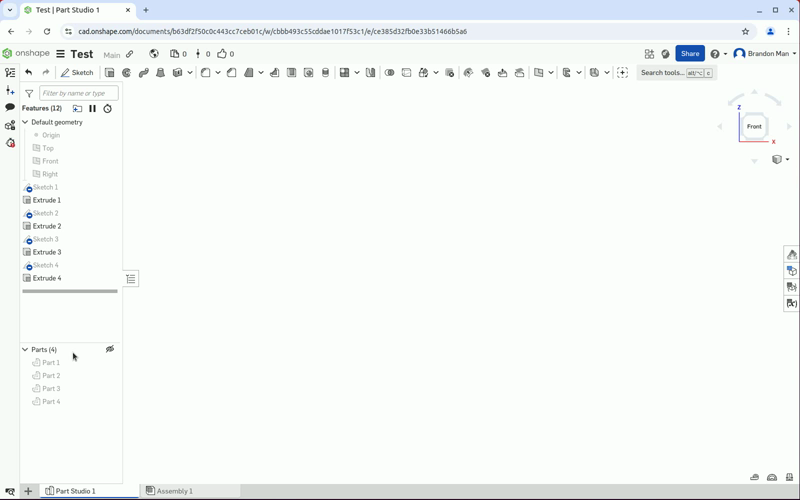
key_down(shift)
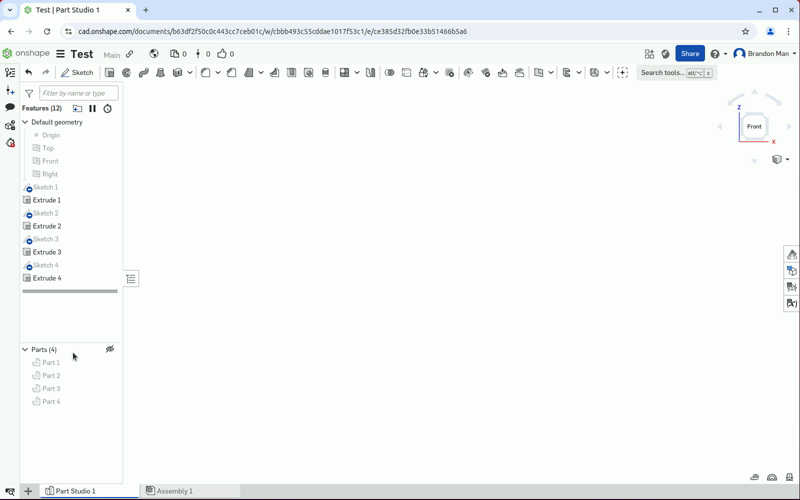
key(left)
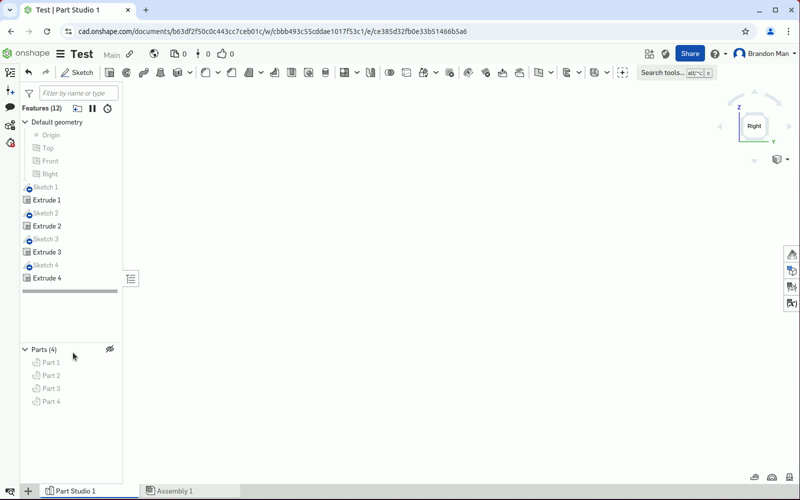
key_up(shift)
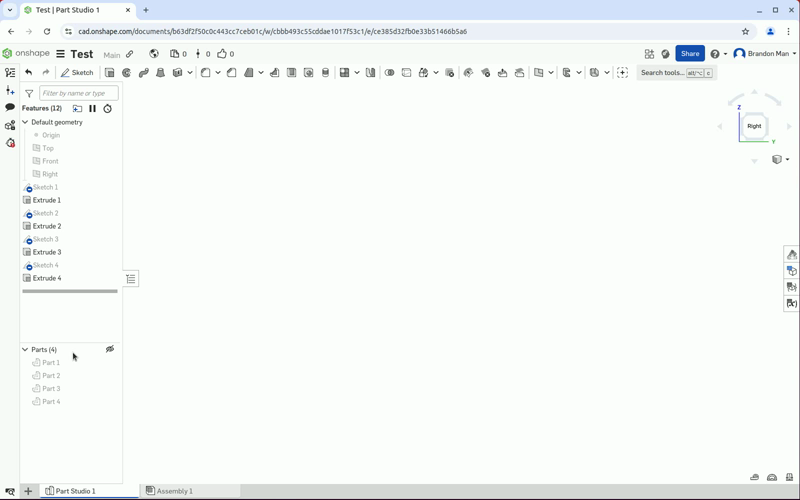
mouse_move(73, 352)
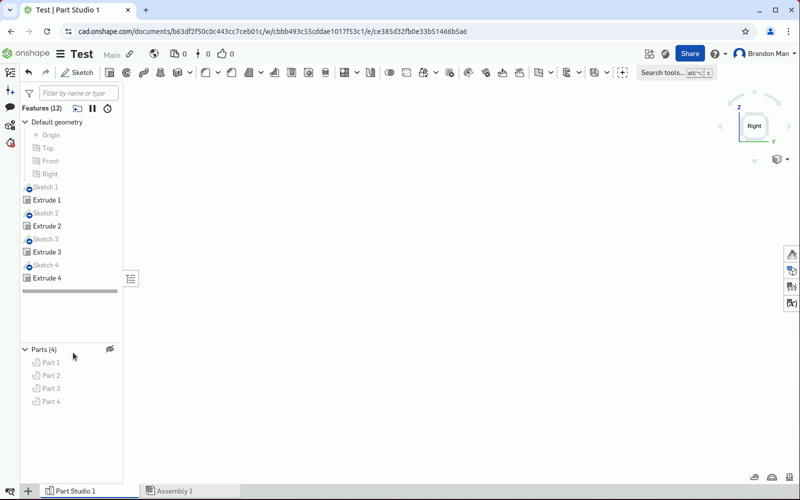
key(shift+y)
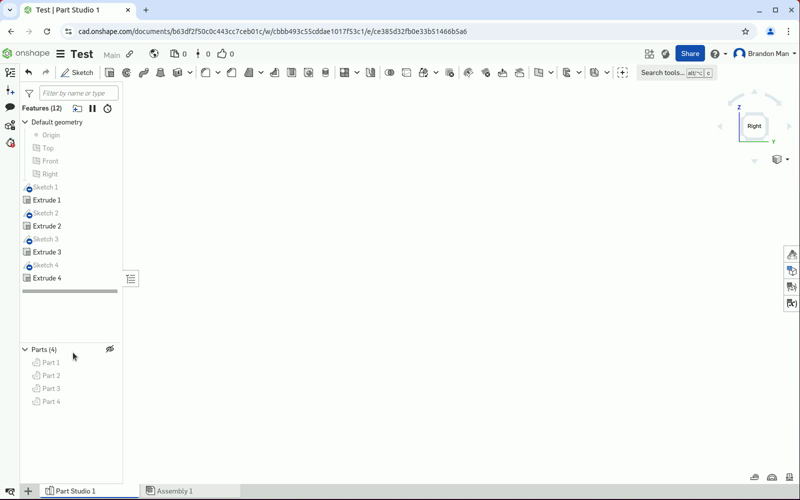
key(shift+s)
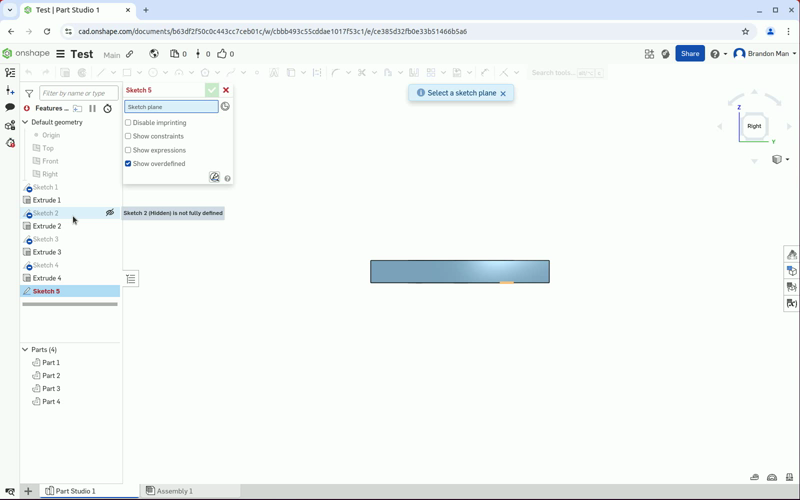
scroll(3)
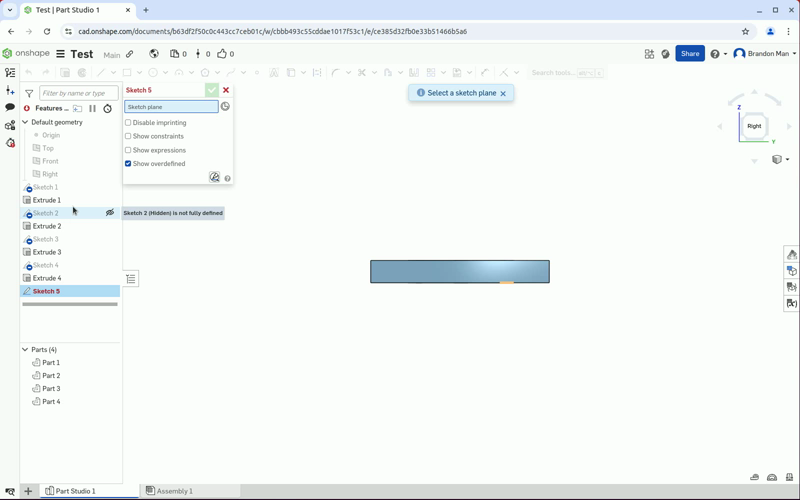
mouse_move(73, 176)
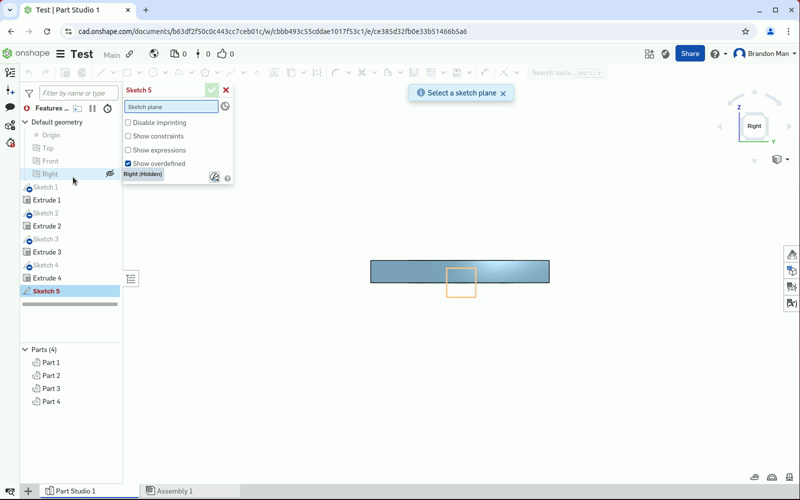
click(73, 176)
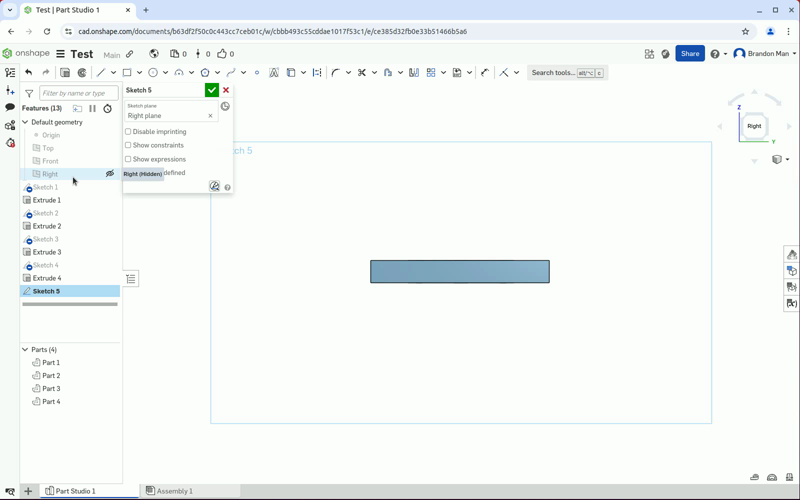
mouse_move(73, 352)
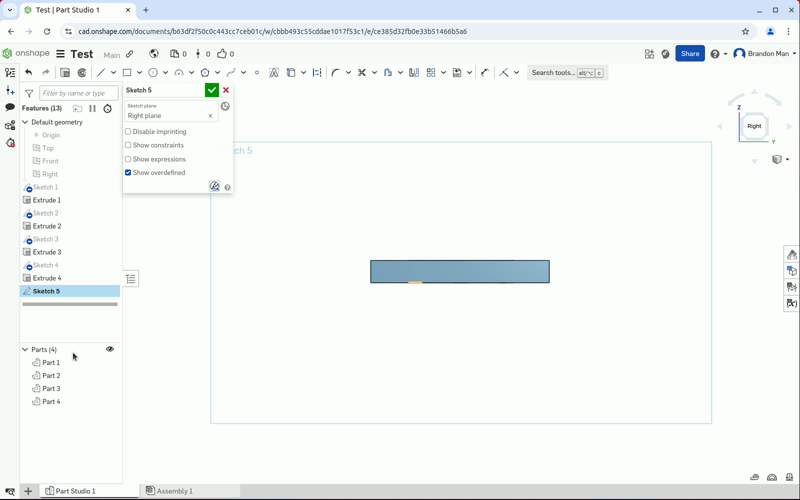
key(y)
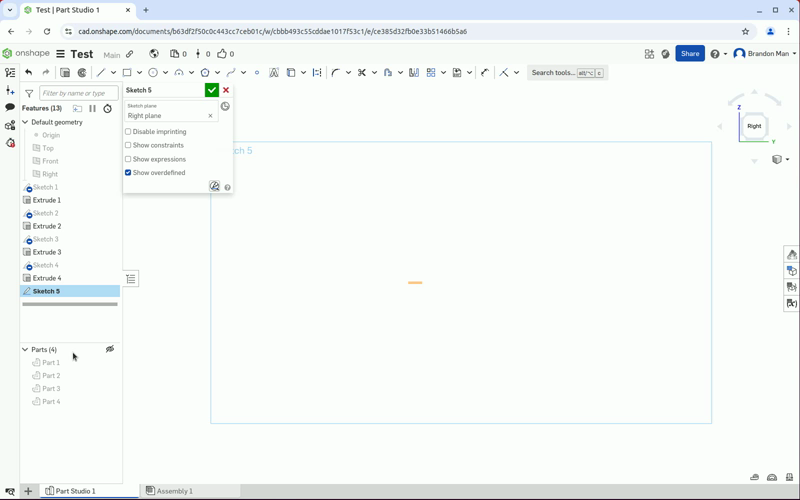
key(c)
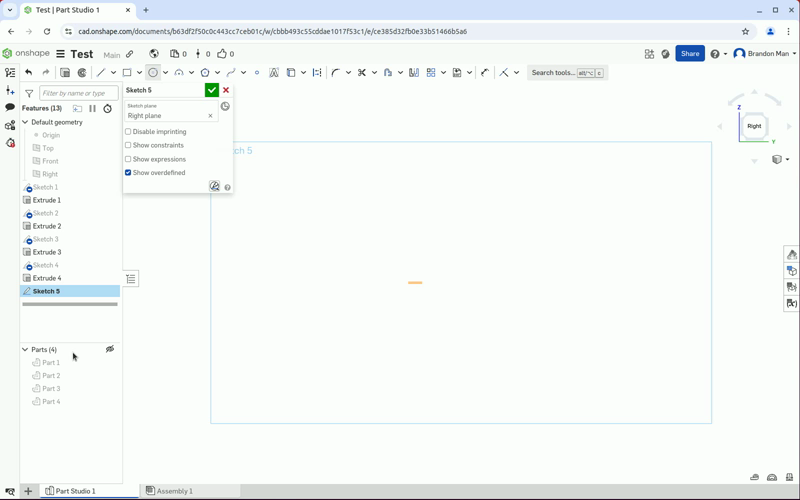
key_down(shift)
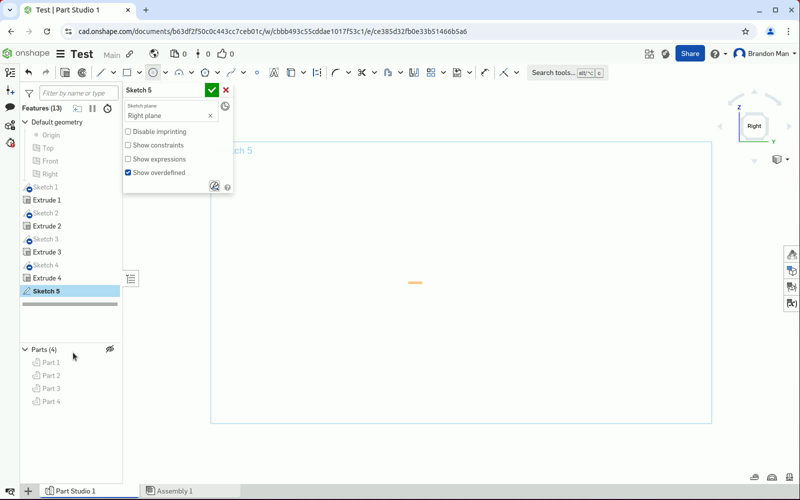
mouse_move(540, 271)
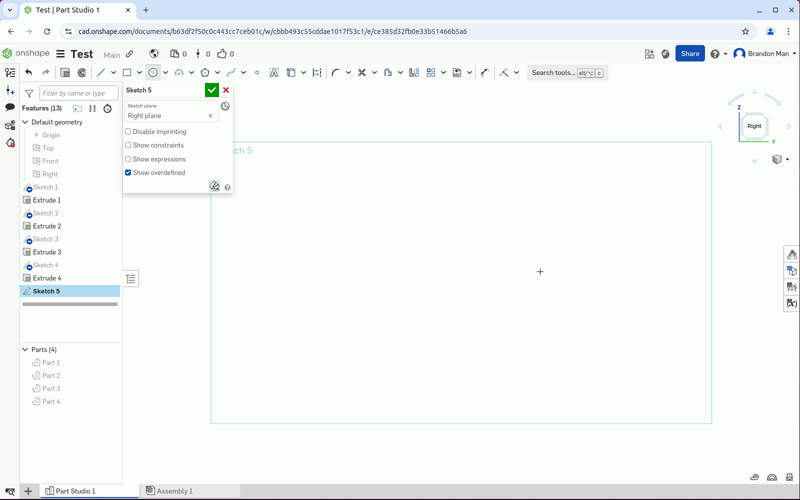
click(540, 271)
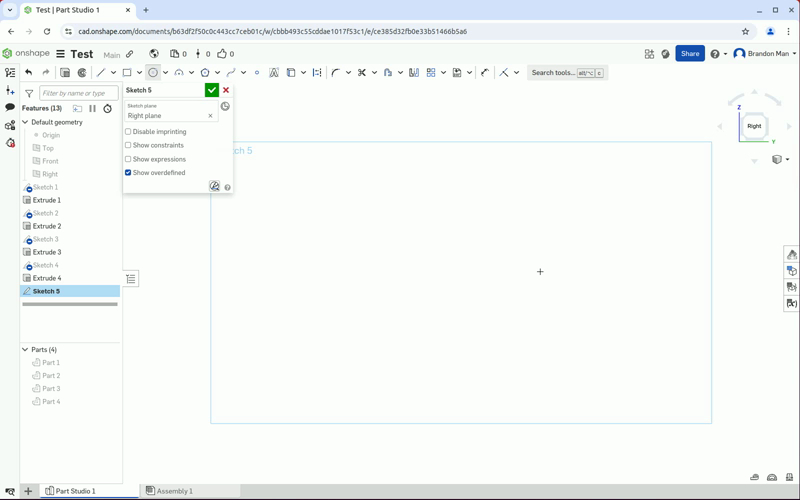
key_up(shift)
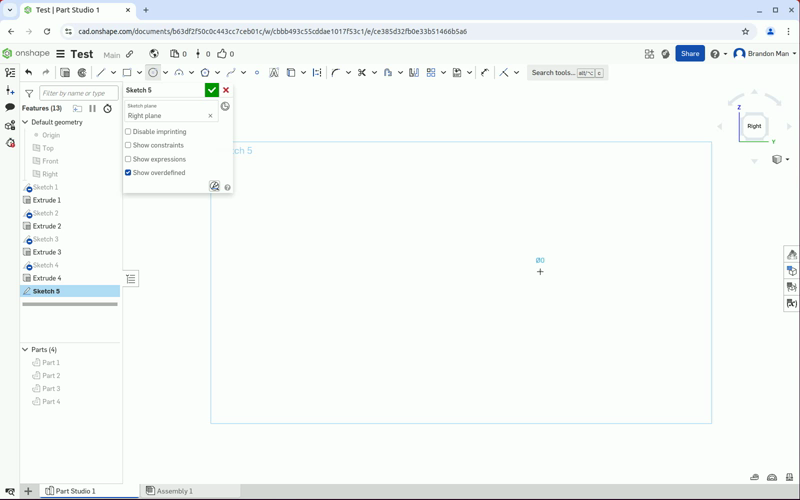
mouse_move(544, 271)
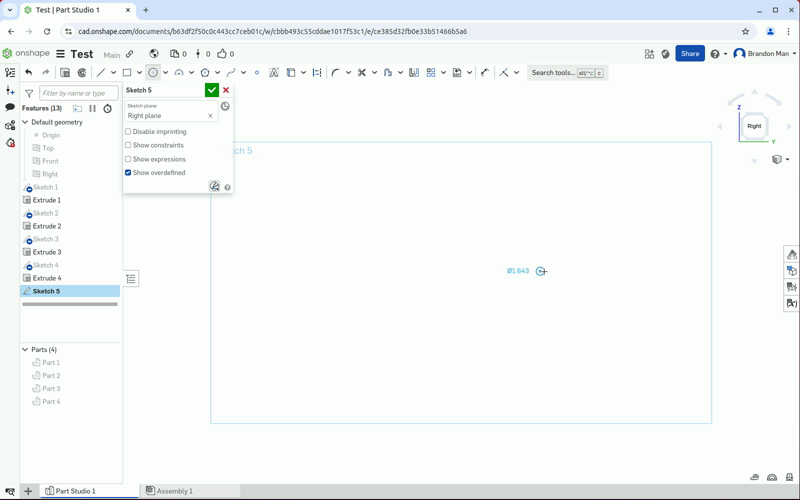
click(544, 271)
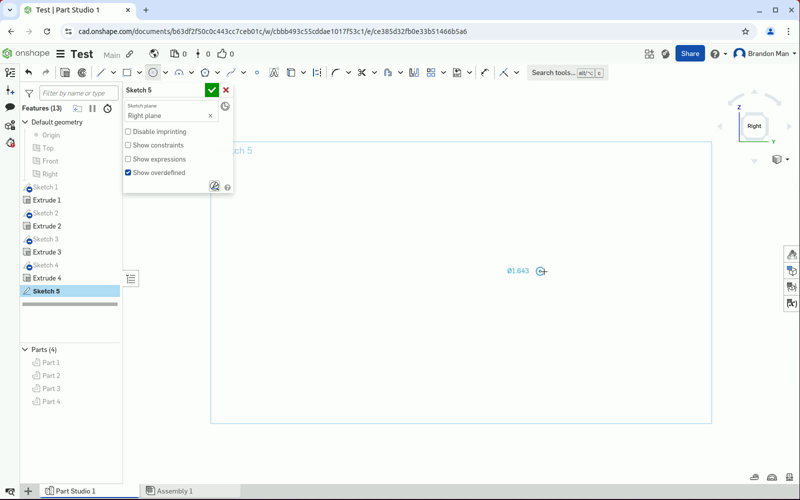
key(esc)
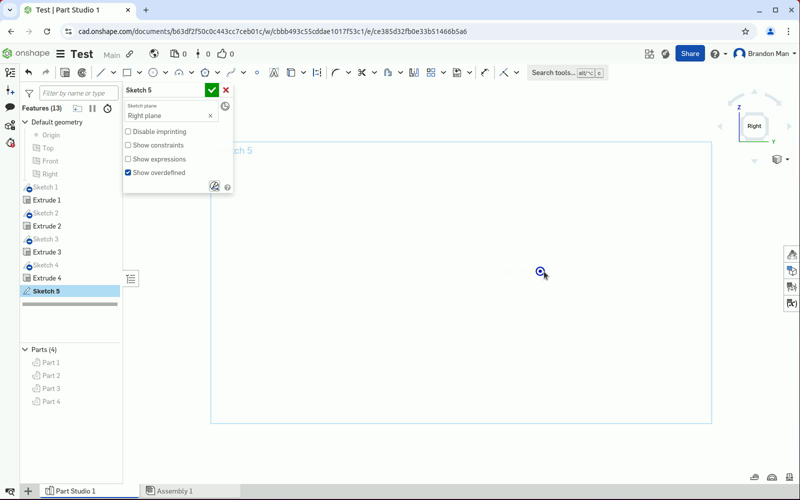
mouse_move(537, 268)
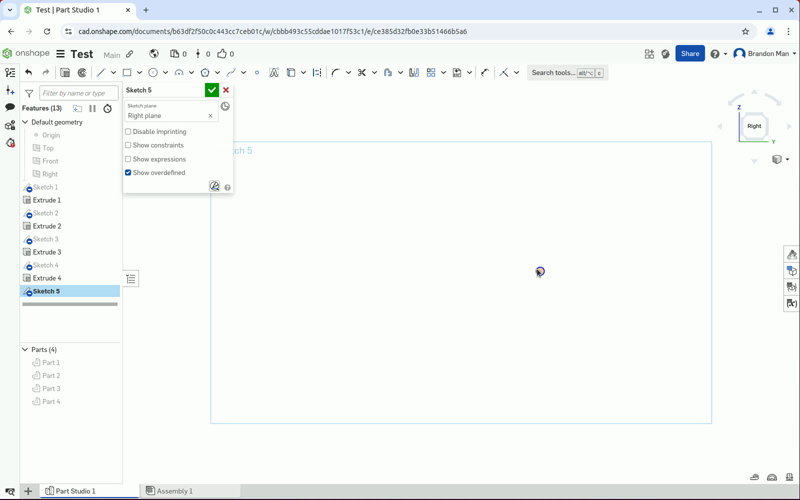
scroll(6)
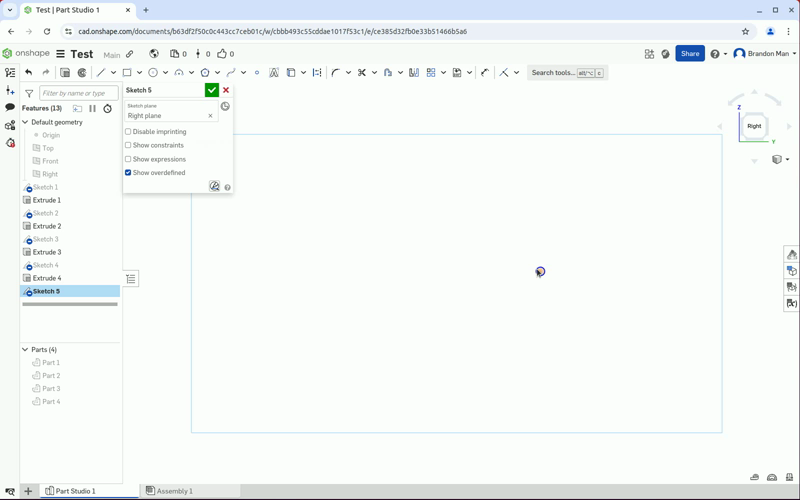
scroll(6)
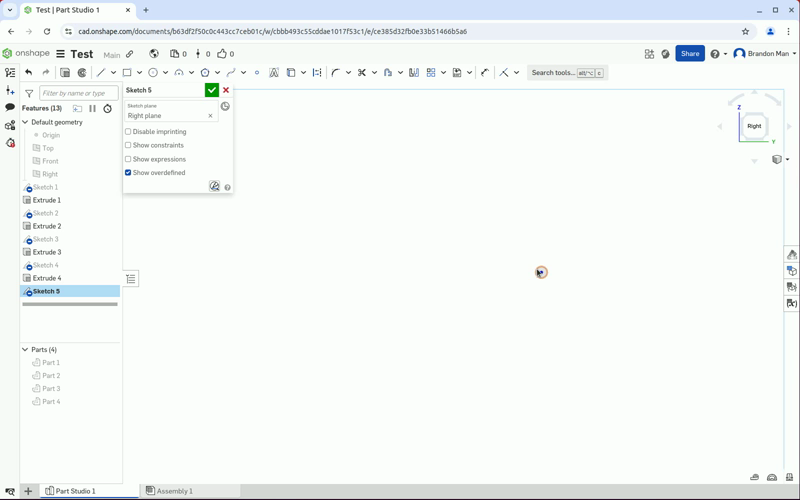
scroll(6)
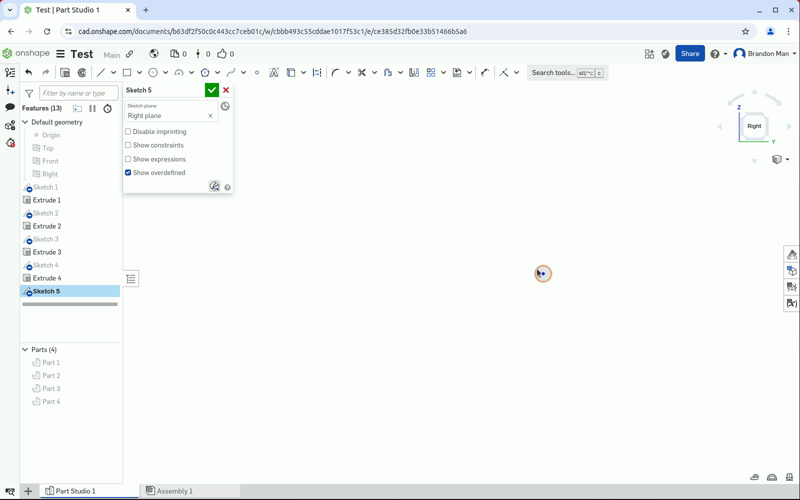
scroll(6)
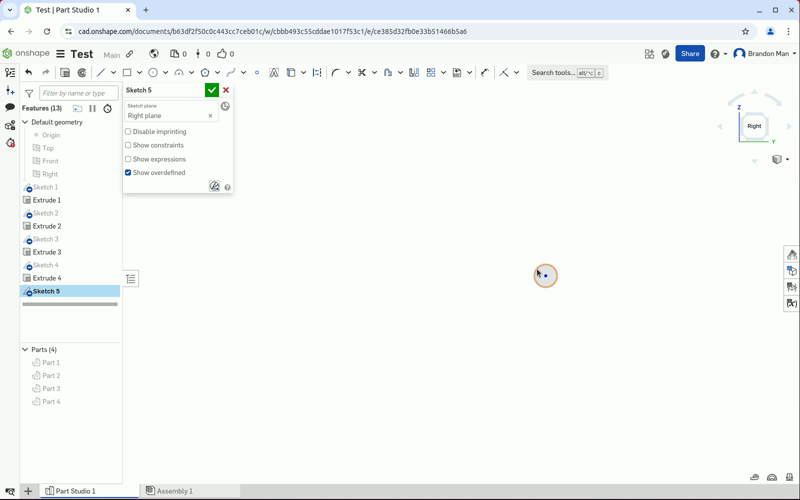
scroll(6)
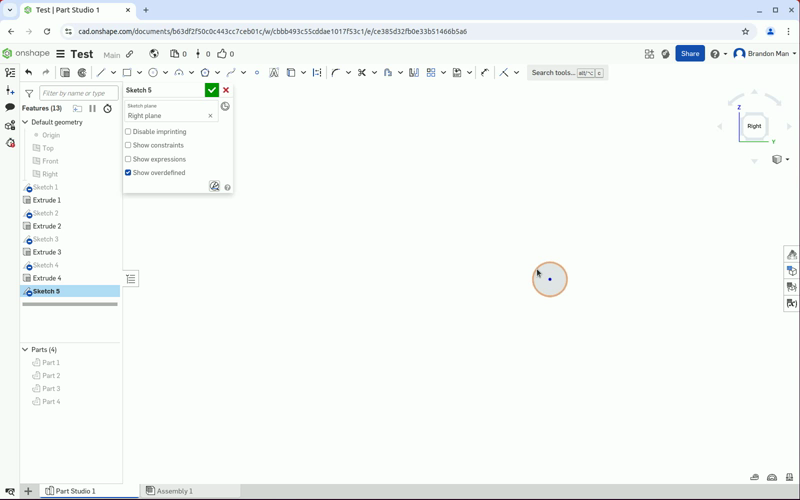
scroll(6)
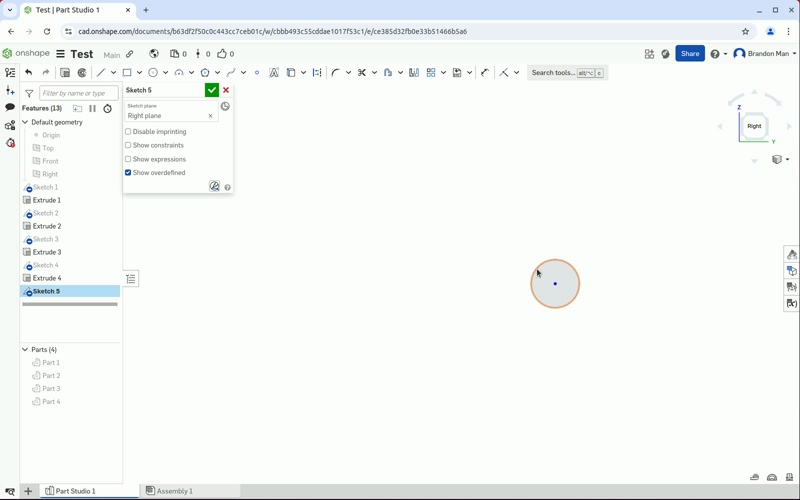
scroll(6)
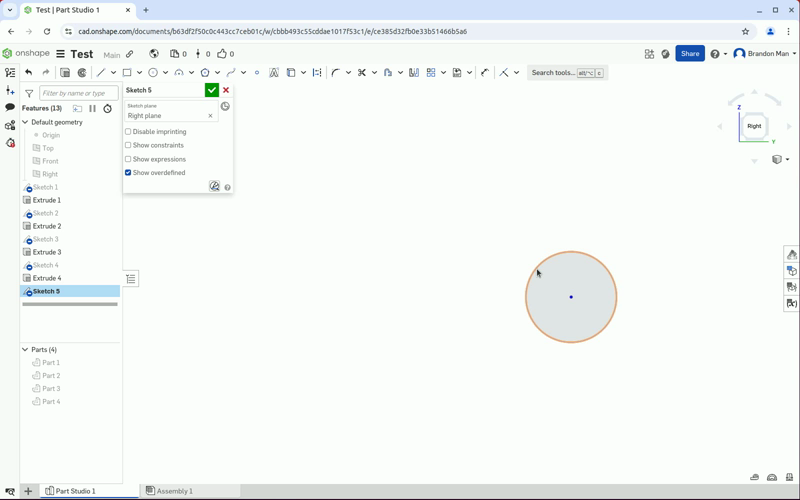
click(537, 268)
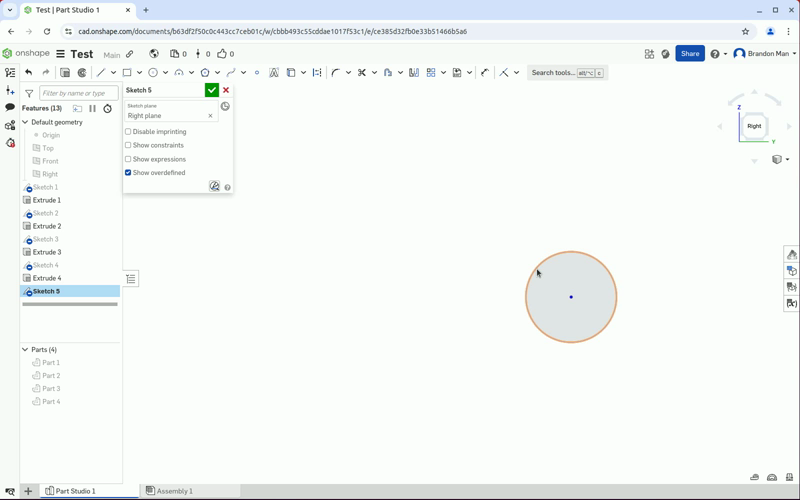
scroll(-6)
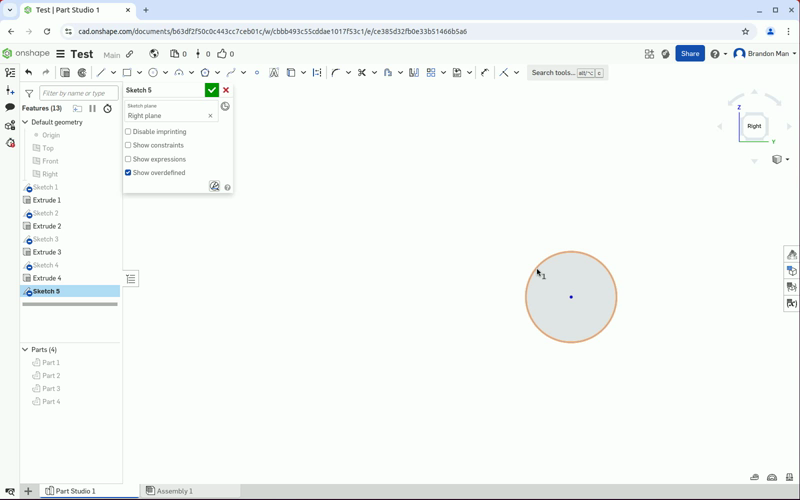
scroll(-6)
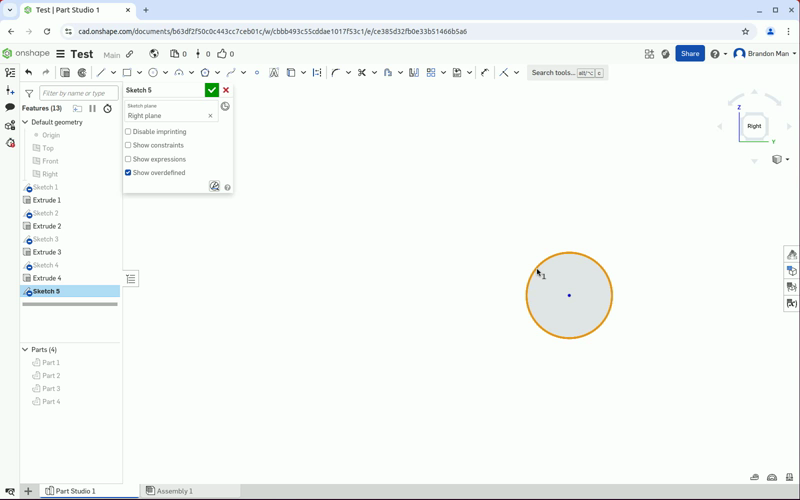
scroll(-6)
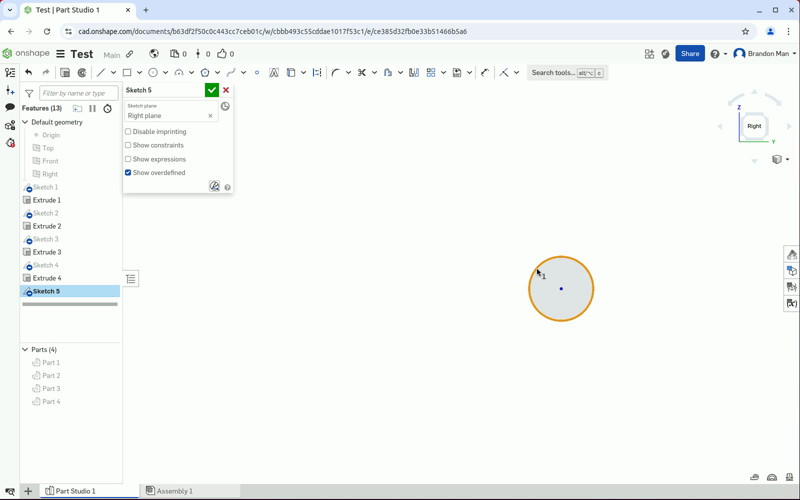
scroll(-6)
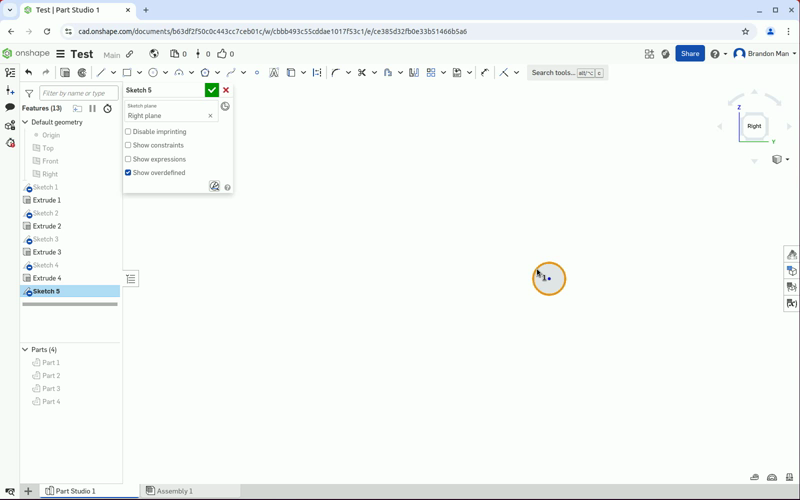
scroll(-6)
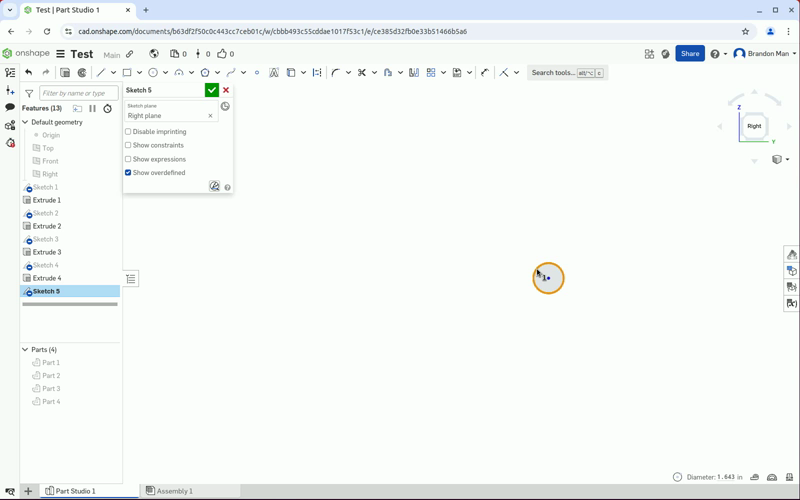
scroll(-6)
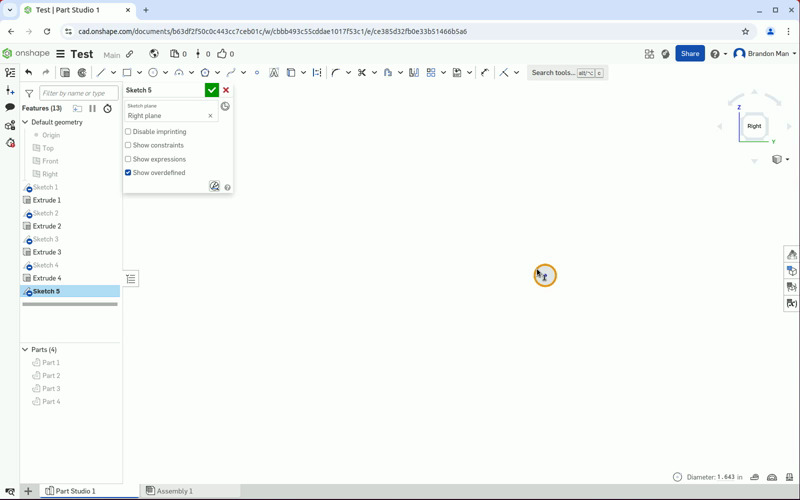
scroll(-6)
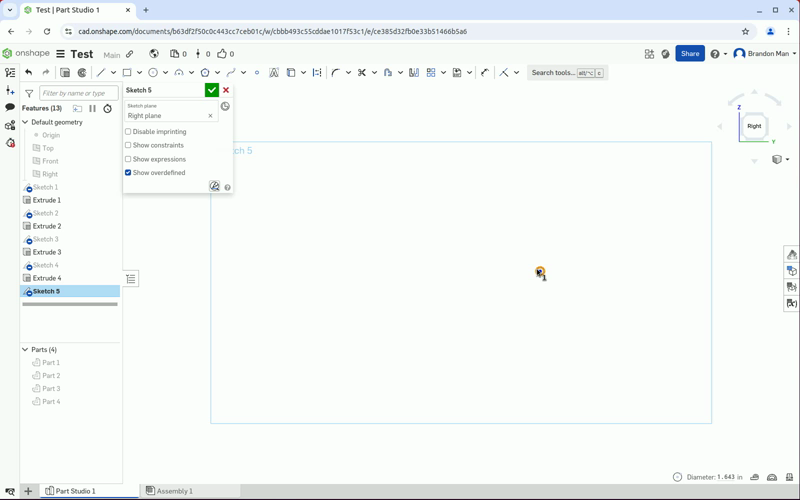
mouse_move(73, 352)
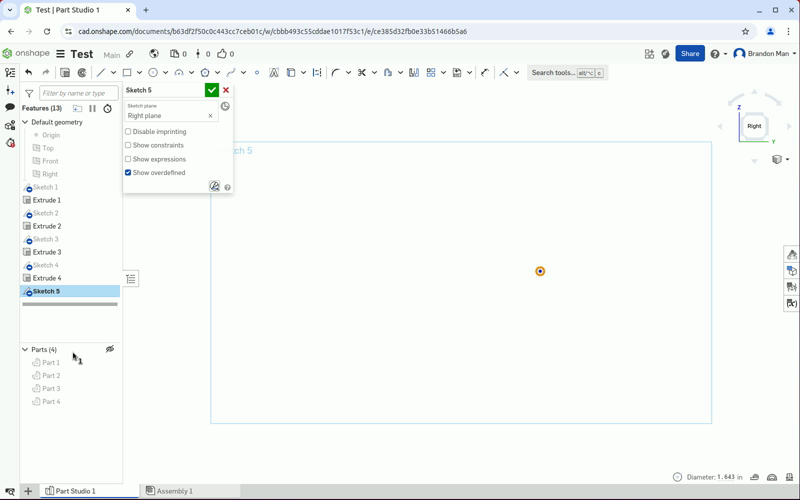
key(shift+y)
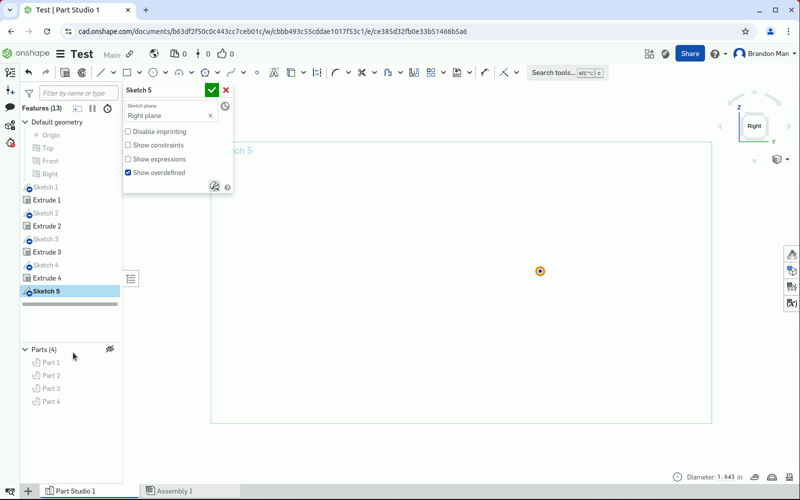
key(shift+e)
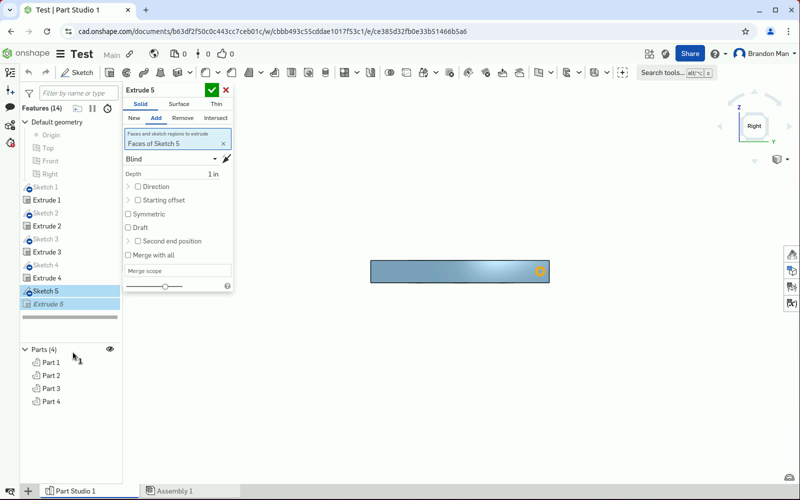
mouse_move(143, 106)
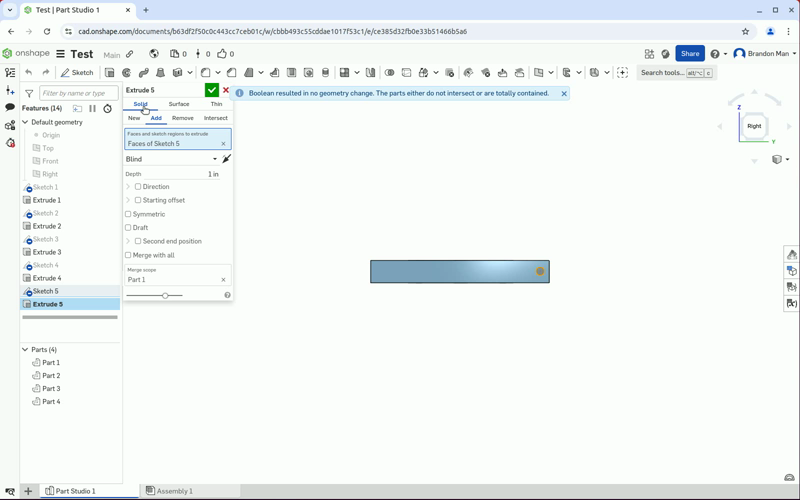
click(143, 106)
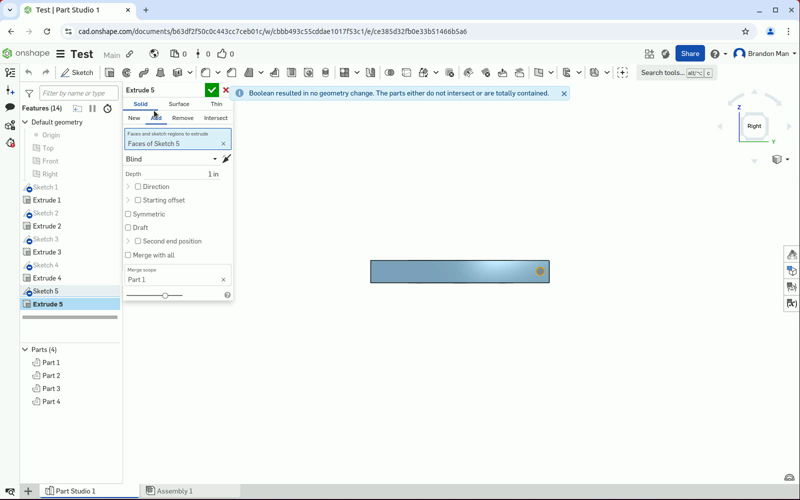
mouse_move(186, 120)
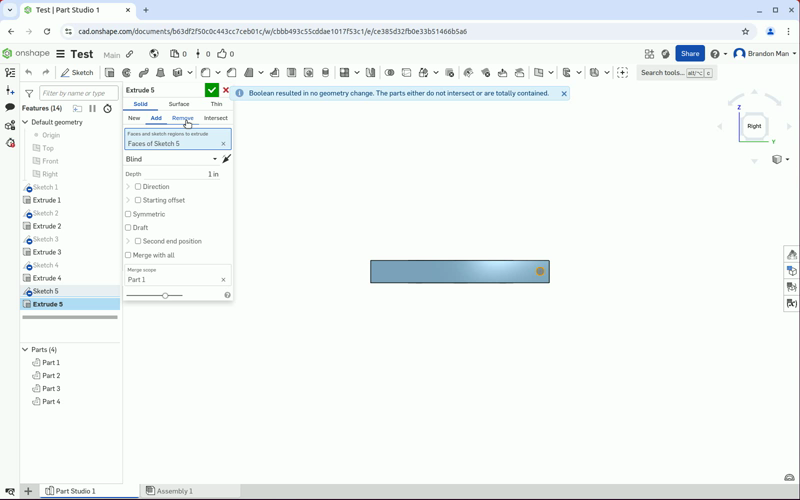
click(186, 120)
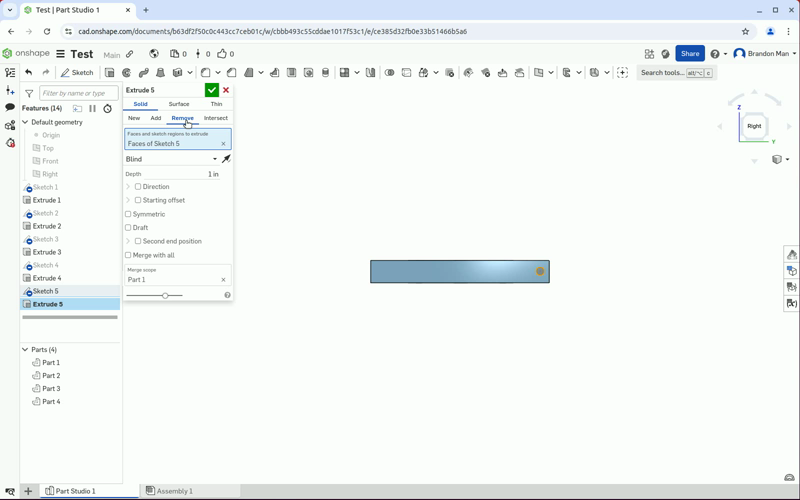
key(tab, 4)
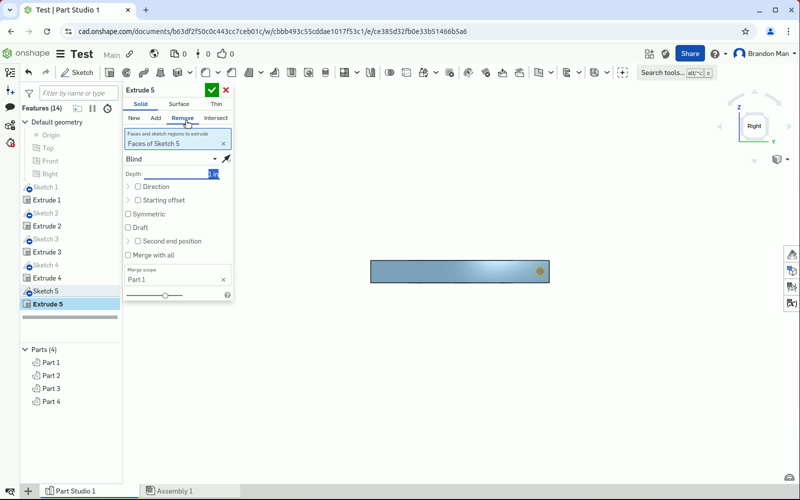
text(20.22)
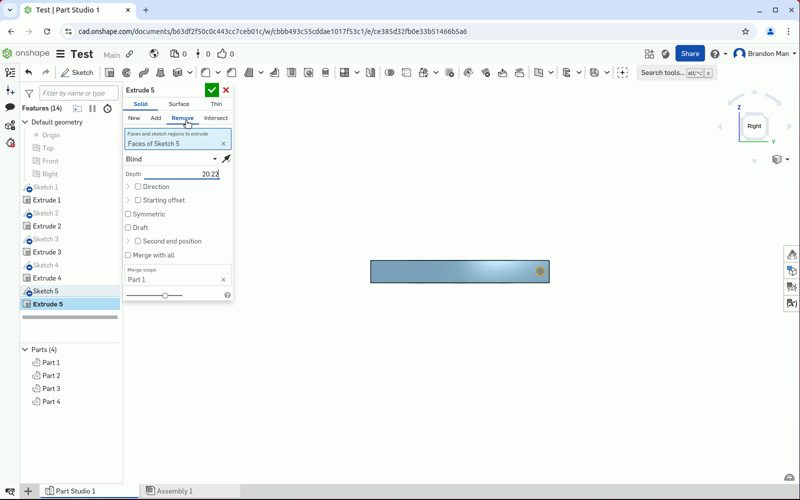
key(tab, 6)
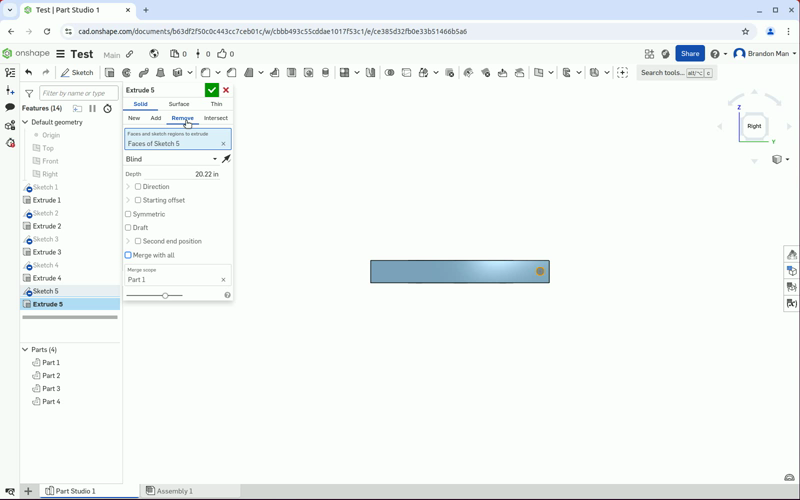
key(space)
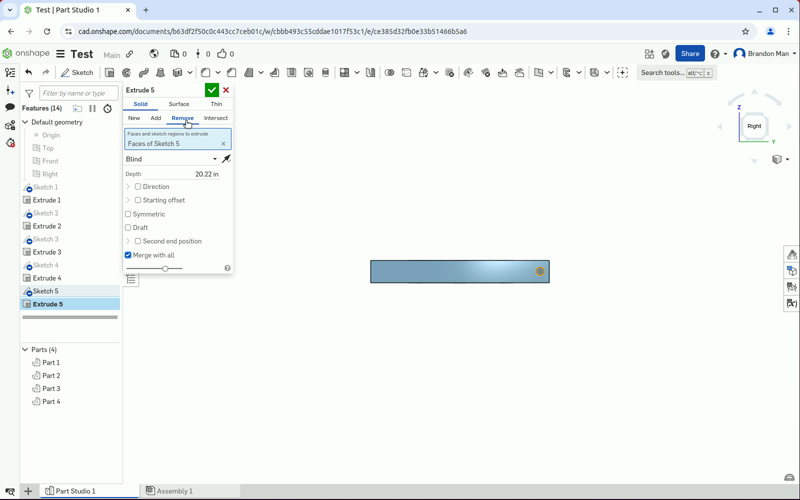
key(enter)
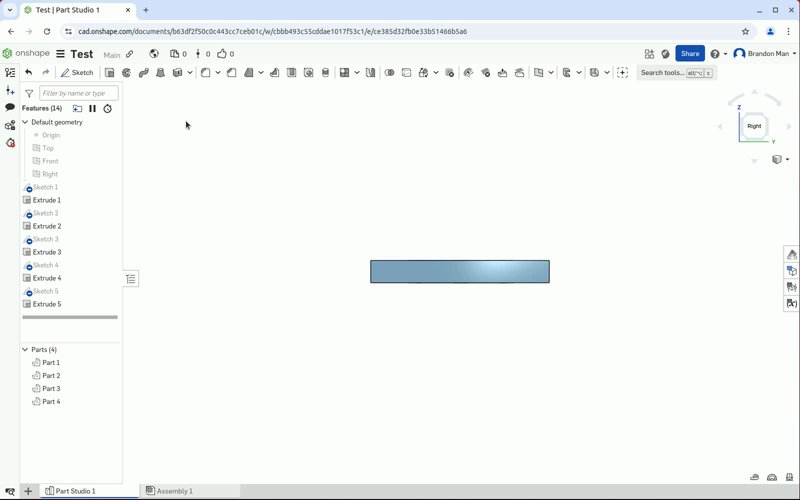
key(shift+h)
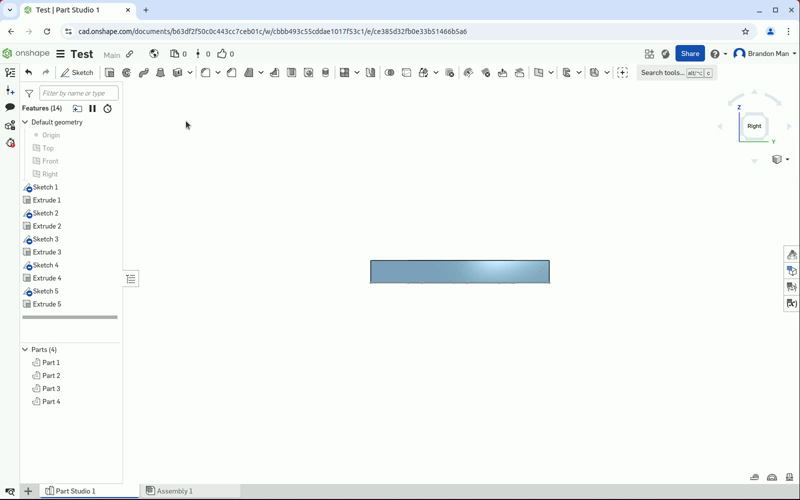
key(shift+h)
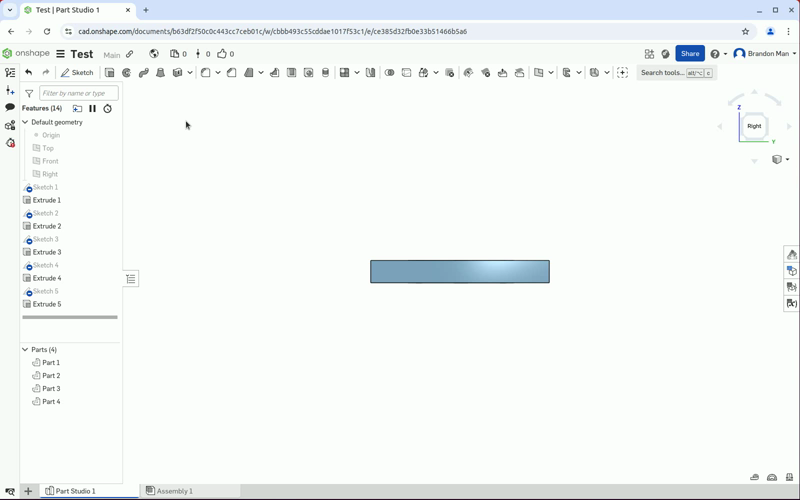
mouse_move(73, 189)
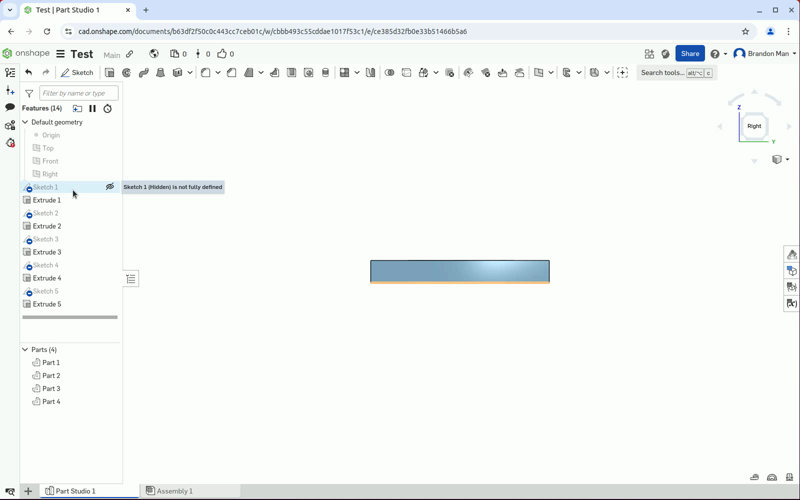
click(73, 189)
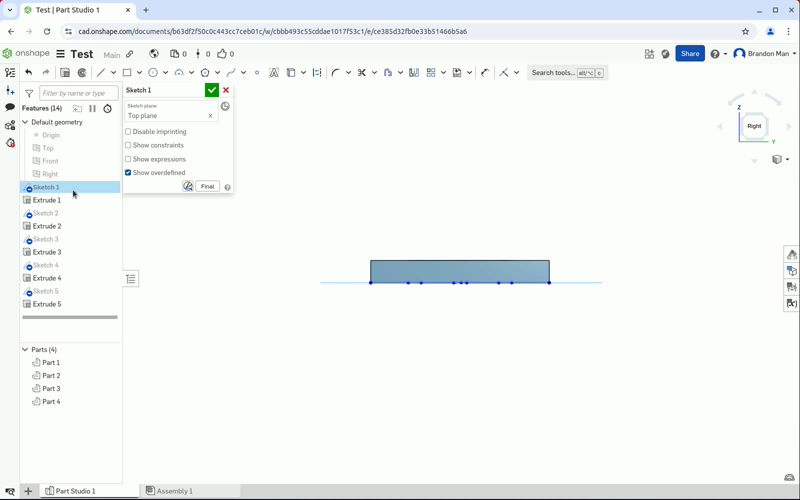
mouse_move(229, 92)
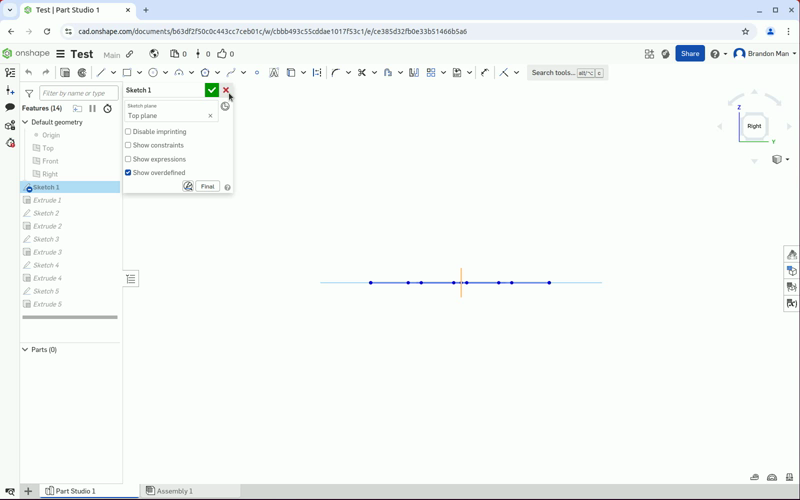
click(229, 92)
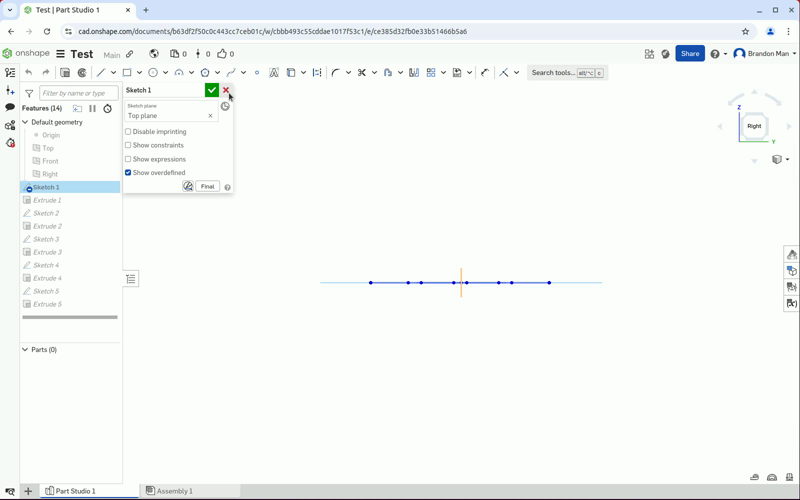
key(shift+s)
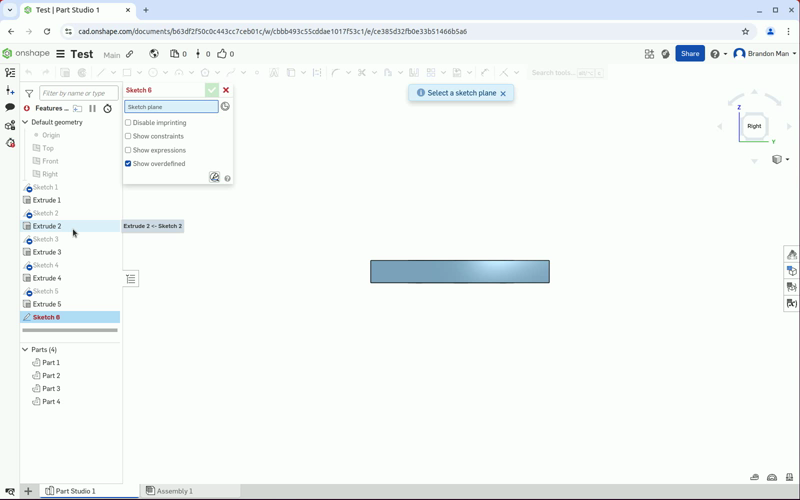
scroll(3)
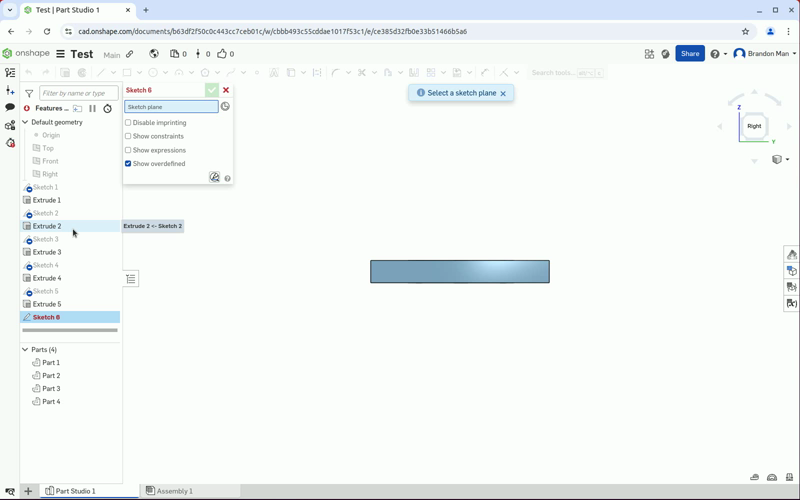
mouse_move(73, 176)
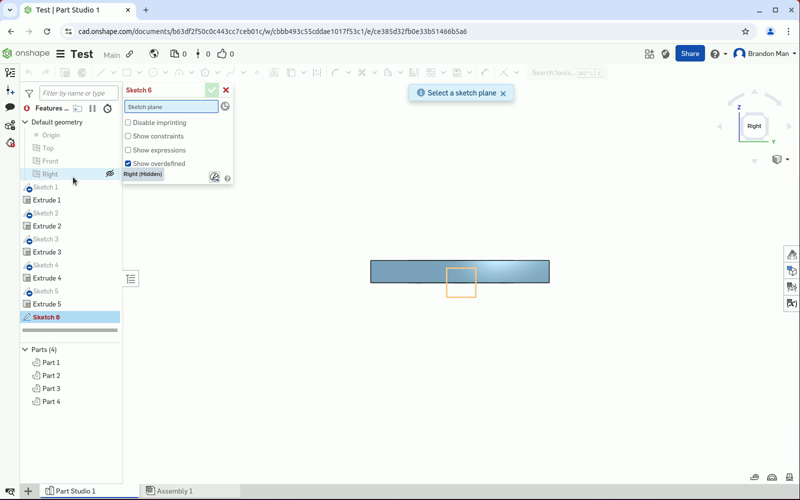
click(73, 176)
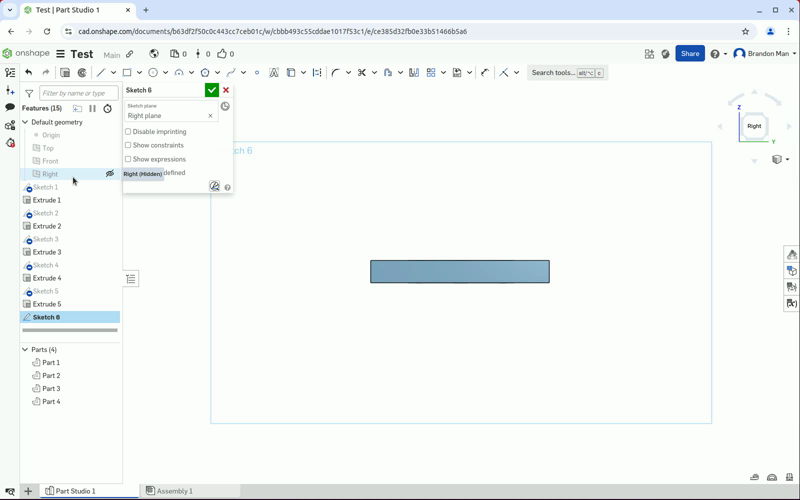
mouse_move(73, 352)
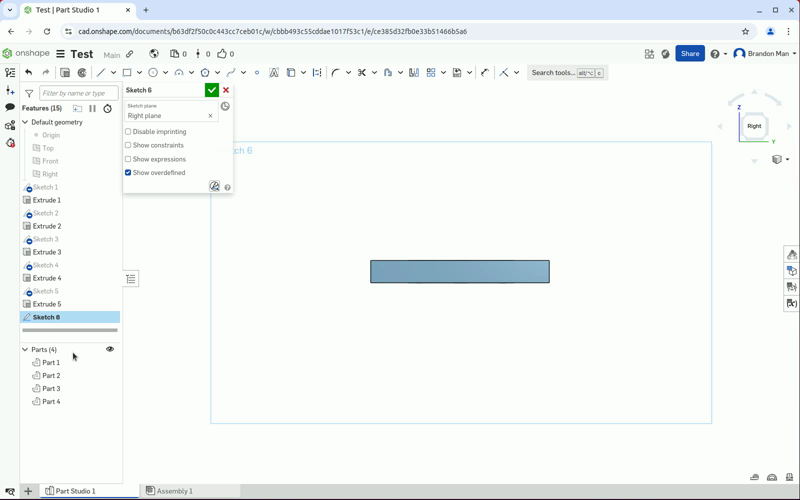
key(y)
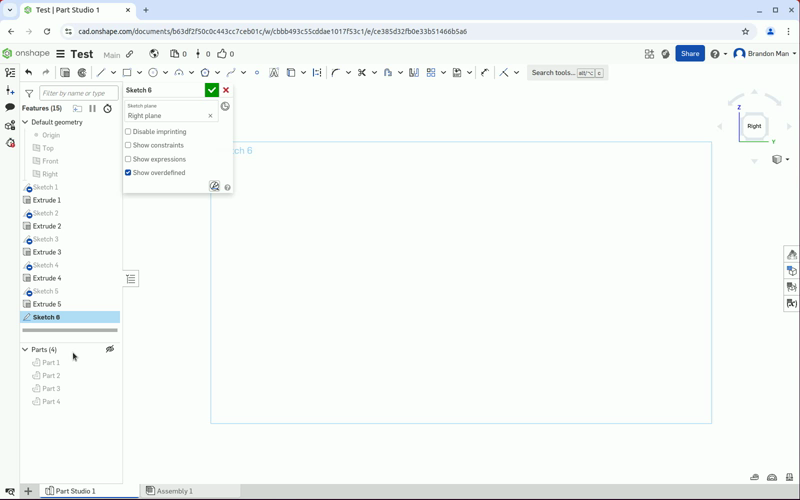
key(c)
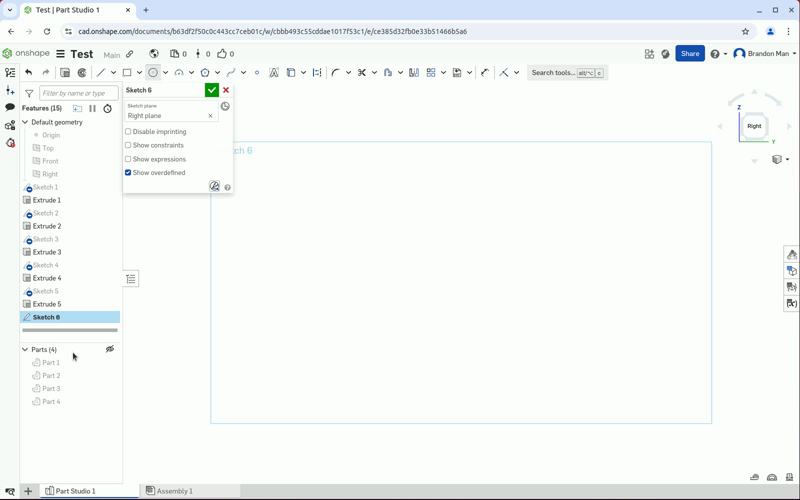
key_down(shift)
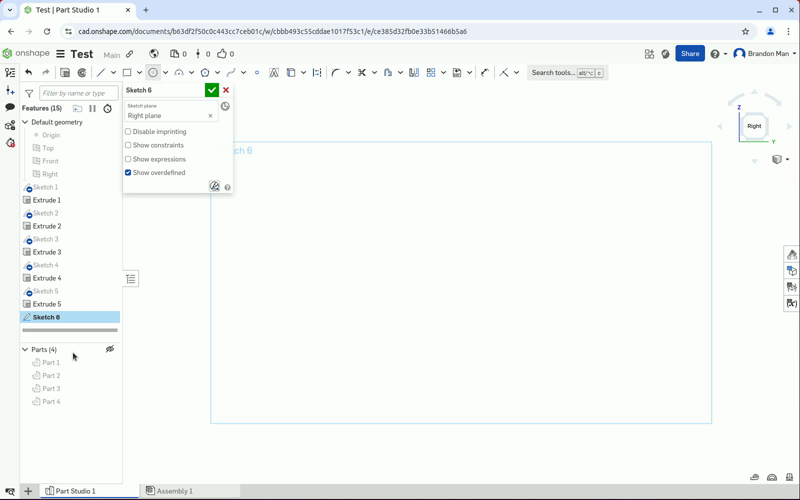
mouse_move(382, 271)
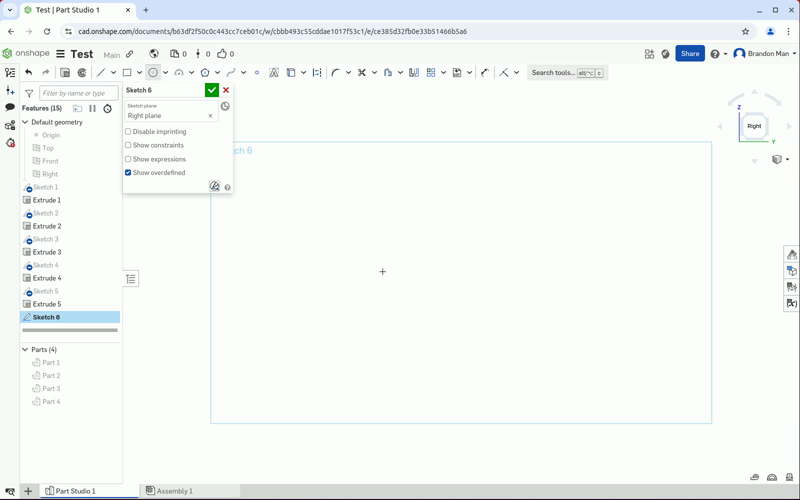
click(382, 271)
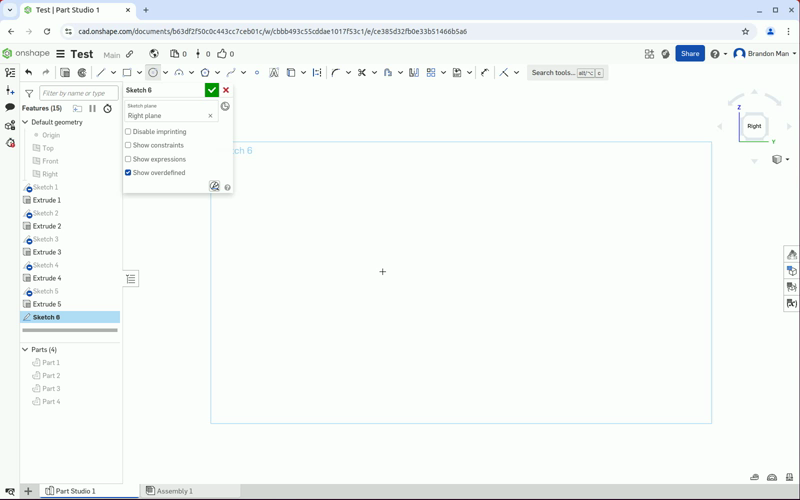
key_up(shift)
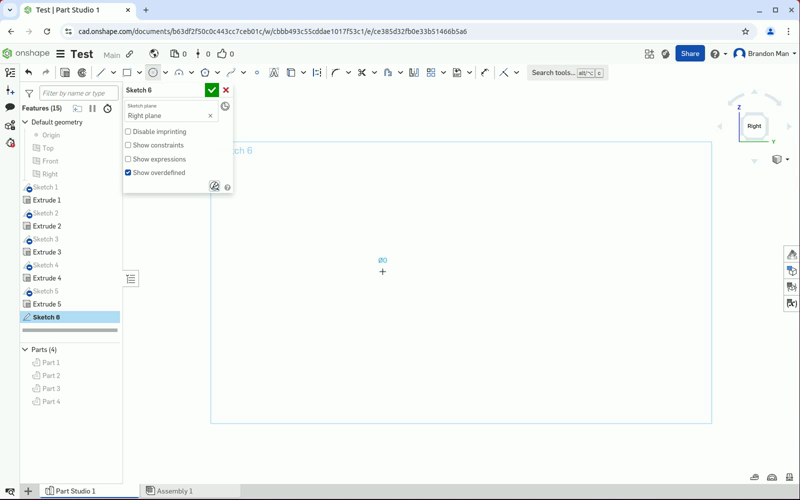
mouse_move(386, 271)
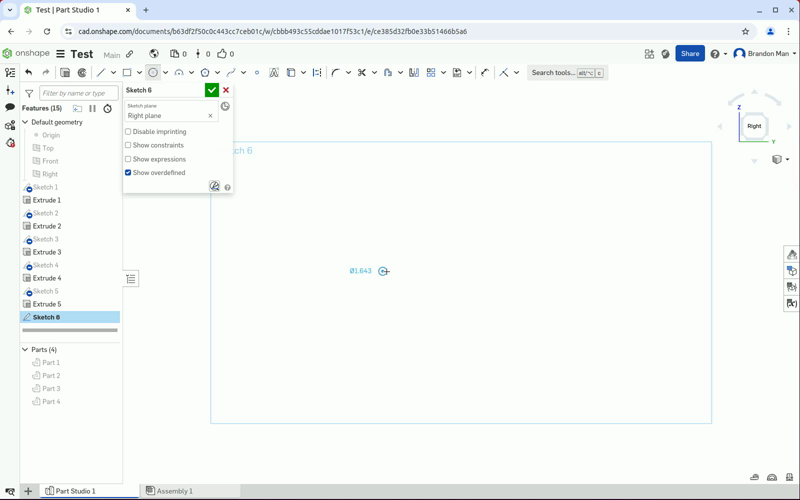
click(386, 271)
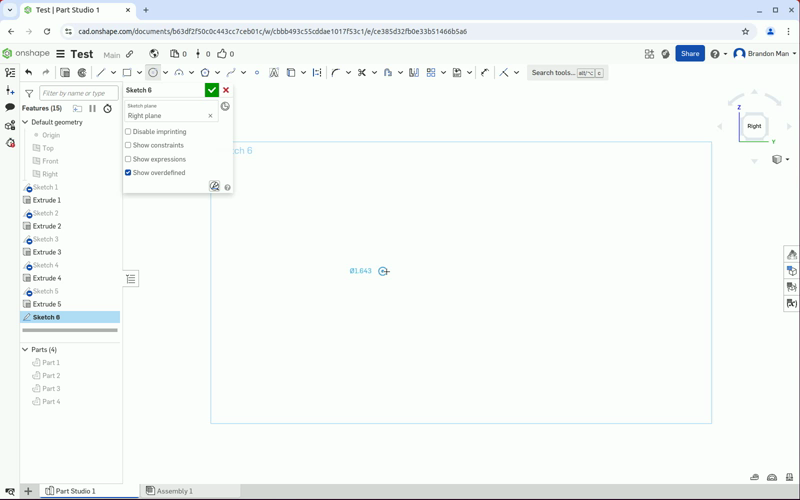
key(esc)
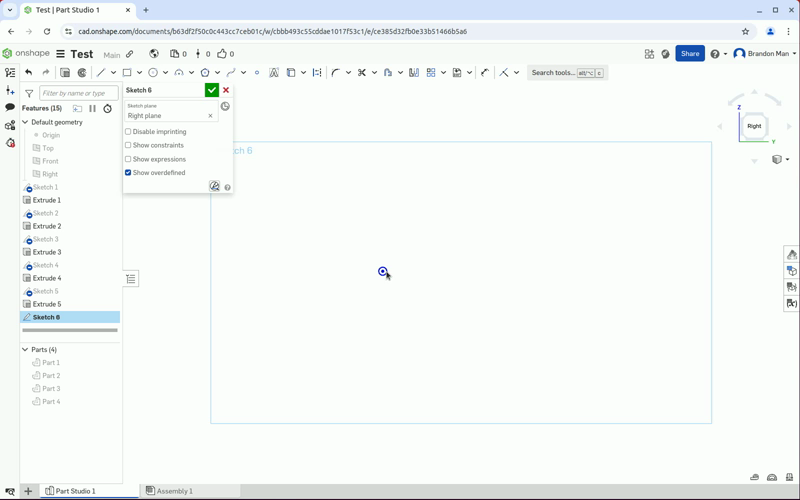
mouse_move(385, 269)
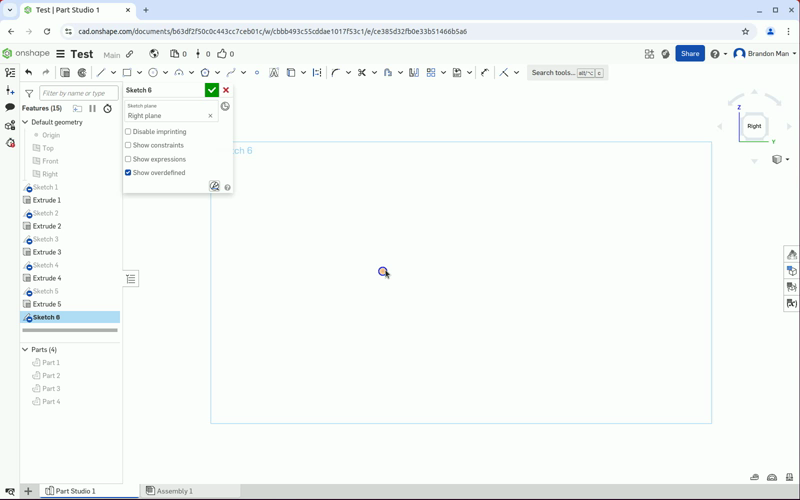
scroll(6)
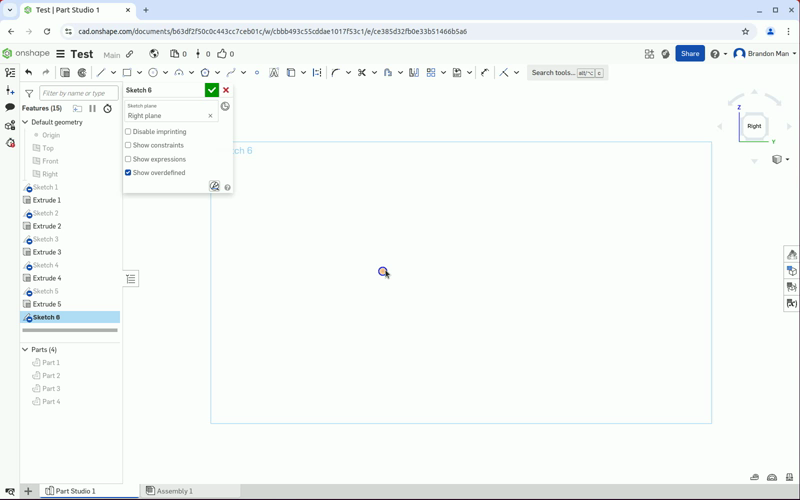
scroll(6)
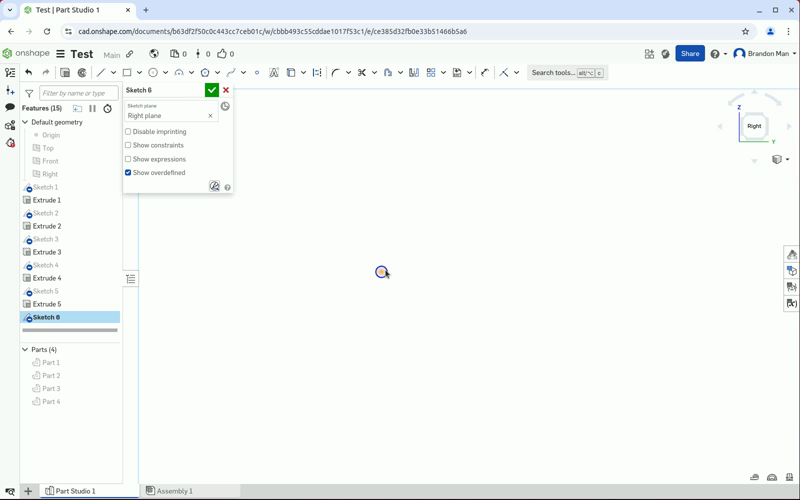
scroll(6)
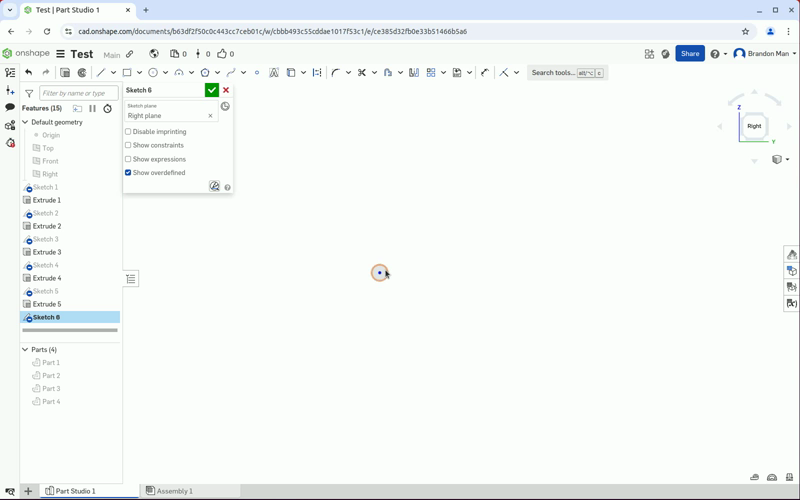
scroll(6)
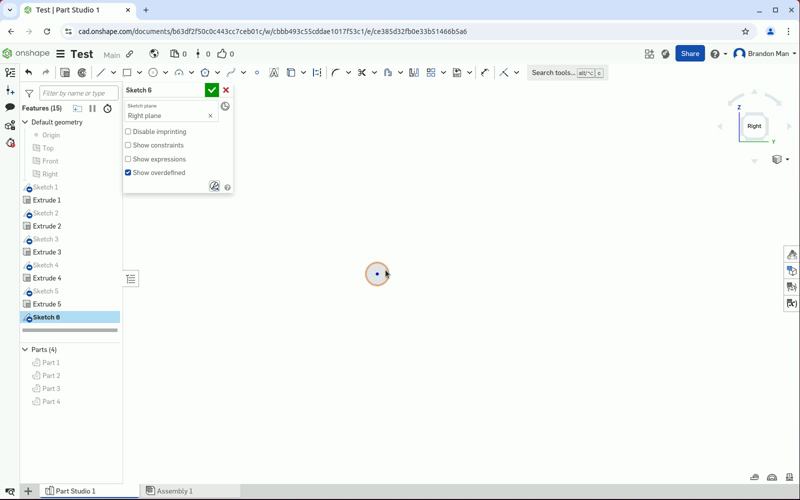
scroll(6)
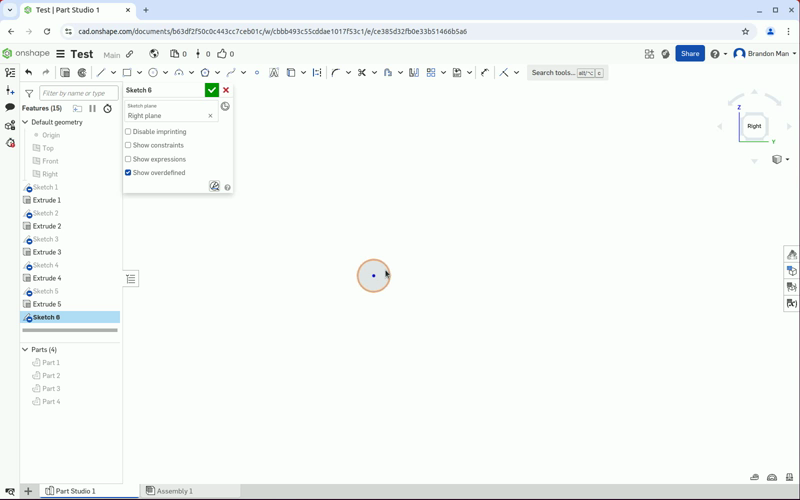
scroll(6)
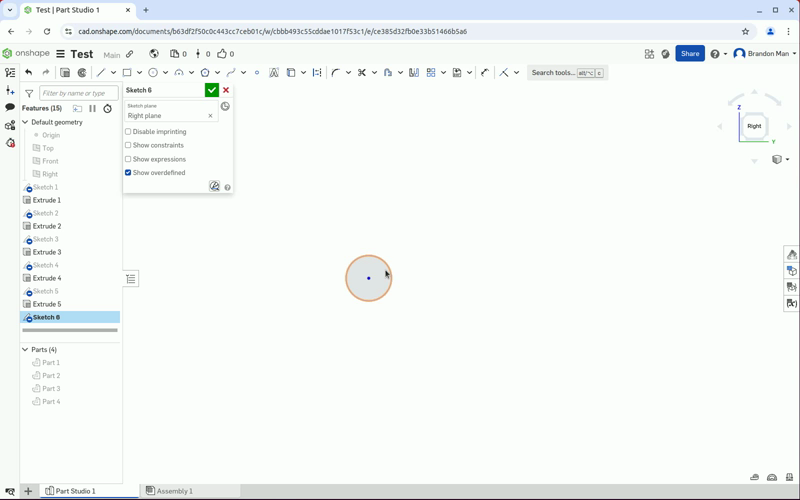
scroll(6)
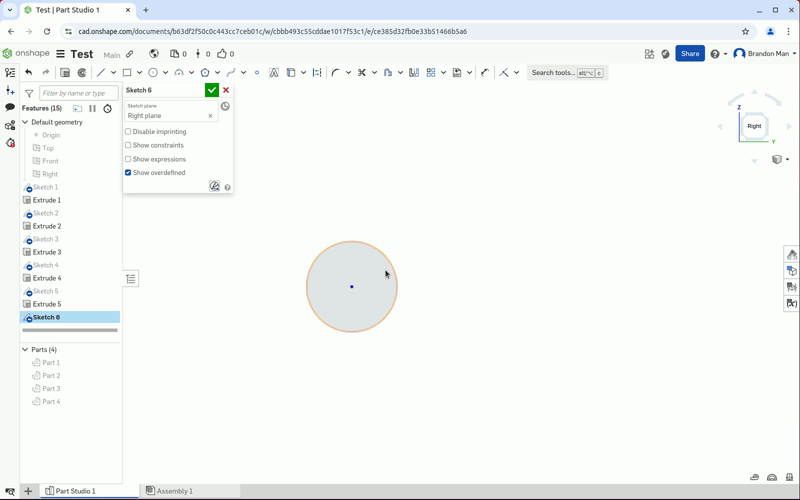
click(385, 269)
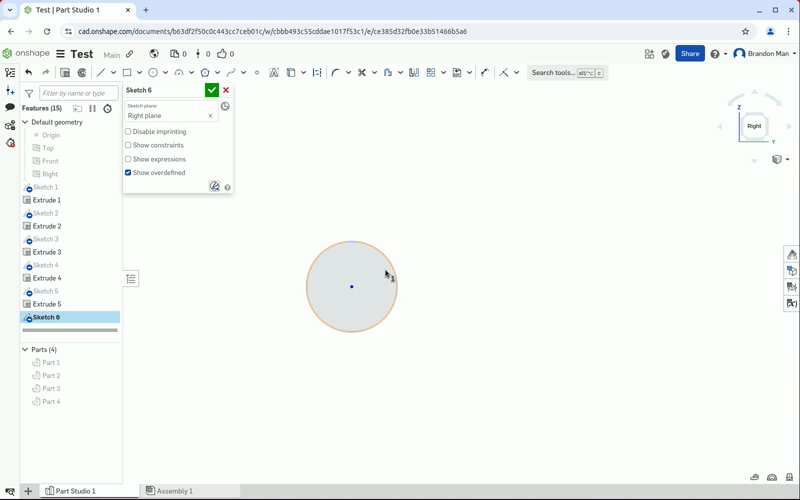
scroll(-6)
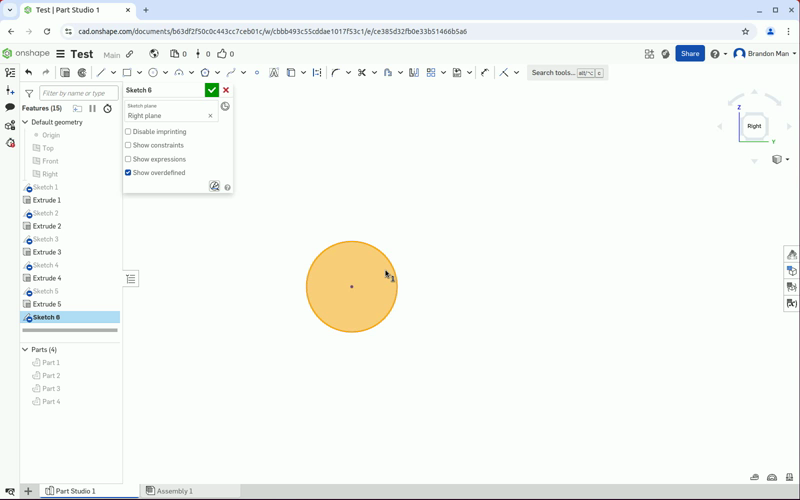
scroll(-6)
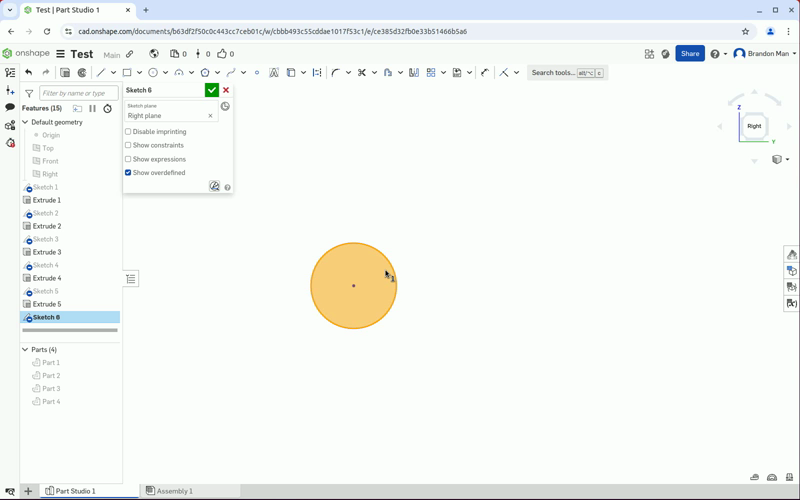
scroll(-6)
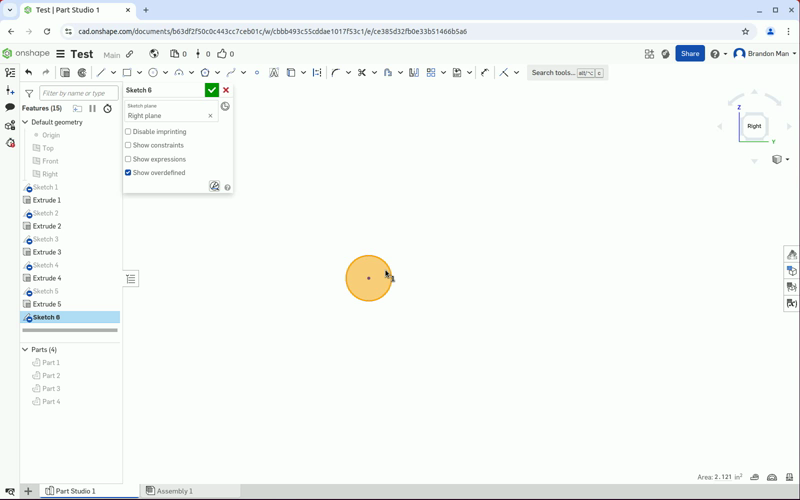
scroll(-6)
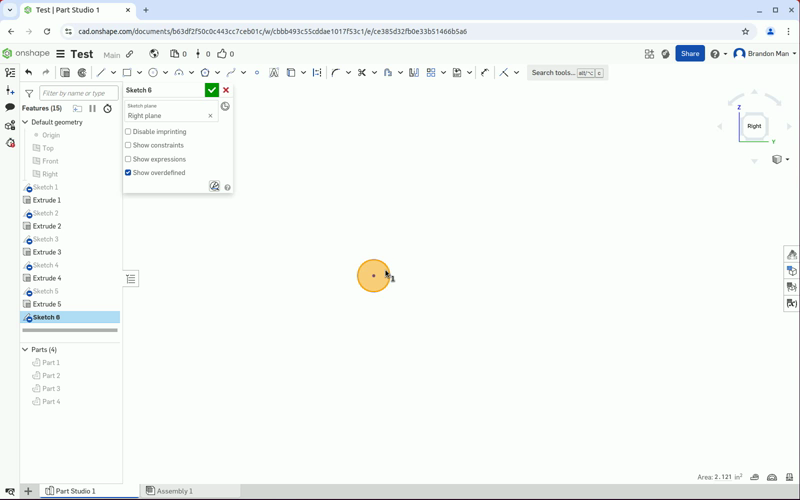
scroll(-6)
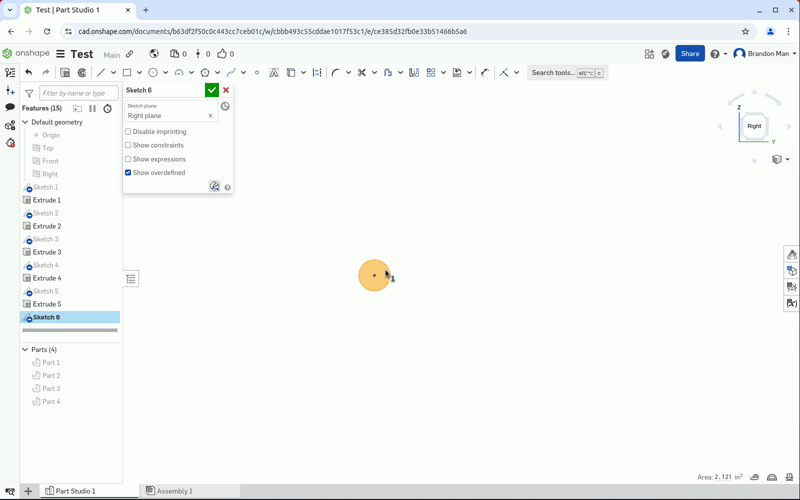
scroll(-6)
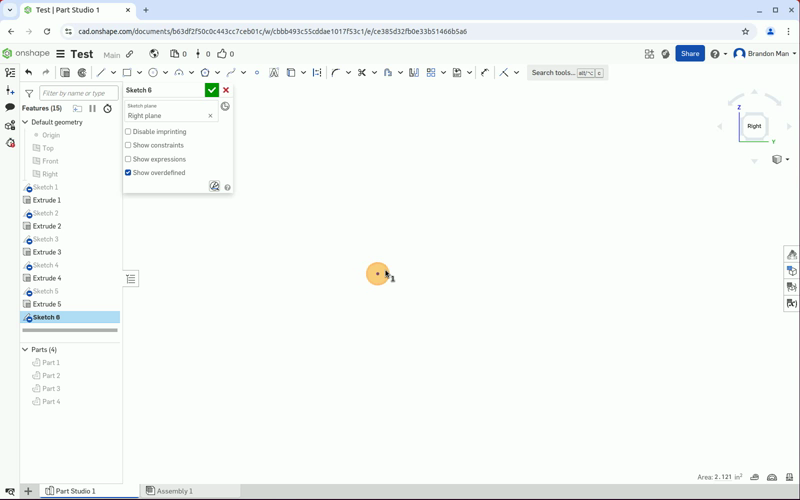
scroll(-6)
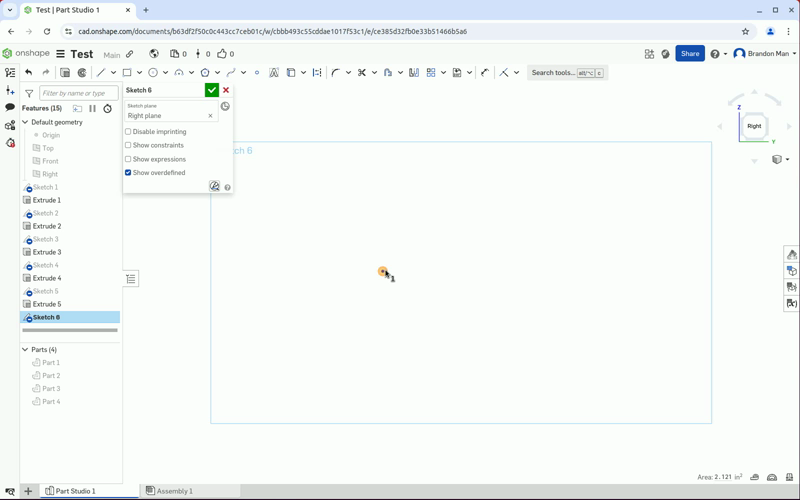
mouse_move(73, 352)
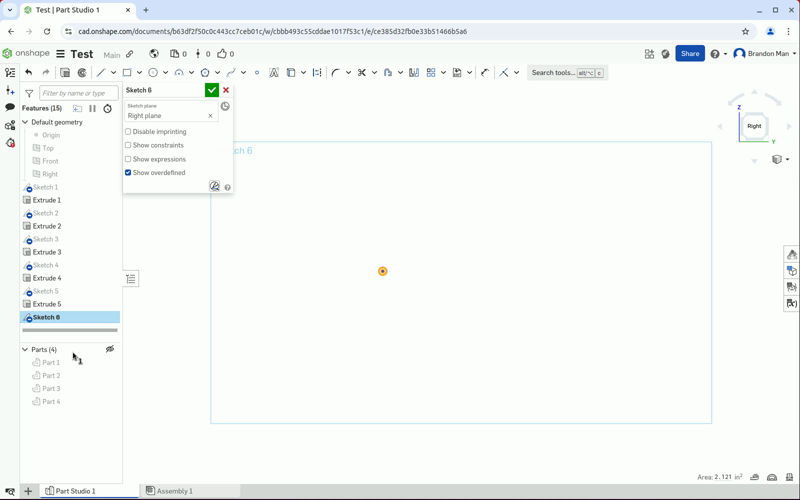
key(shift+y)
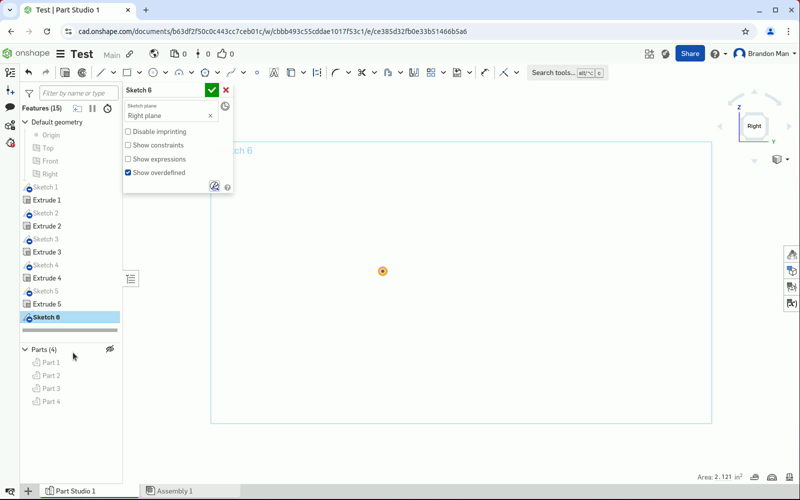
key(shift+e)
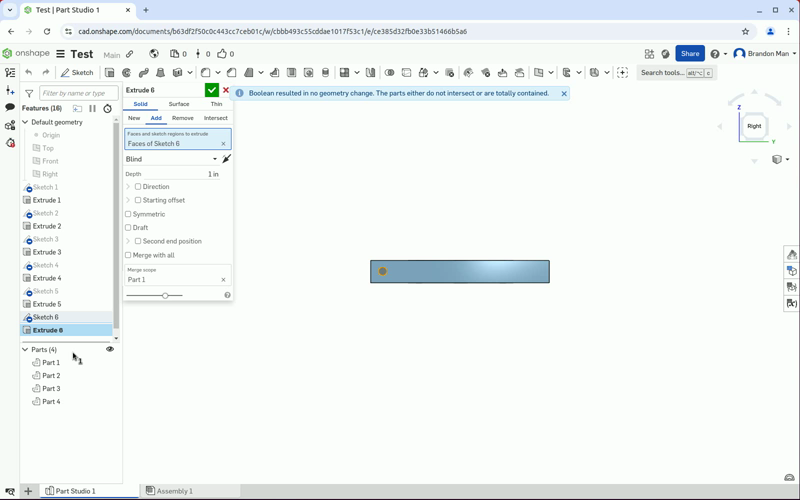
mouse_move(143, 106)
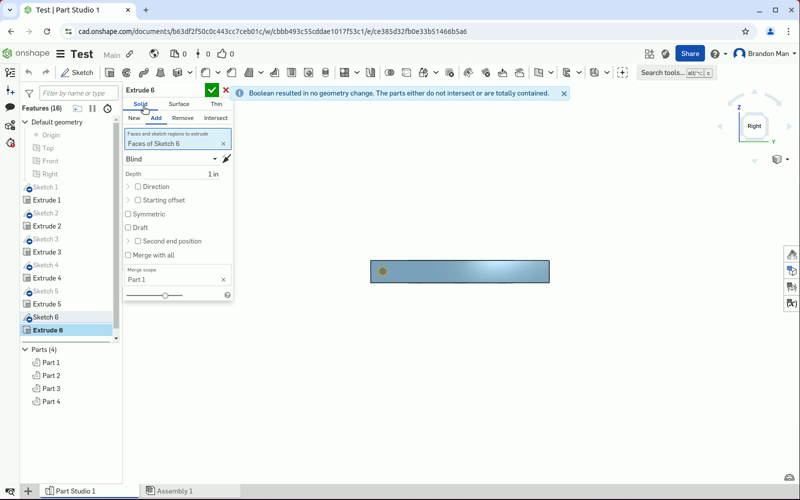
click(143, 106)
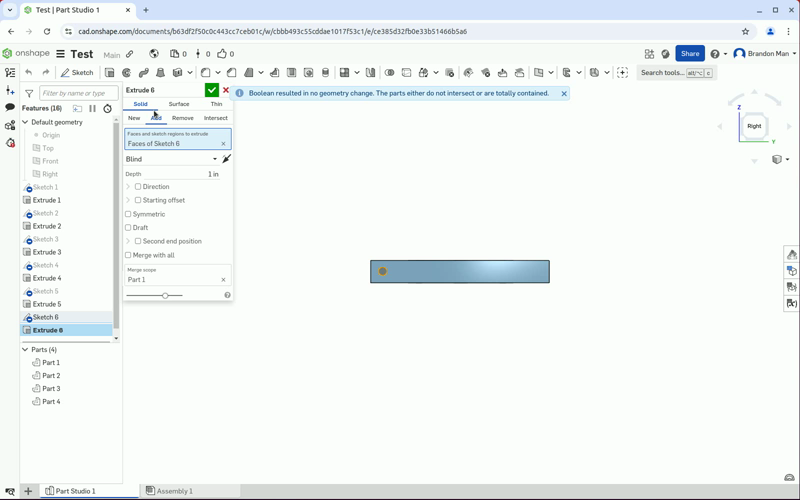
mouse_move(186, 120)
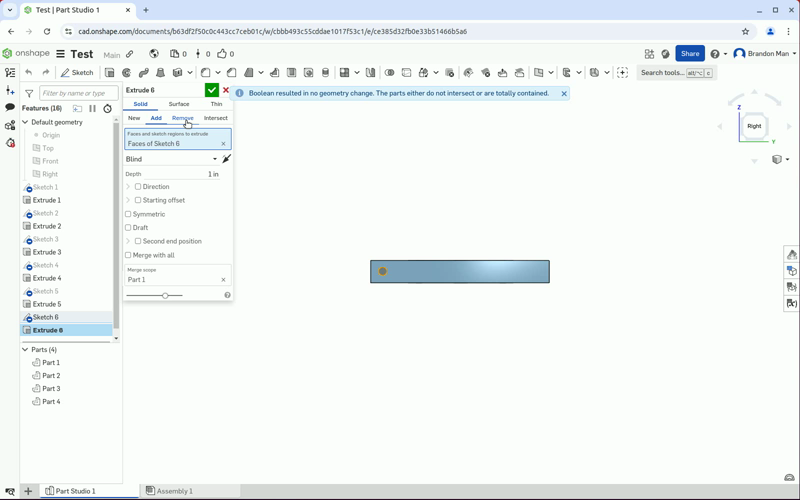
click(186, 120)
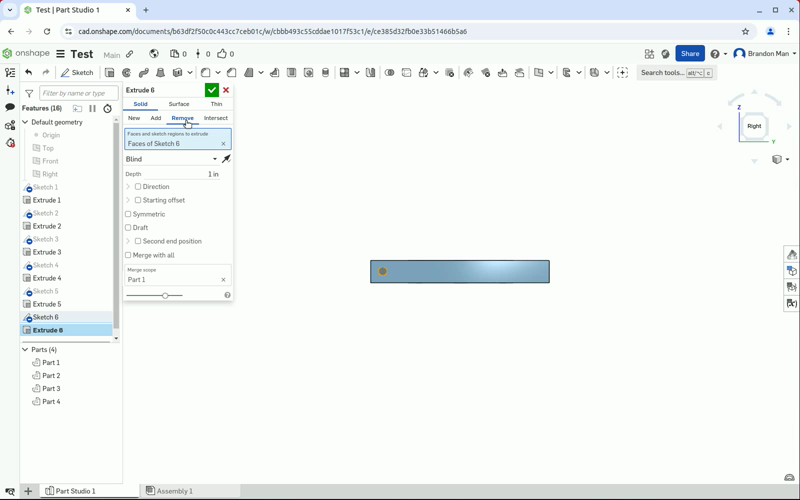
key(tab, 4)
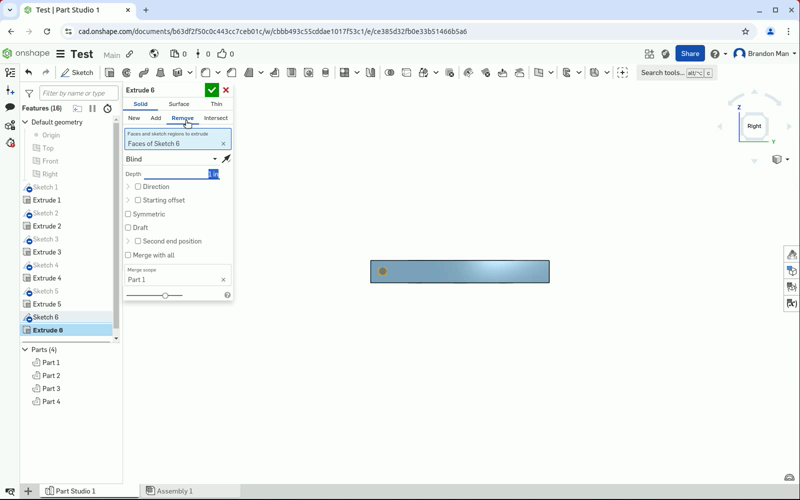
text(20.22)
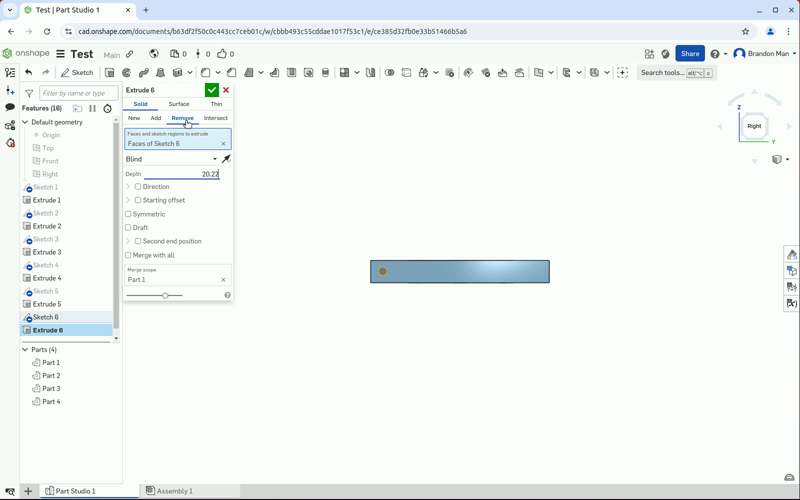
key(tab, 6)
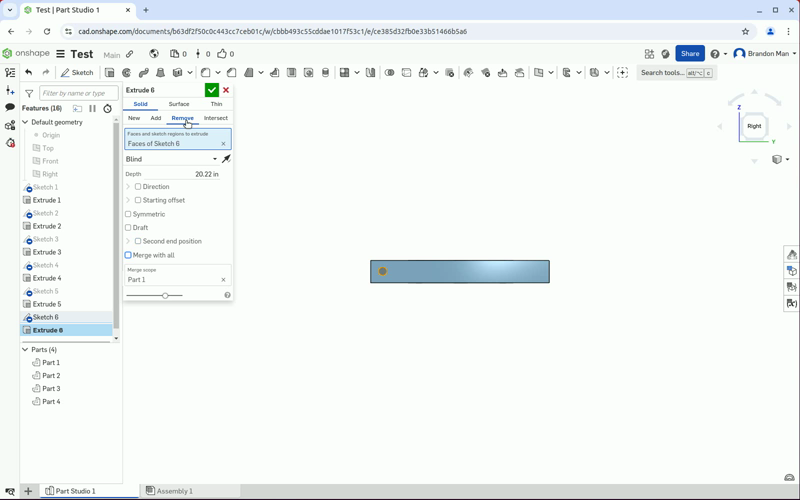
key(space)
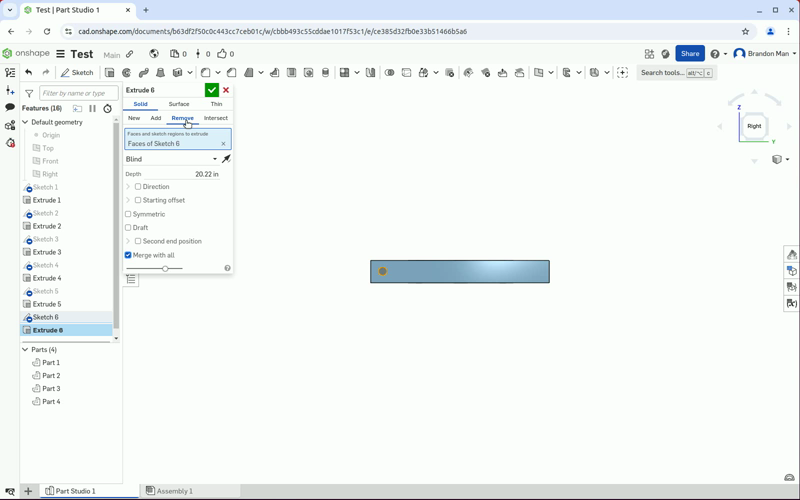
key(enter)
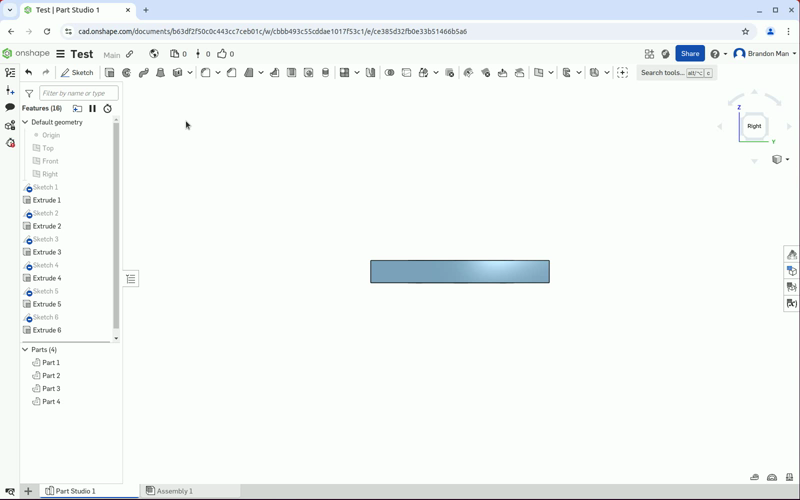
key(shift+h)
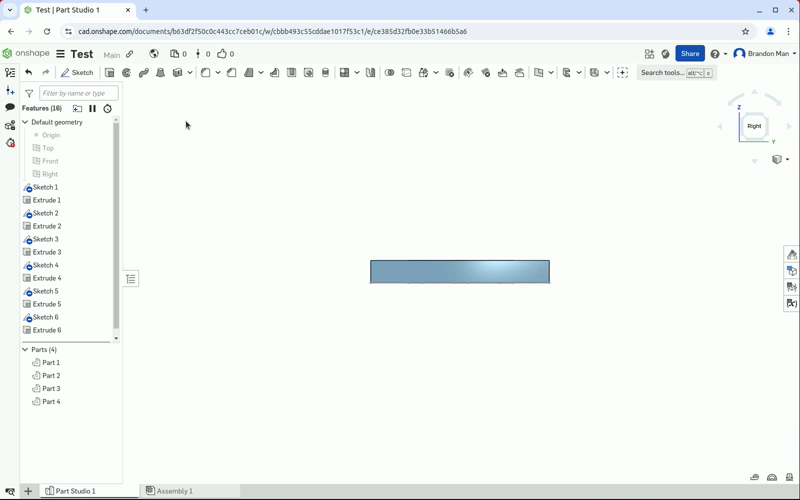
key(shift+h)
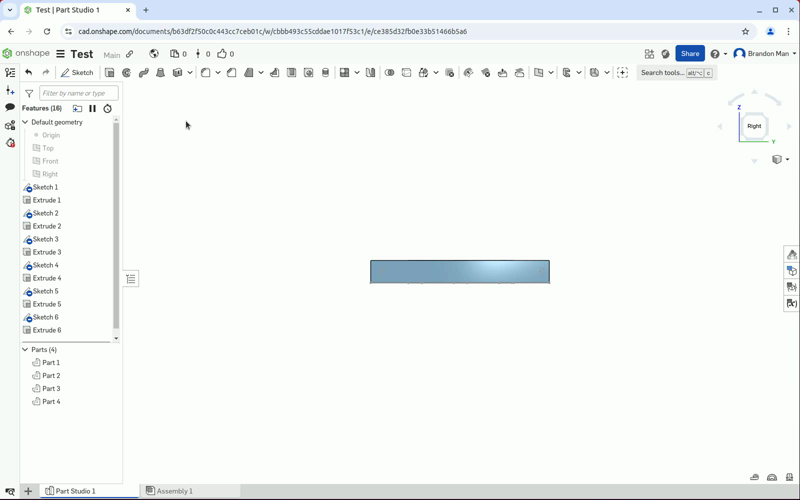
key(shift+7)
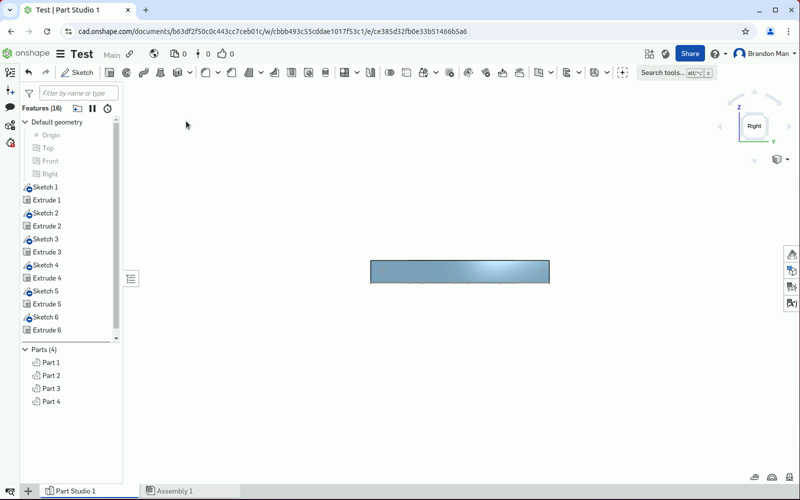
key(right, 2)
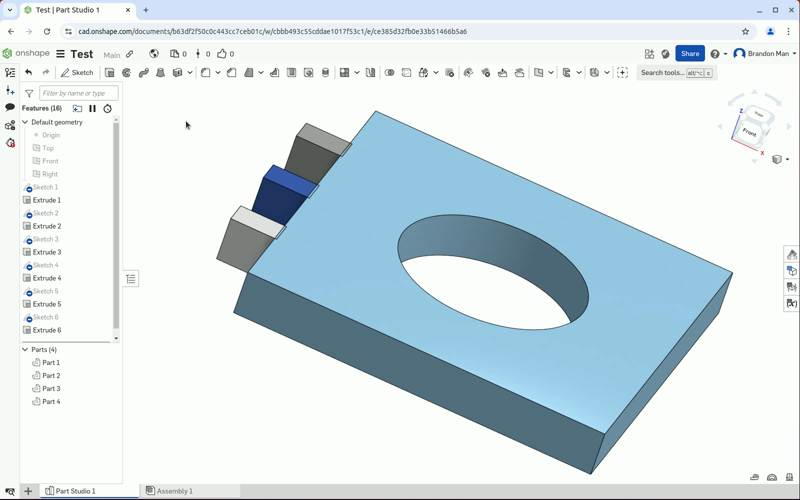
key(down, 2)
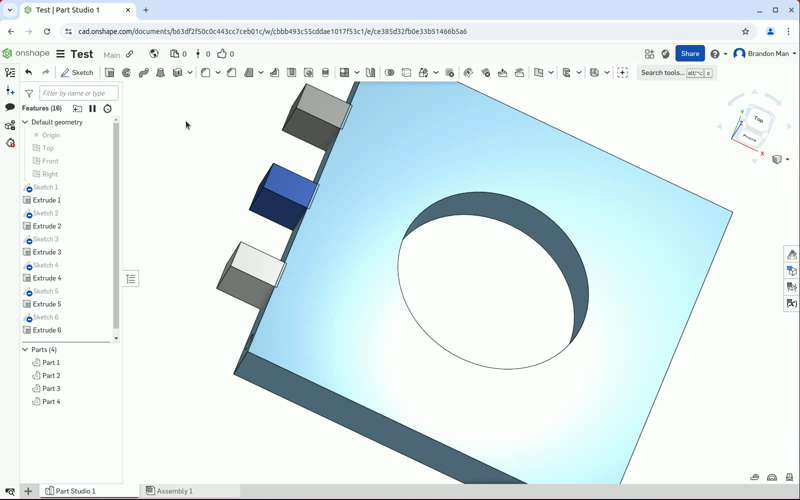
key(up, 2)
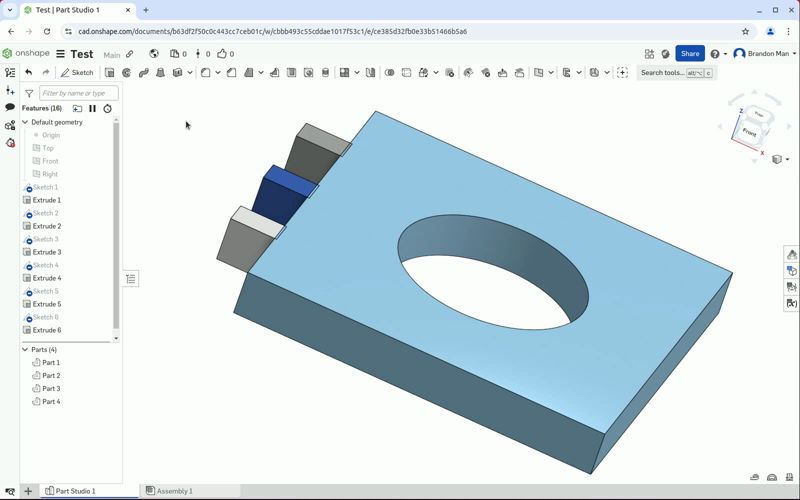
key(left, 2)
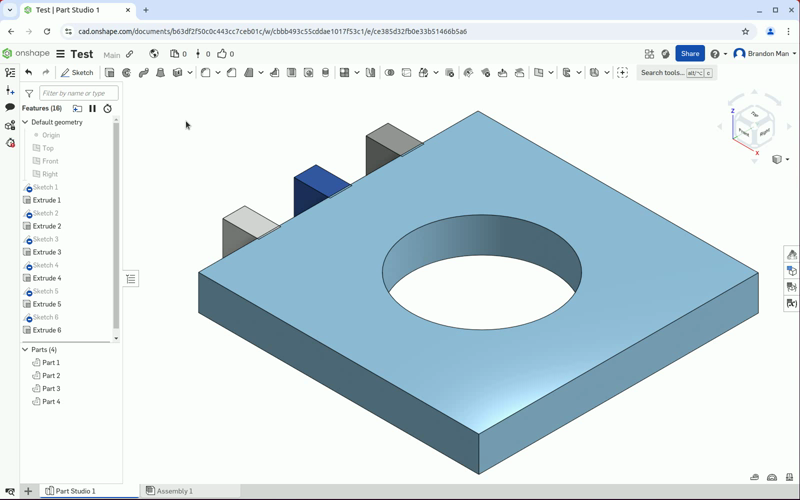
mouse_move(69, 189)
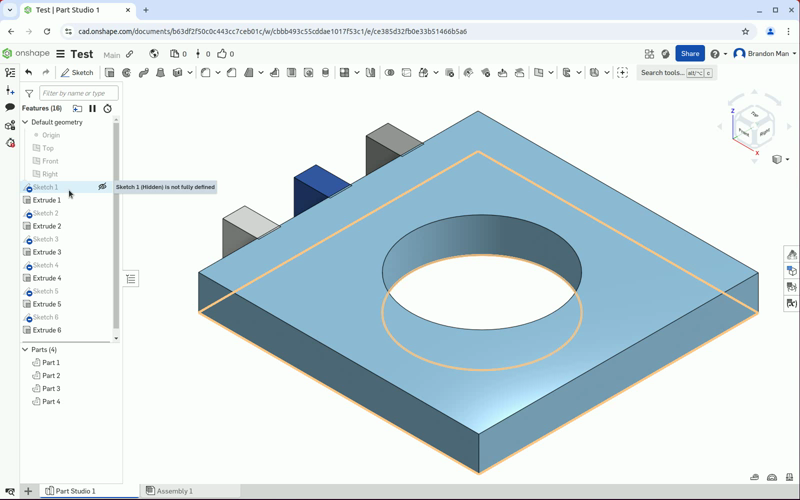
click(69, 189)